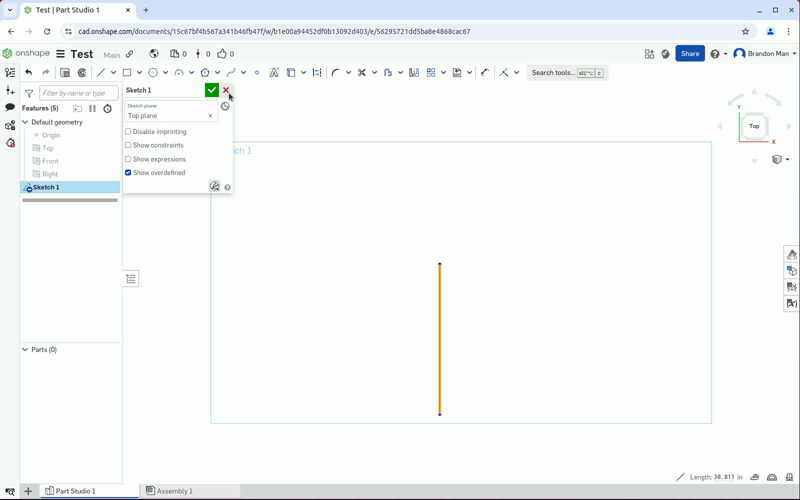
key(shift+h)
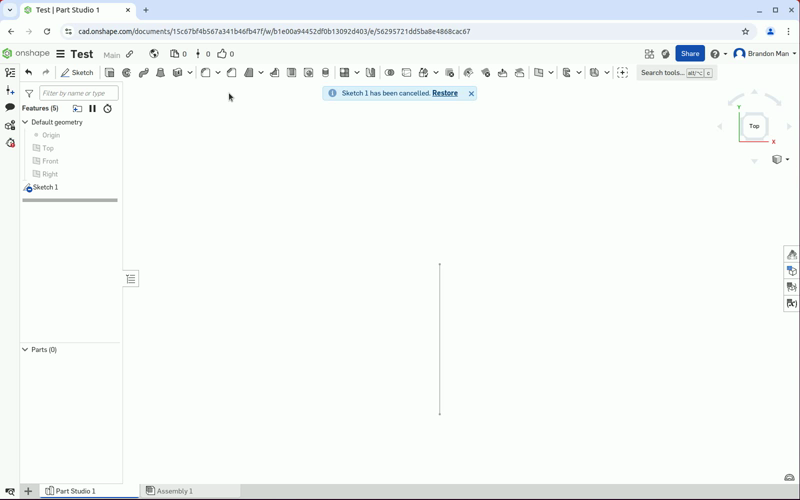
mouse_move(73, 352)
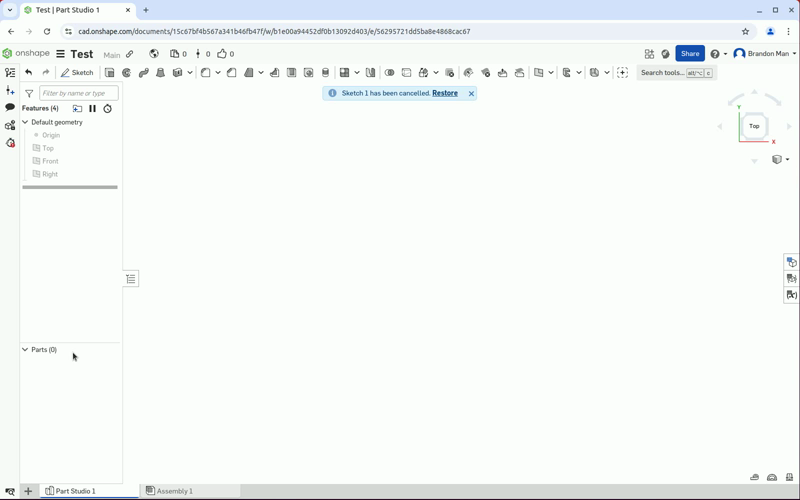
key(y)
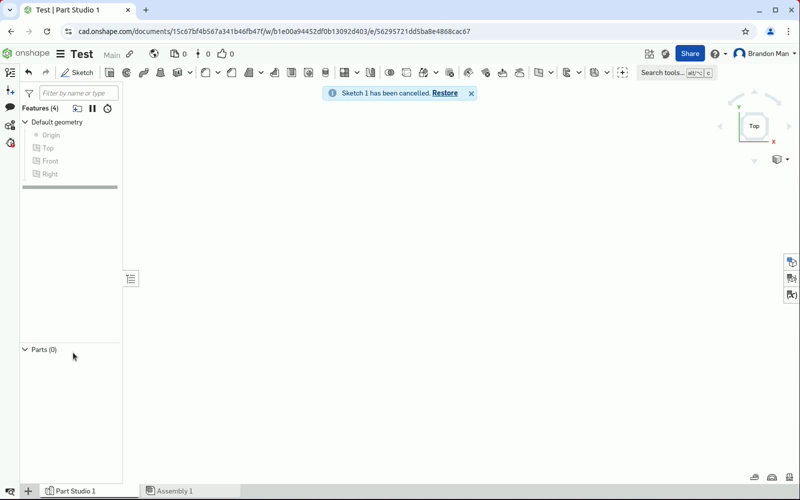
key(shift+p)
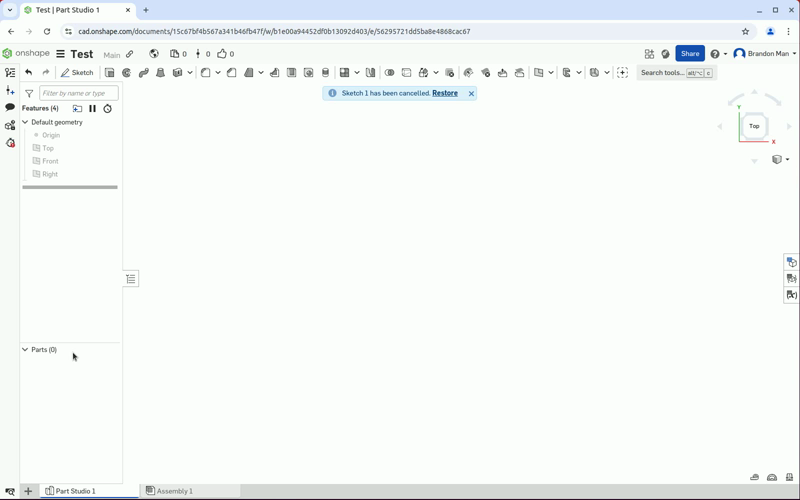
key(space)
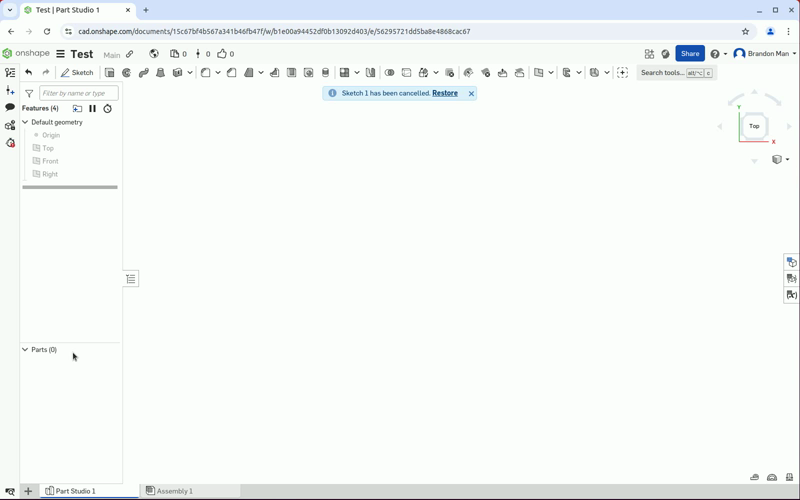
key_down(shift)
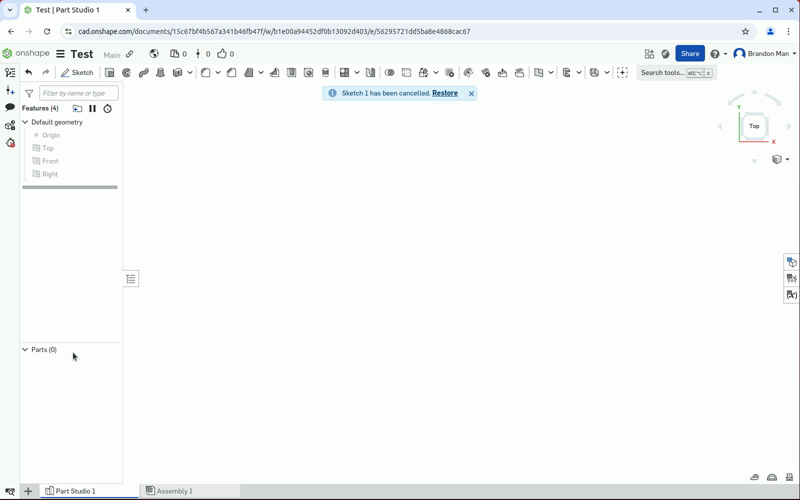
key(up)
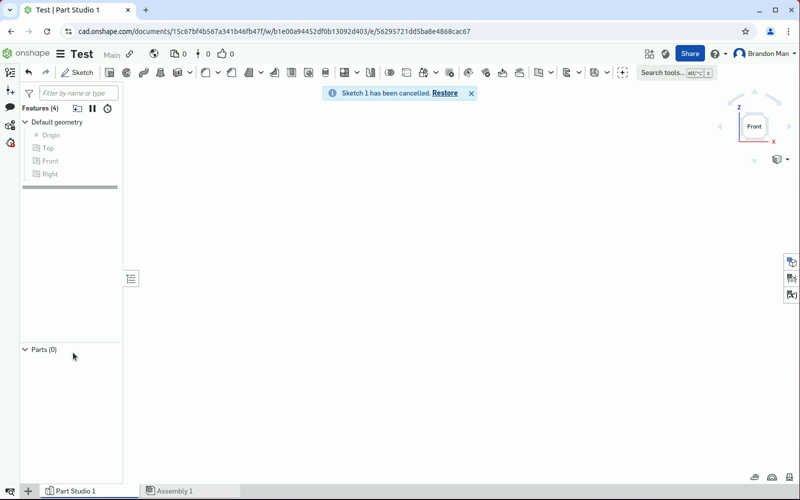
key_up(shift)
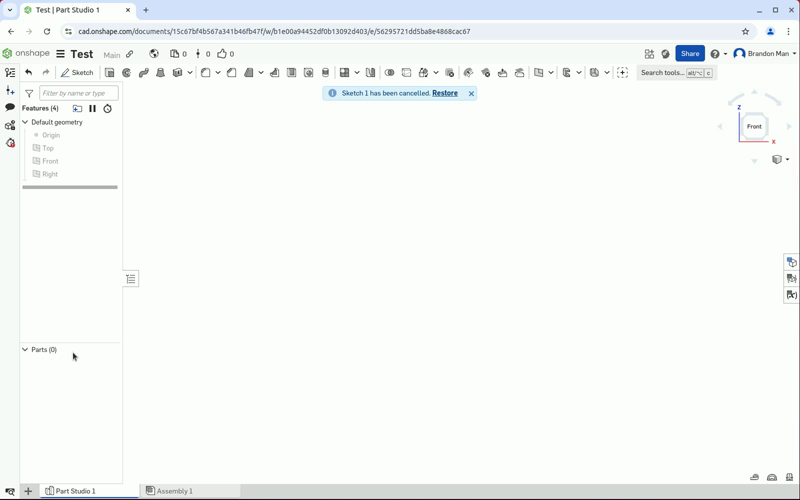
mouse_move(73, 352)
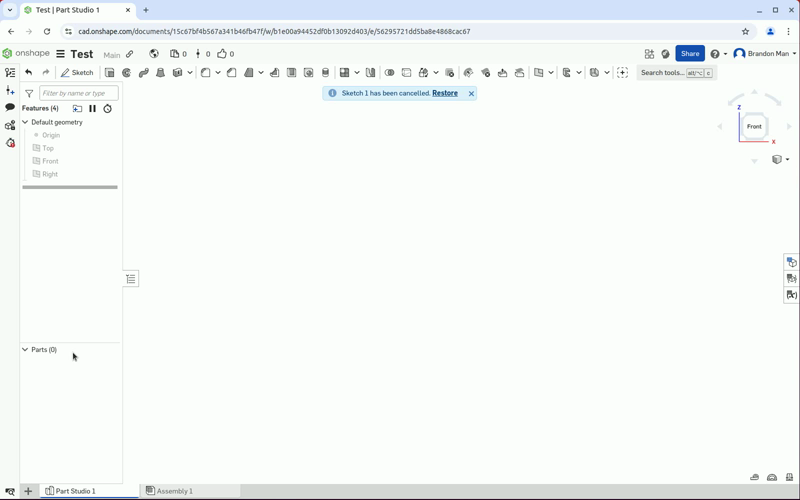
key(shift+y)
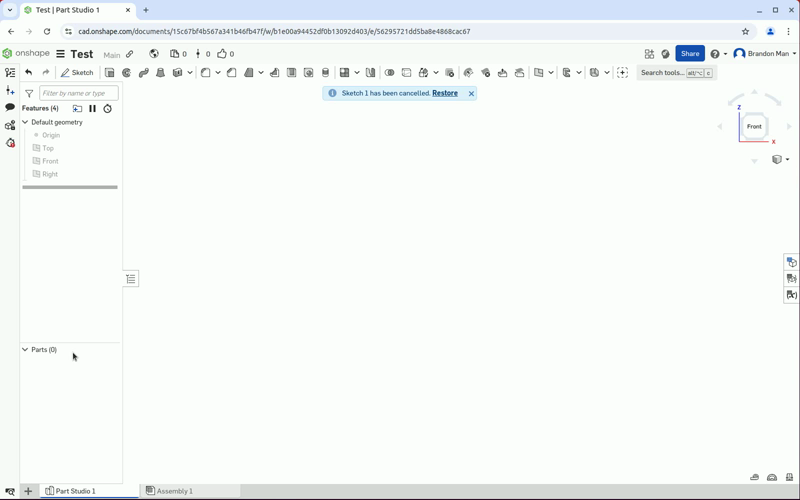
key(shift+s)
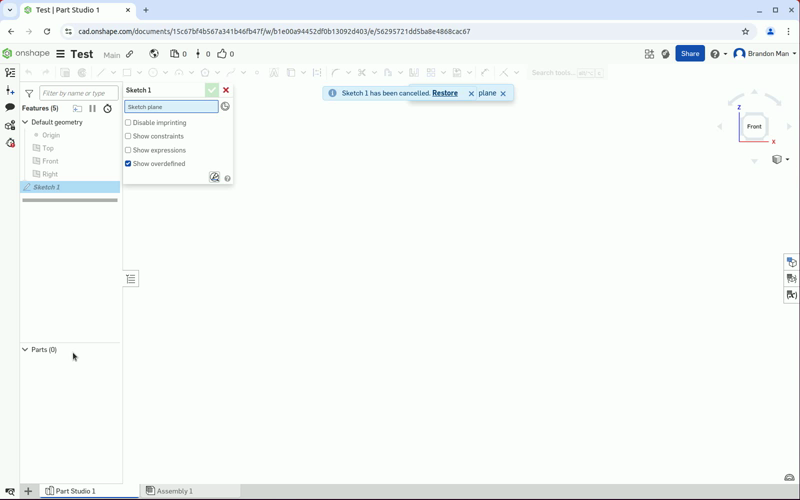
mouse_move(73, 163)
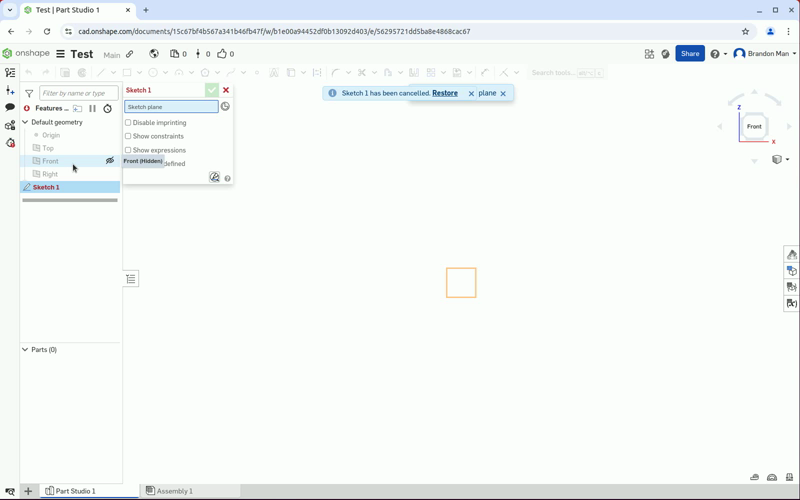
click(73, 163)
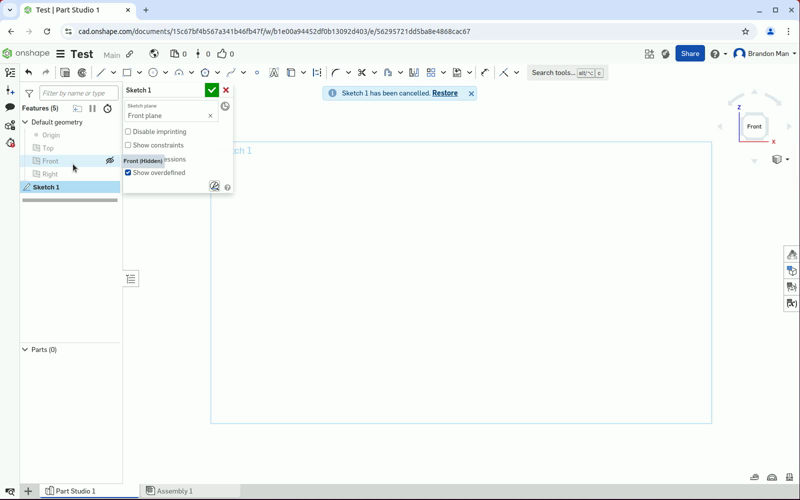
mouse_move(73, 352)
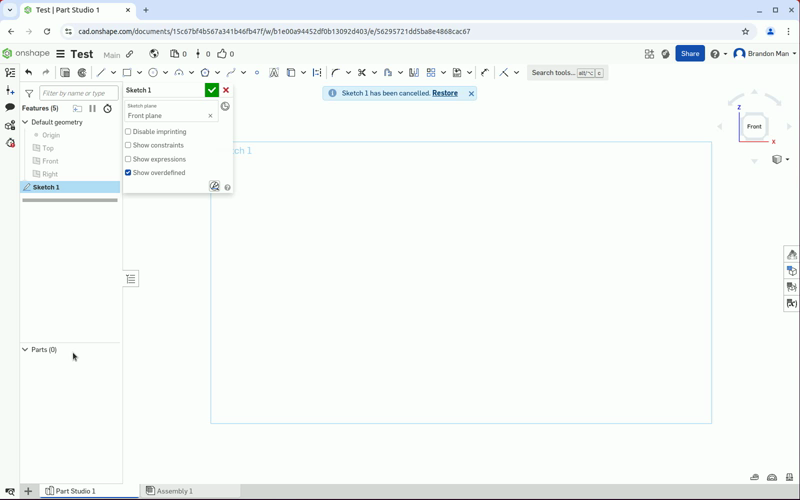
key(y)
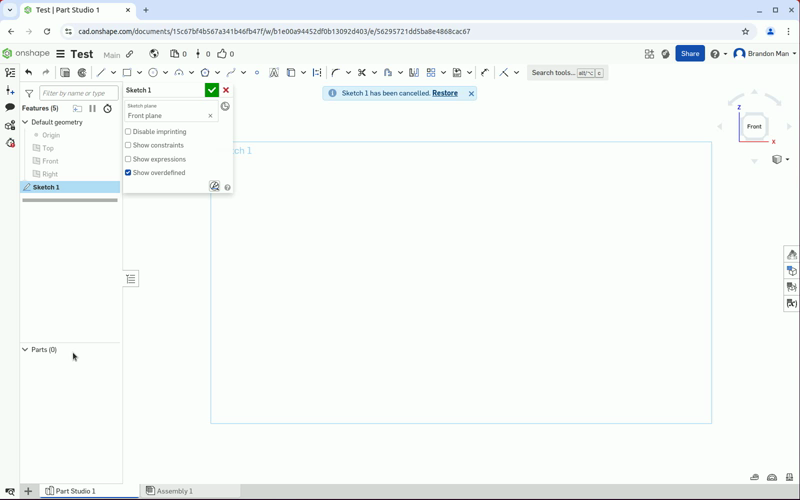
key(l)
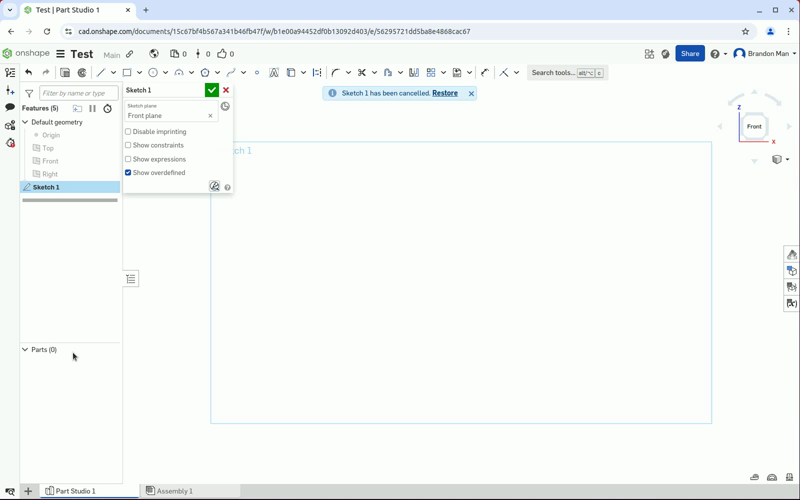
key_down(shift)
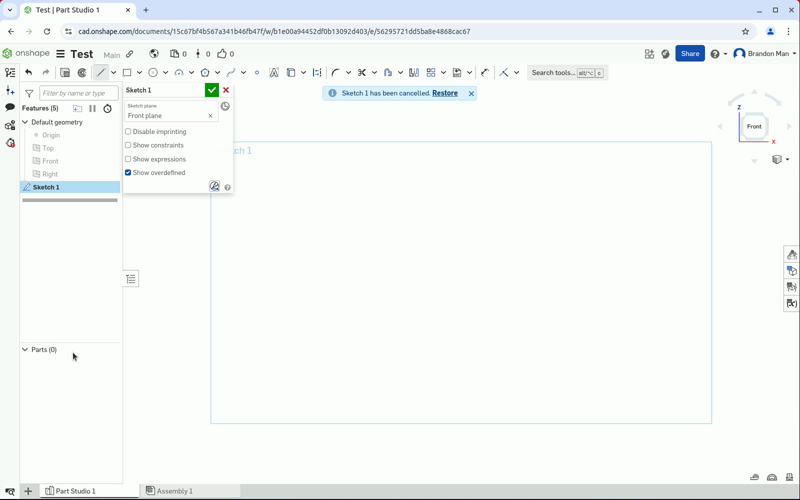
mouse_move(431, 347)
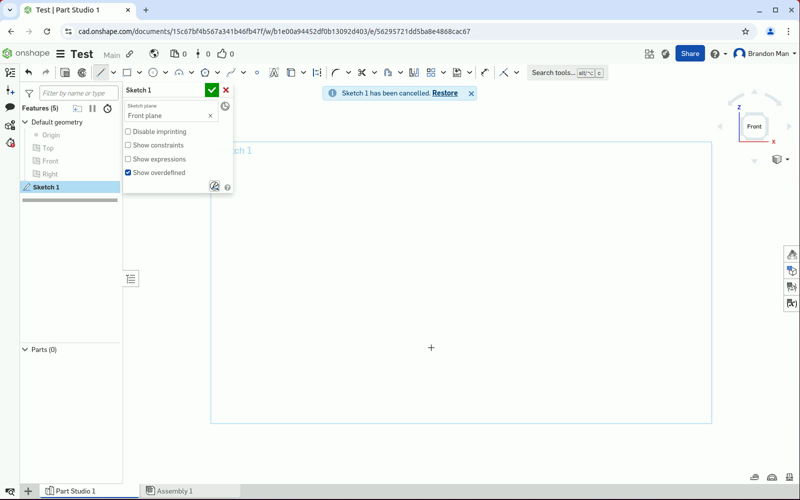
click(431, 347)
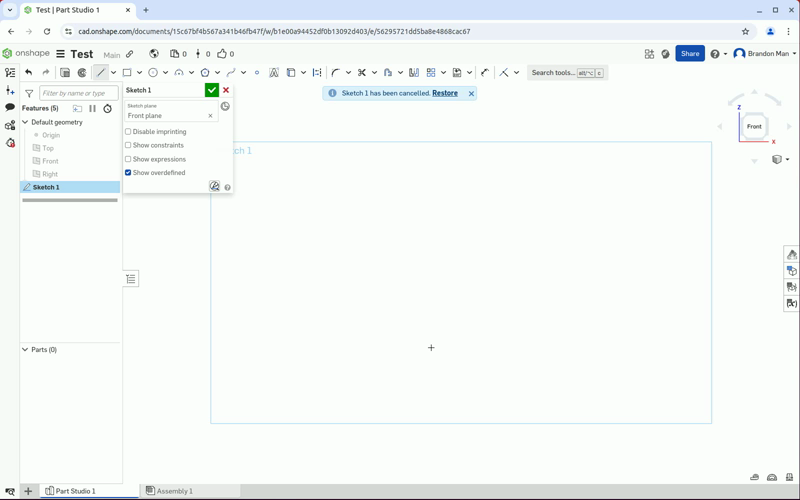
key_up(shift)
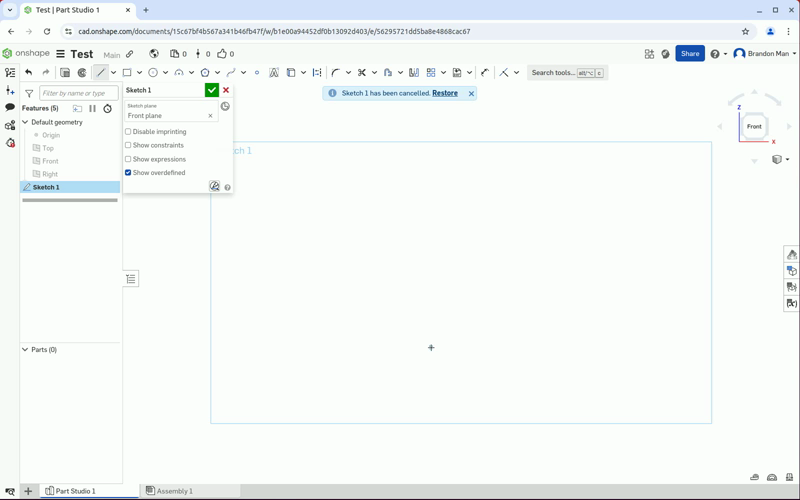
key_down(shift)
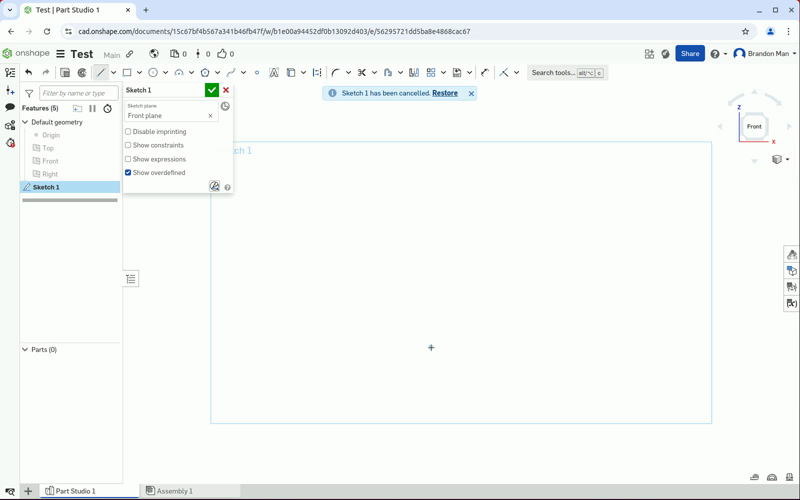
mouse_move(461, 347)
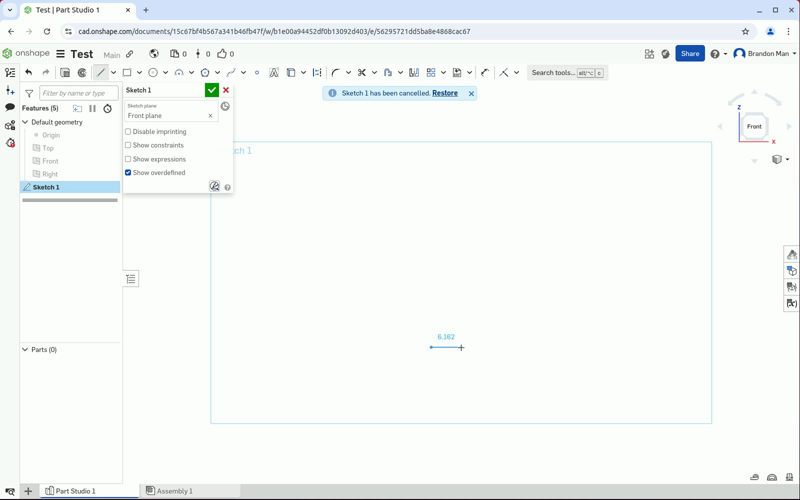
mouse_move(482, 347)
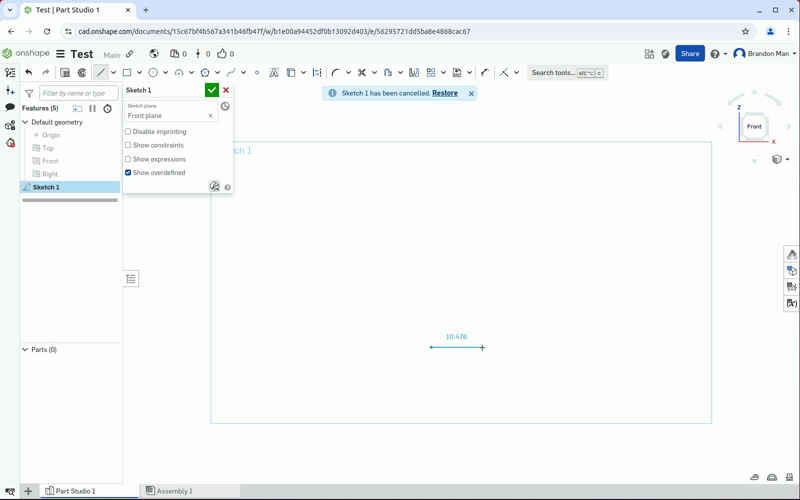
click(482, 347)
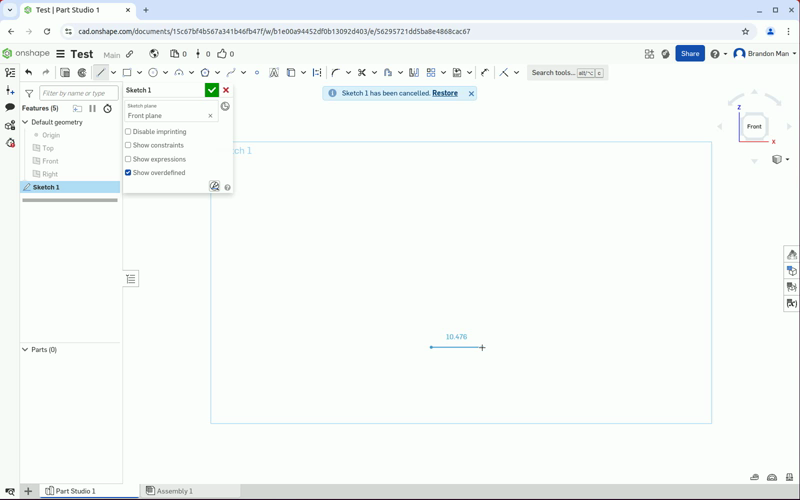
key_up(shift)
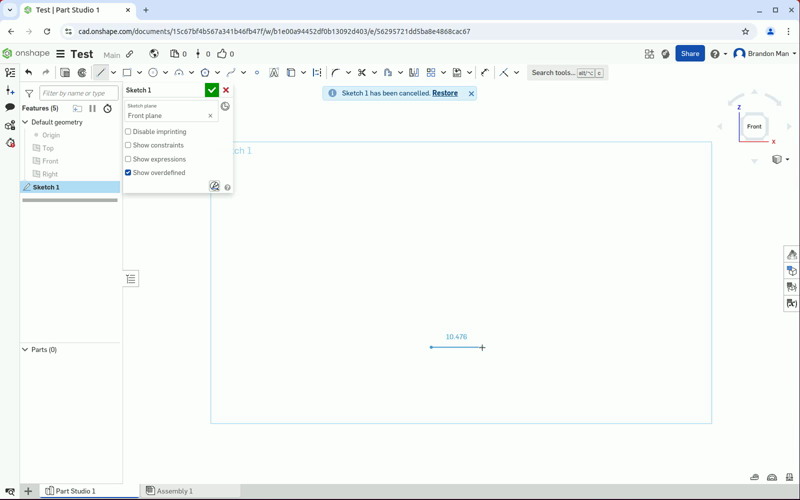
key_down(shift)
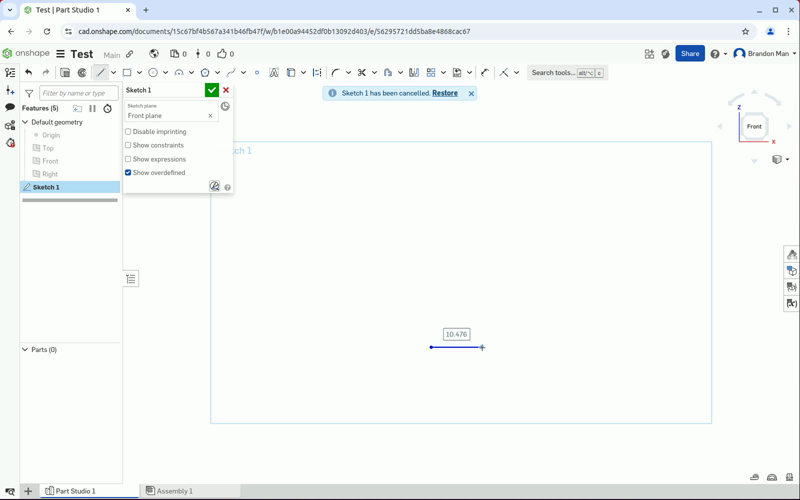
mouse_move(482, 269)
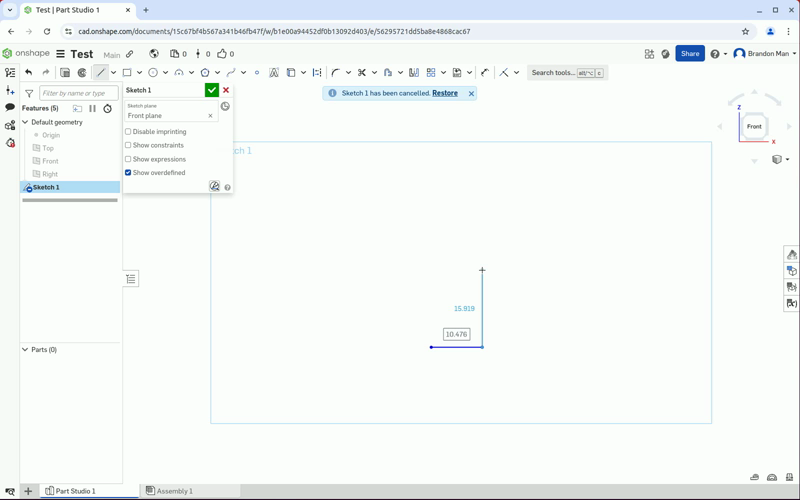
click(482, 269)
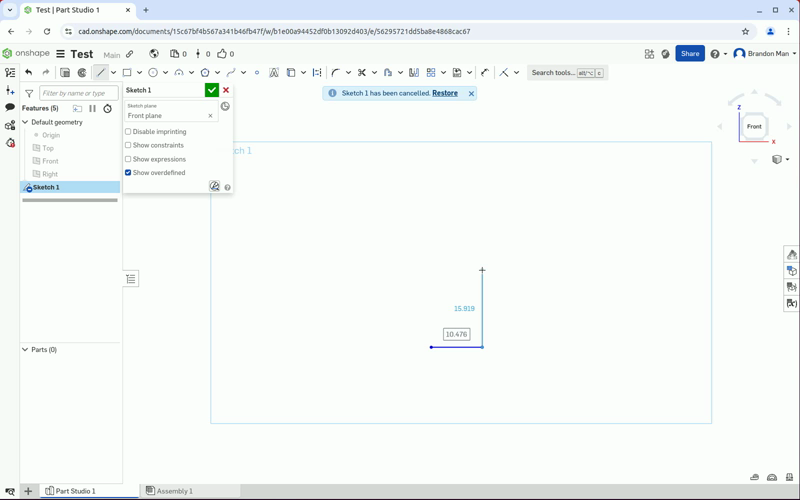
key_up(shift)
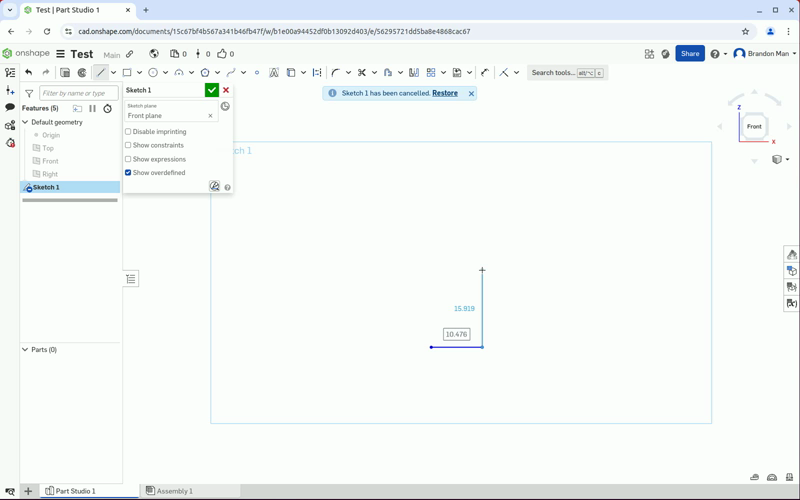
key_down(shift)
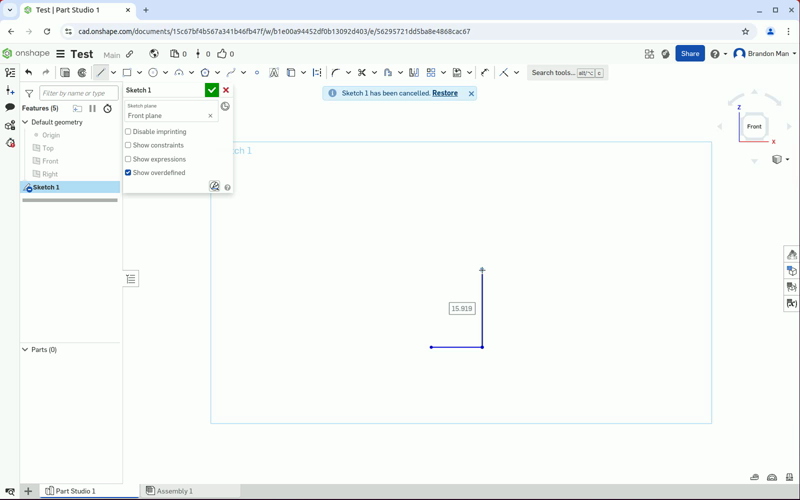
mouse_move(512, 269)
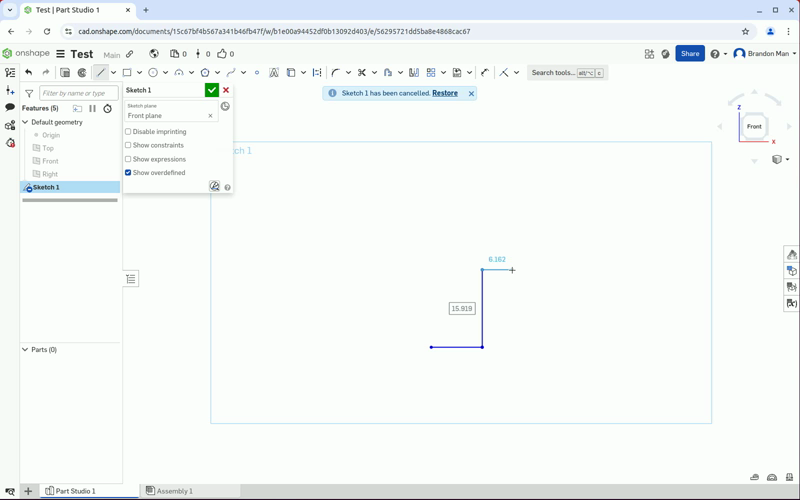
mouse_move(431, 269)
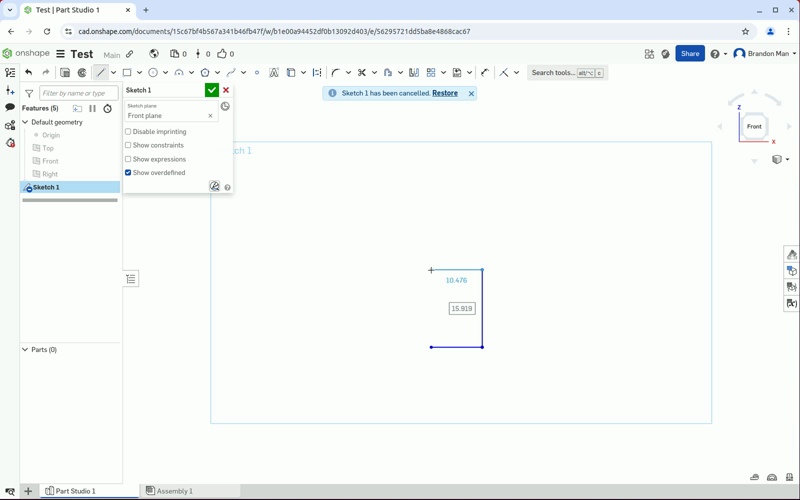
click(431, 269)
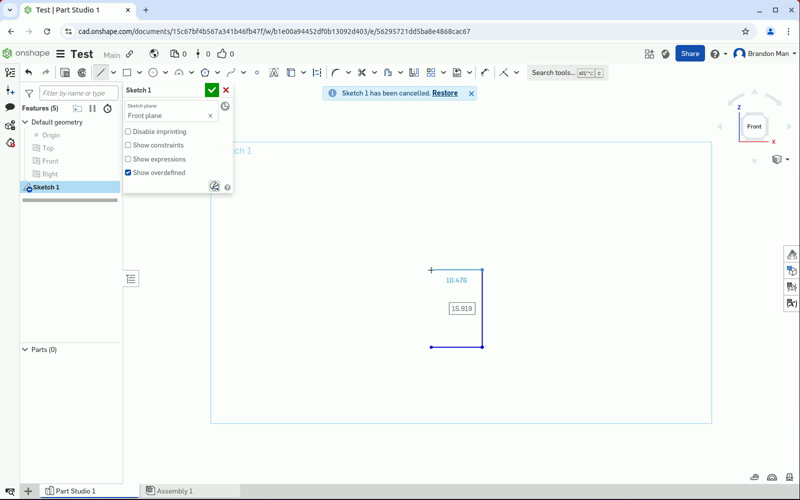
key_up(shift)
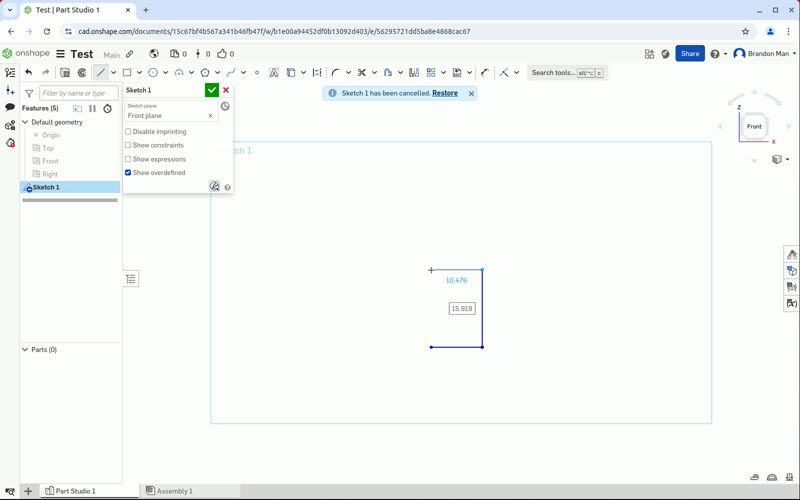
key_down(shift)
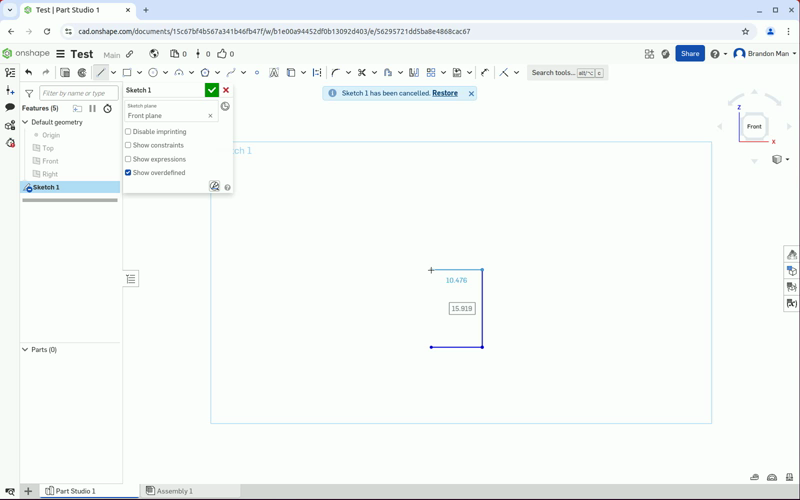
mouse_move(431, 347)
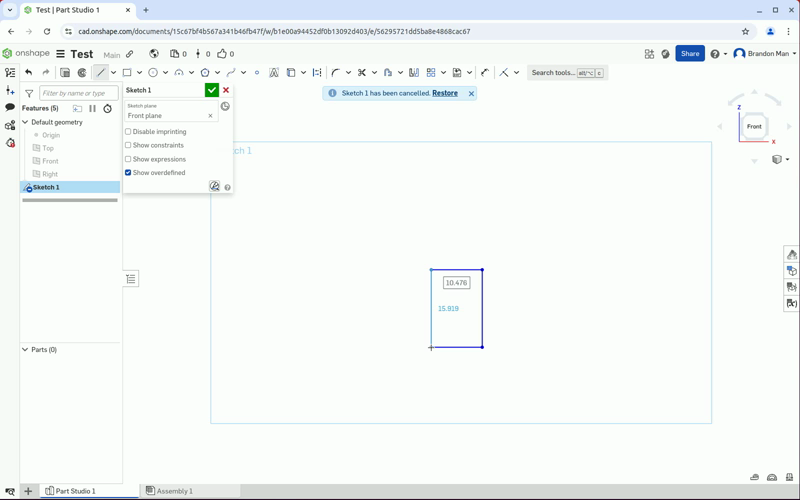
key_up(shift)
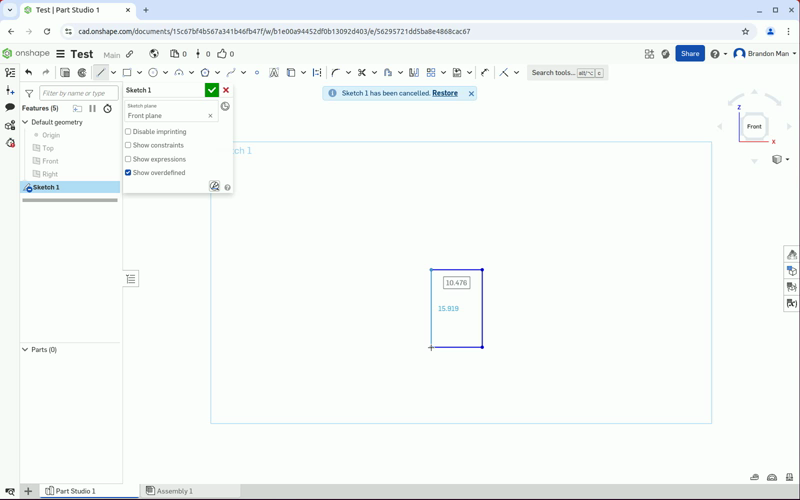
click(431, 347)
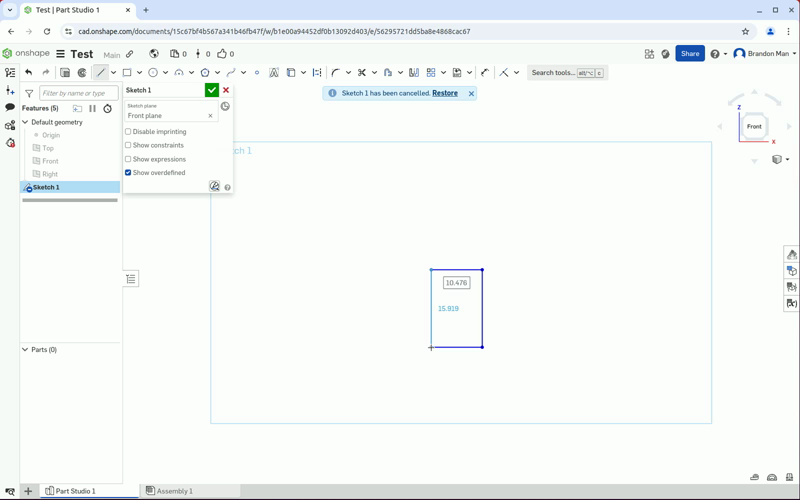
key(esc)
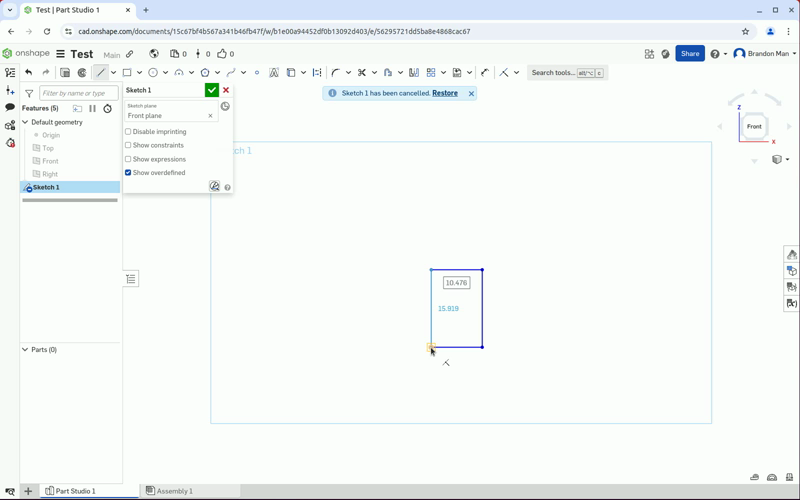
mouse_move(450, 301)
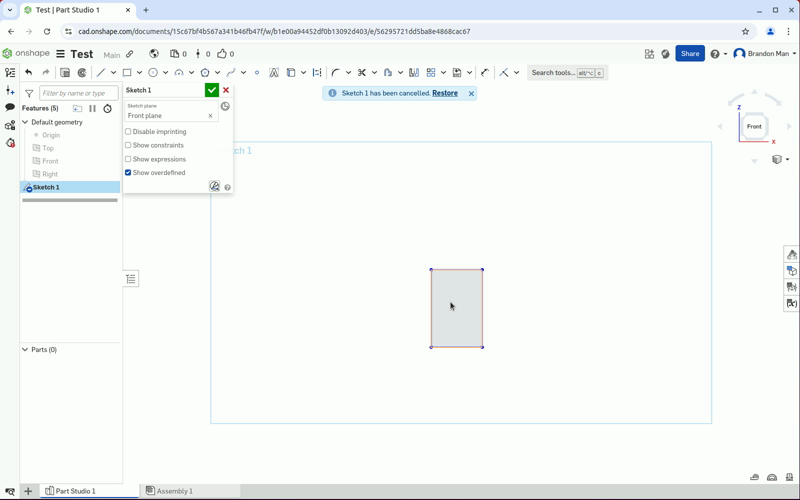
click(450, 301)
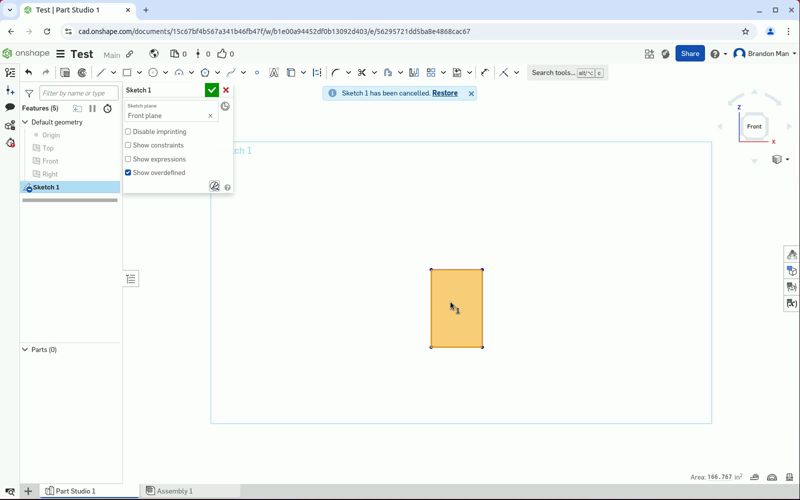
mouse_move(73, 352)
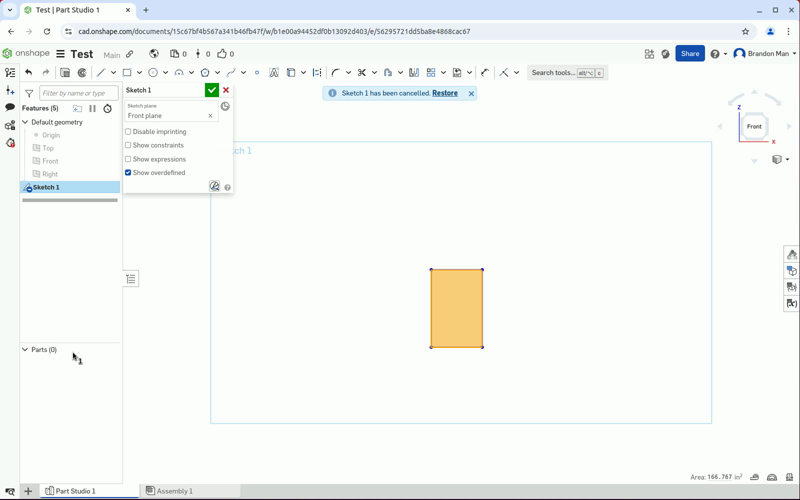
key(shift+y)
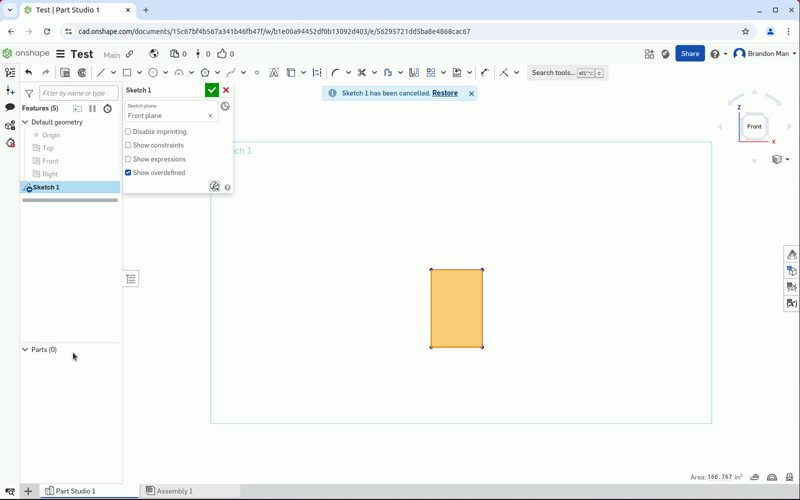
key(shift+e)
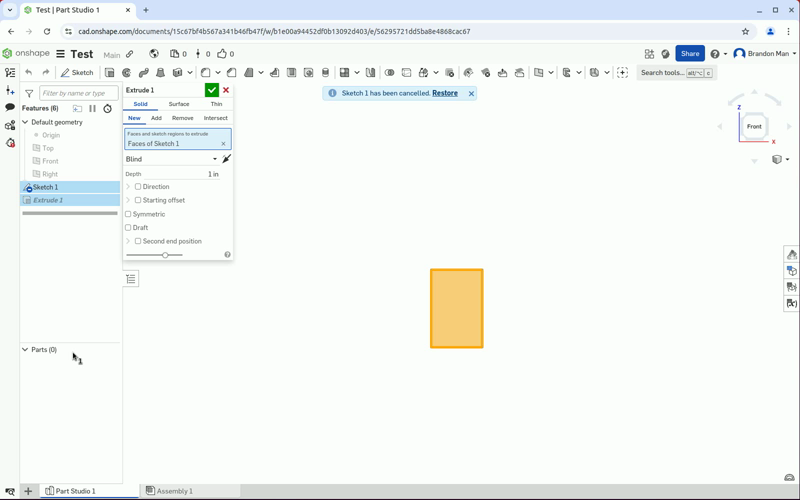
mouse_move(143, 106)
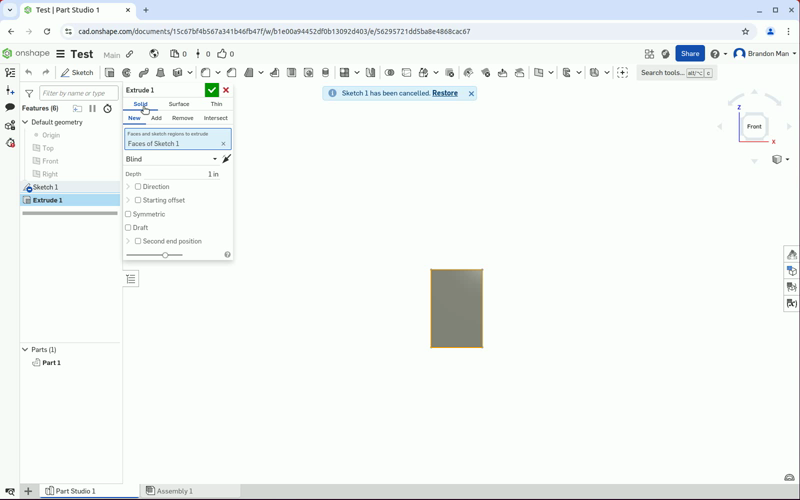
click(143, 106)
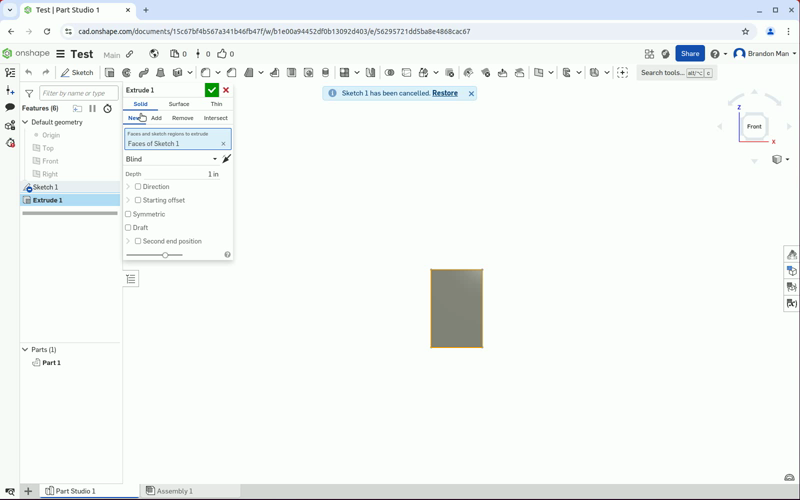
mouse_move(137, 120)
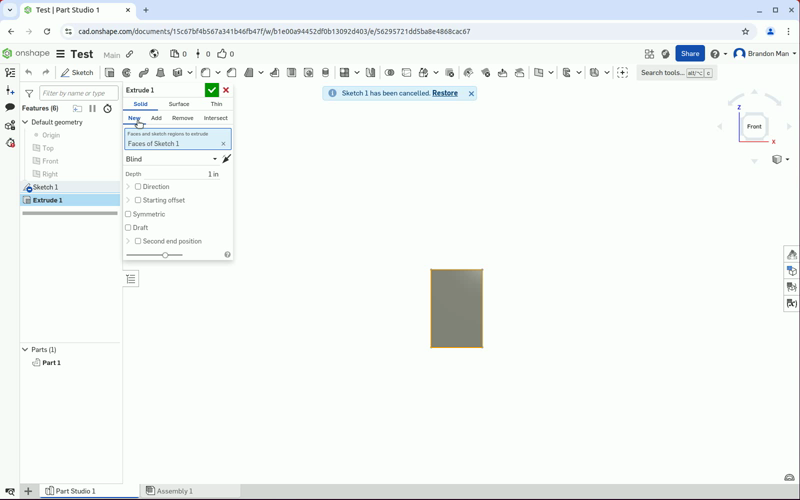
click(137, 120)
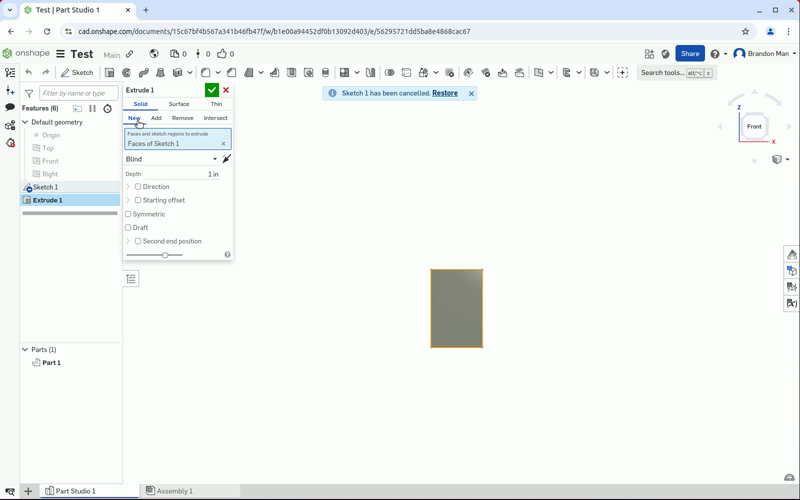
key(tab, 4)
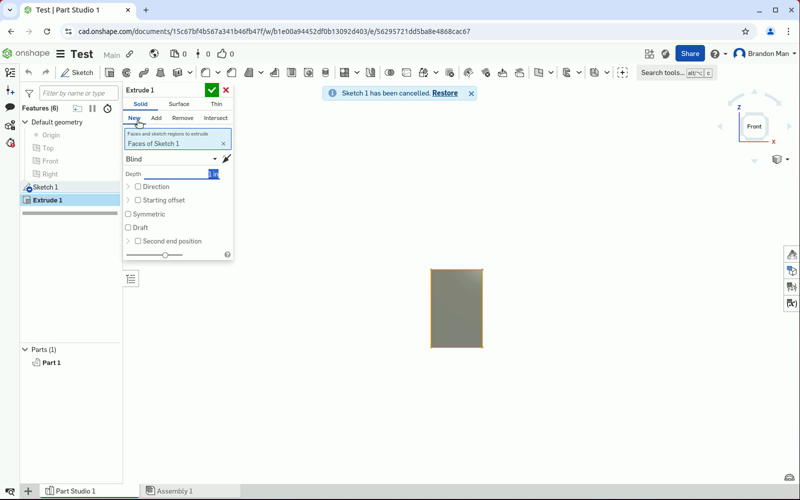
text(8.666)
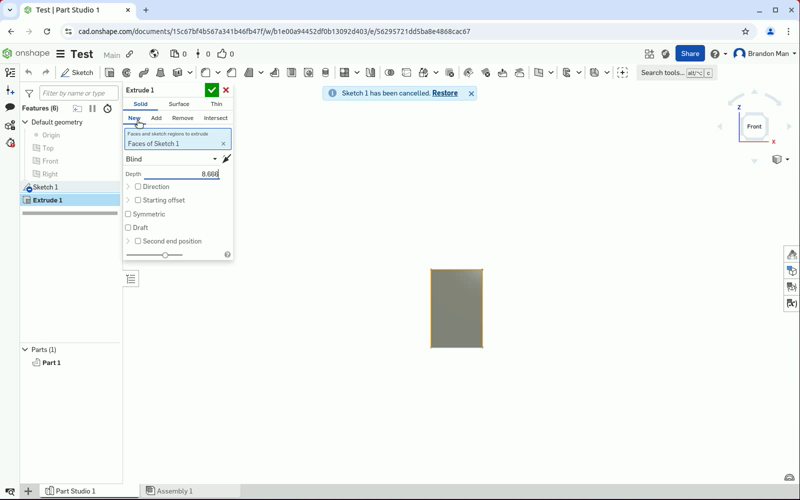
key(enter)
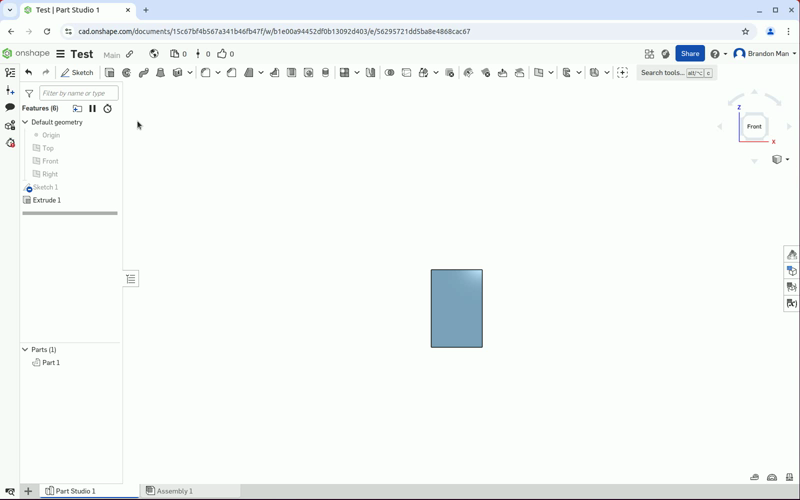
key(shift+h)
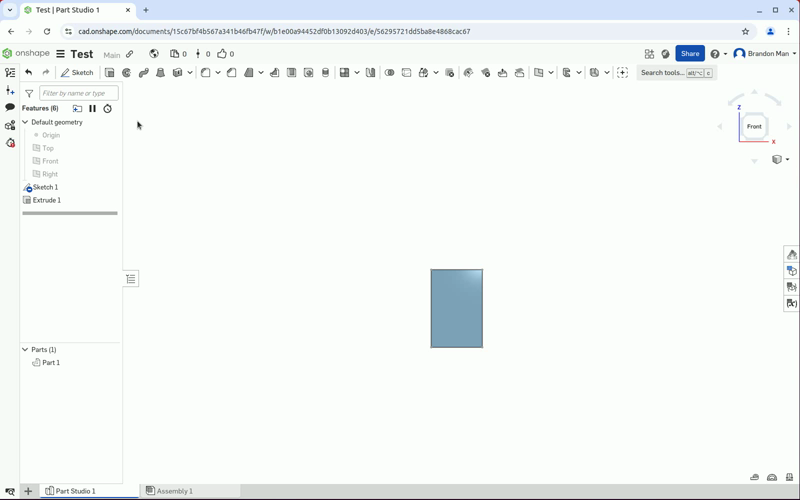
key(shift+h)
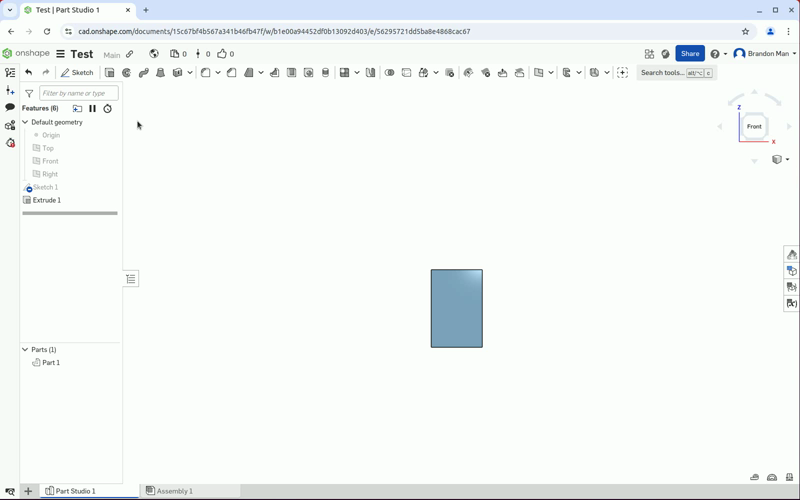
mouse_move(73, 189)
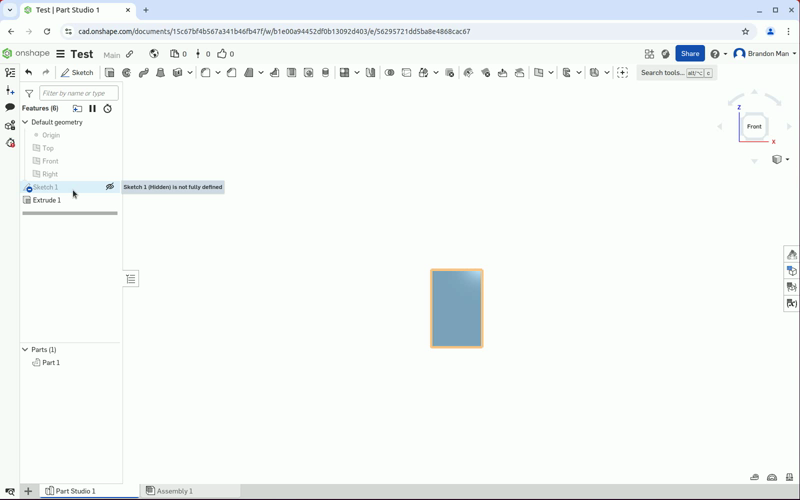
click(73, 189)
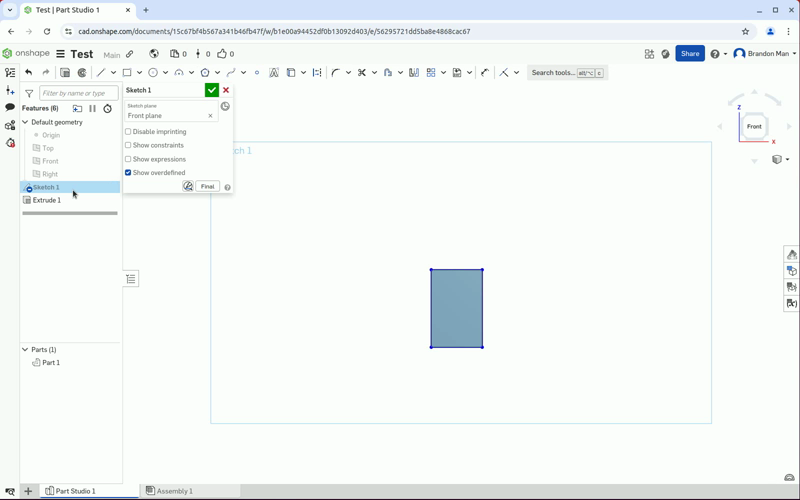
mouse_move(229, 92)
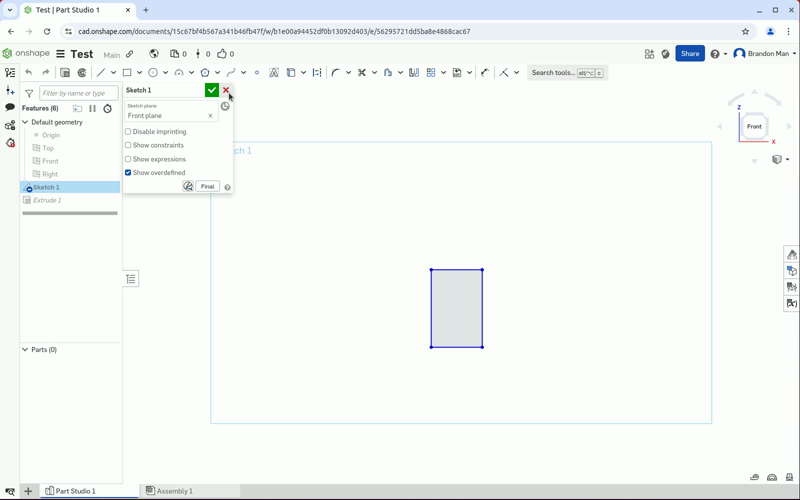
click(229, 92)
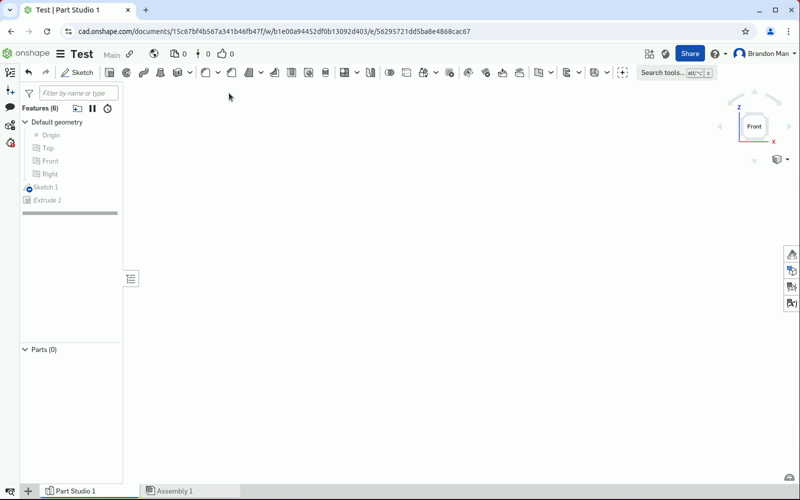
mouse_move(73, 352)
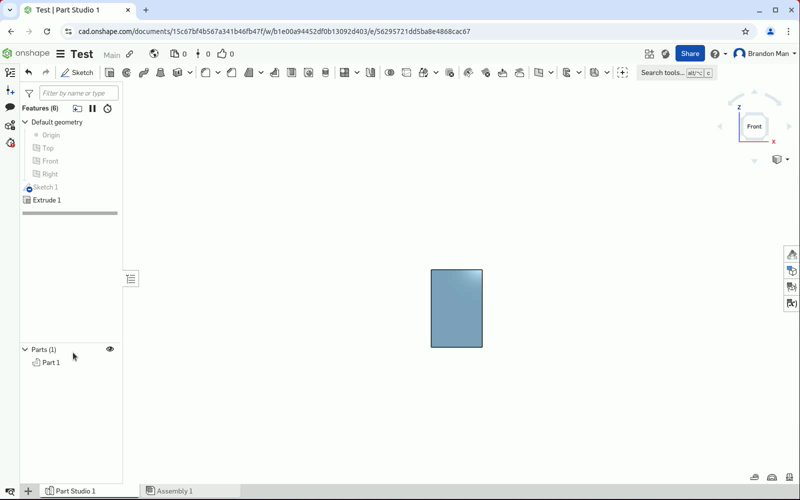
key(y)
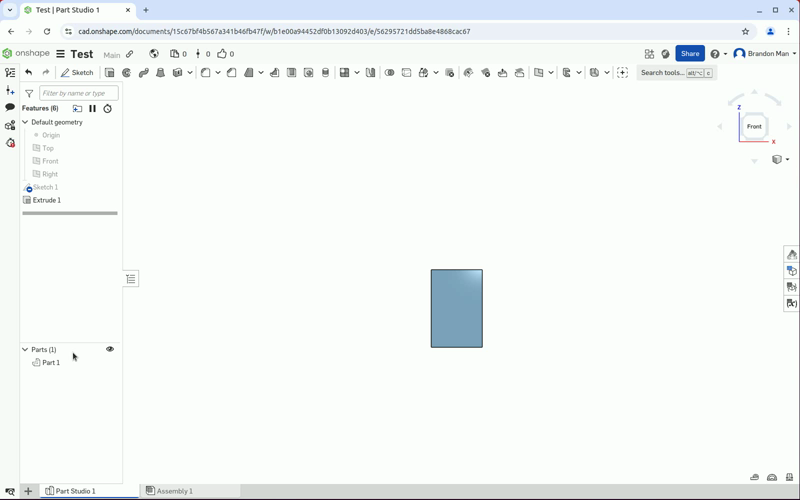
key(shift+p)
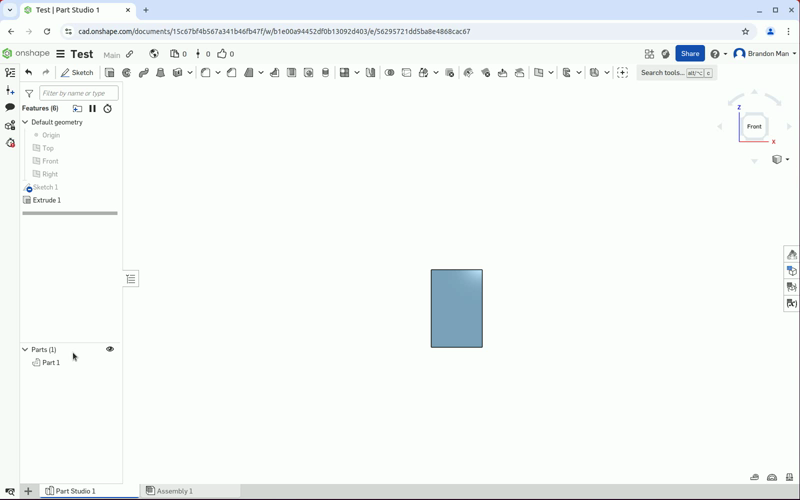
key(space)
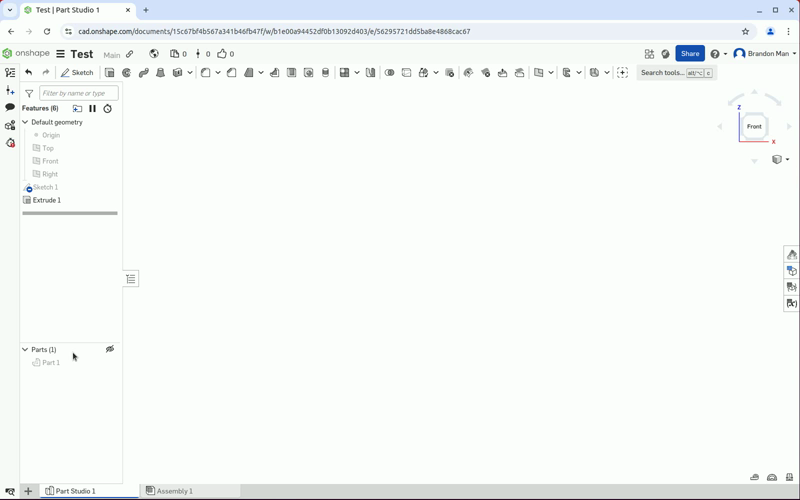
key_down(shift)
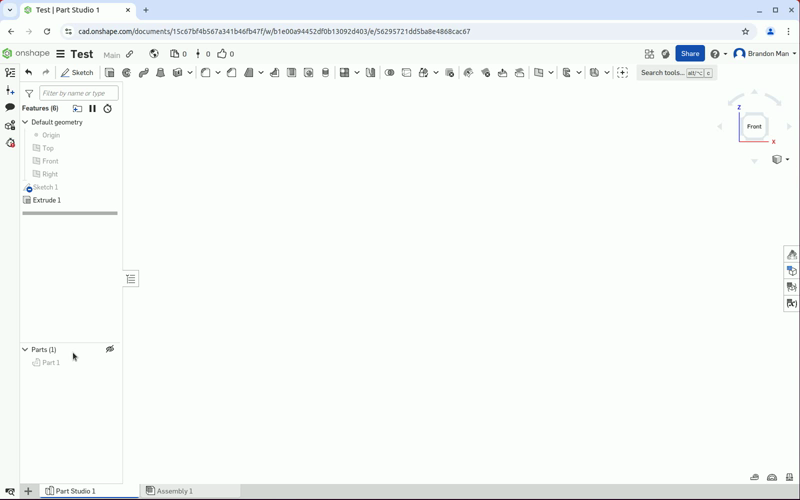
key(left)
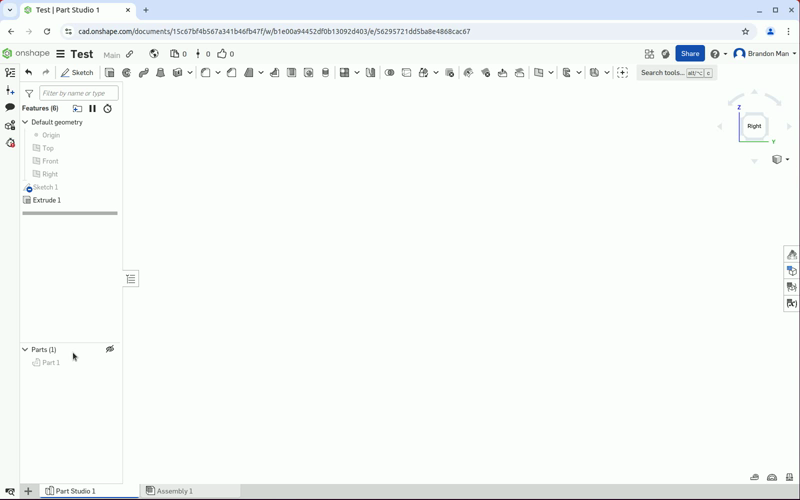
key_up(shift)
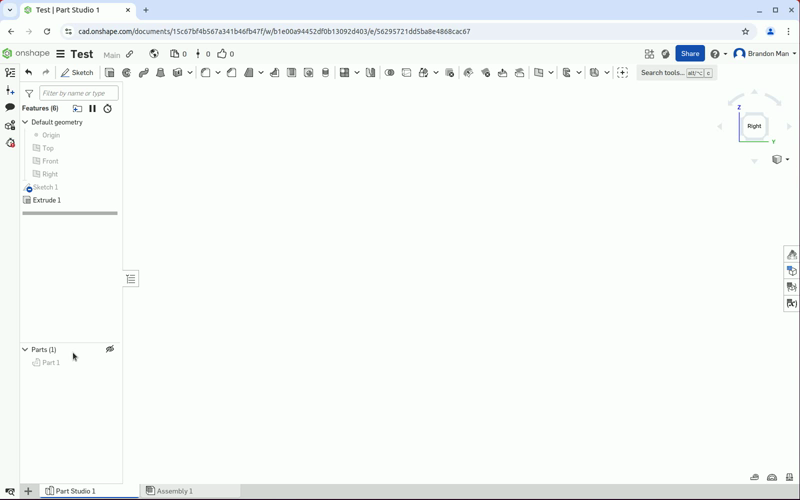
mouse_move(73, 352)
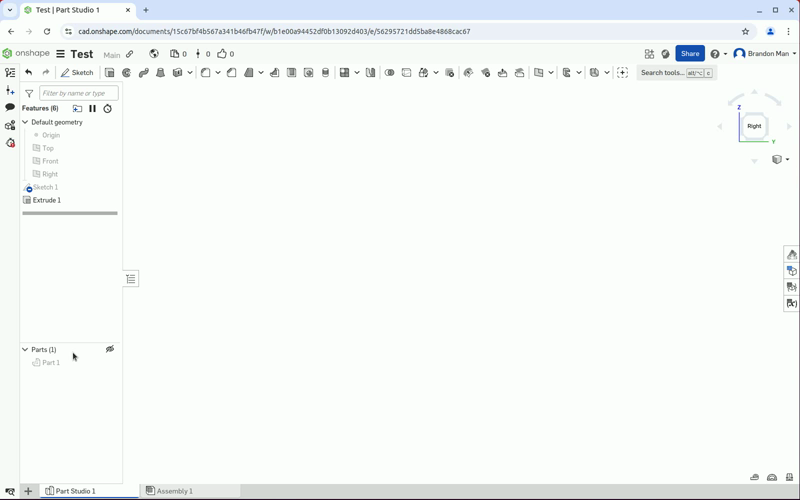
key(shift+y)
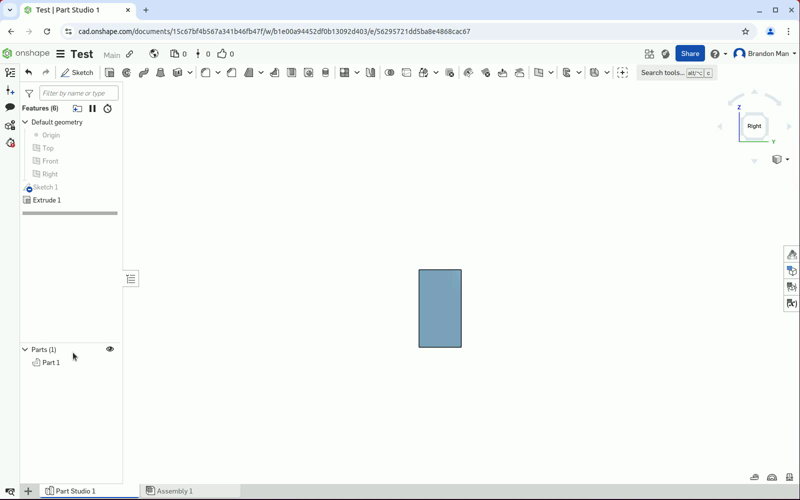
mouse_move(541, 75)
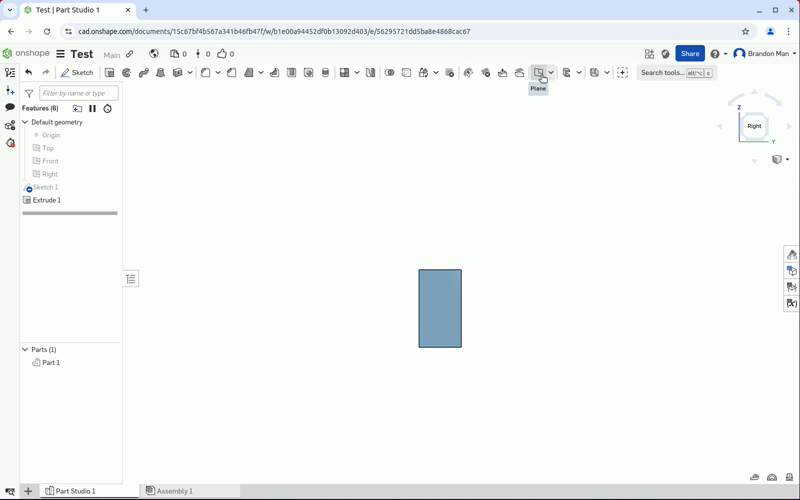
click(541, 75)
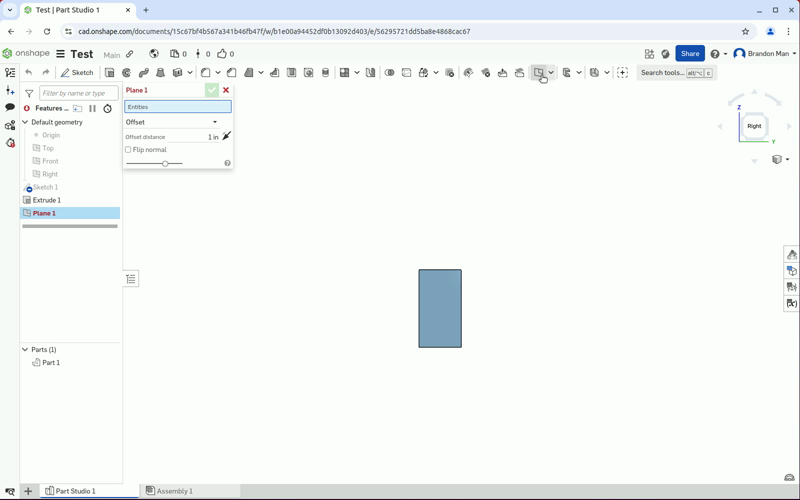
mouse_move(73, 176)
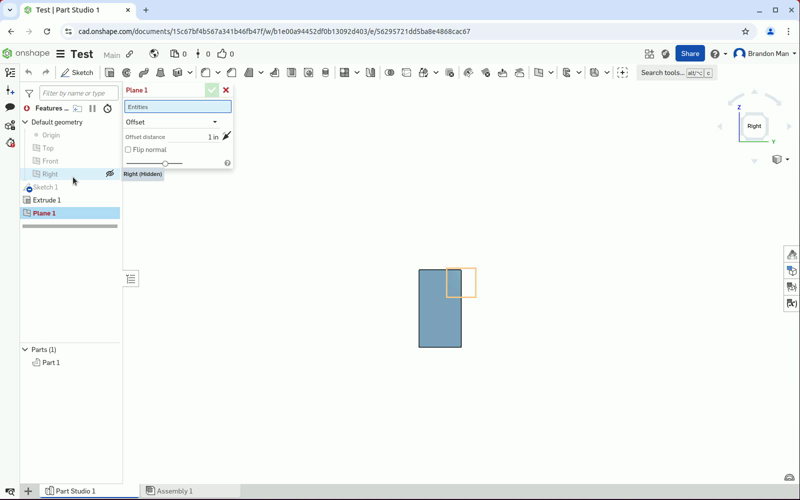
click(73, 176)
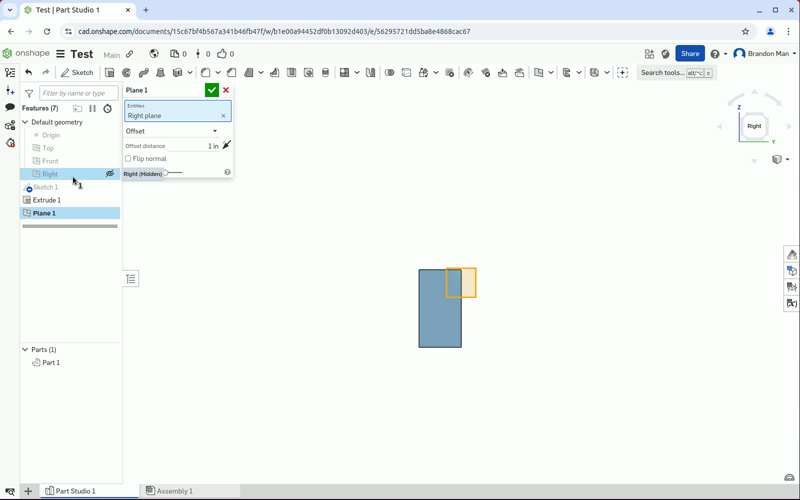
key(tab, 2)
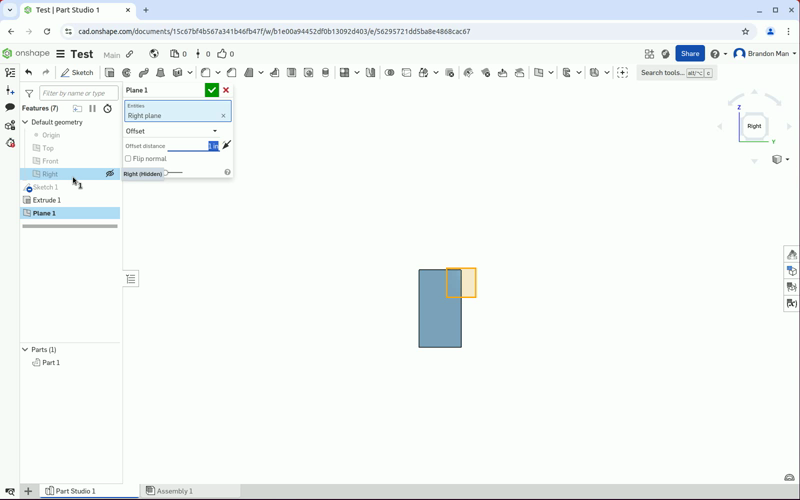
text(4.344)
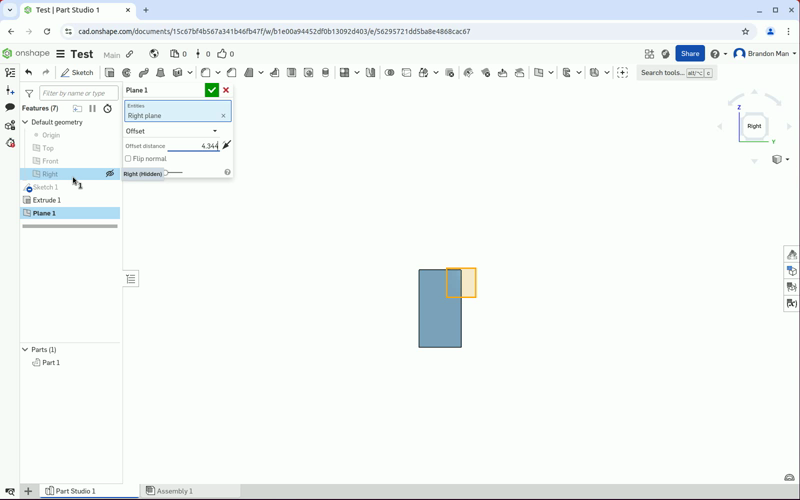
key(enter, 2)
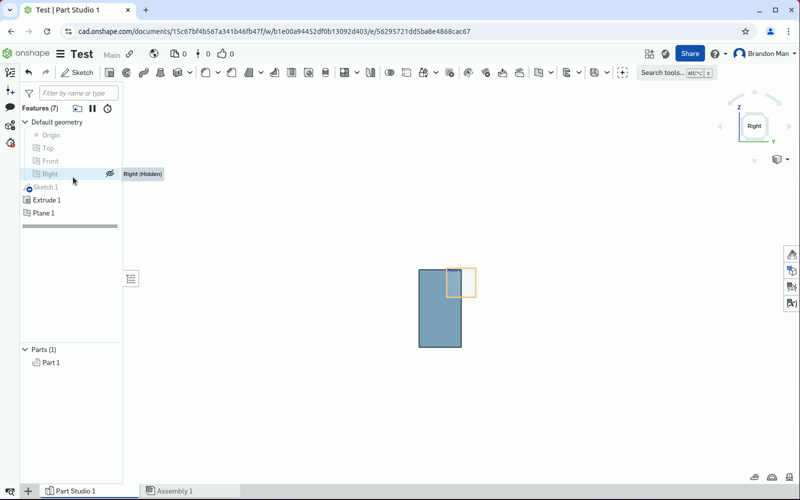
key(shift+s)
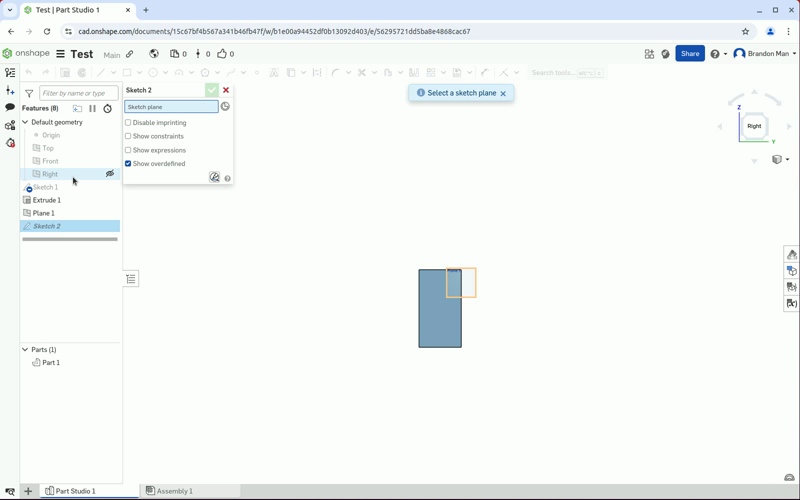
mouse_move(73, 215)
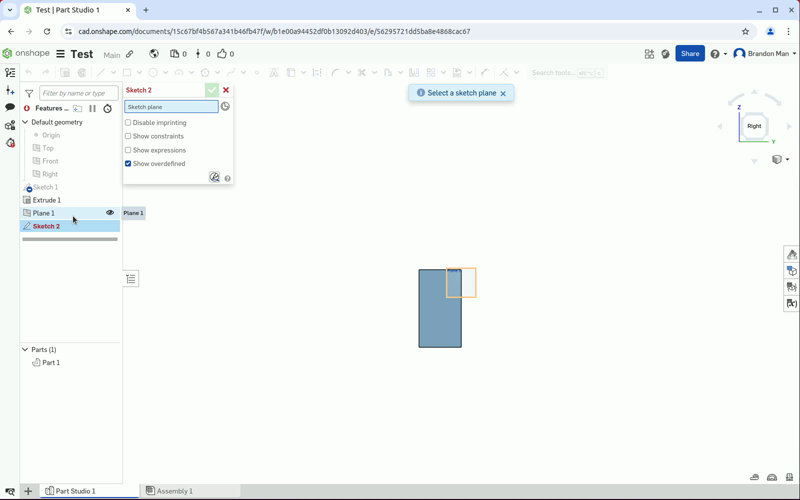
click(73, 215)
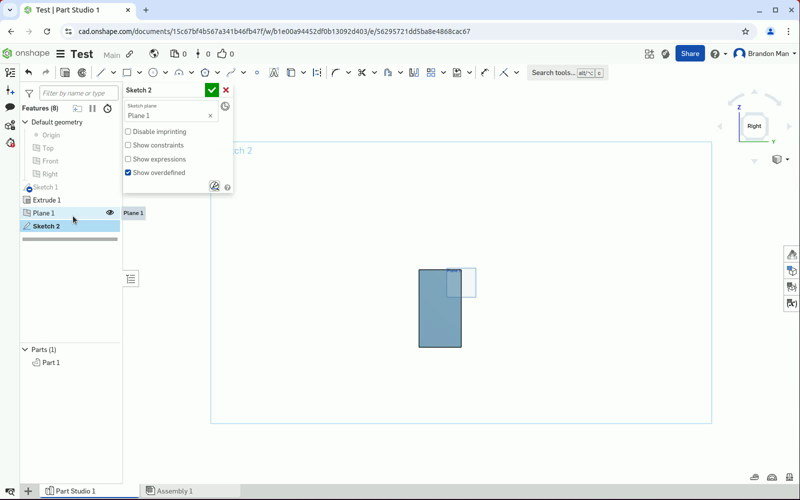
mouse_move(73, 352)
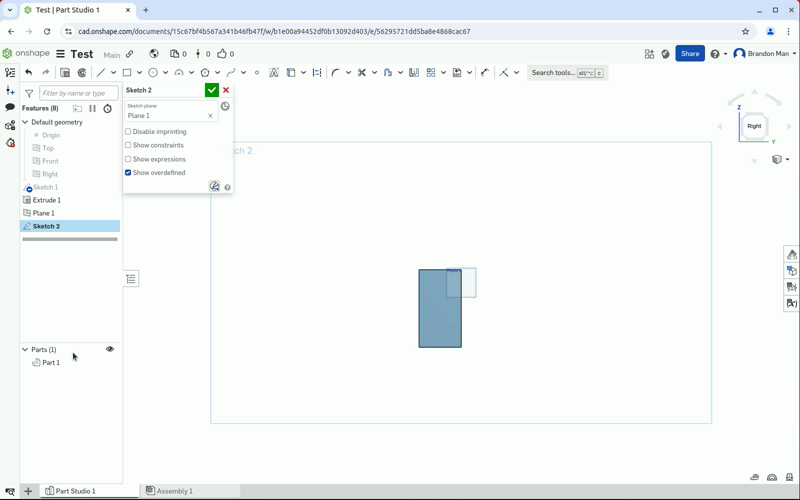
key(y)
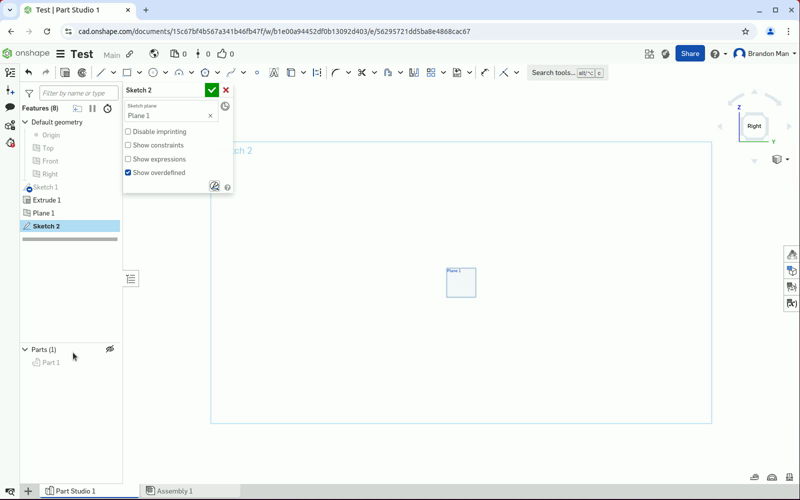
key(l)
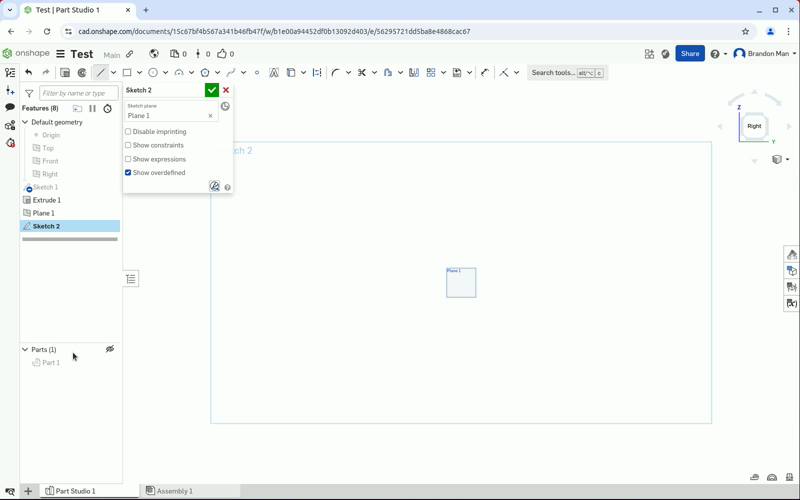
key_down(shift)
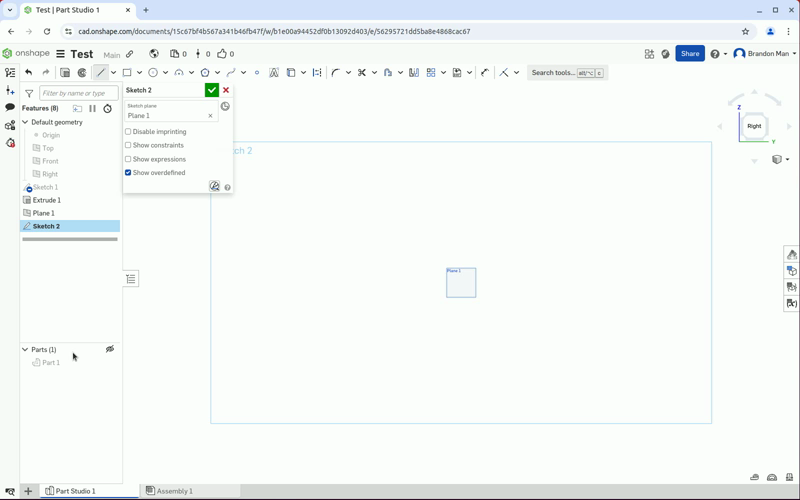
mouse_move(418, 332)
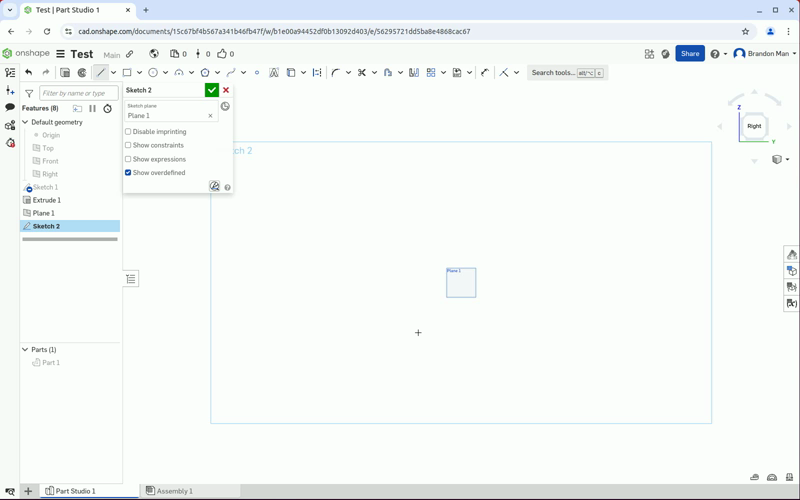
click(418, 332)
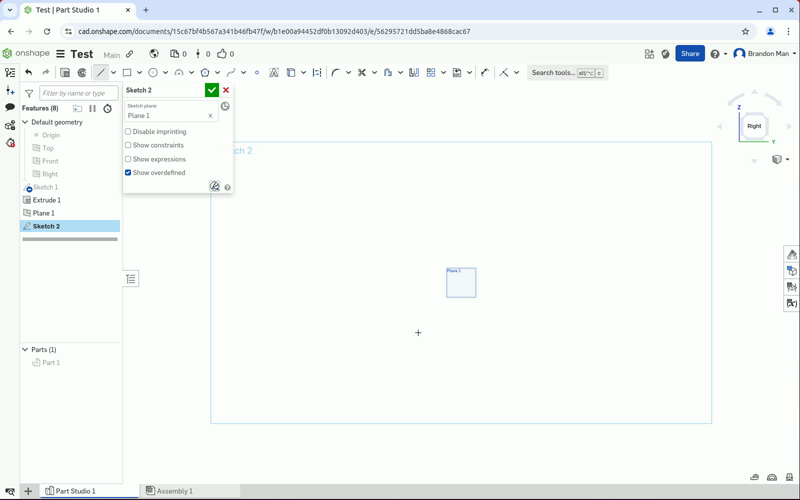
key_up(shift)
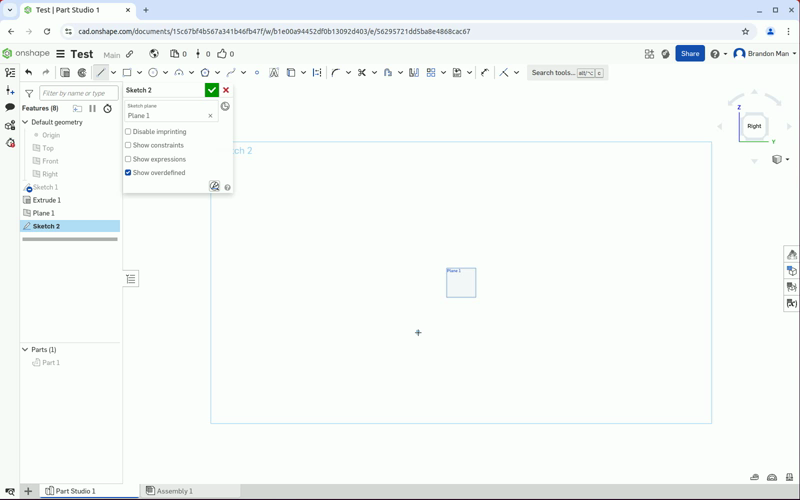
key_down(shift)
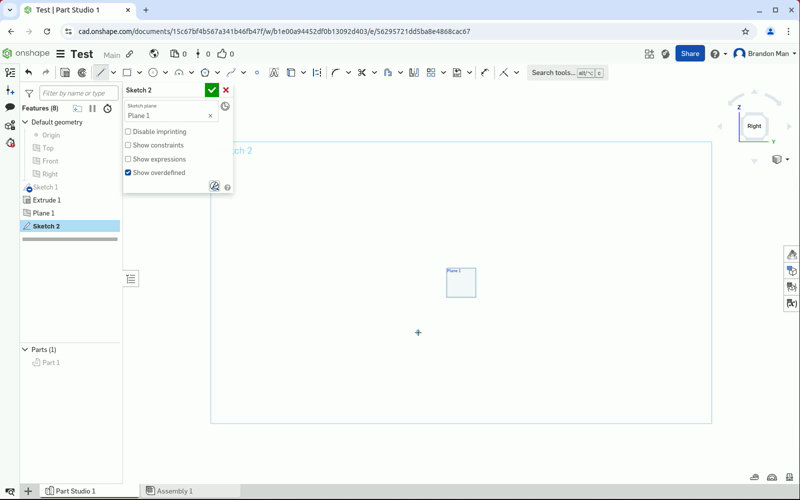
mouse_move(448, 332)
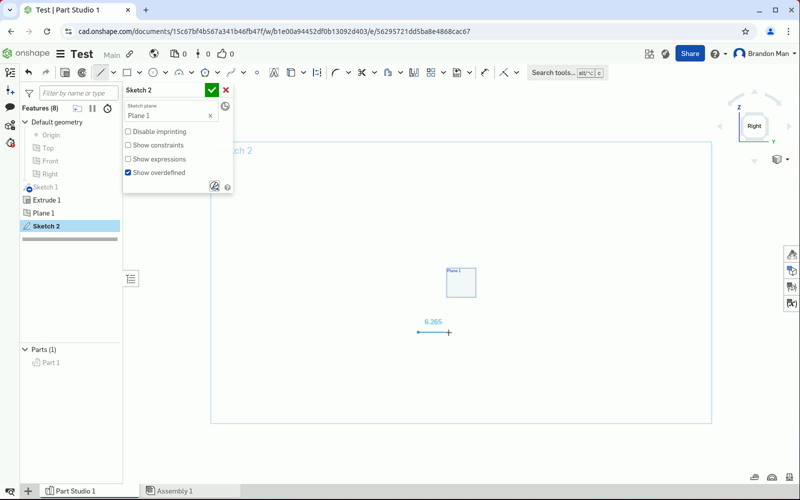
mouse_move(461, 332)
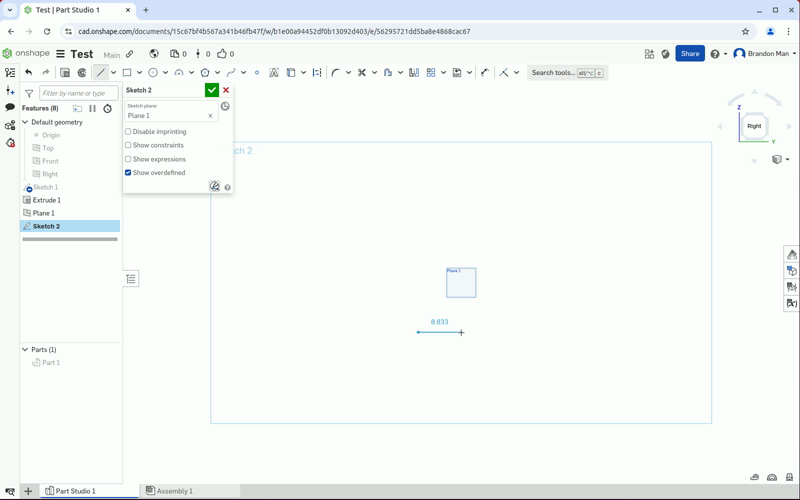
click(461, 332)
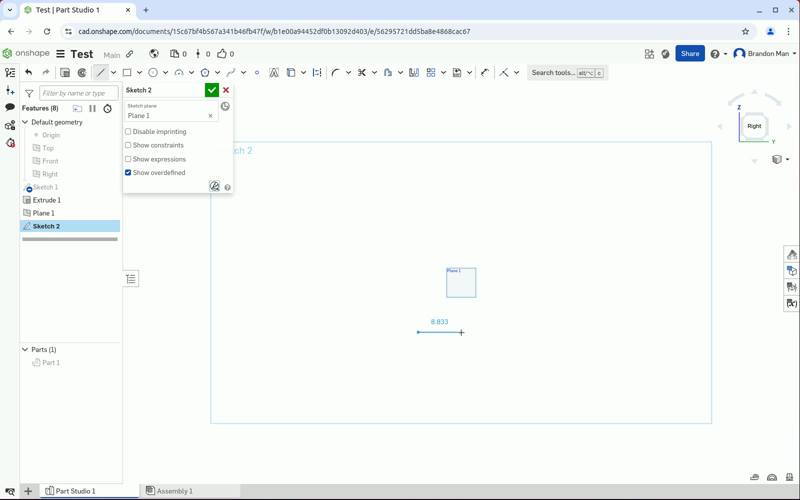
key_up(shift)
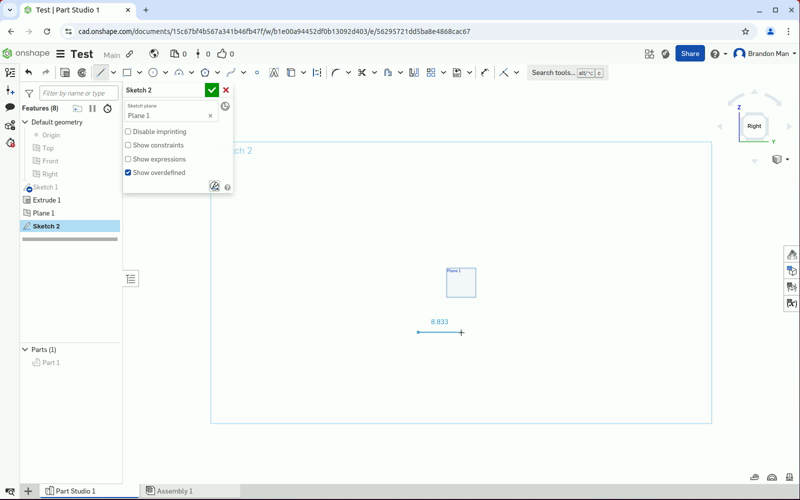
key_down(shift)
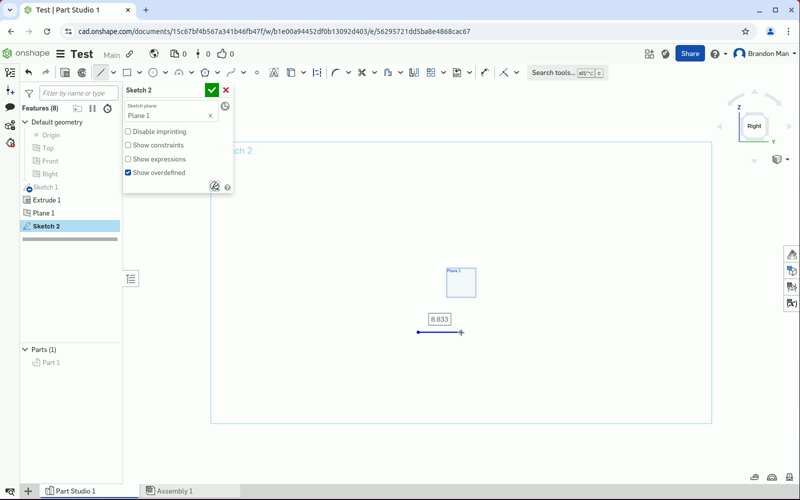
mouse_move(491, 332)
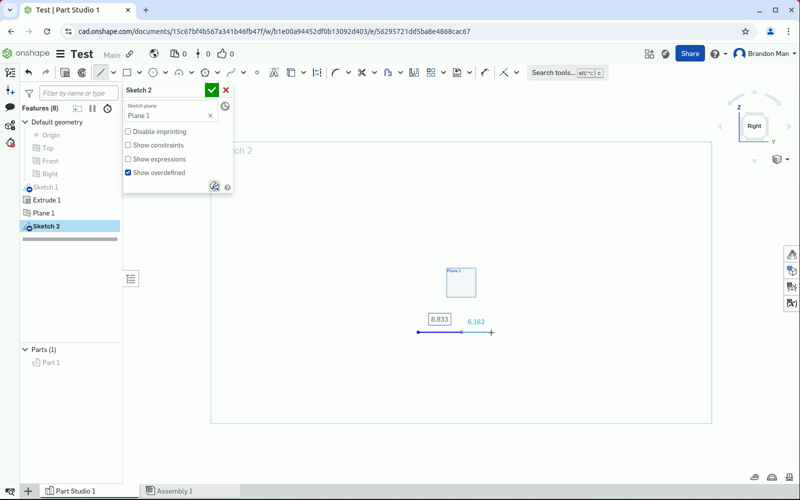
mouse_move(461, 291)
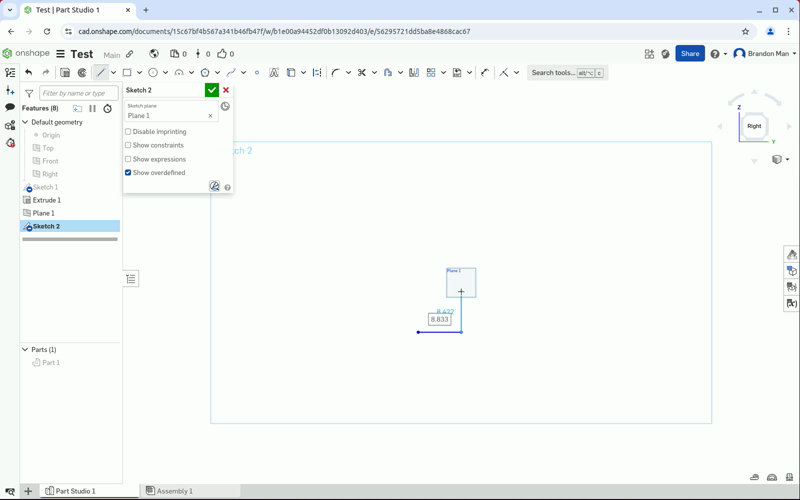
click(461, 291)
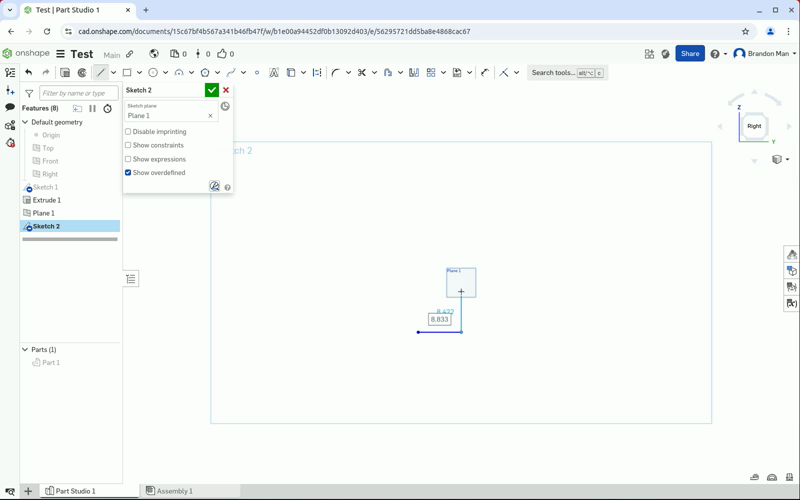
key_up(shift)
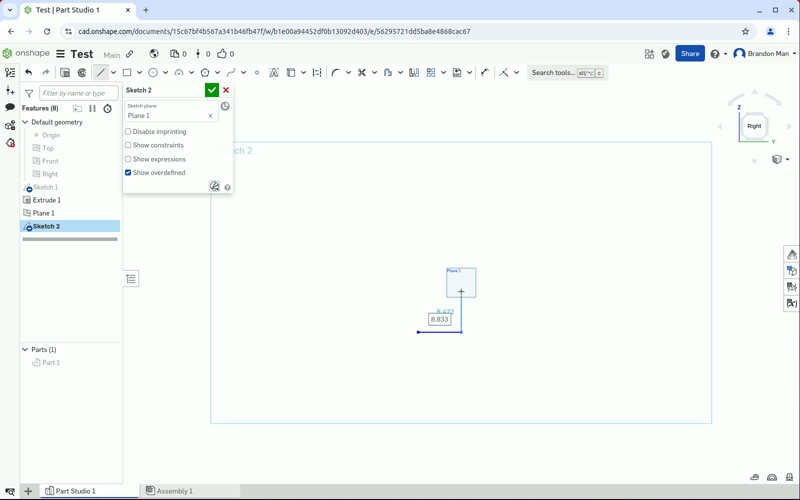
key(esc)
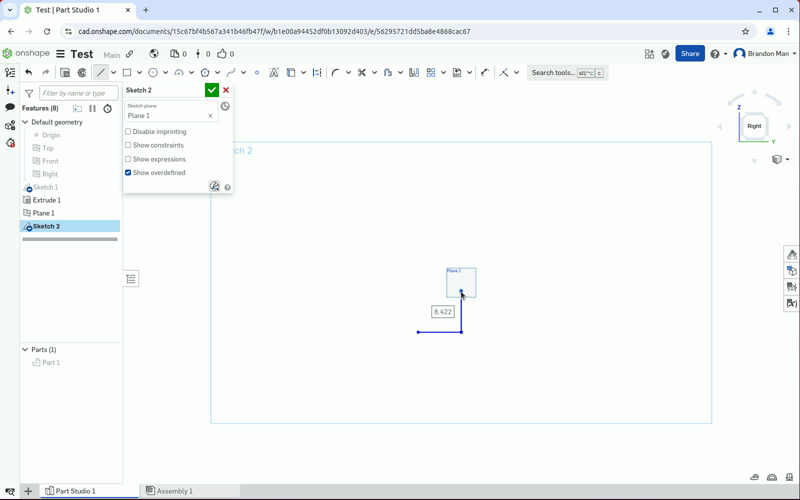
key(a)
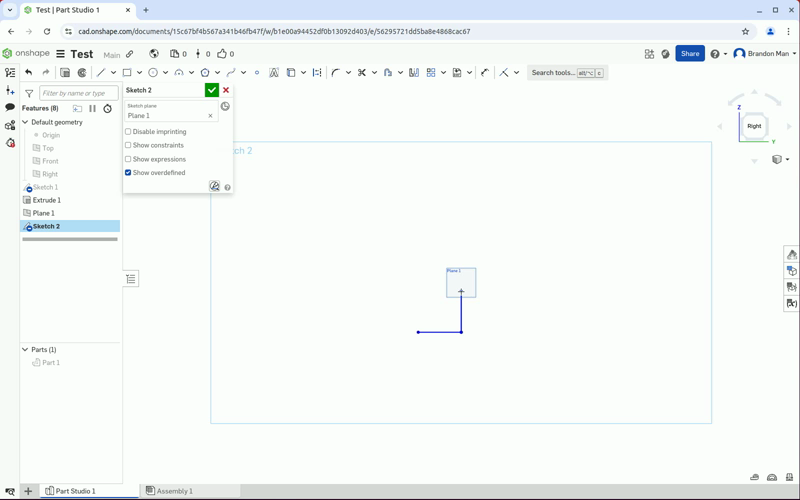
mouse_move(461, 291)
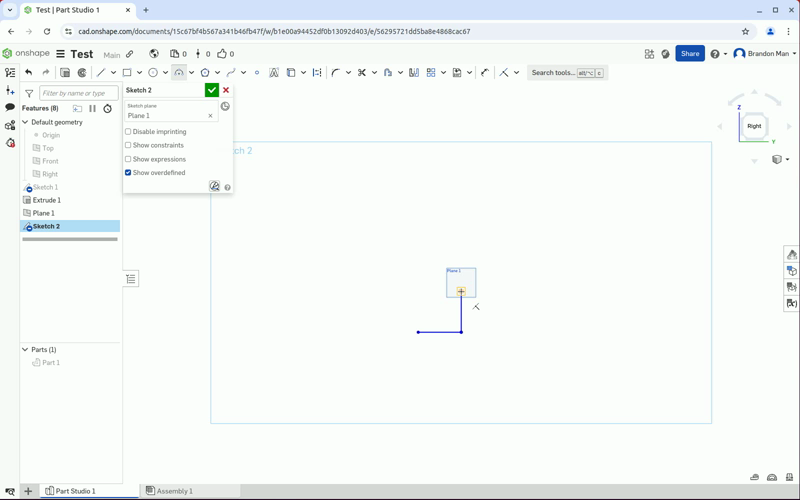
click(461, 291)
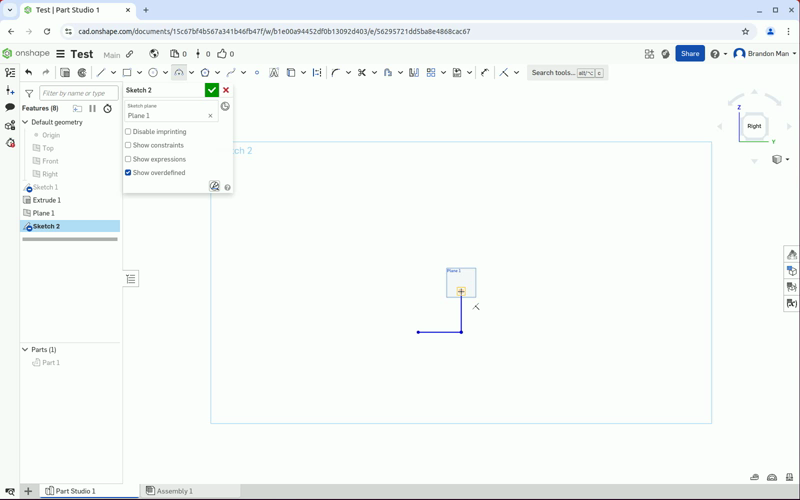
key_down(shift)
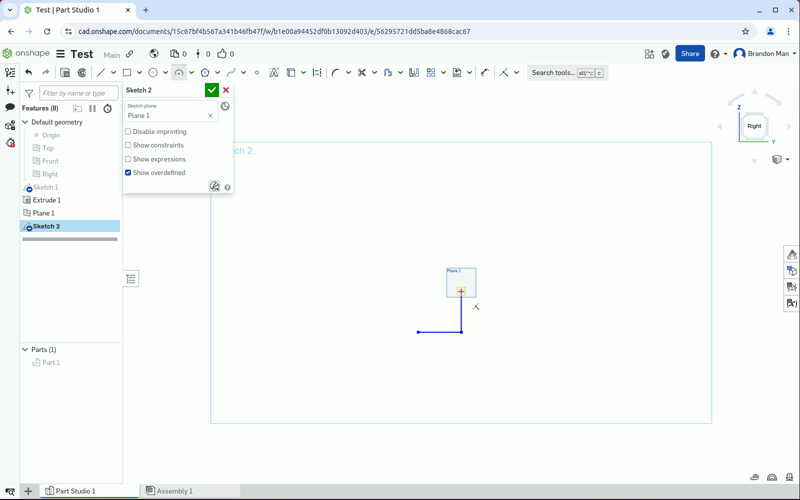
mouse_move(418, 291)
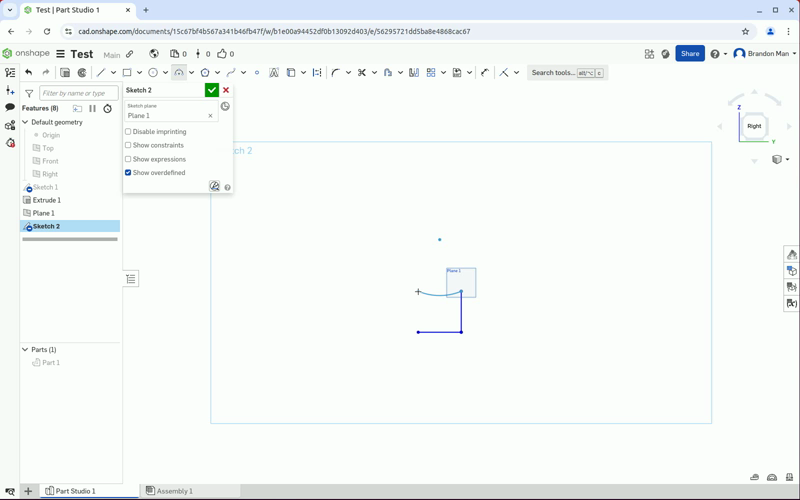
click(418, 291)
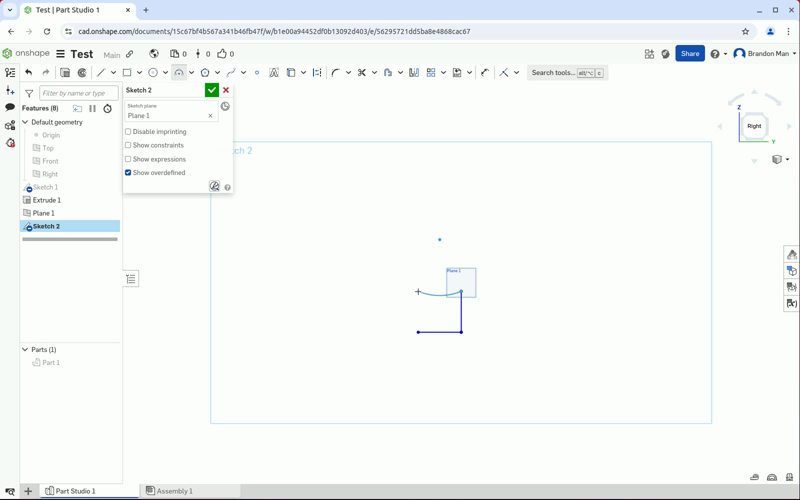
mouse_move(440, 269)
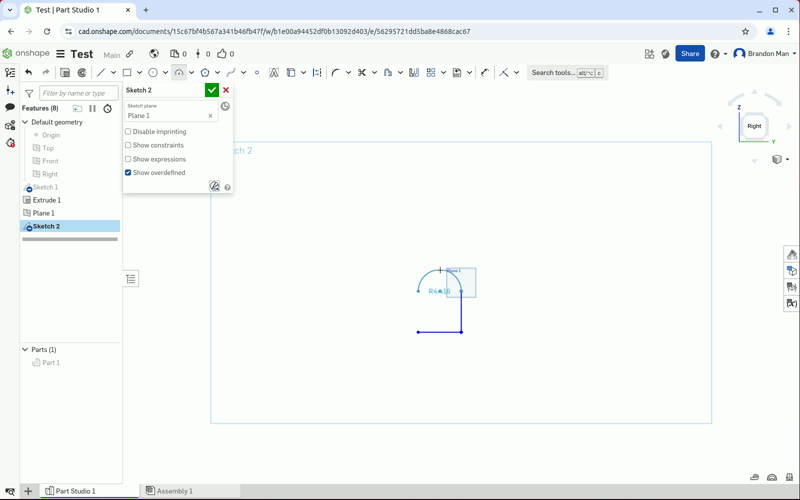
click(440, 269)
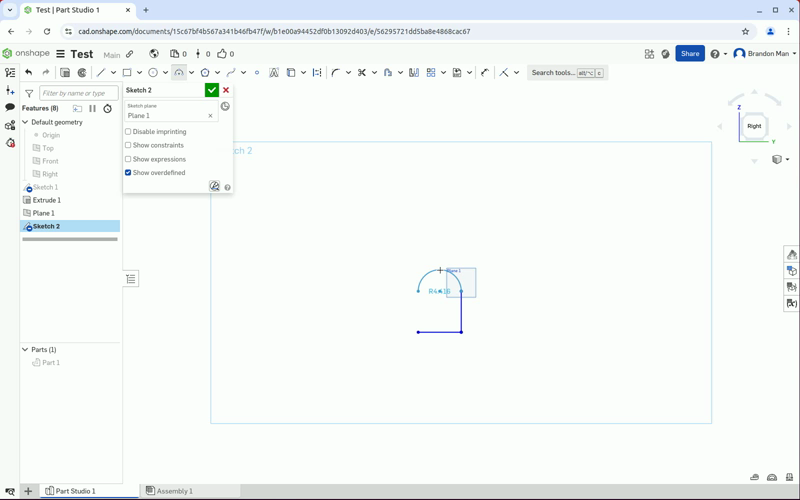
key_up(shift)
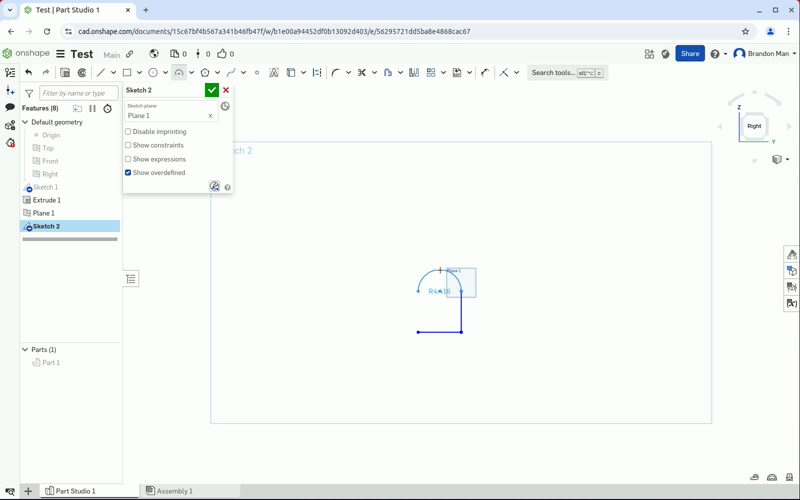
key(esc)
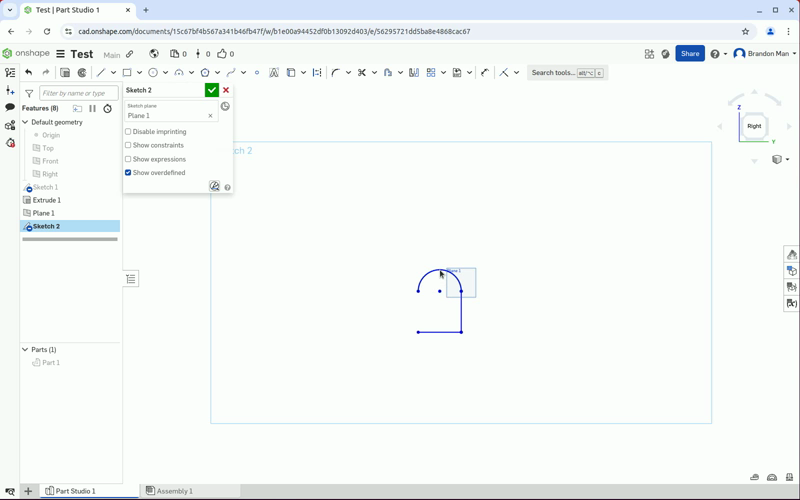
key(l)
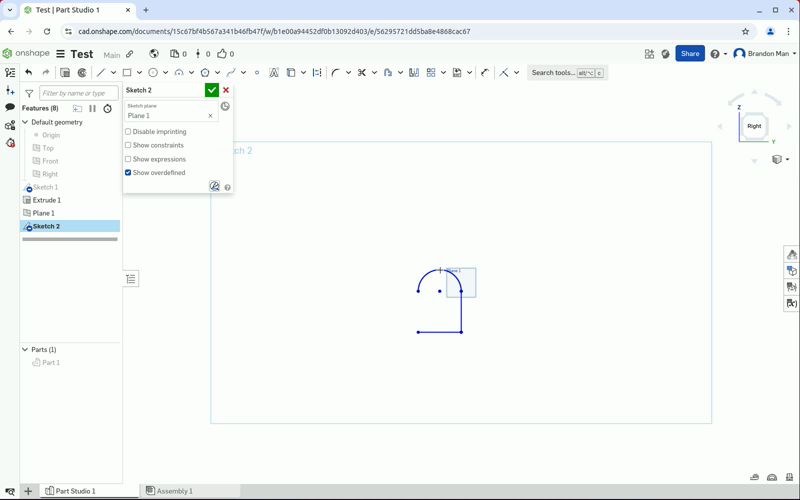
mouse_move(418, 291)
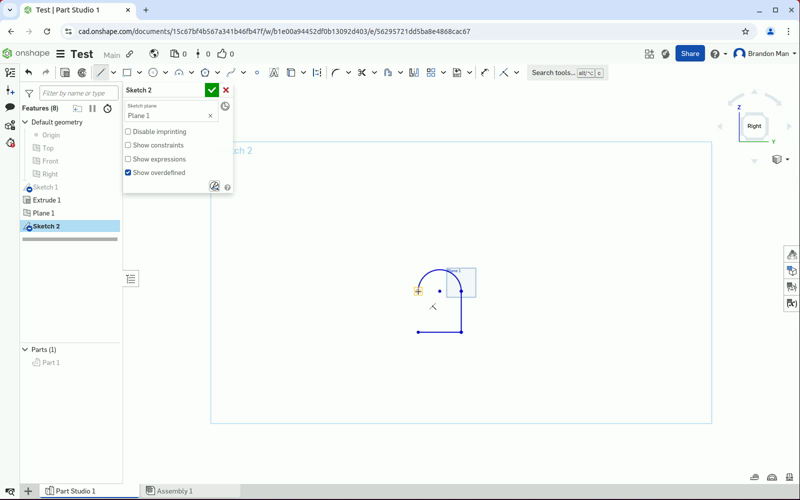
click(418, 291)
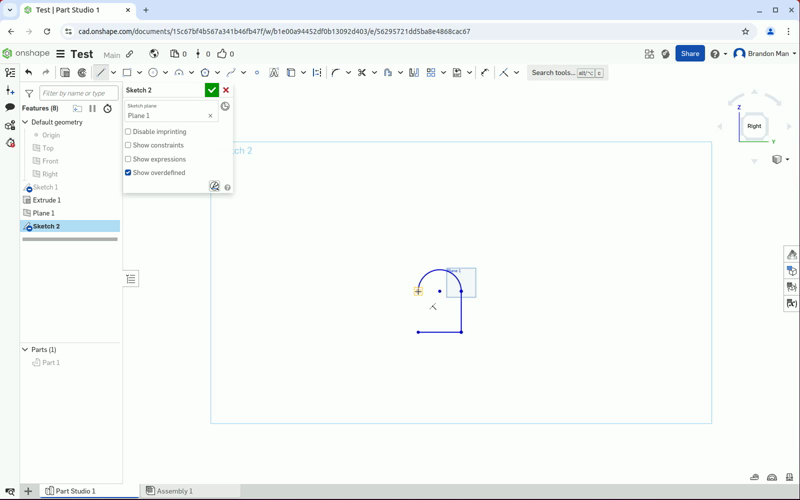
mouse_move(448, 291)
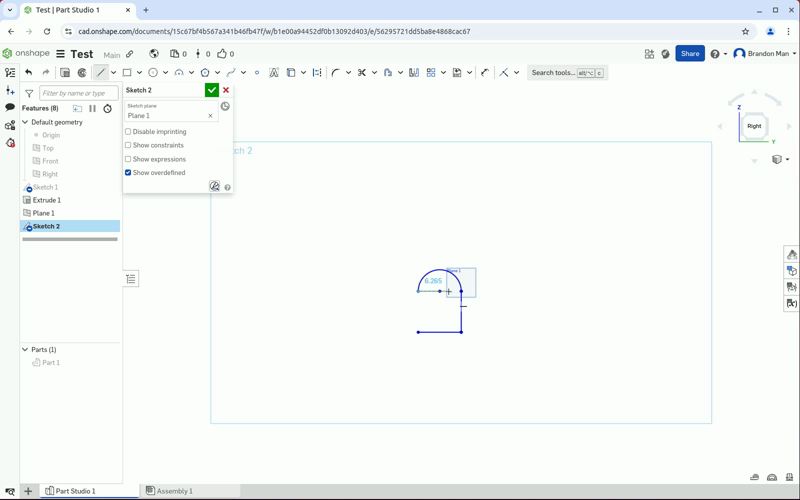
key_down(shift)
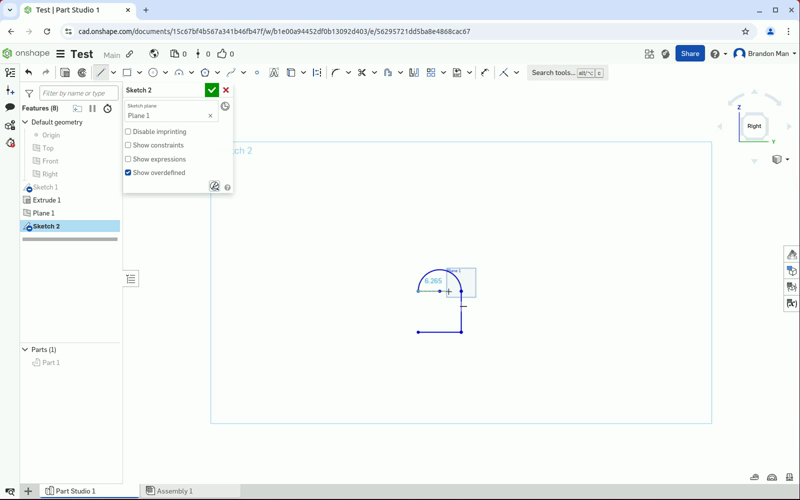
mouse_move(418, 332)
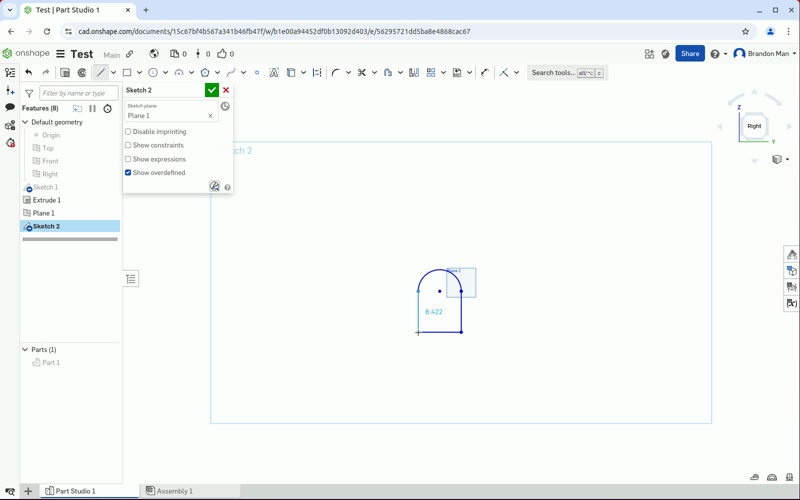
key_up(shift)
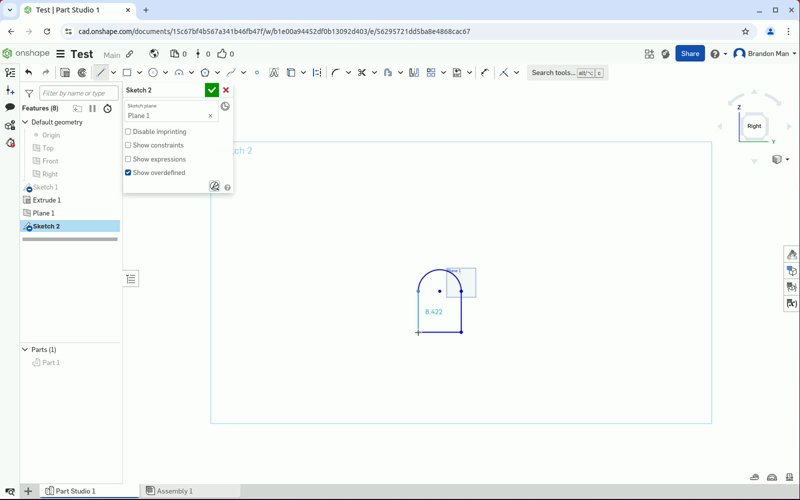
click(418, 332)
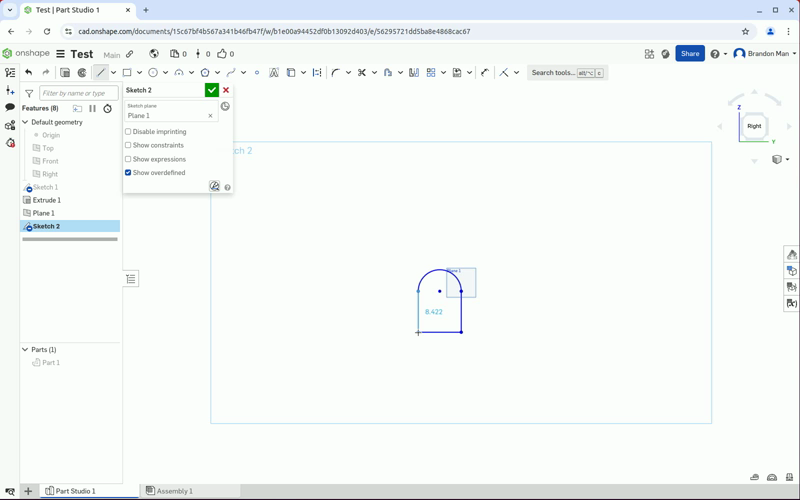
key(esc)
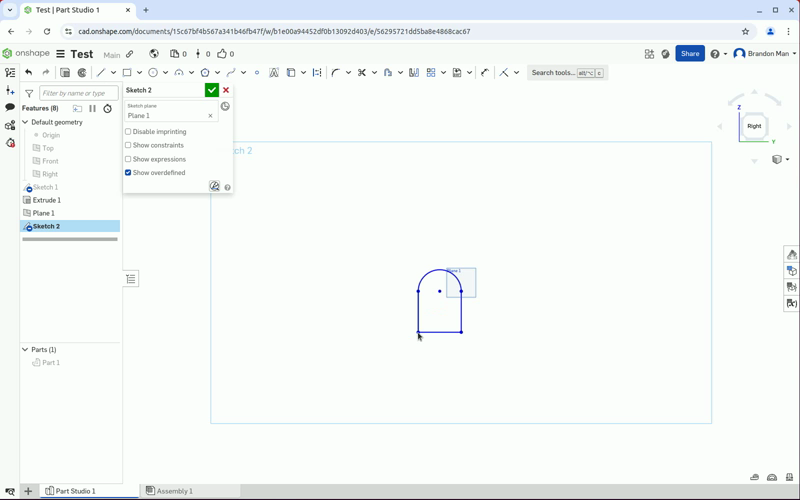
mouse_move(452, 299)
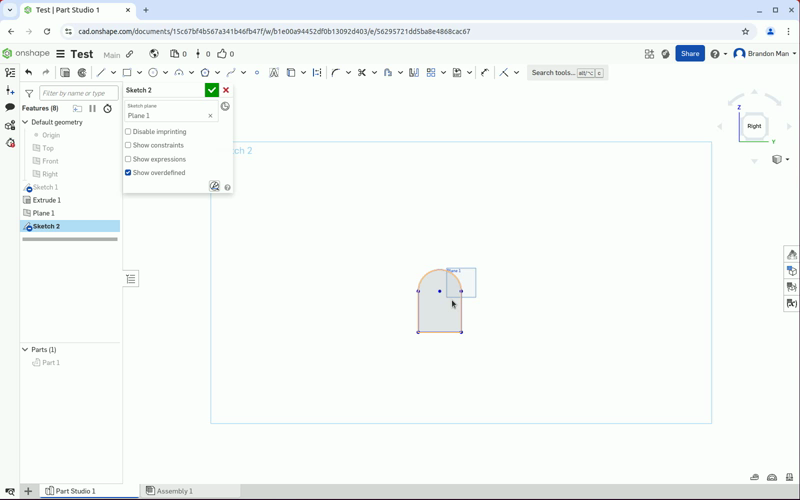
click(452, 299)
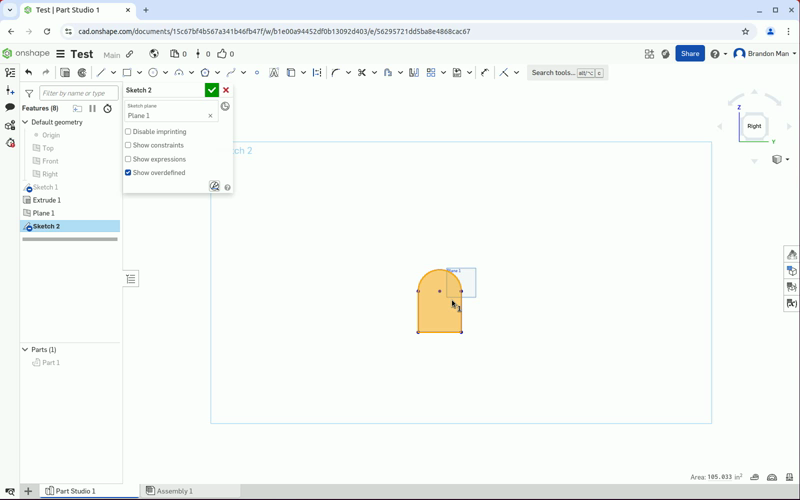
mouse_move(73, 352)
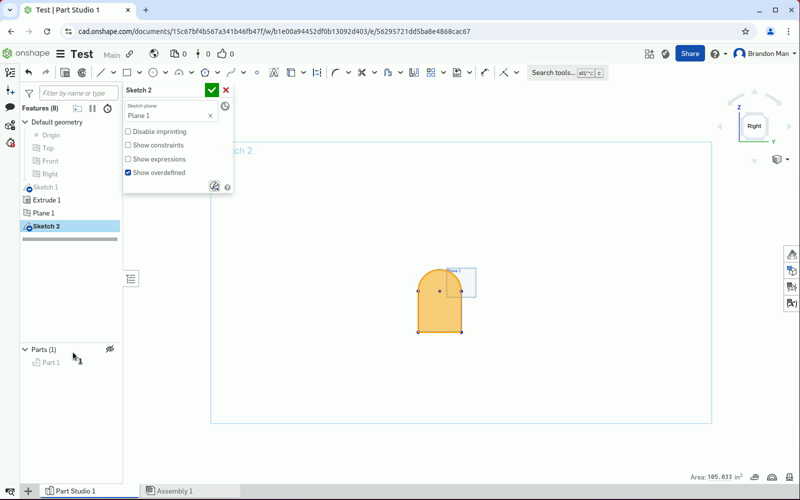
key(shift+y)
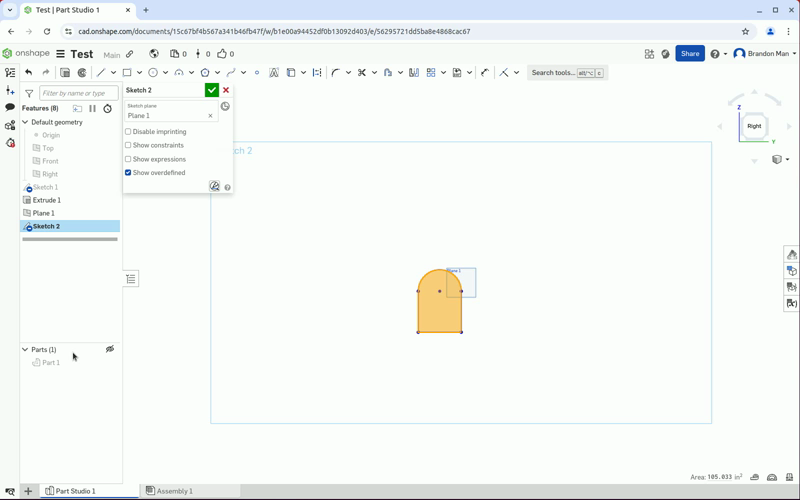
key(shift+e)
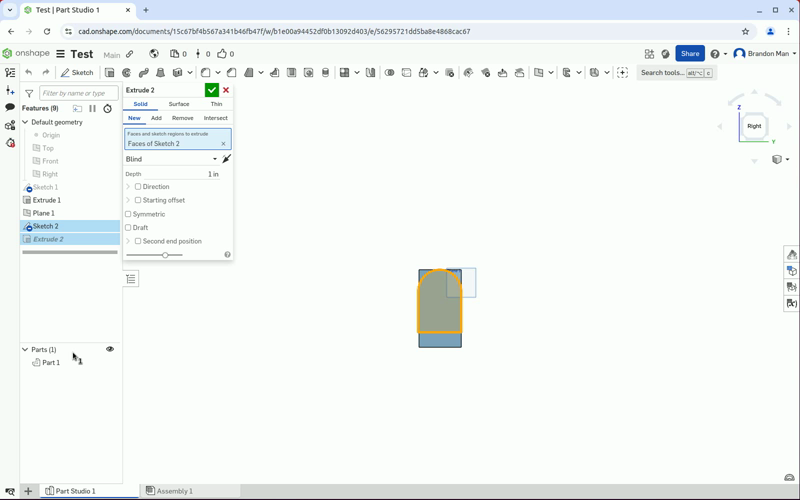
mouse_move(143, 106)
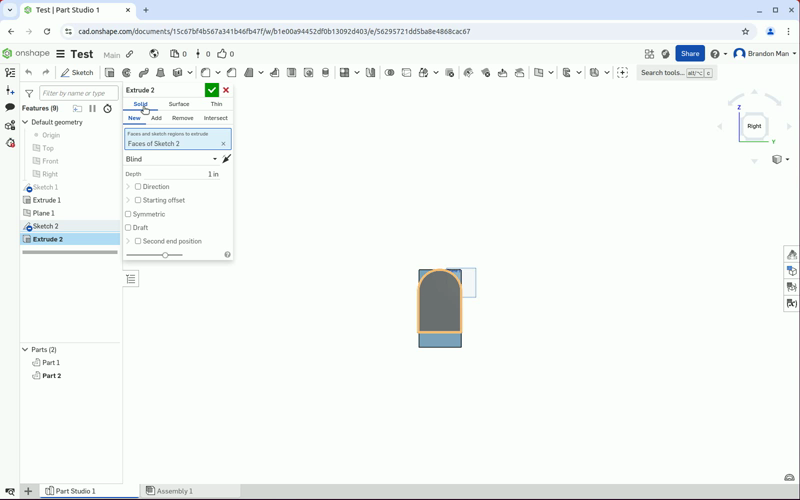
click(143, 106)
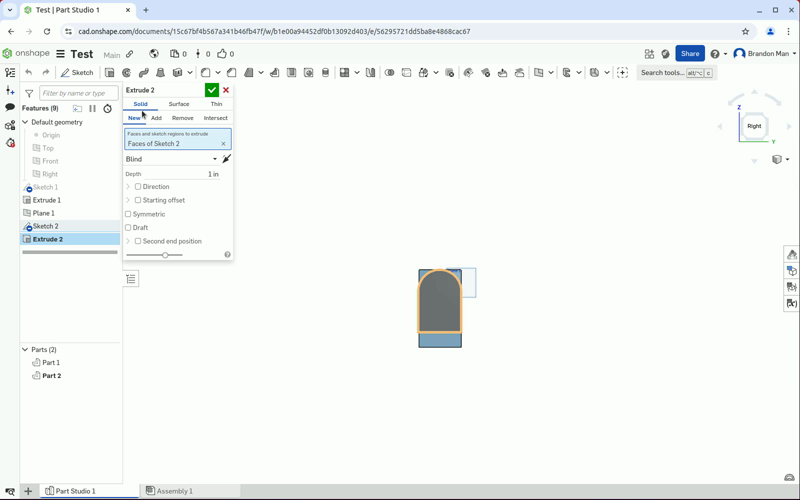
mouse_move(137, 120)
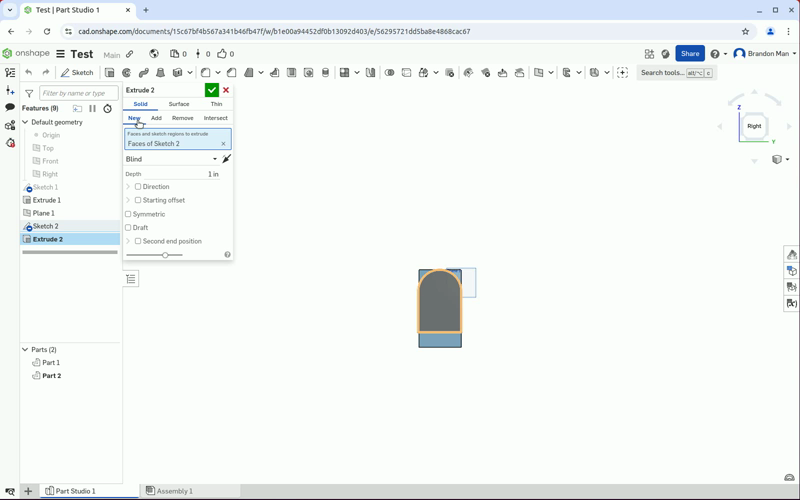
click(137, 120)
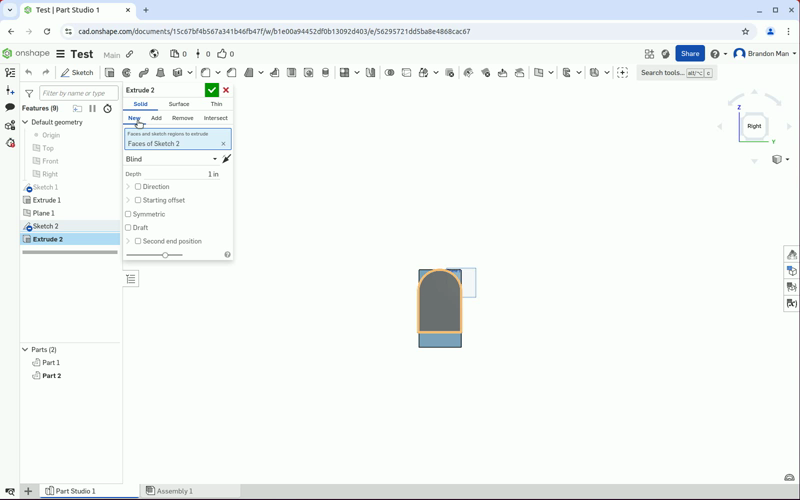
key(tab, 4)
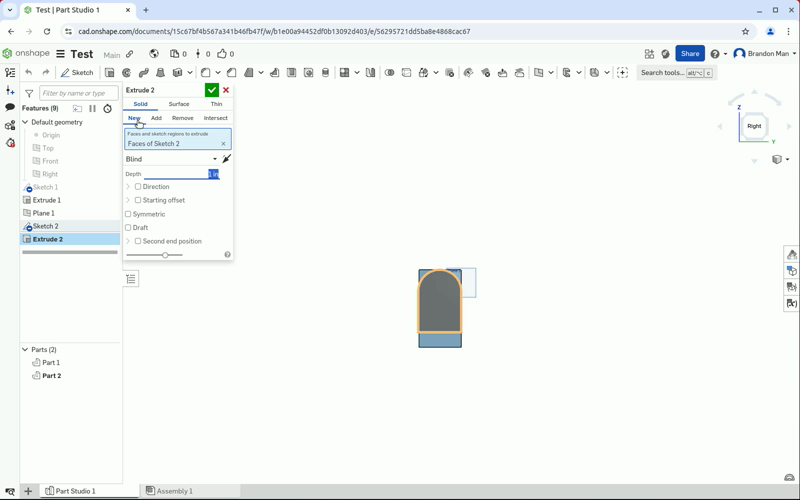
text(0.722)
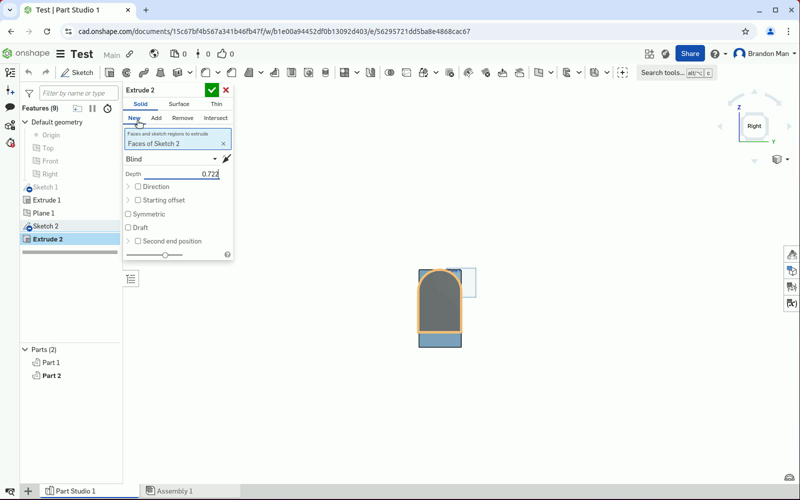
key(enter)
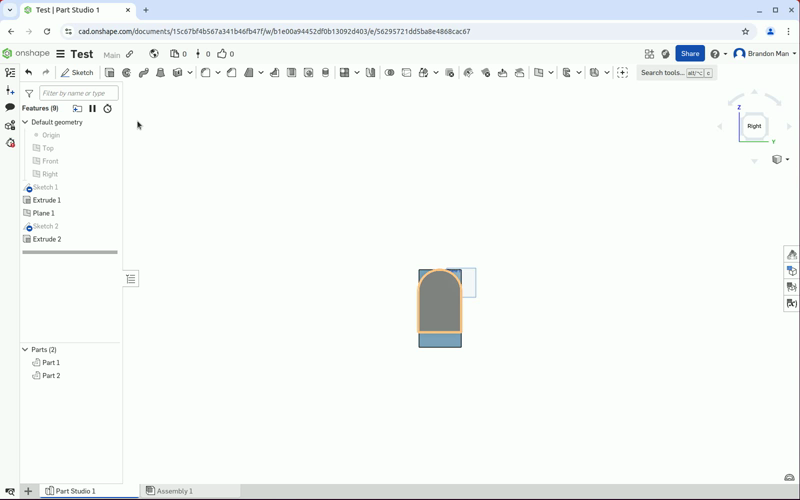
key(shift+h)
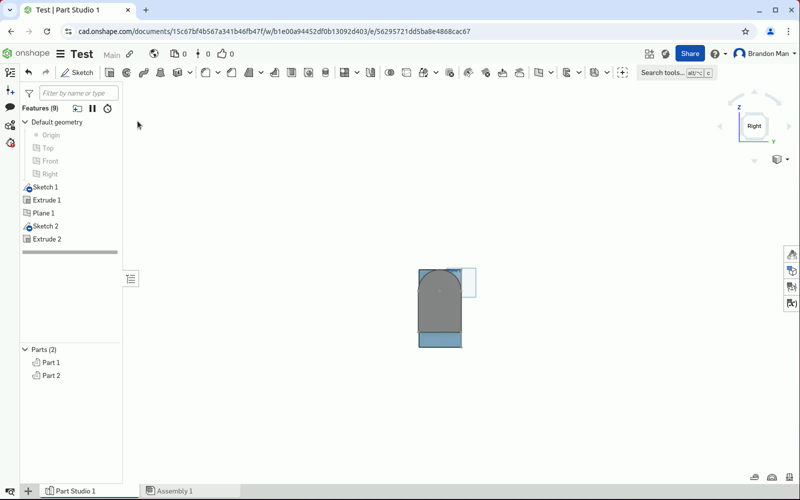
key(shift+h)
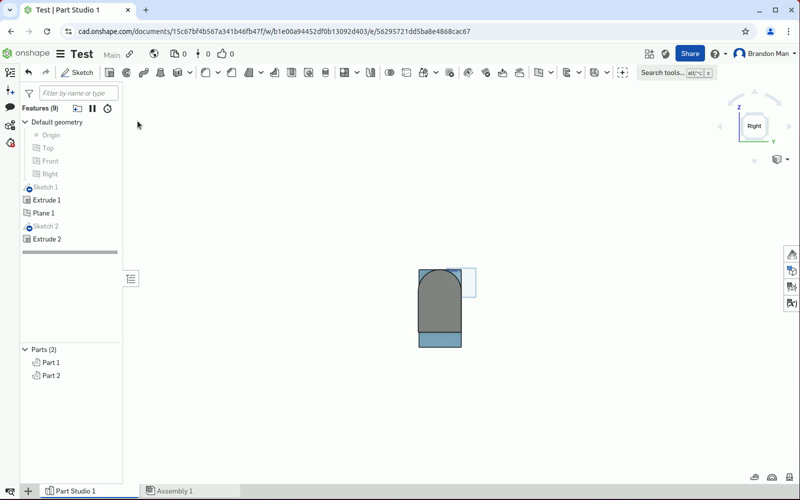
mouse_move(73, 189)
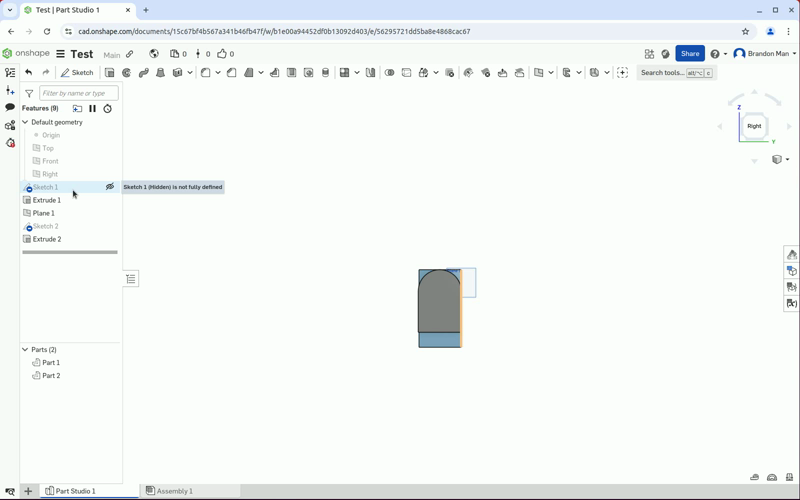
click(73, 189)
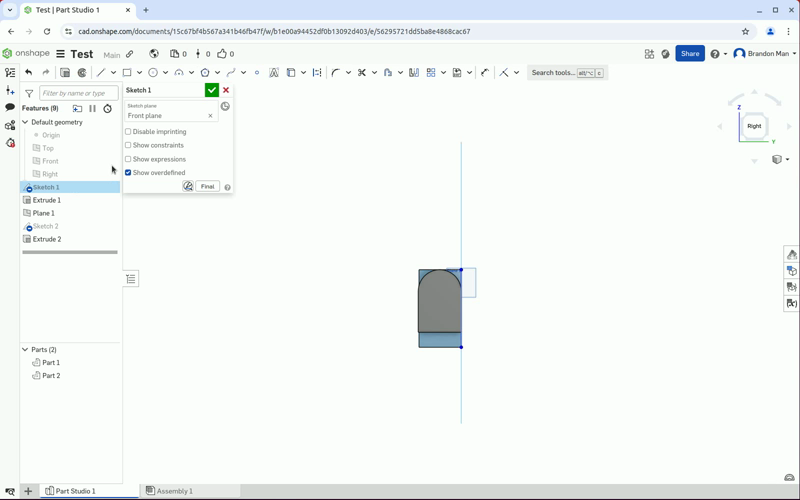
mouse_move(229, 92)
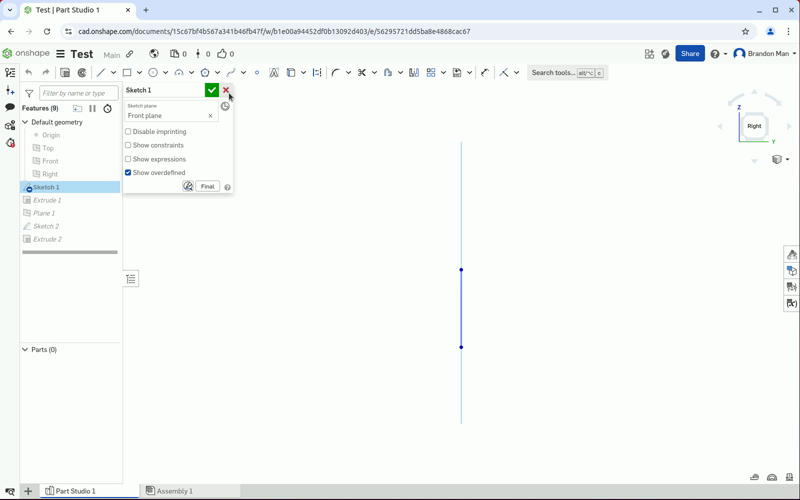
click(229, 92)
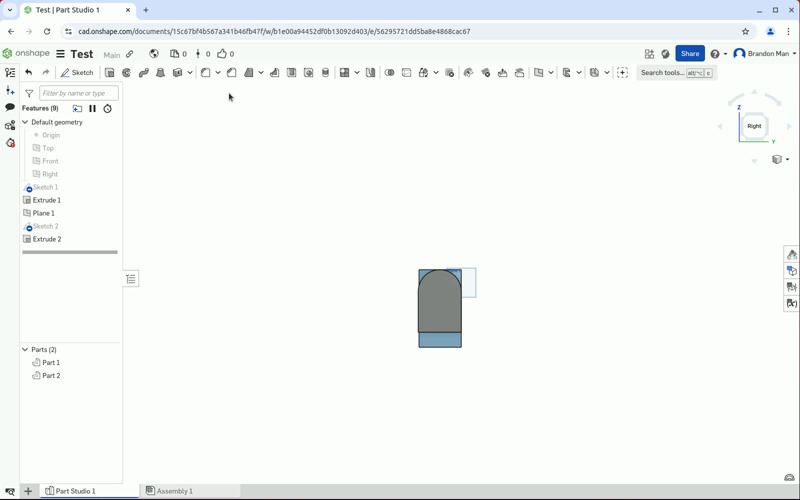
mouse_move(541, 75)
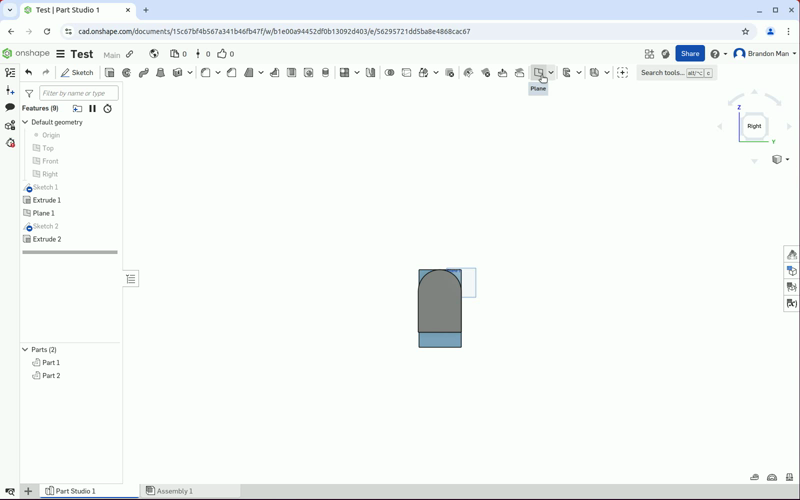
click(541, 75)
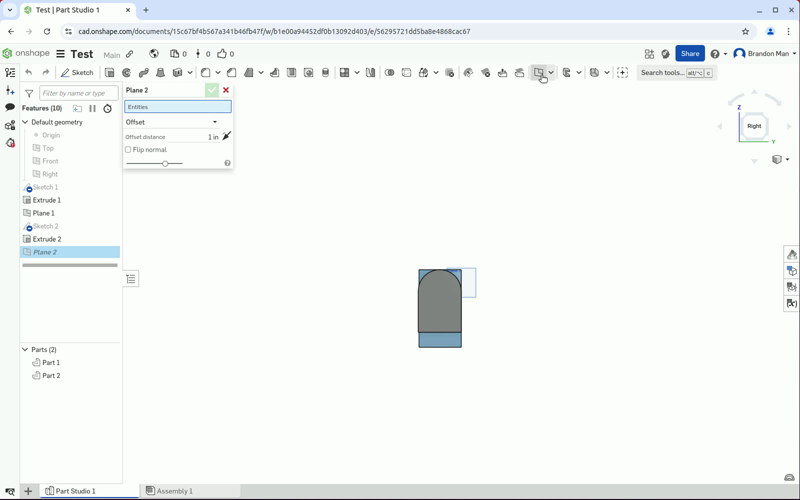
mouse_move(73, 176)
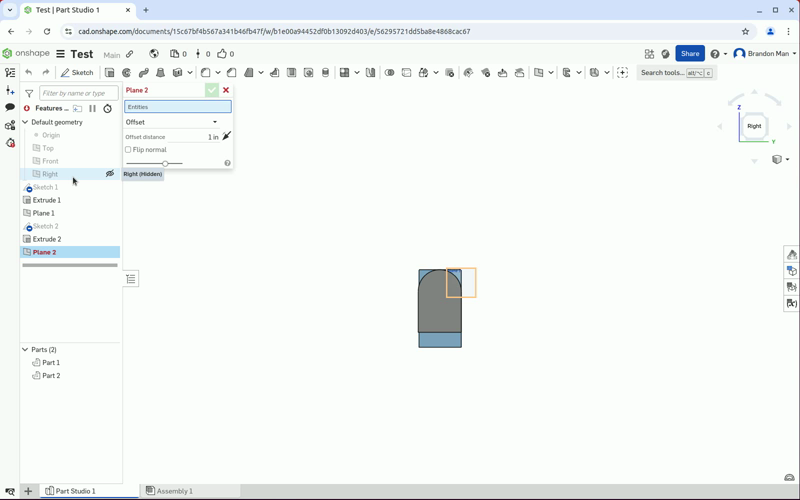
click(73, 176)
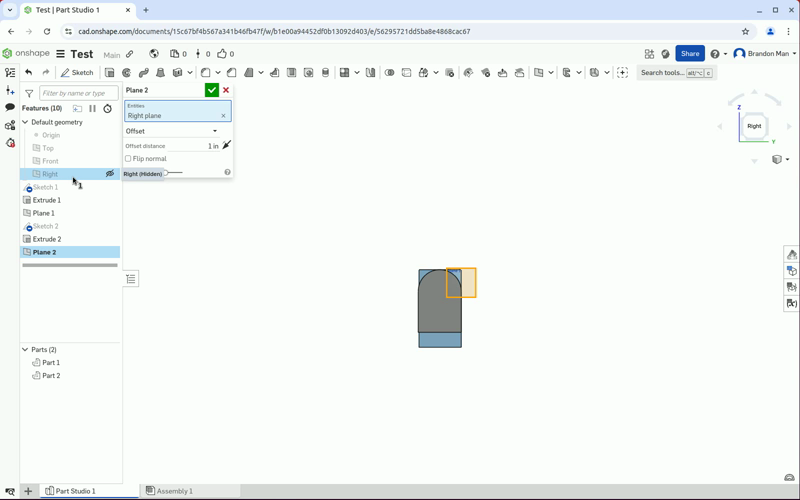
key(tab, 2)
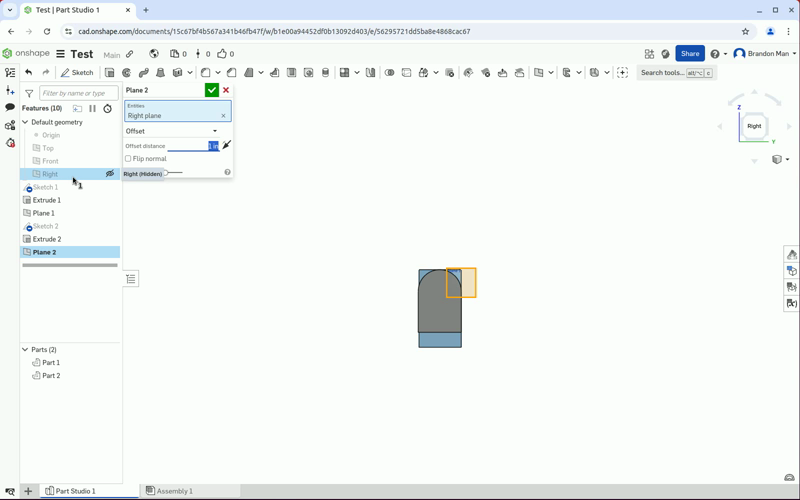
text(5.053)
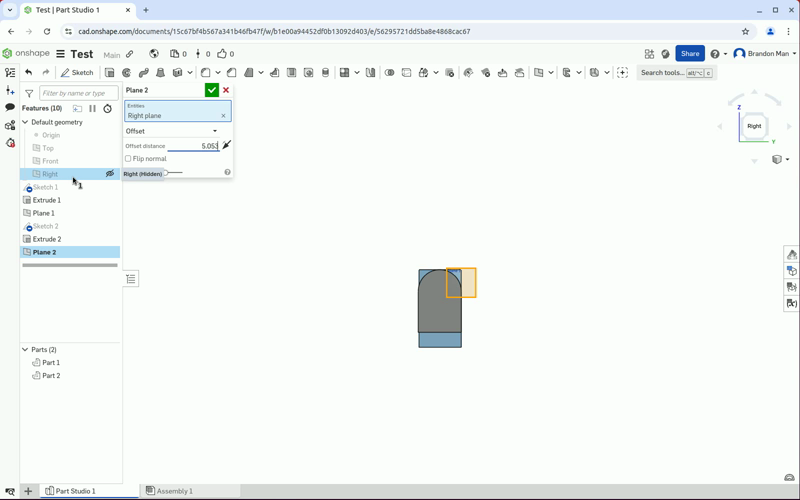
key(enter, 2)
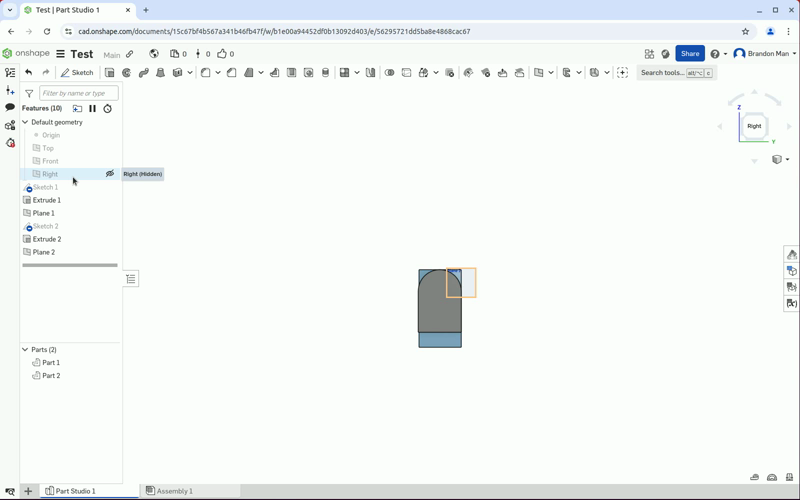
key(shift+s)
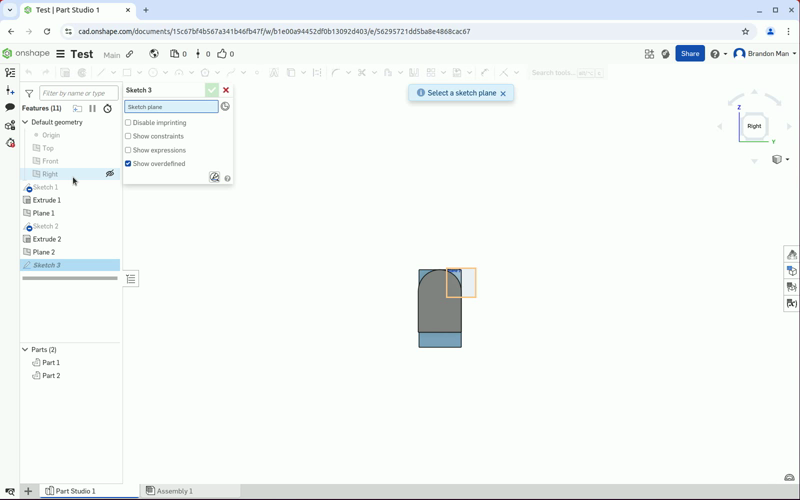
mouse_move(73, 254)
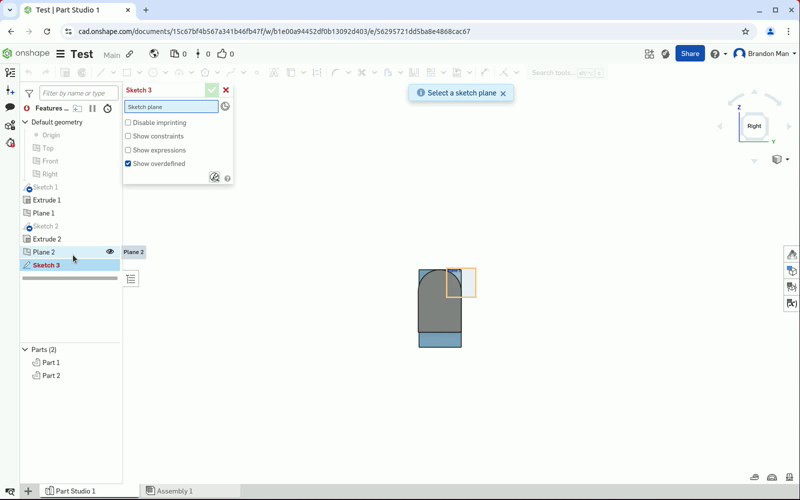
click(73, 254)
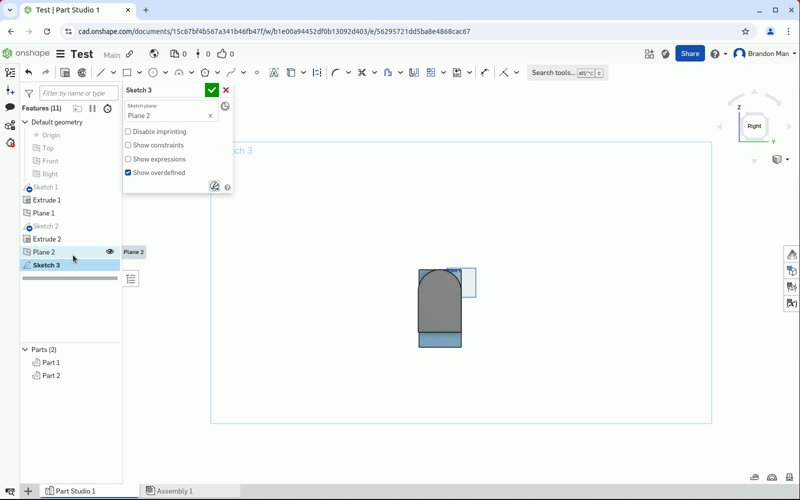
mouse_move(73, 352)
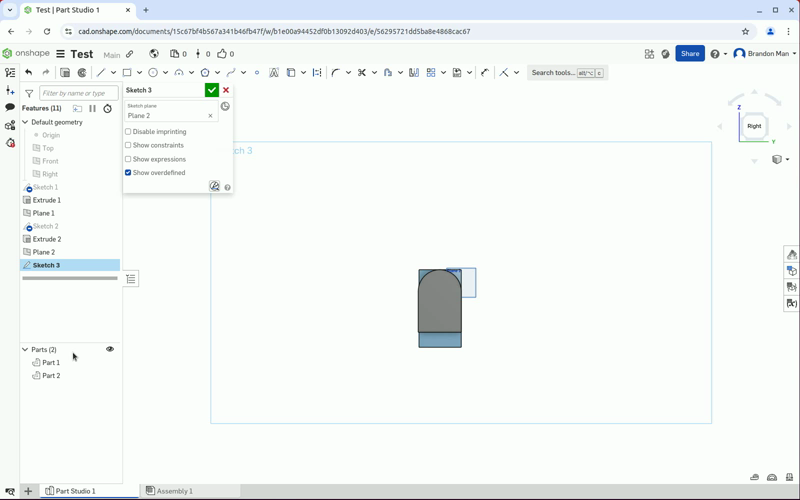
key(y)
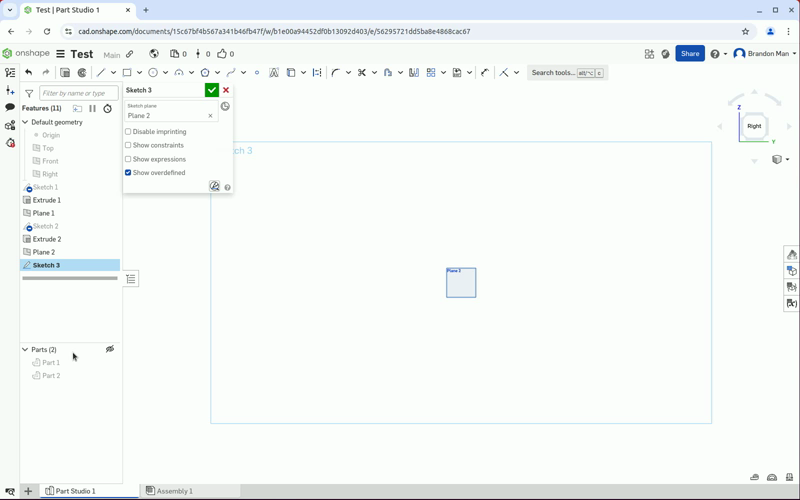
key(c)
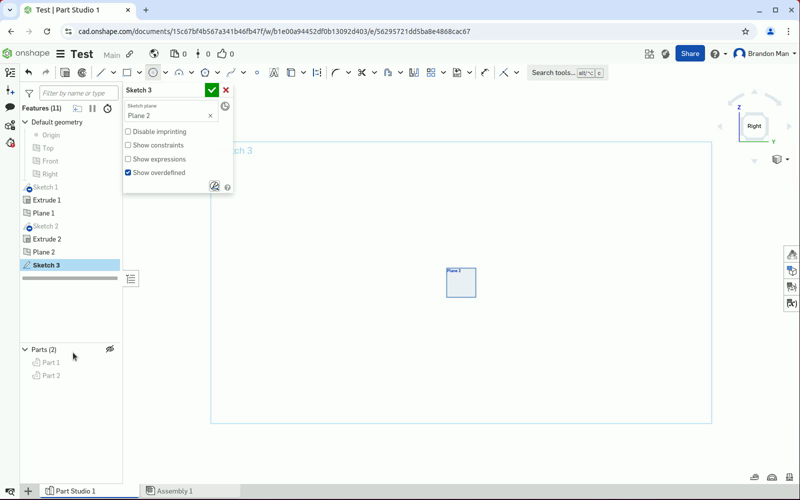
key_down(shift)
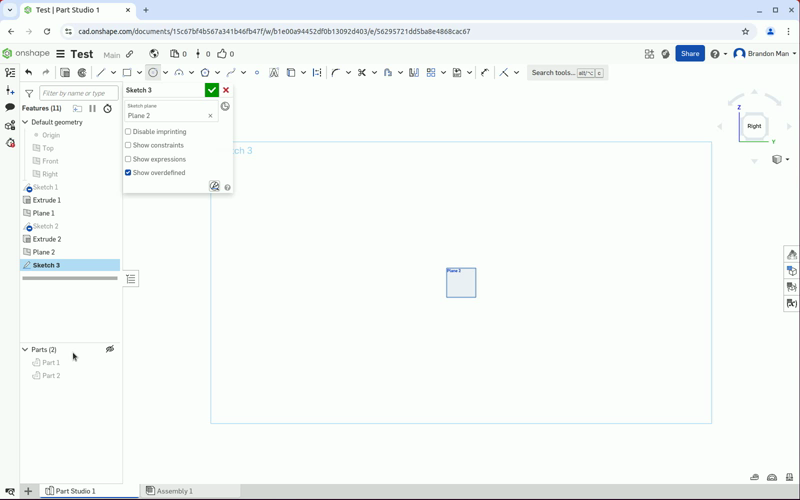
mouse_move(440, 291)
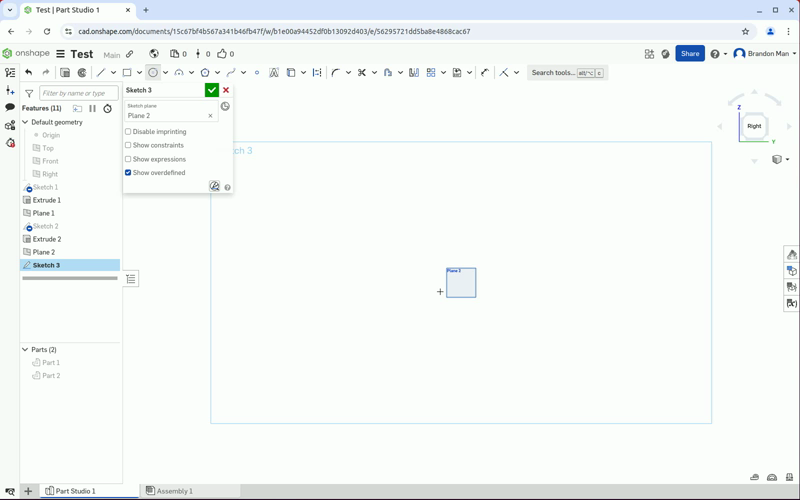
click(440, 291)
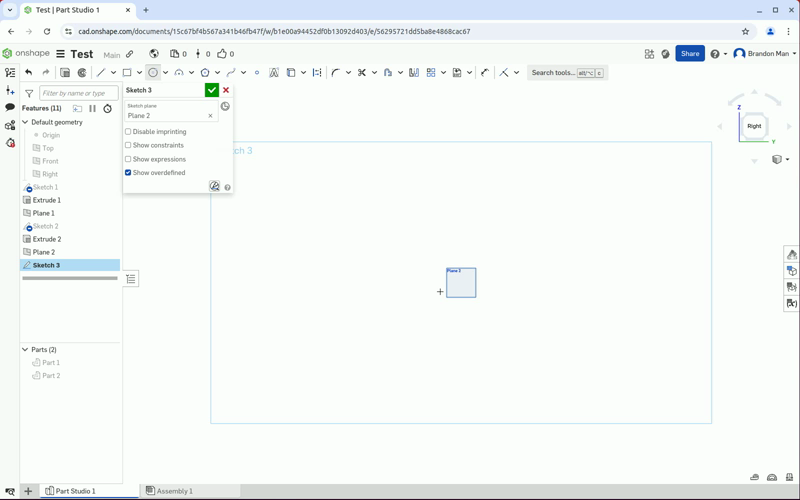
key_up(shift)
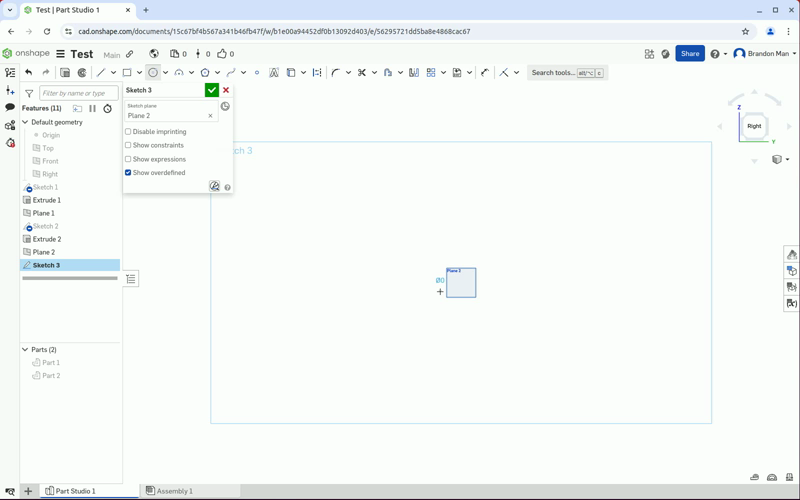
mouse_move(445, 291)
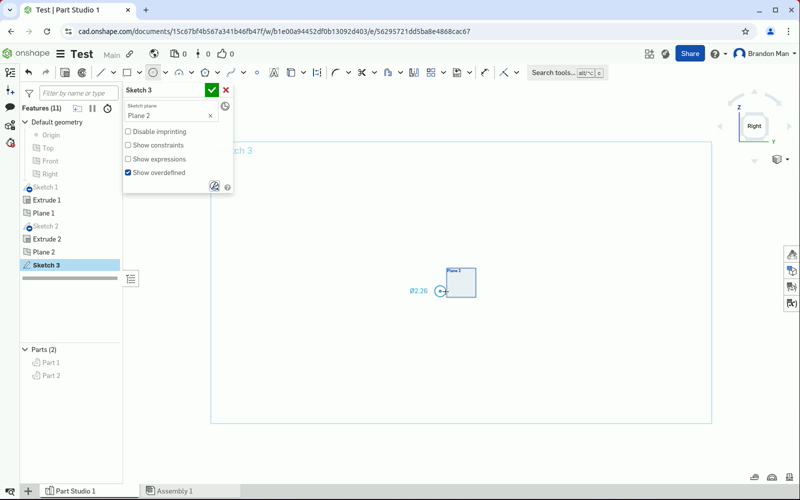
click(445, 291)
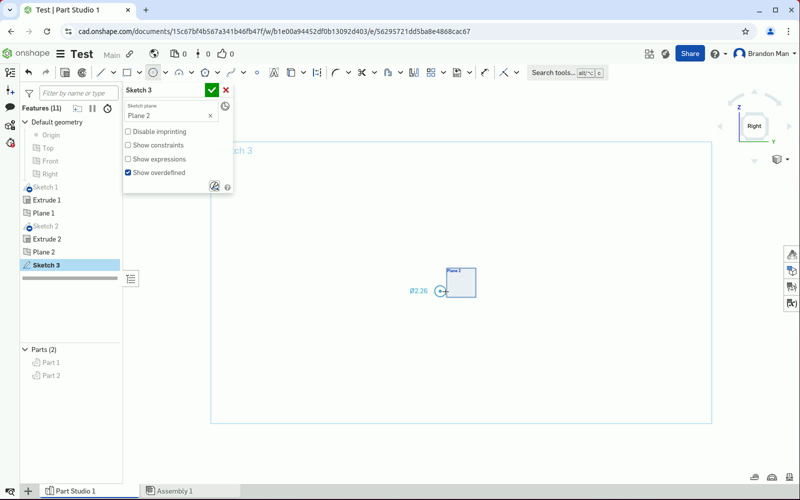
key(esc)
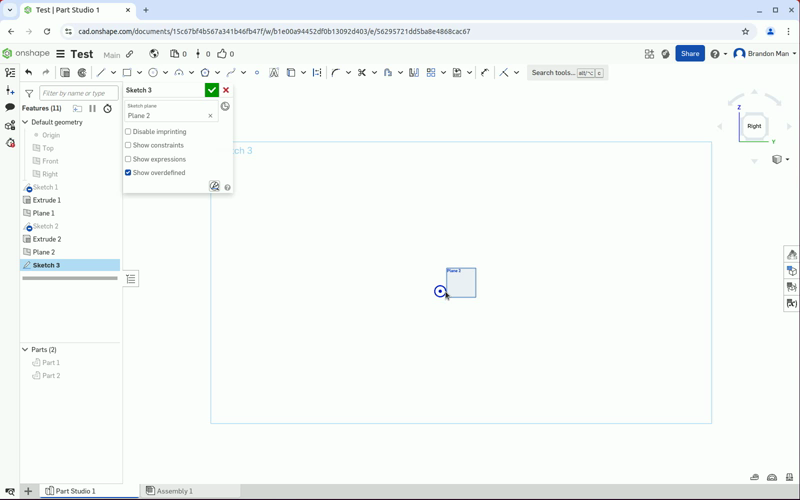
mouse_move(443, 292)
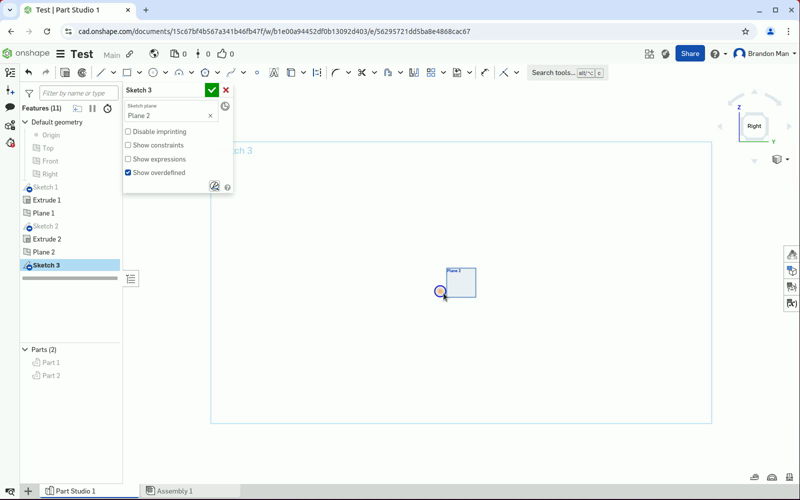
scroll(6)
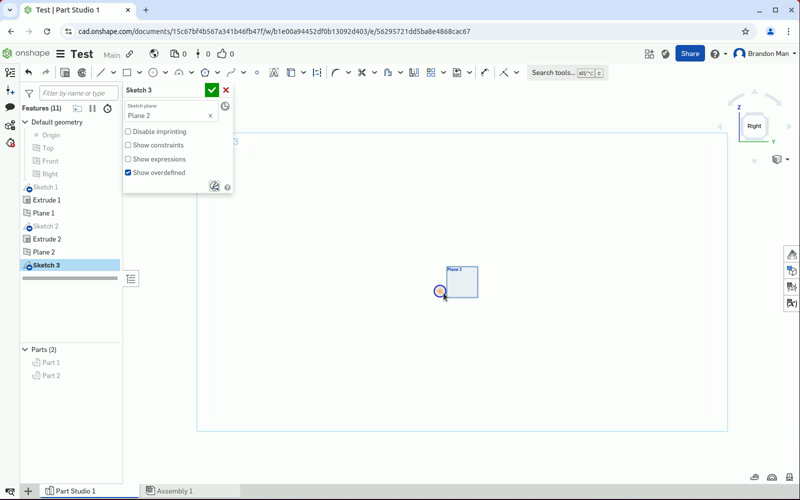
scroll(6)
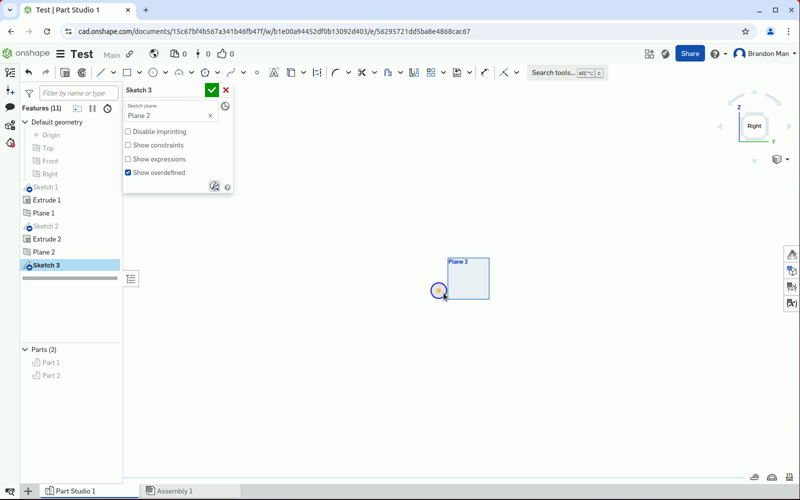
scroll(6)
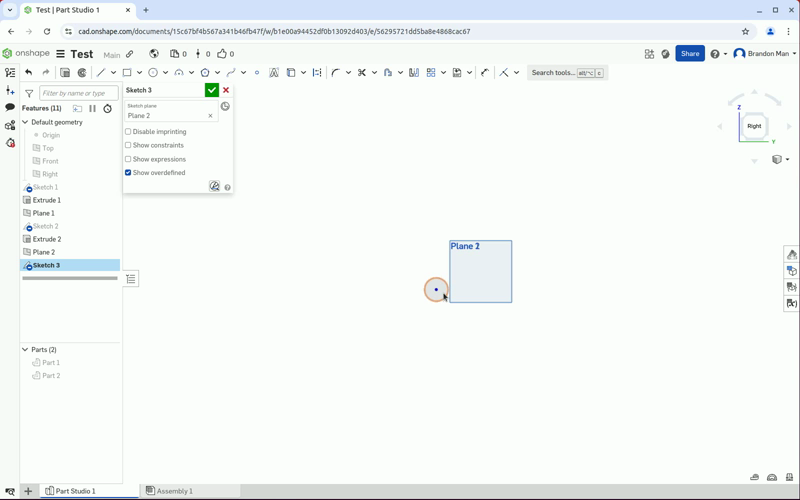
scroll(6)
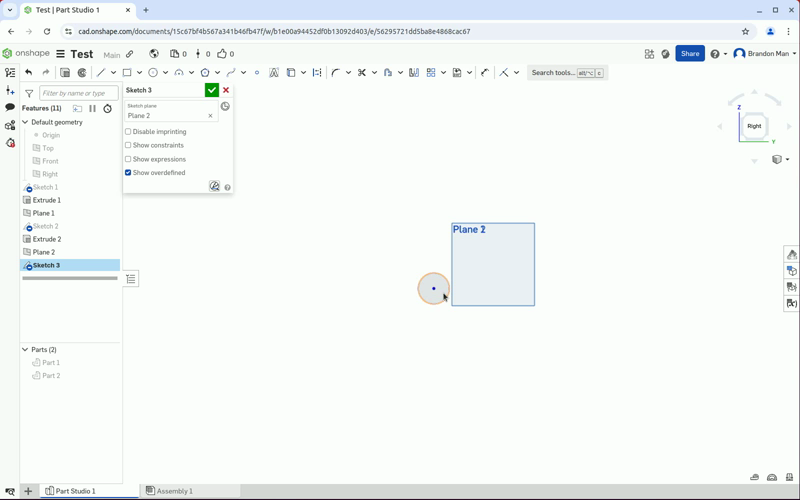
scroll(6)
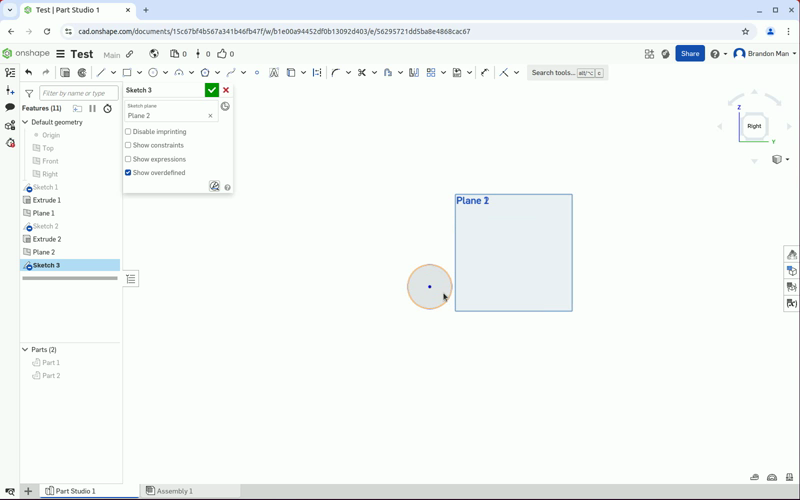
scroll(6)
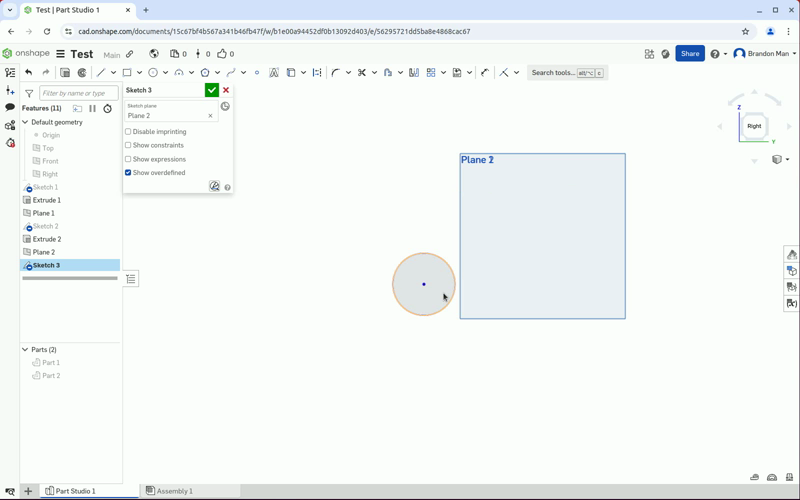
scroll(6)
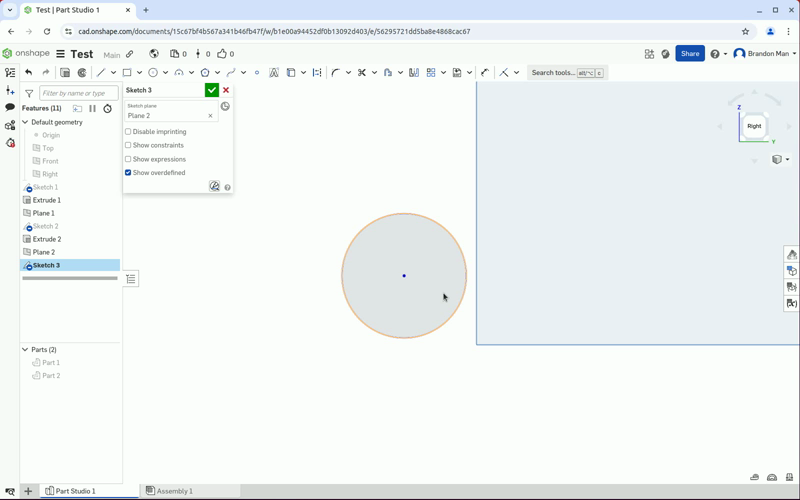
click(443, 292)
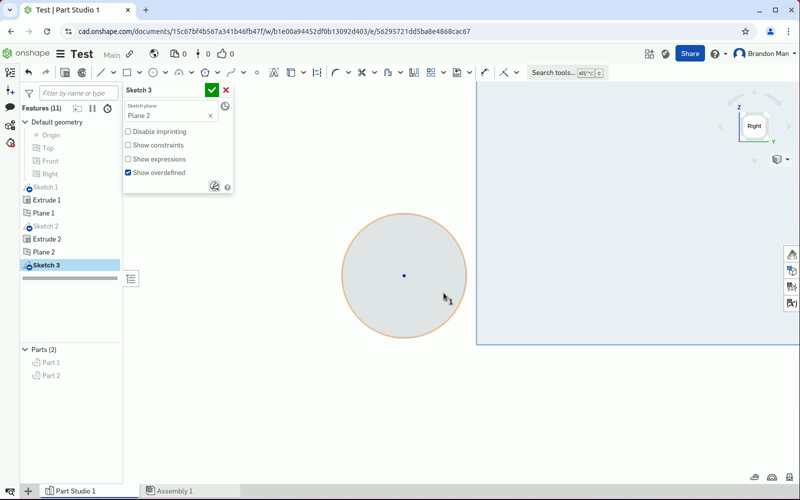
scroll(-6)
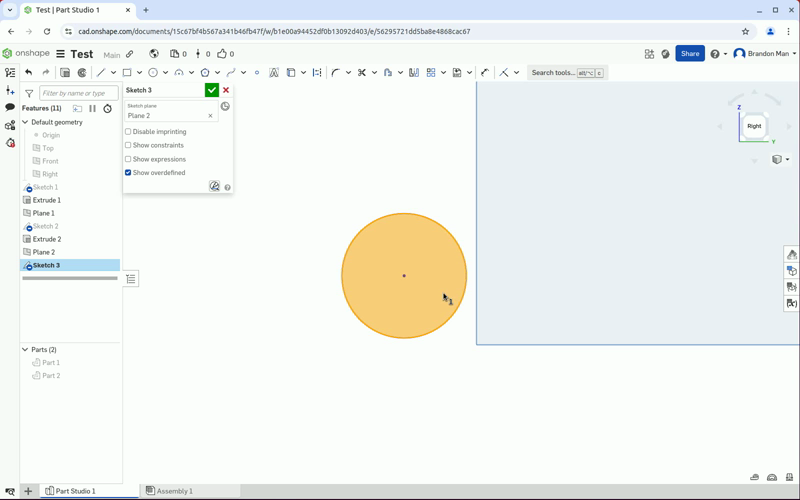
scroll(-6)
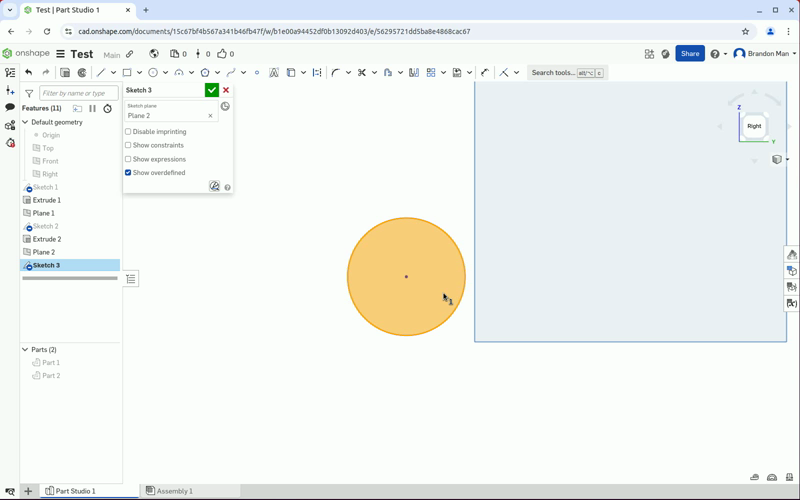
scroll(-6)
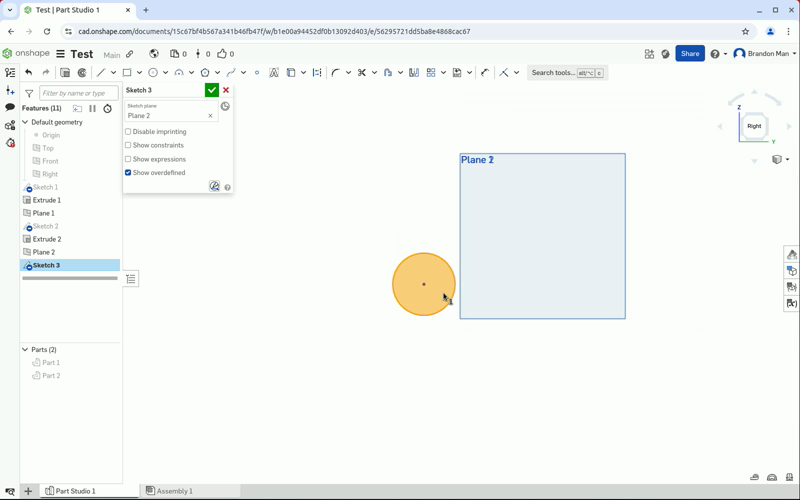
scroll(-6)
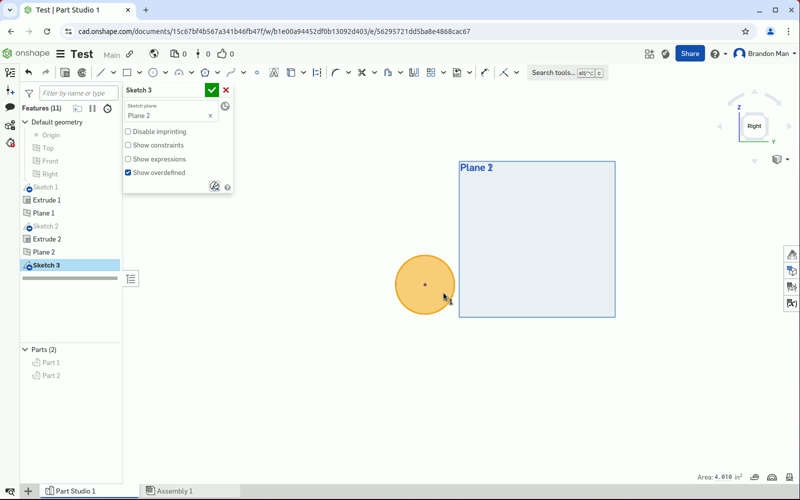
scroll(-6)
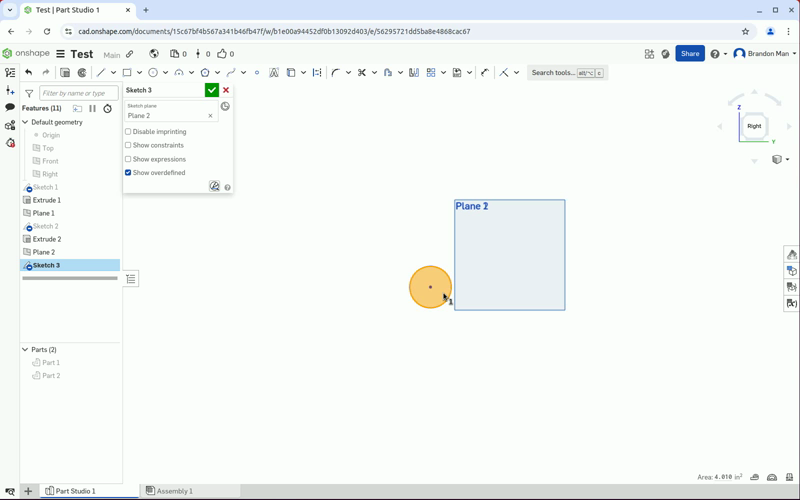
scroll(-6)
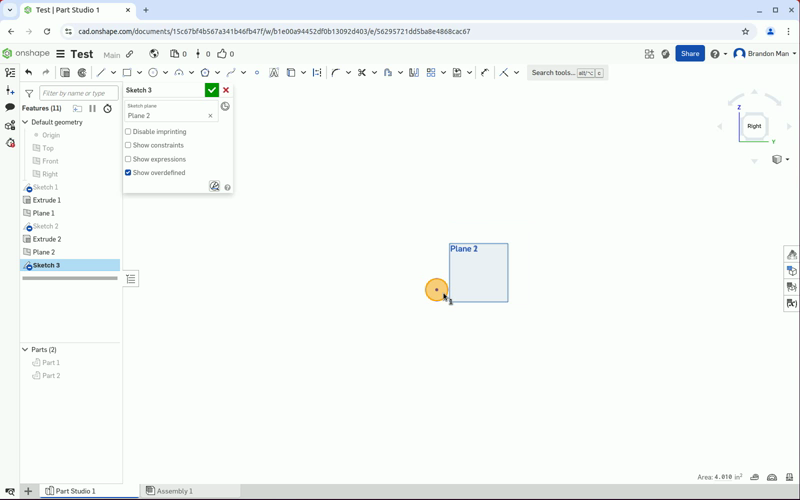
scroll(-6)
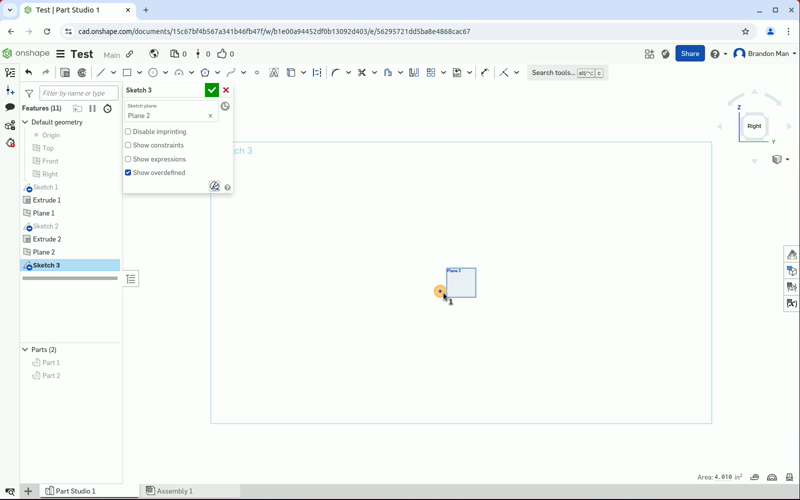
mouse_move(73, 352)
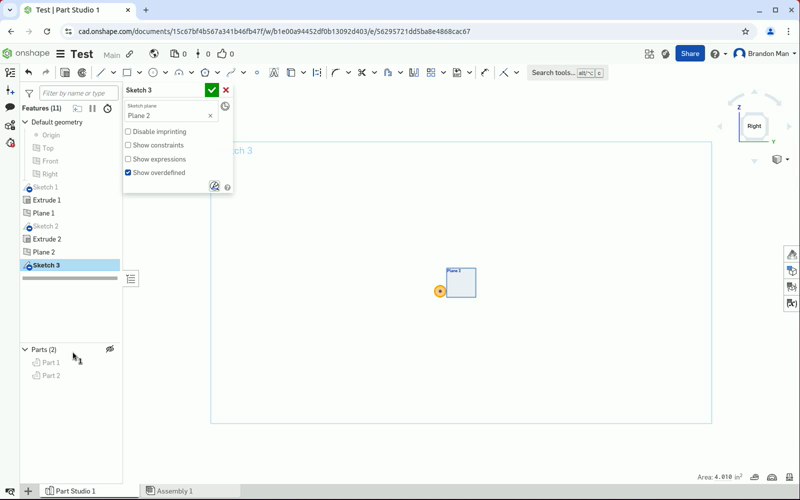
key(shift+y)
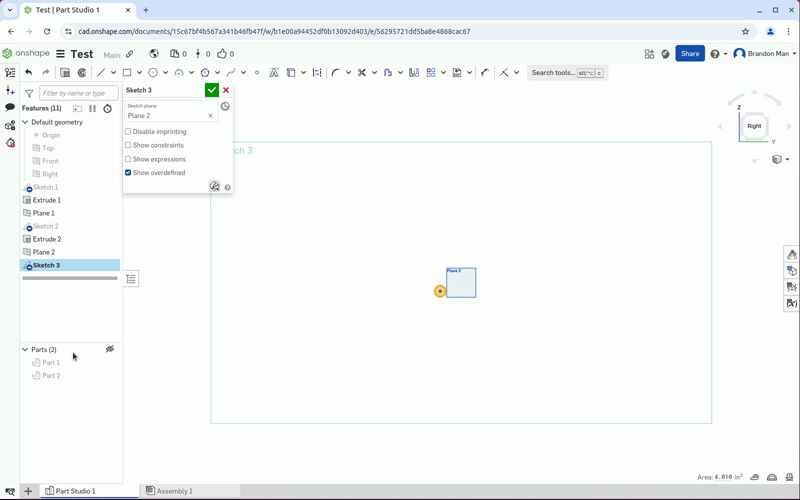
key(shift+e)
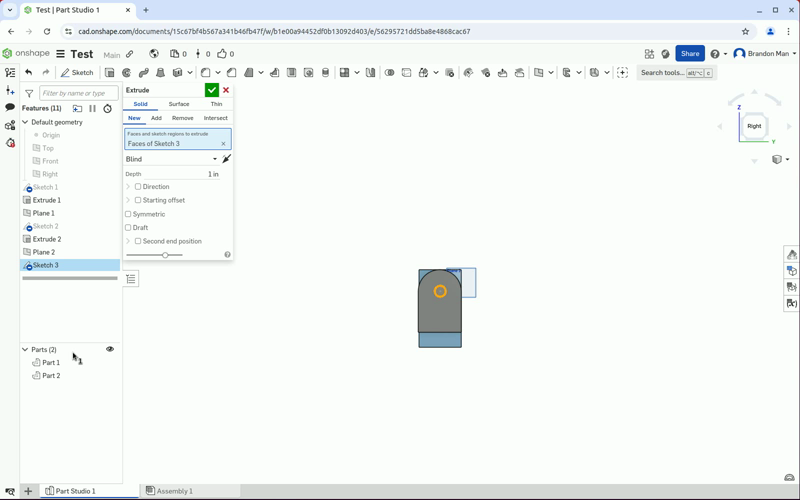
mouse_move(143, 106)
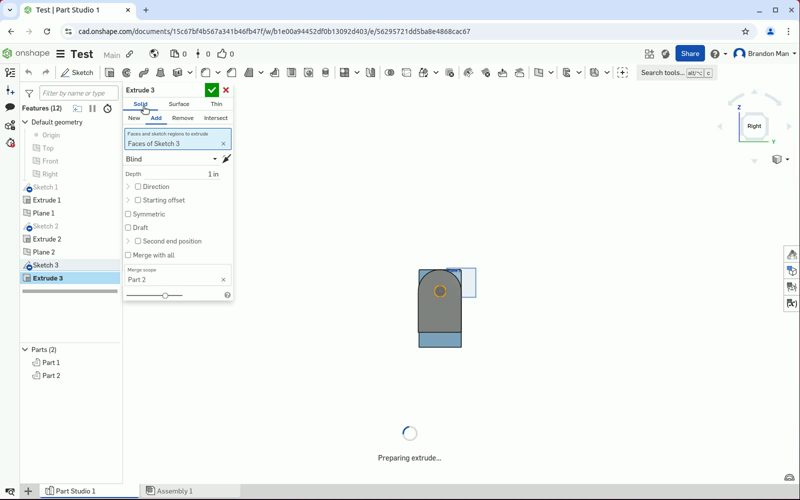
click(143, 106)
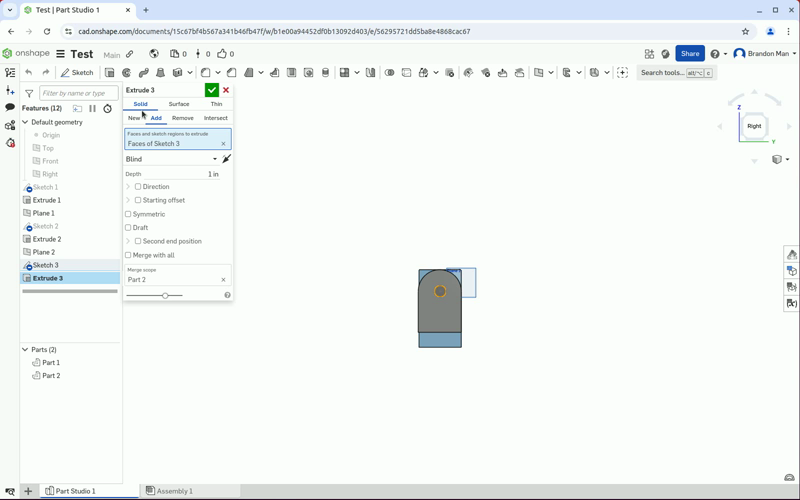
mouse_move(137, 120)
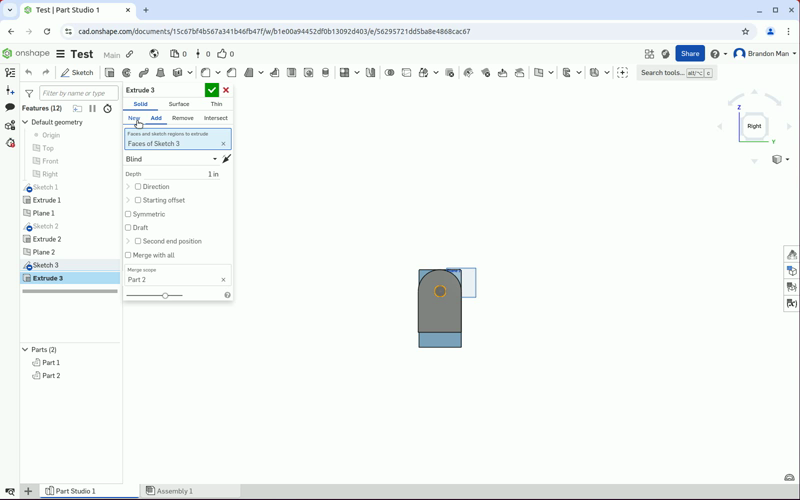
click(137, 120)
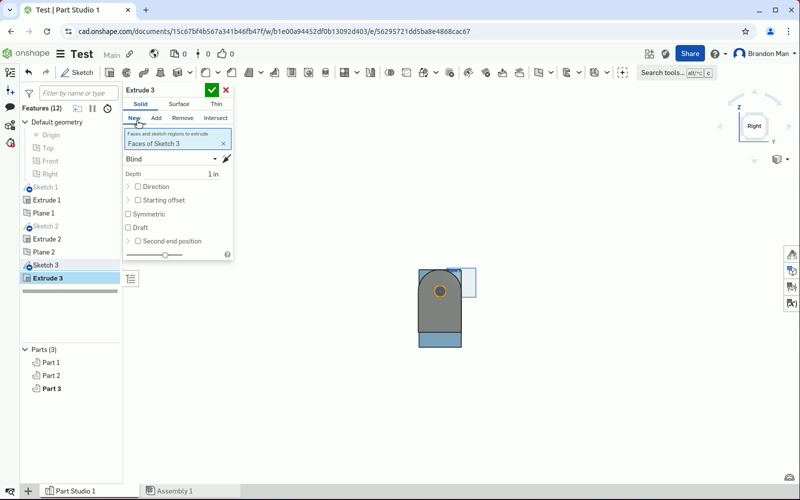
key(tab, 4)
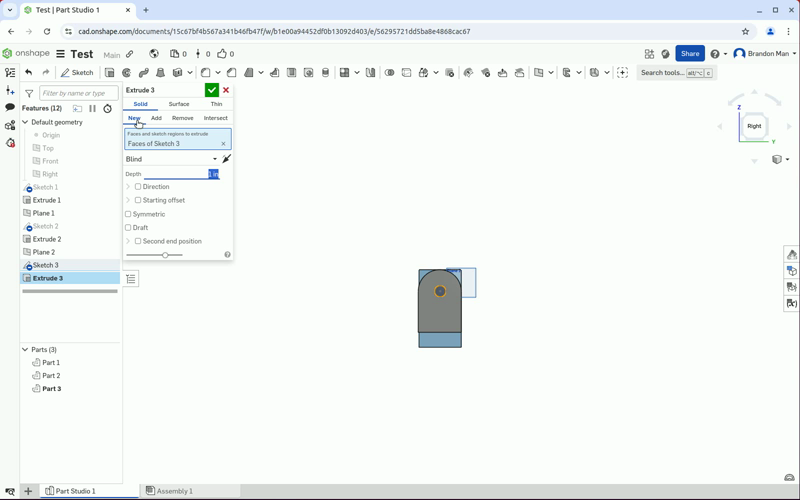
text(16.128)
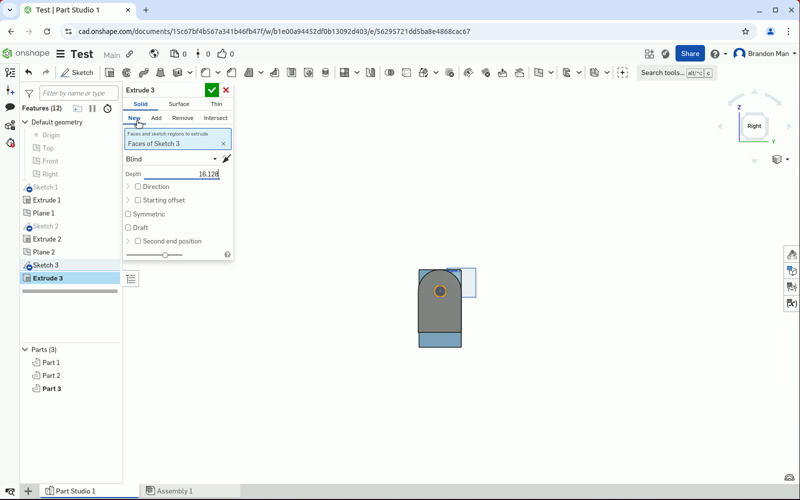
key(enter)
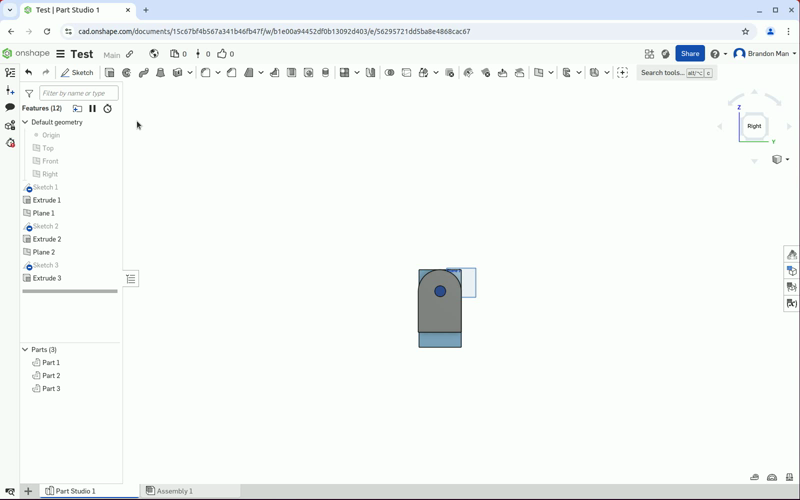
key(shift+h)
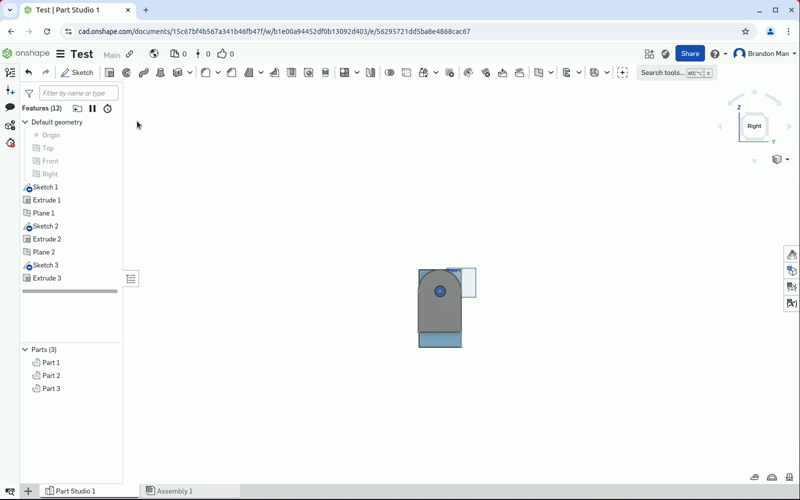
key(shift+h)
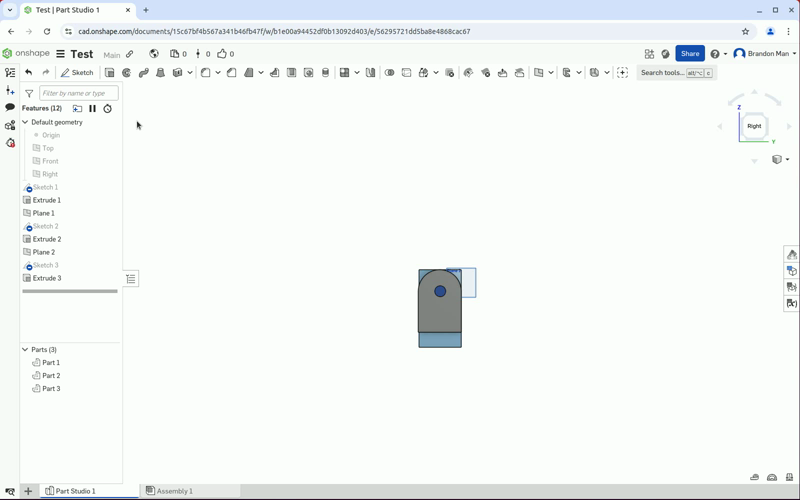
mouse_move(73, 189)
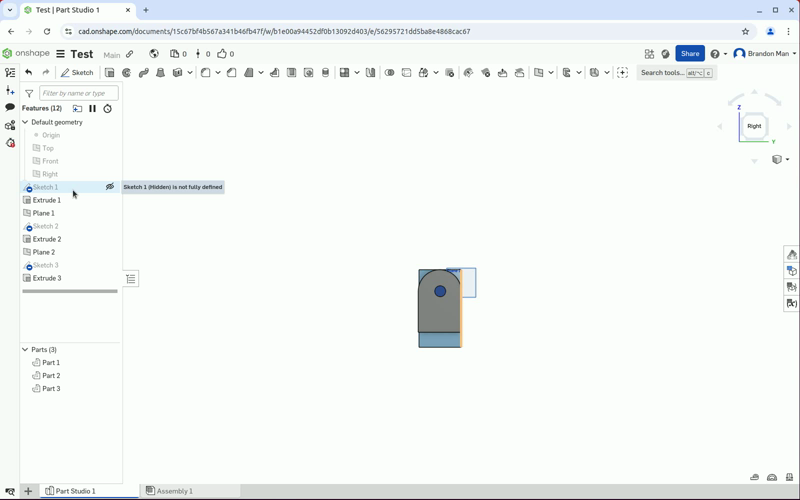
click(73, 189)
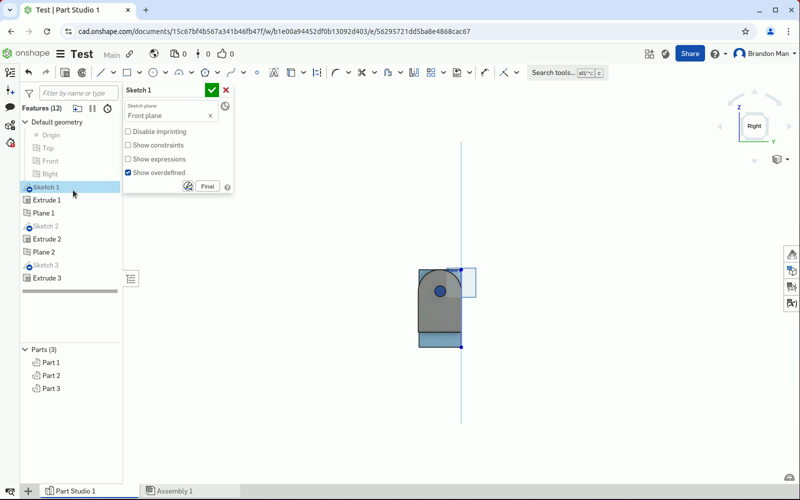
mouse_move(229, 92)
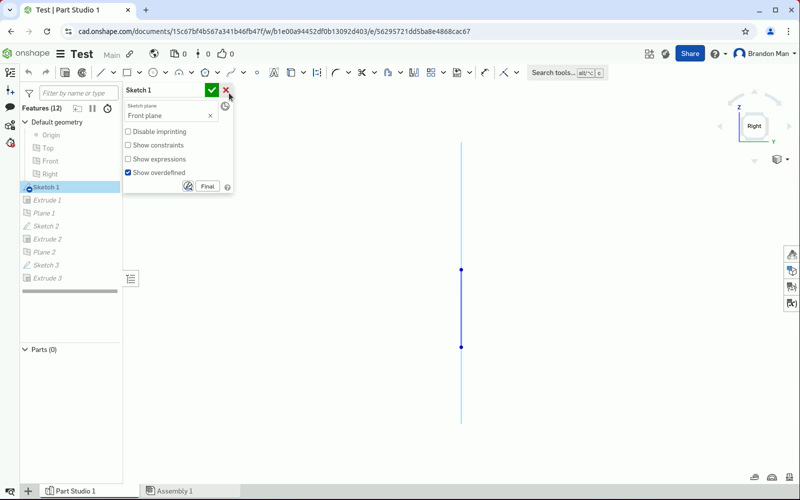
click(229, 92)
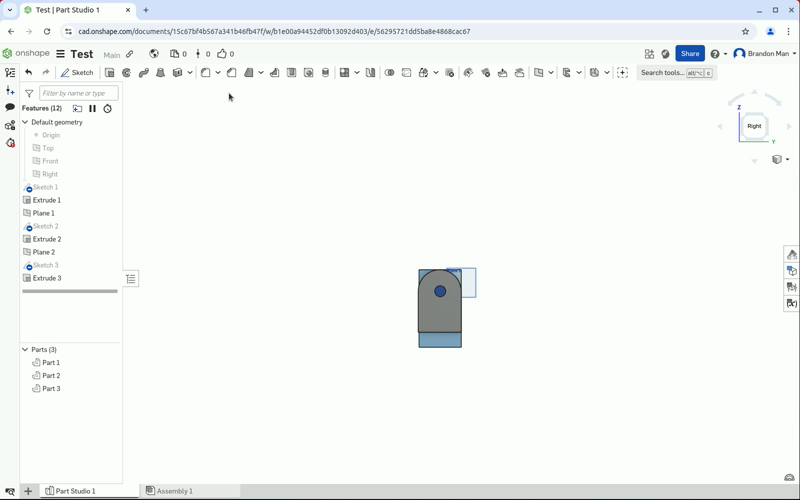
mouse_move(73, 352)
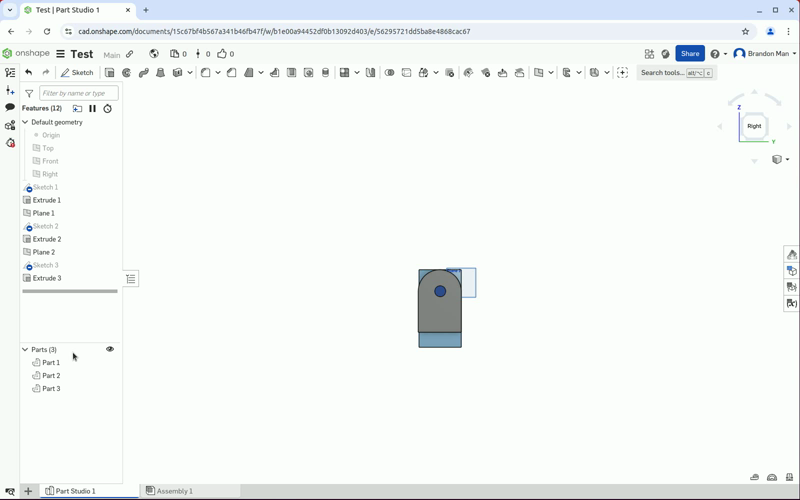
key(y)
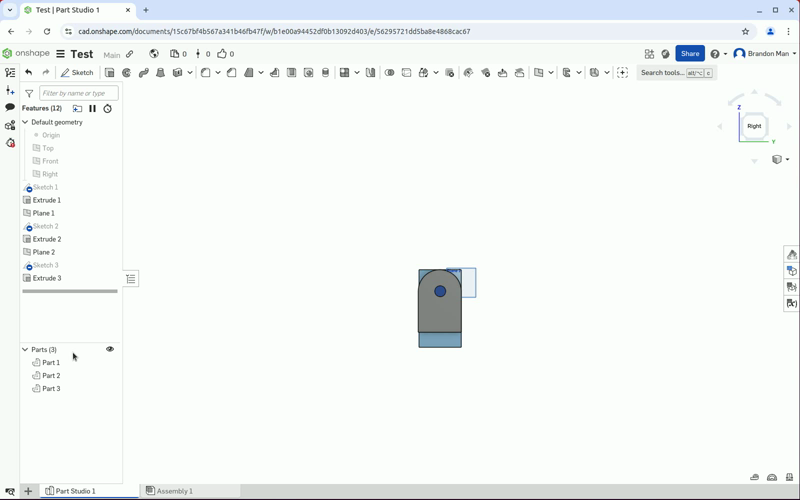
key(shift+p)
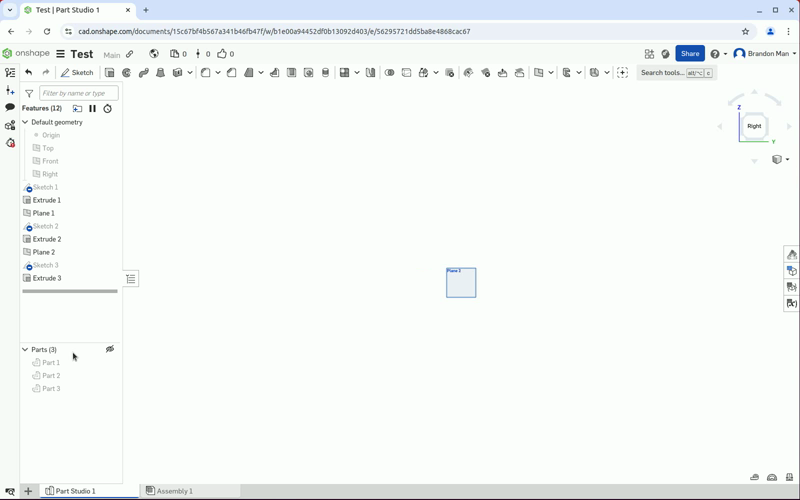
key(space)
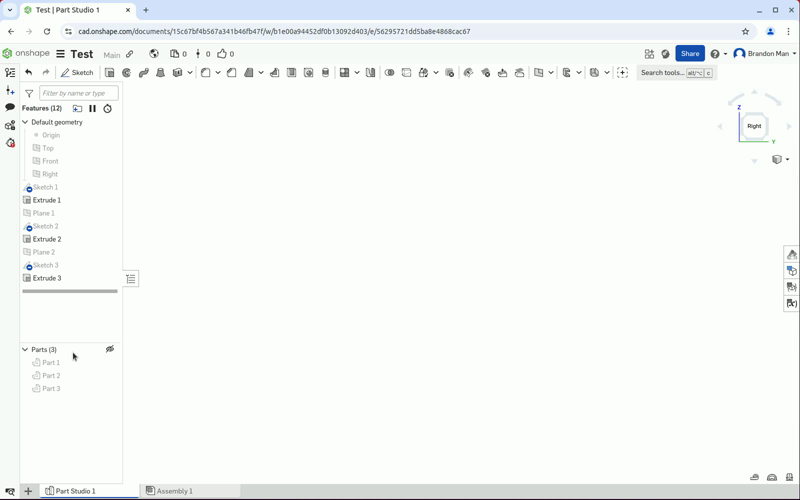
key_down(shift)
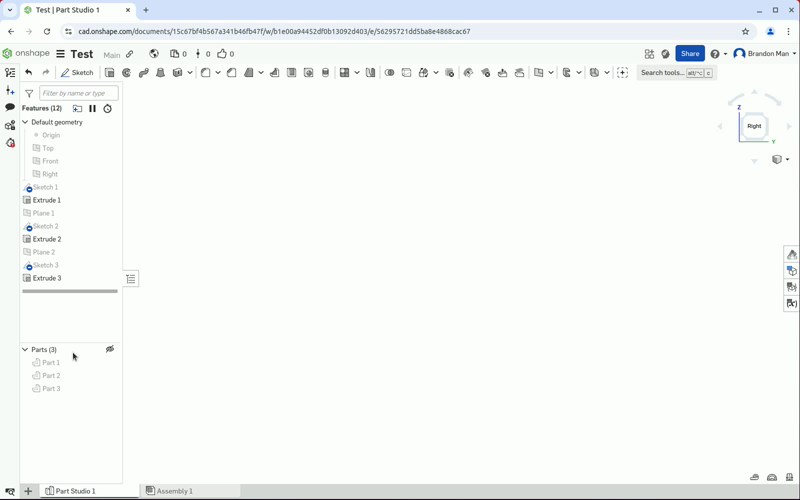
key(right)
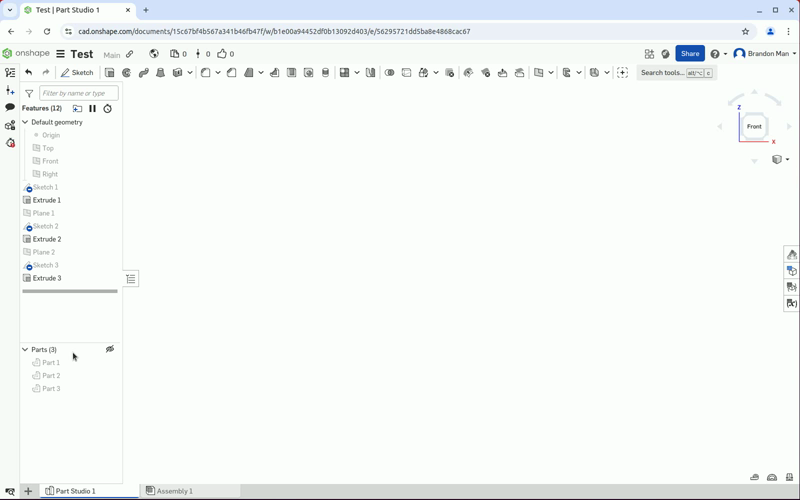
key_up(shift)
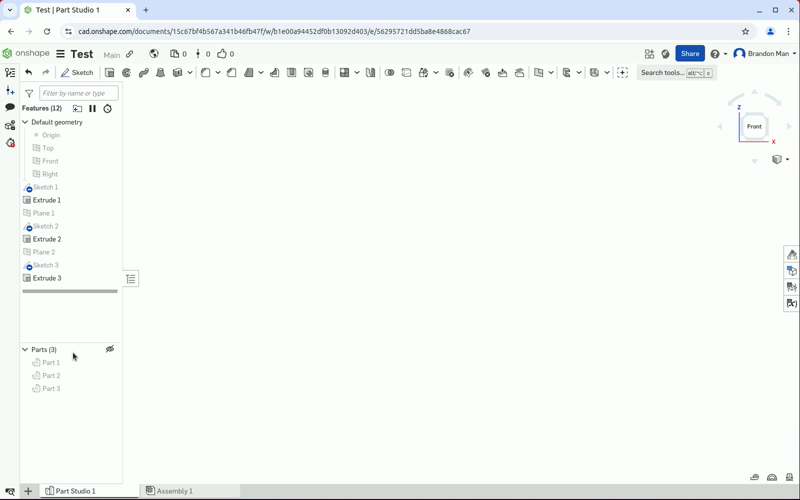
mouse_move(73, 352)
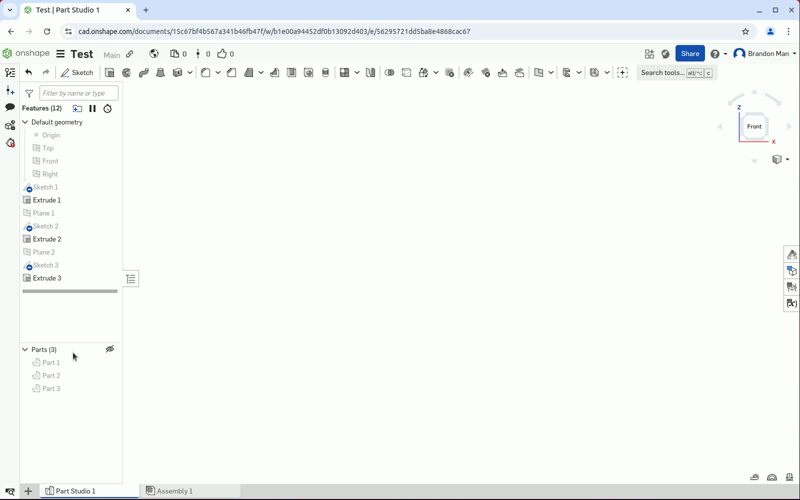
key(shift+y)
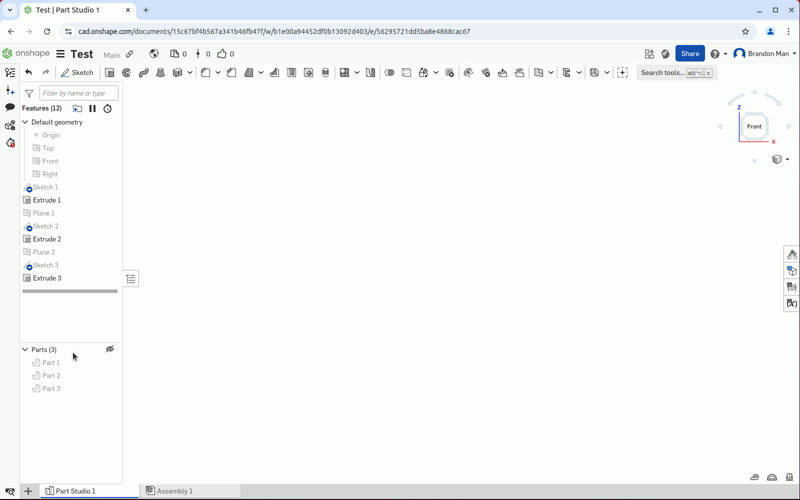
key(shift+s)
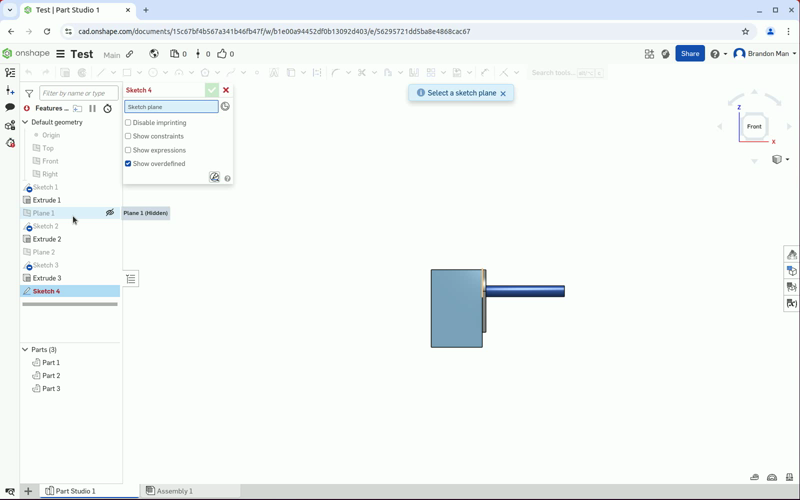
scroll(3)
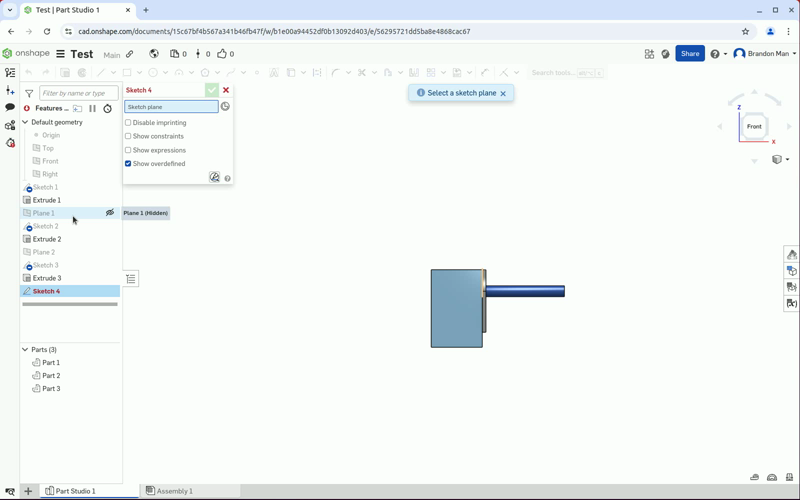
mouse_move(73, 163)
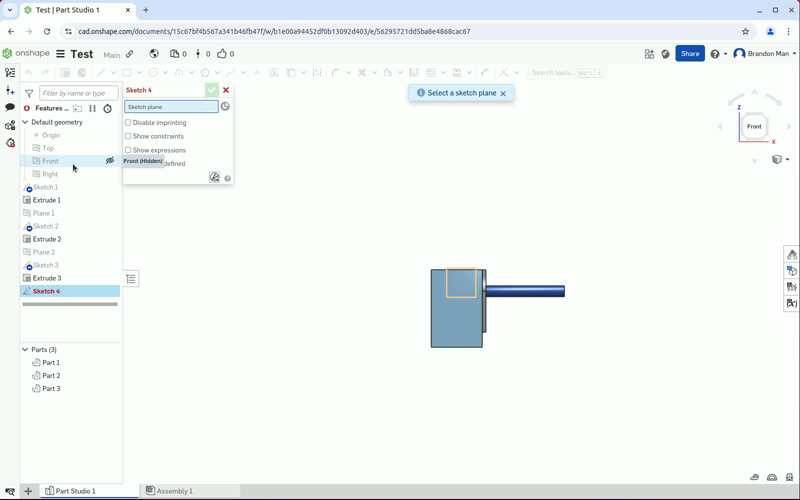
click(73, 163)
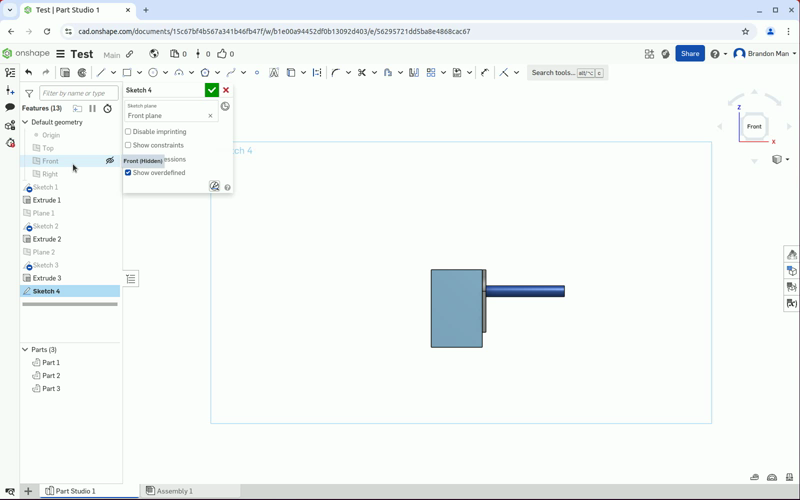
mouse_move(73, 352)
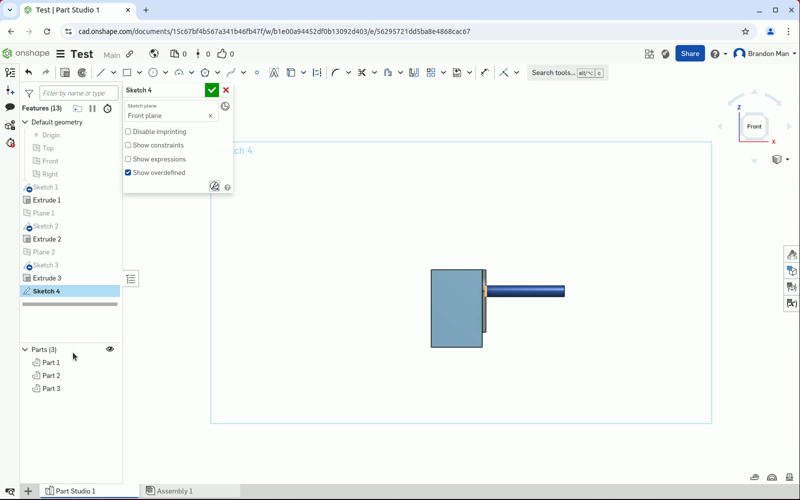
key(y)
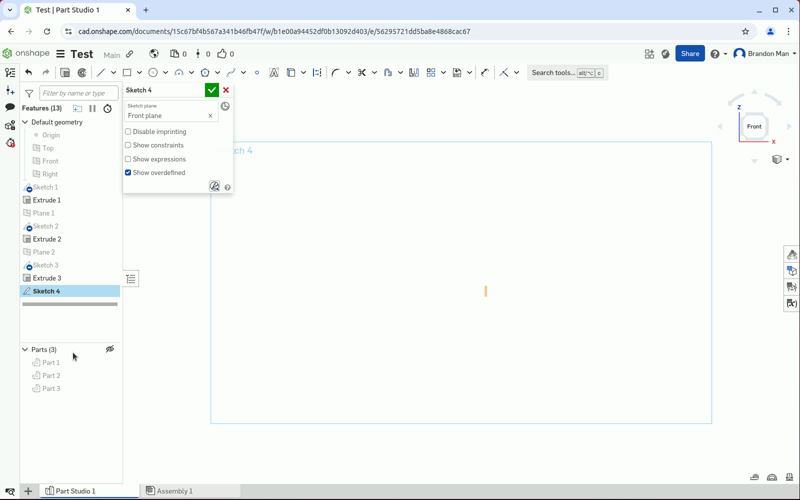
key(l)
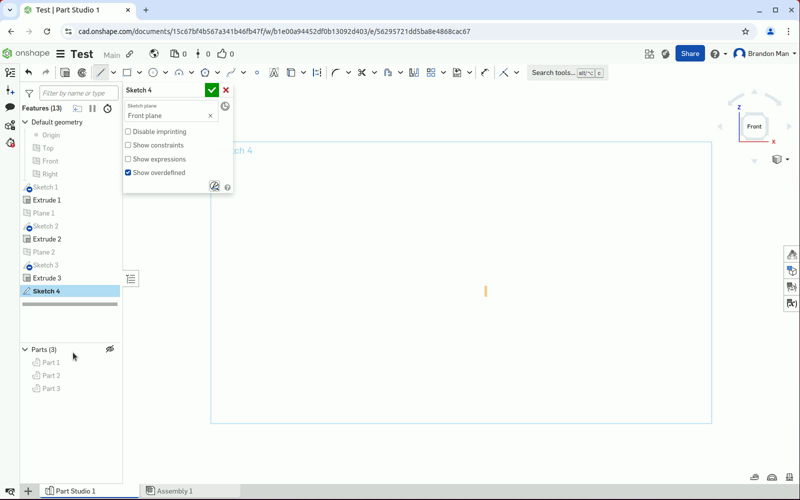
key_down(shift)
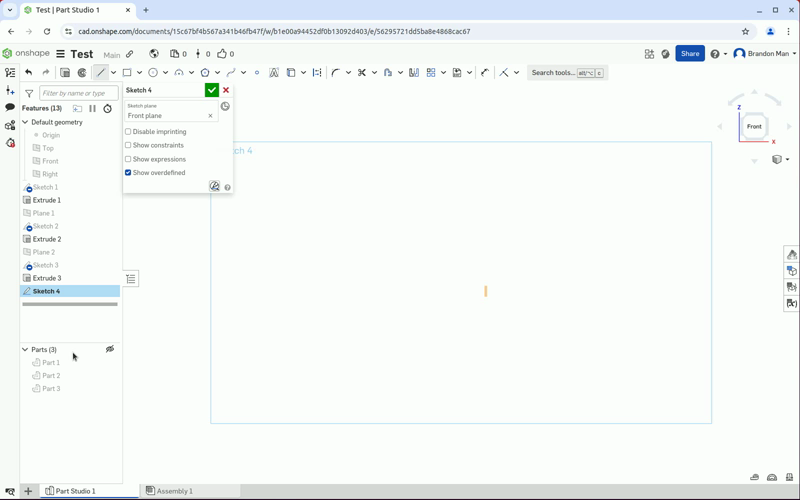
mouse_move(357, 258)
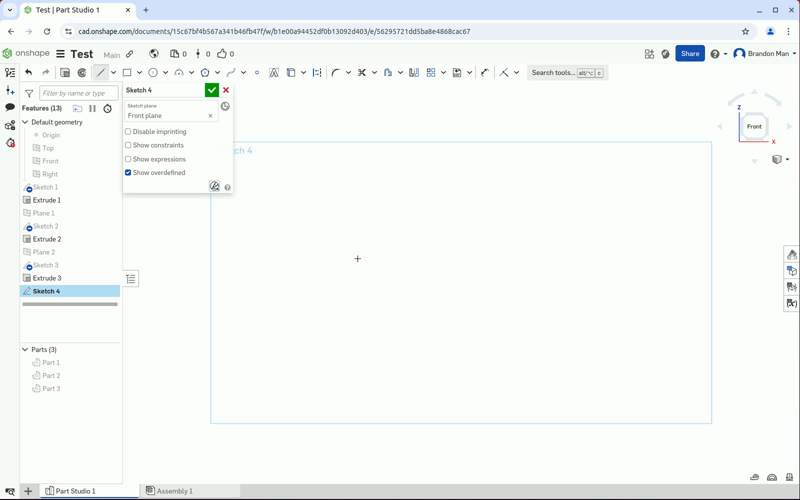
click(357, 258)
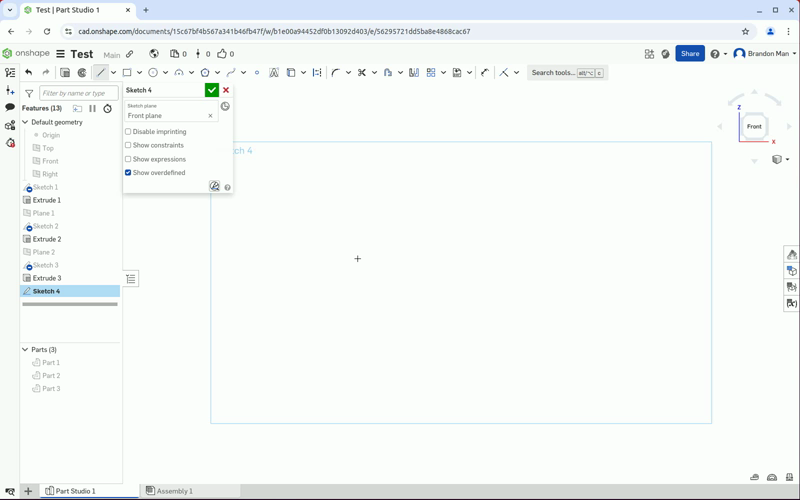
key_up(shift)
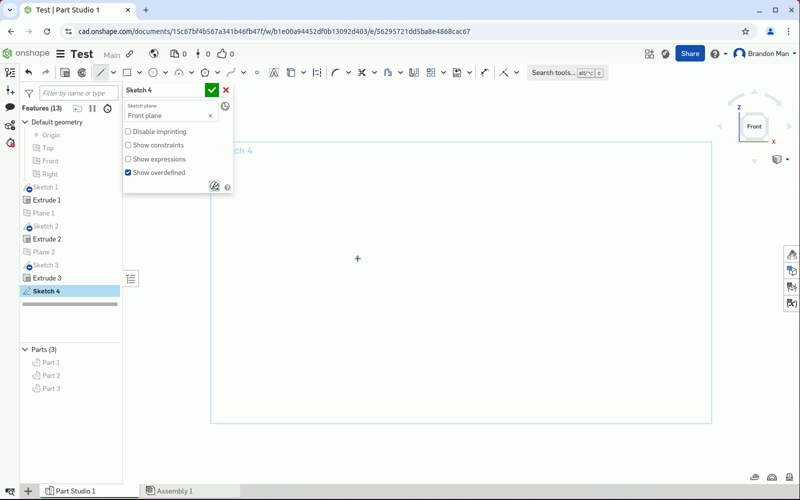
key_down(shift)
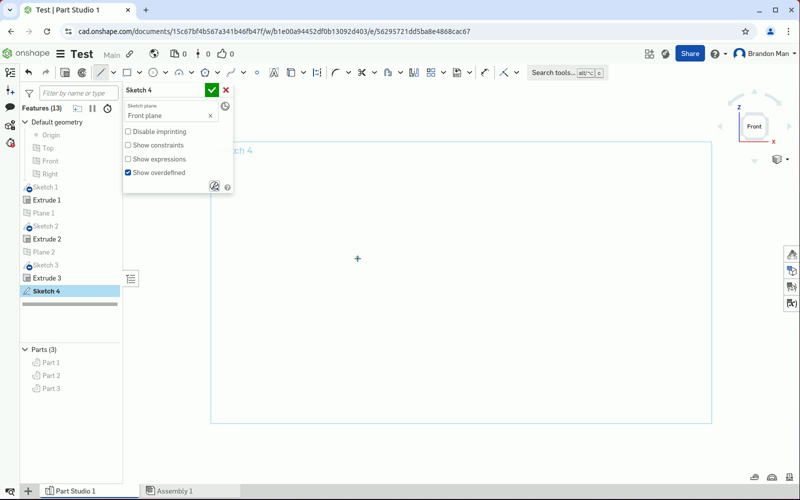
mouse_move(387, 258)
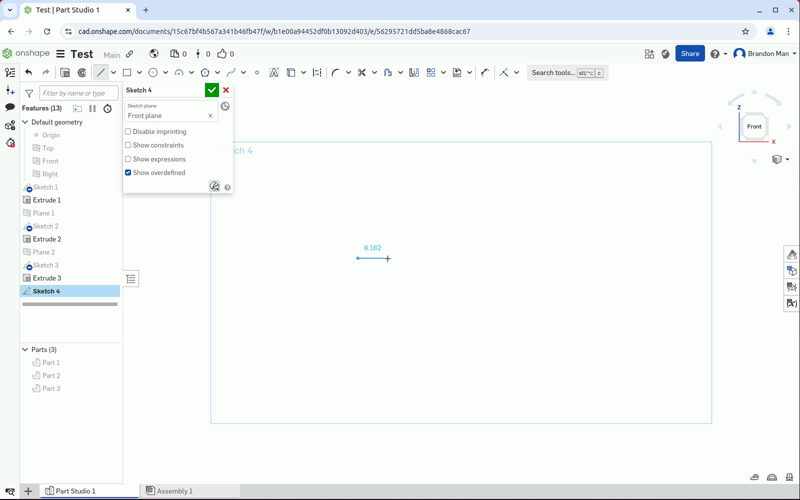
mouse_move(408, 258)
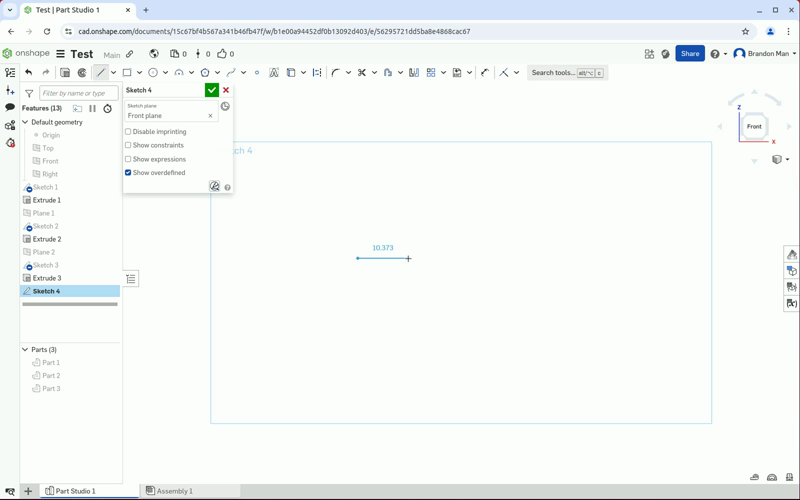
click(408, 258)
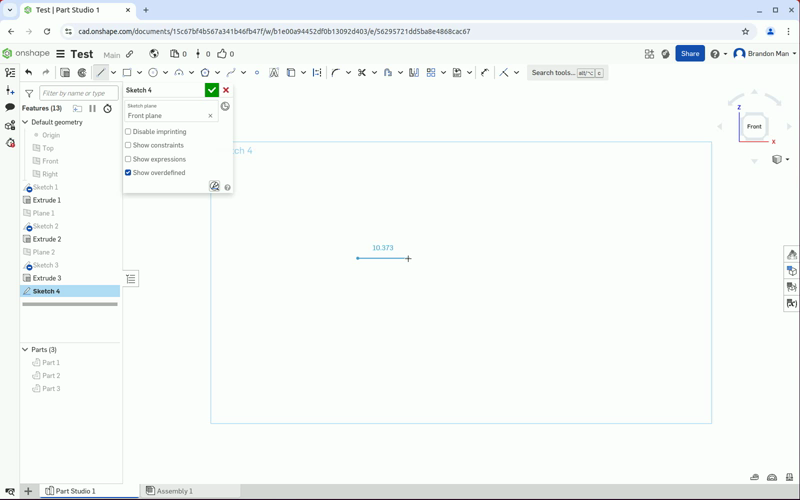
key_up(shift)
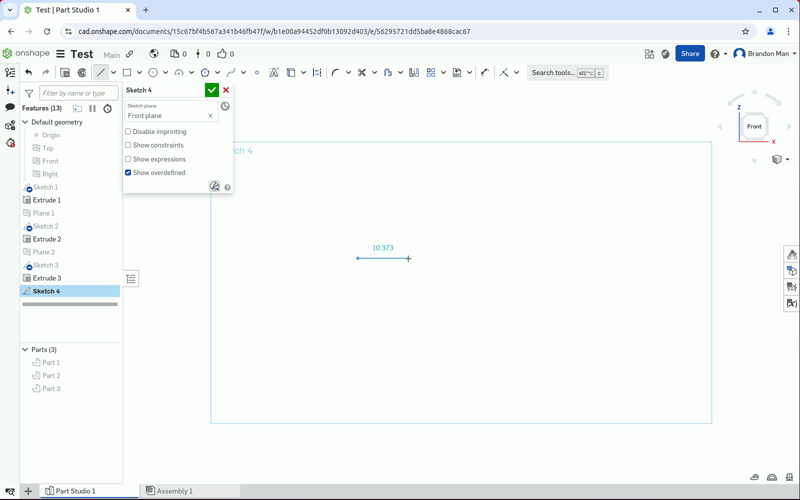
key_down(shift)
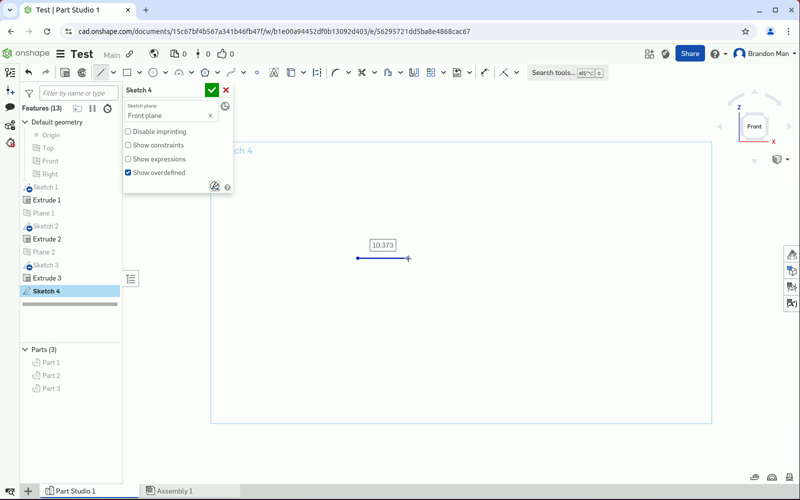
mouse_move(408, 180)
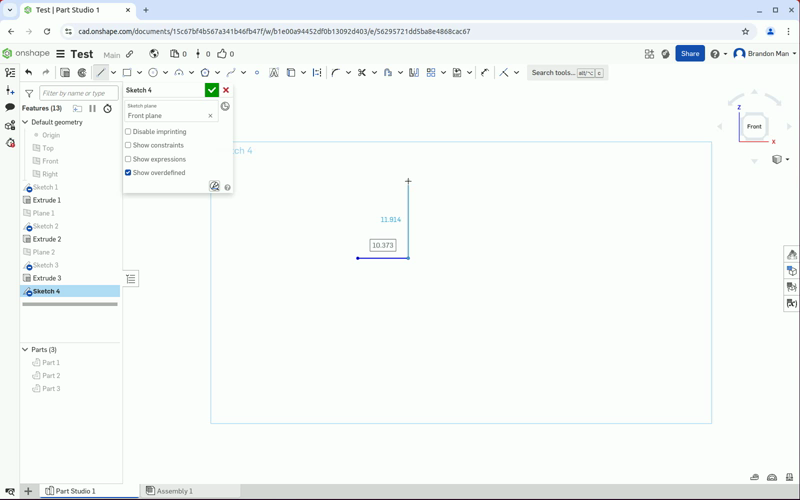
click(408, 180)
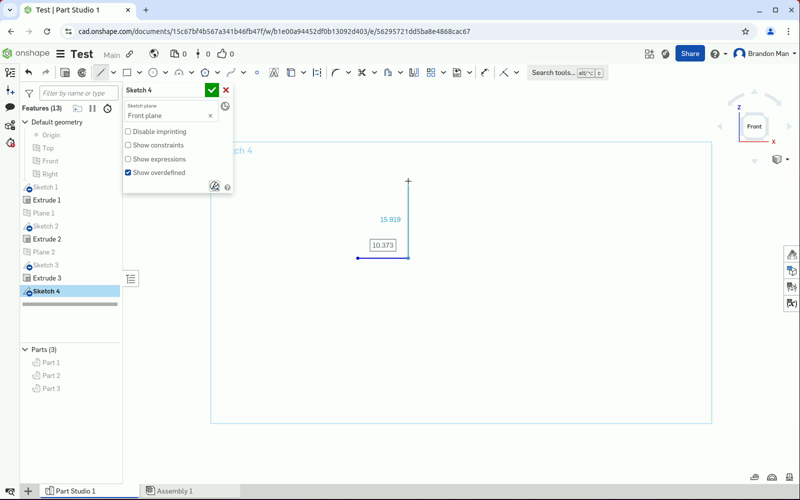
key_up(shift)
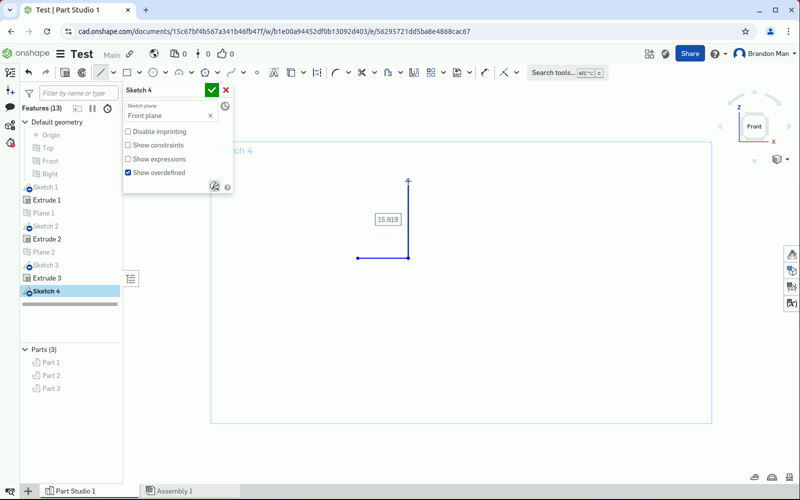
key_down(shift)
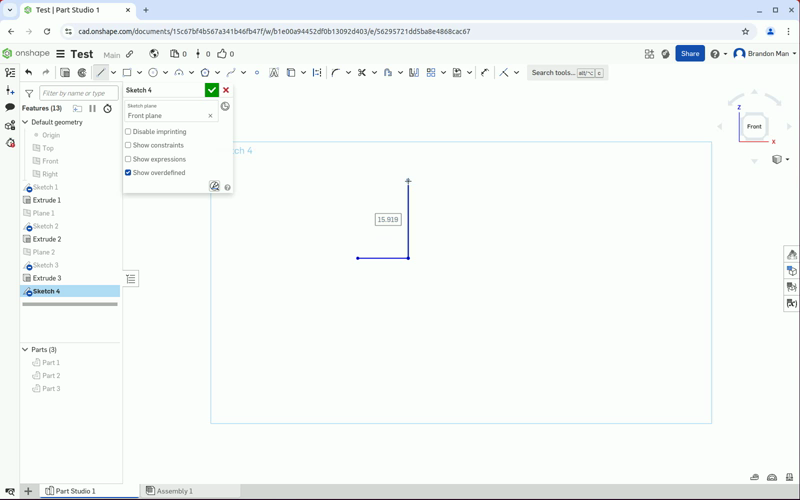
mouse_move(438, 180)
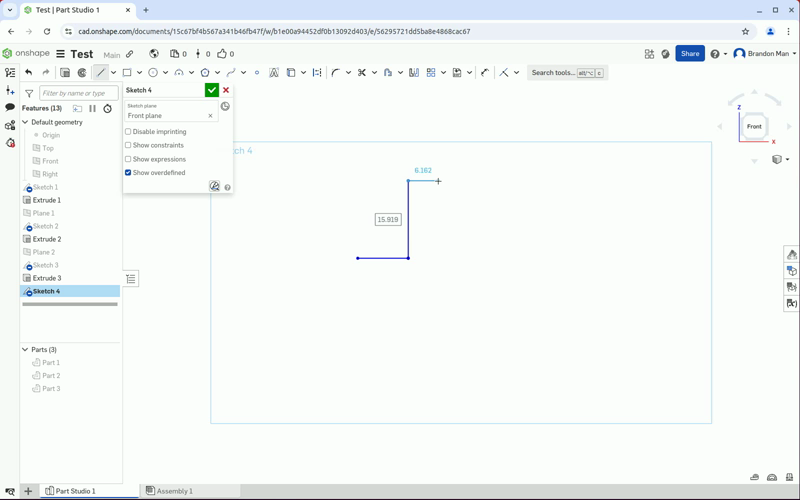
mouse_move(357, 180)
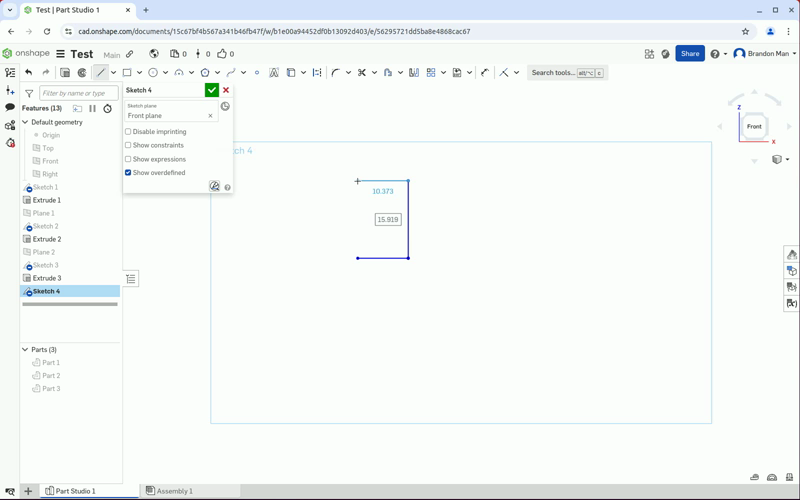
click(357, 180)
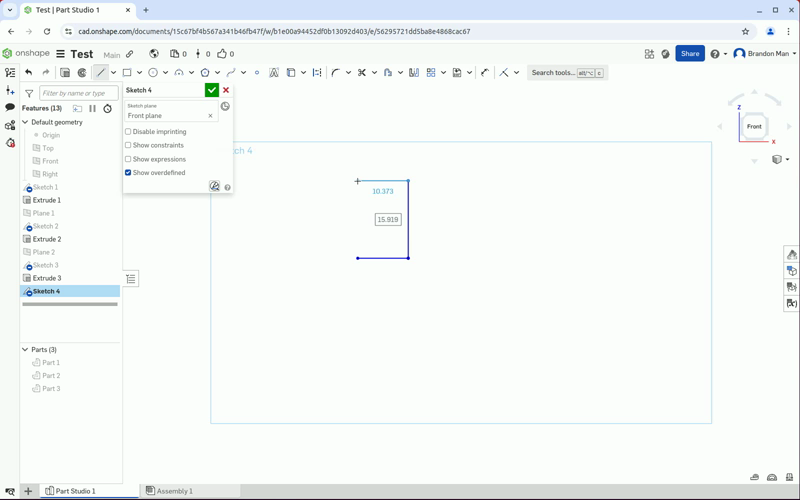
key_up(shift)
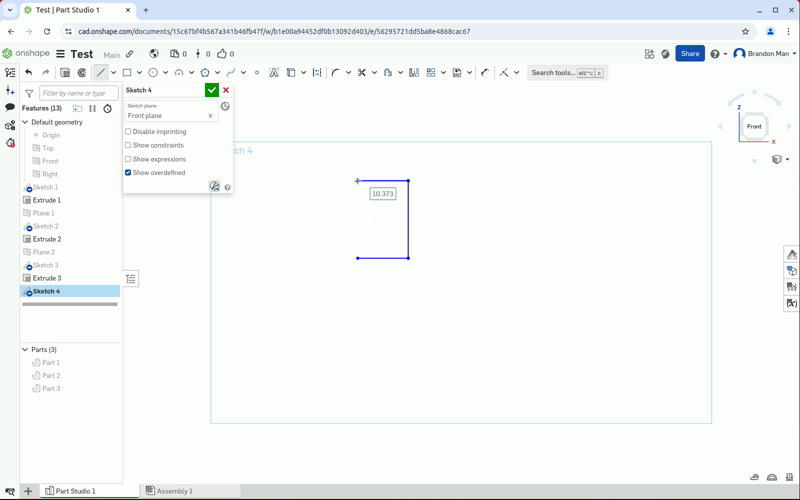
key_down(shift)
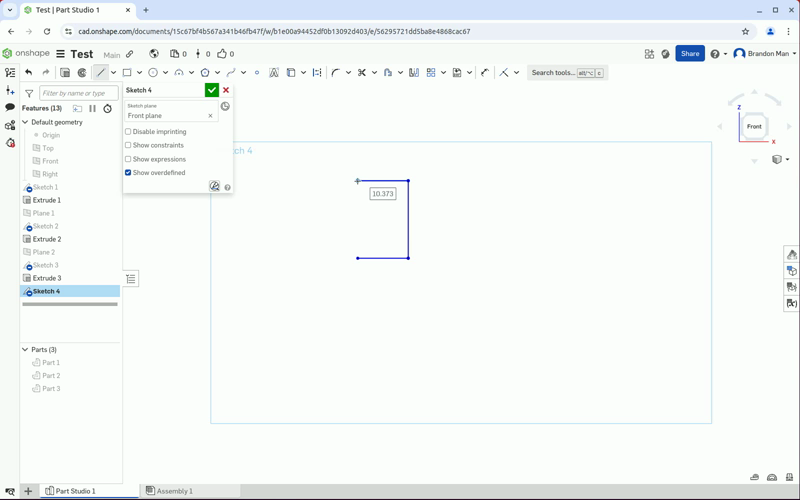
mouse_move(357, 258)
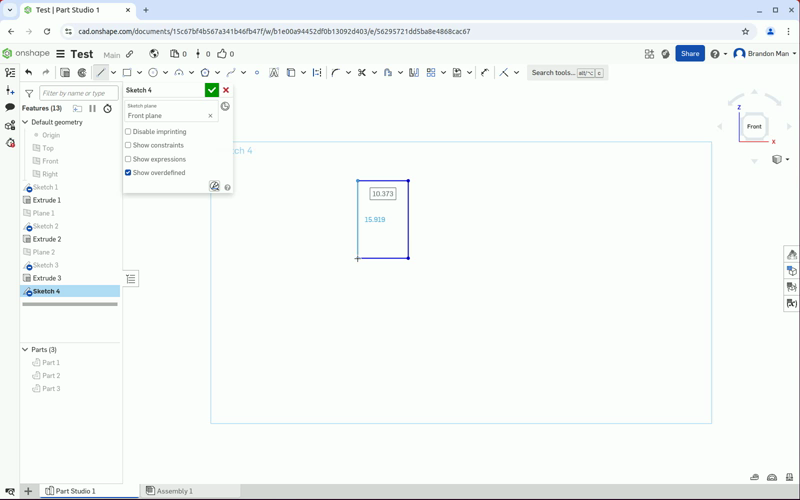
key_up(shift)
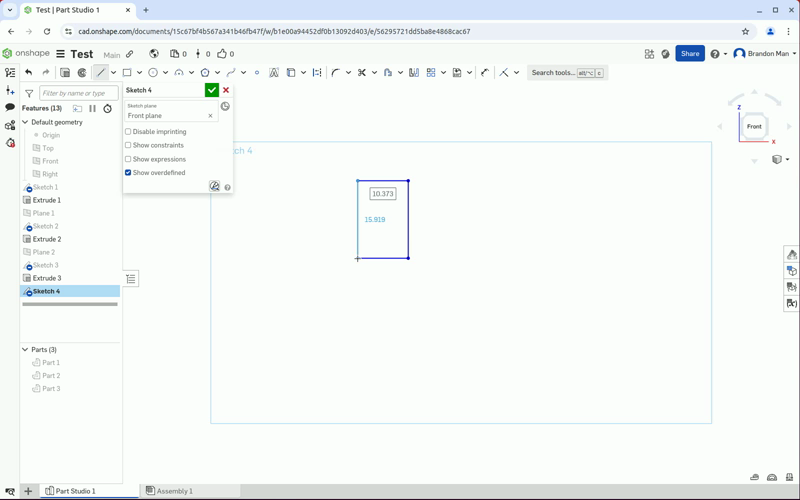
click(357, 258)
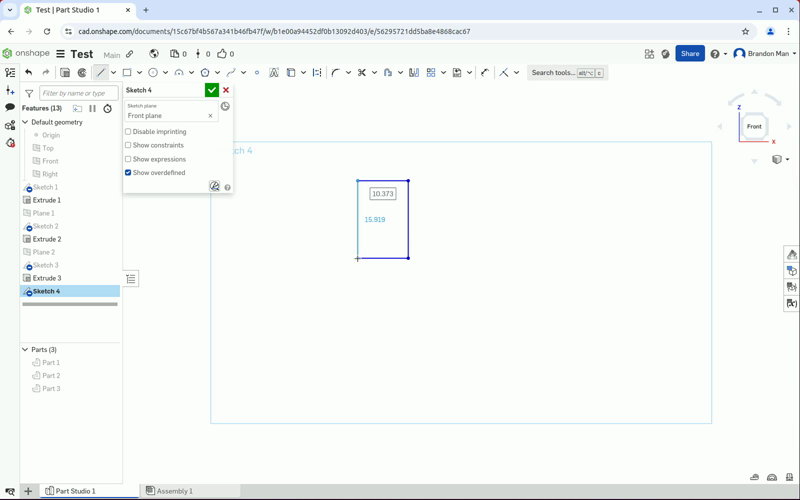
key(esc)
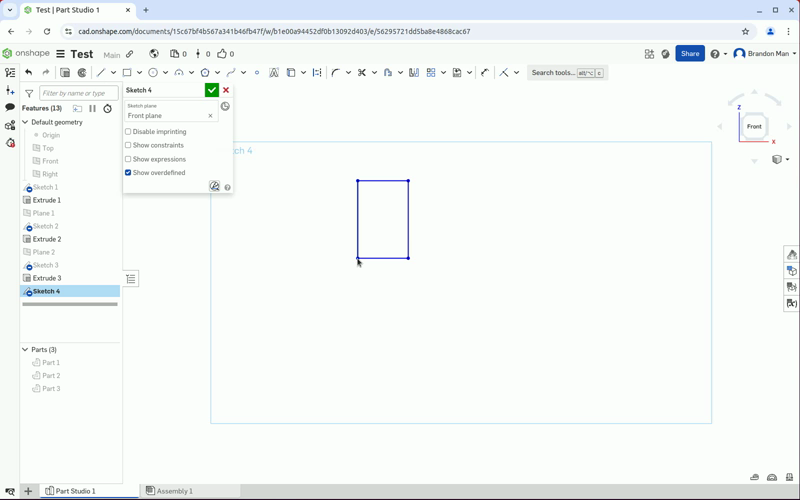
mouse_move(368, 184)
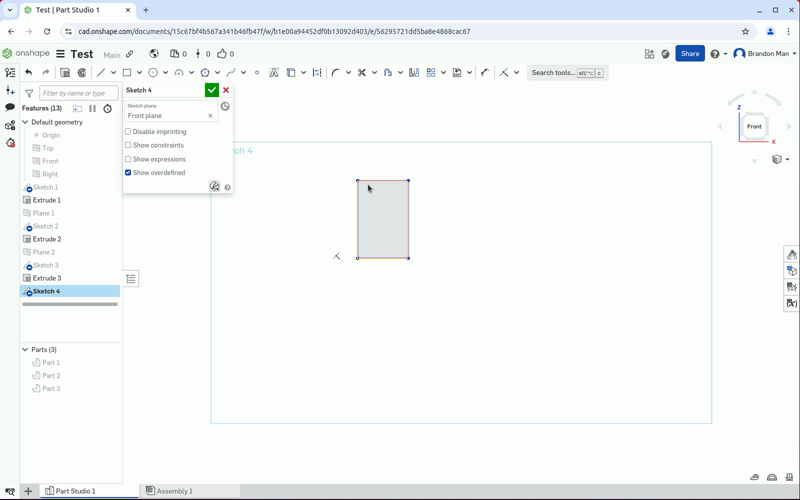
click(368, 184)
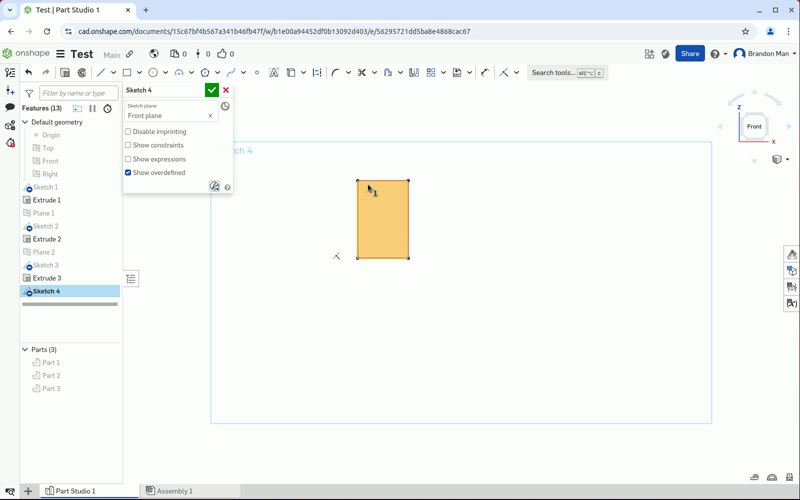
mouse_move(73, 352)
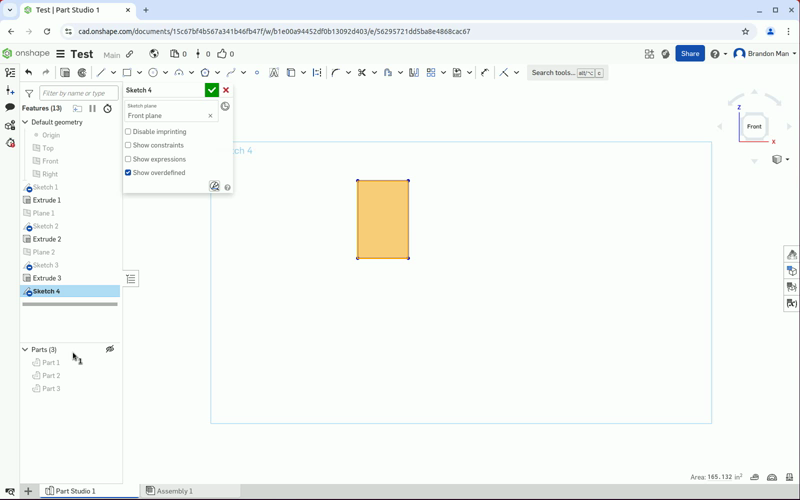
key(shift+y)
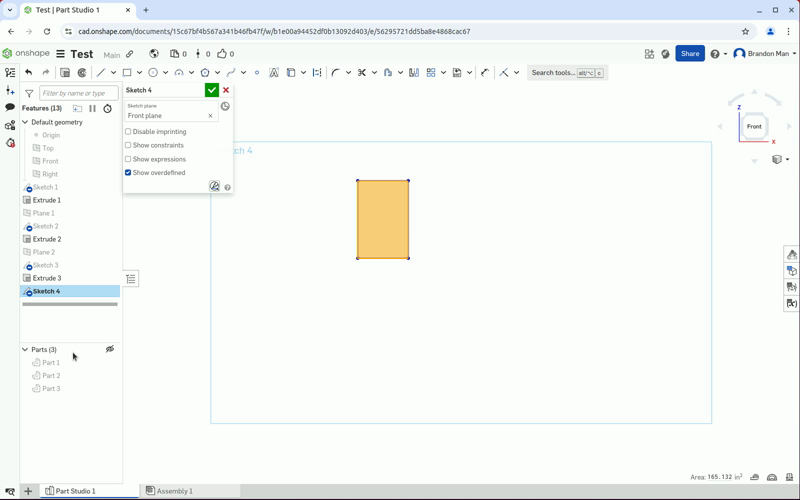
key(shift+e)
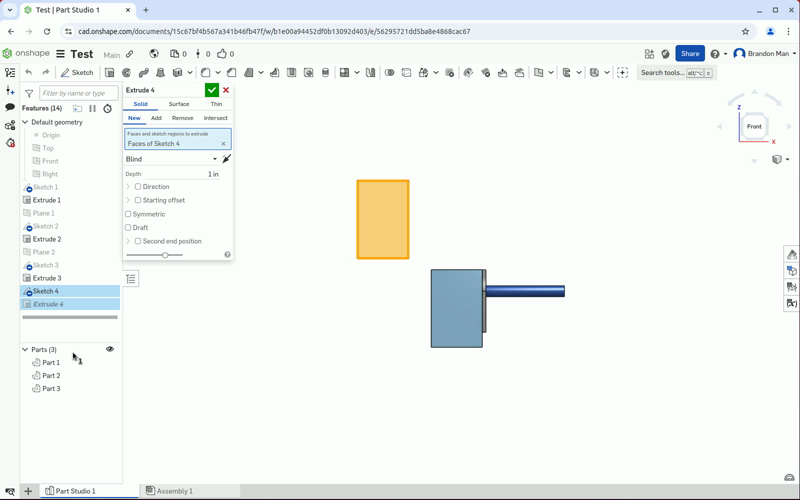
mouse_move(143, 106)
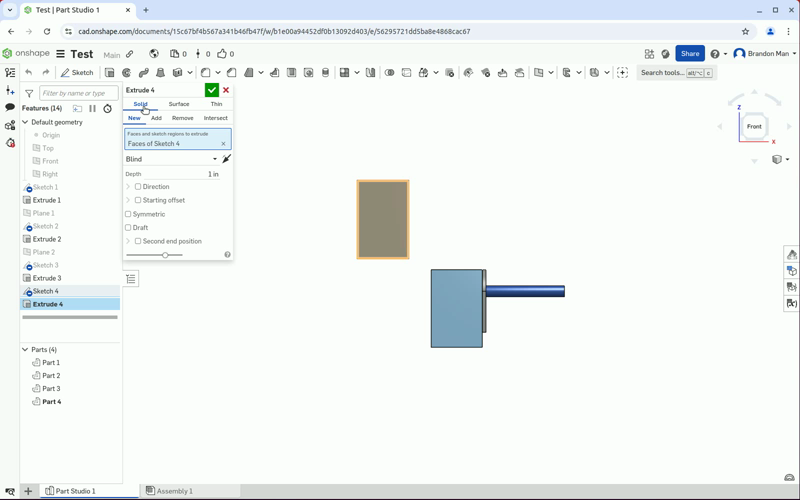
click(143, 106)
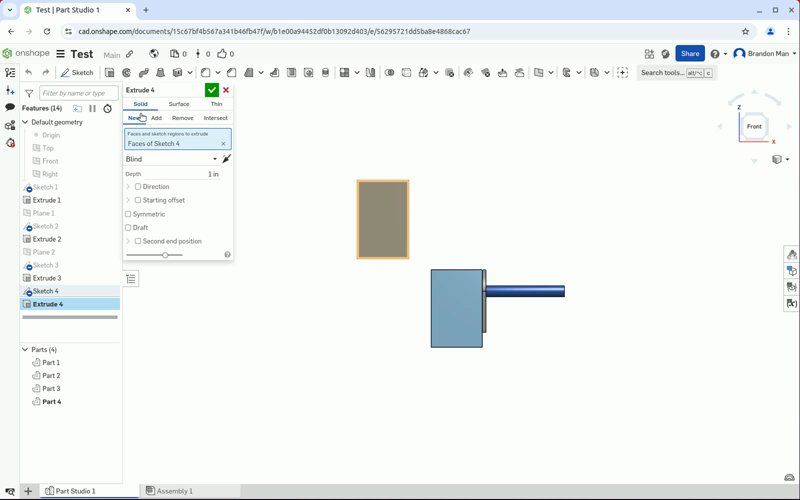
mouse_move(137, 120)
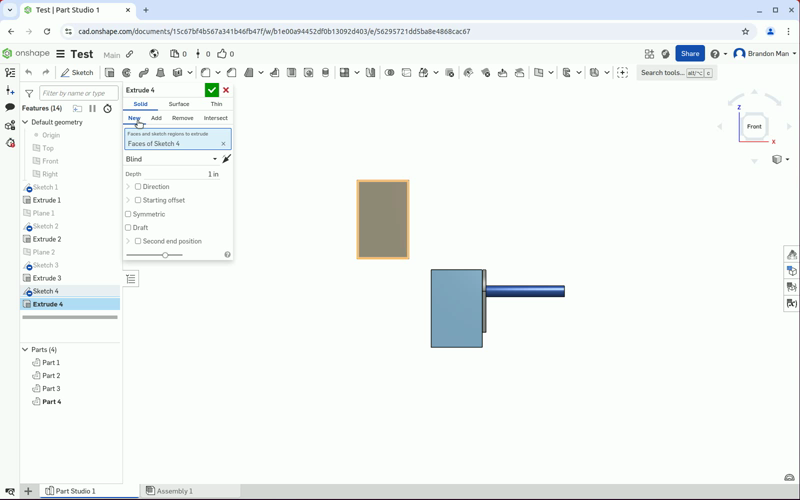
click(137, 120)
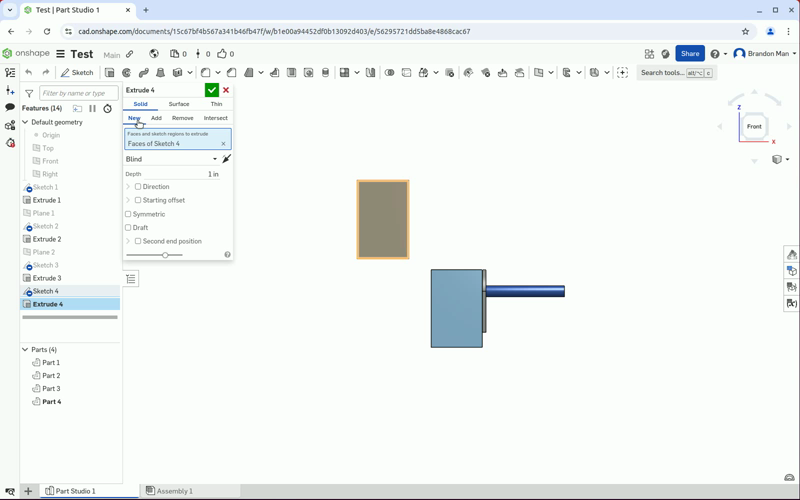
key(tab, 4)
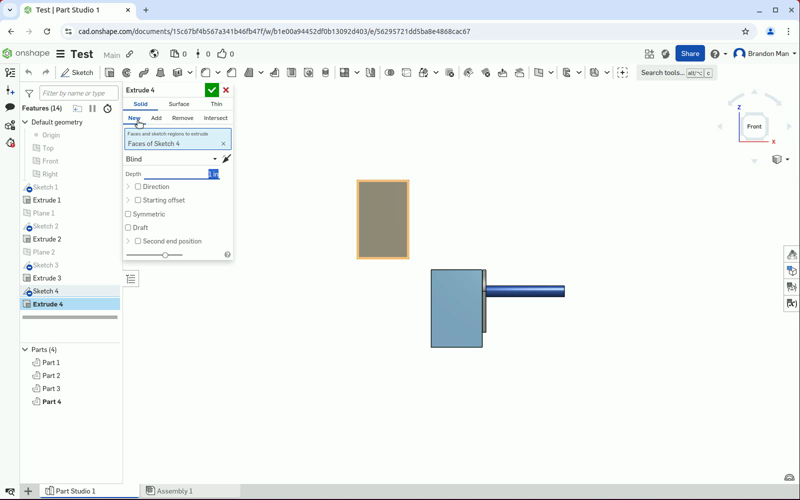
text(8.666)
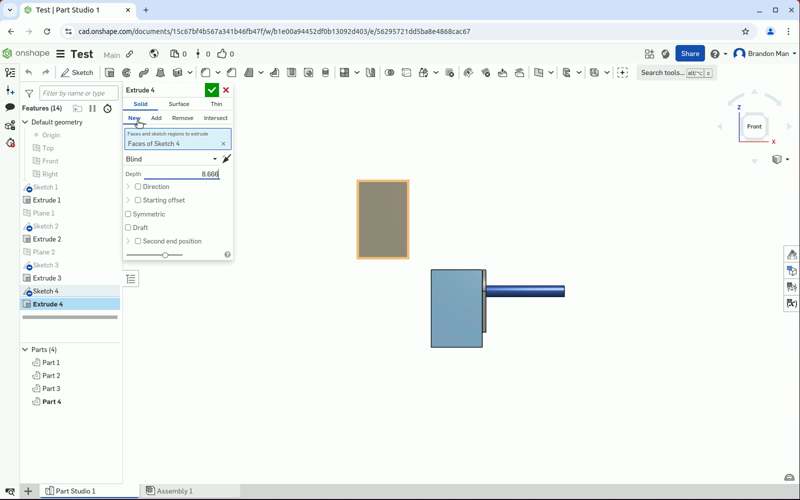
key(enter)
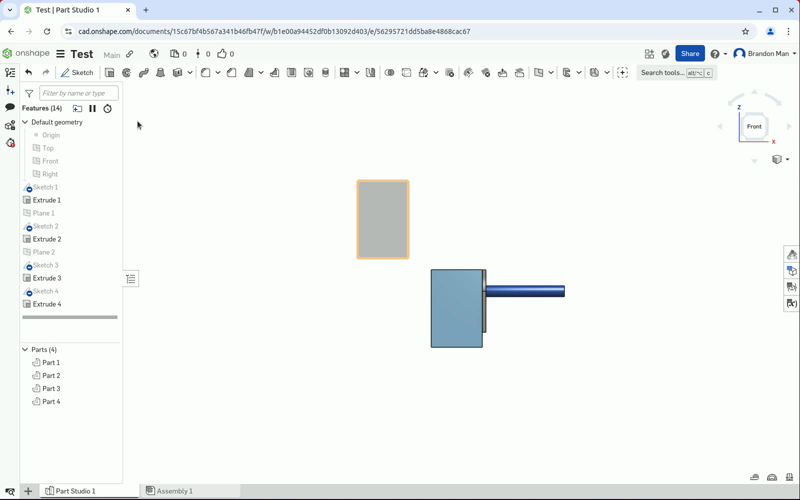
key(shift+h)
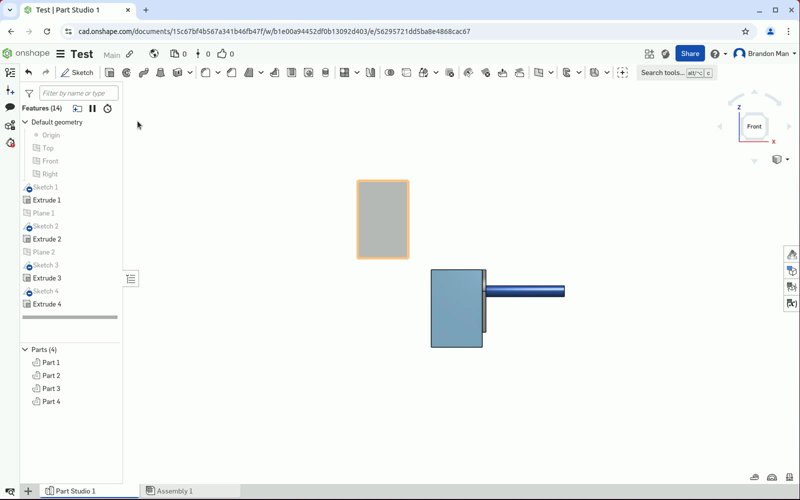
key(shift+h)
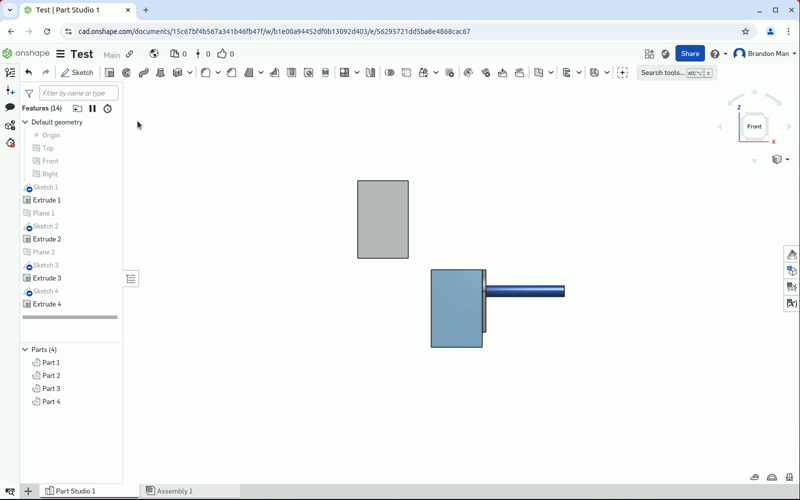
mouse_move(73, 189)
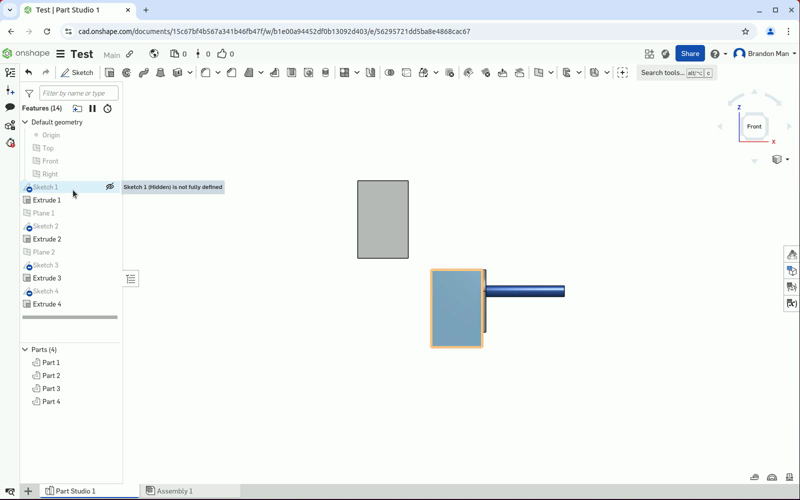
click(73, 189)
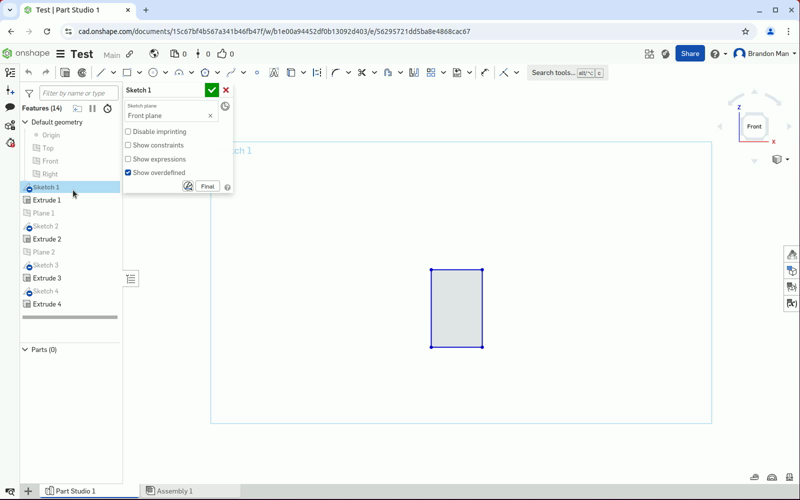
mouse_move(229, 92)
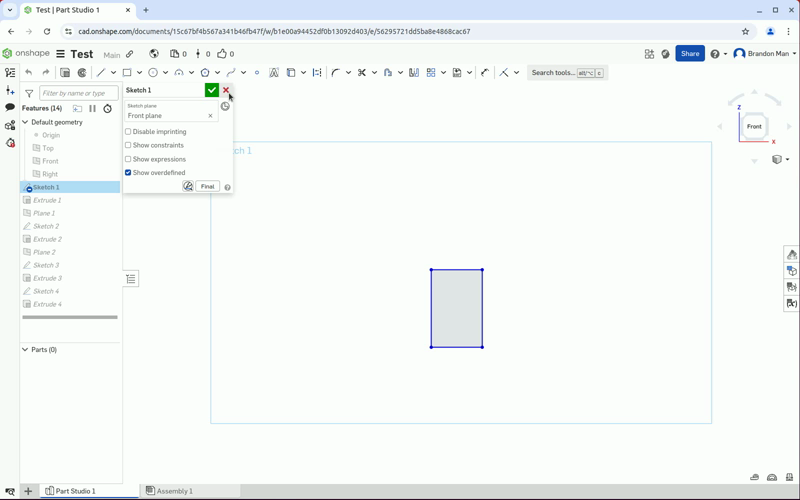
click(229, 92)
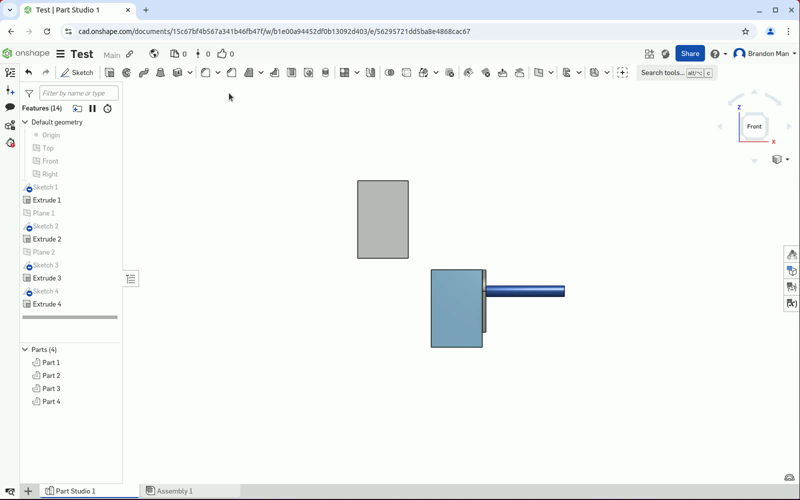
mouse_move(73, 352)
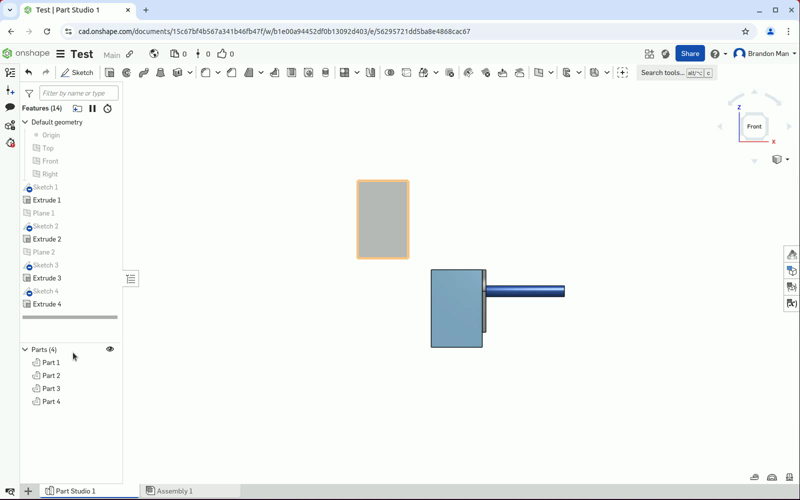
key(y)
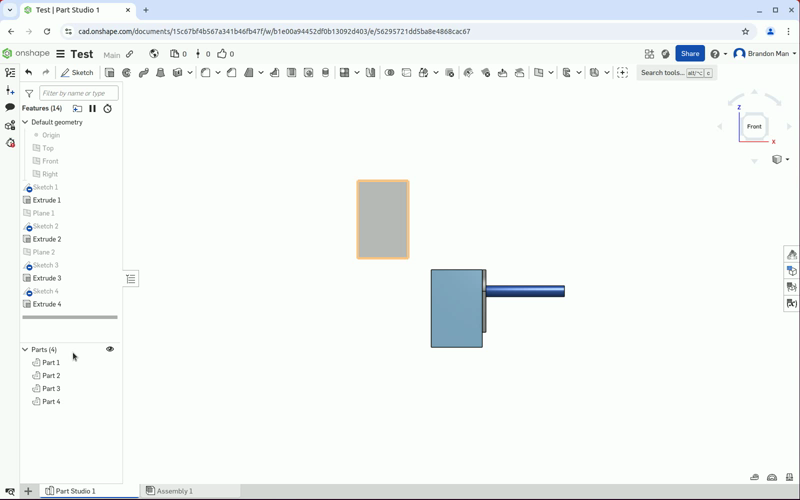
key(shift+p)
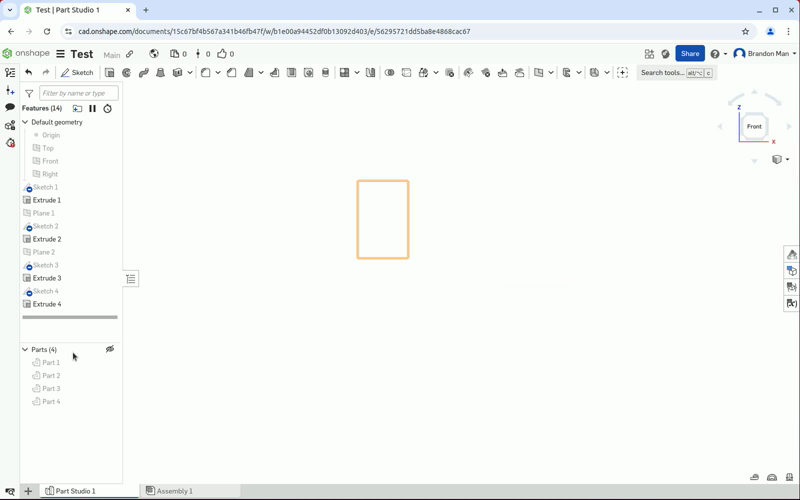
key(space)
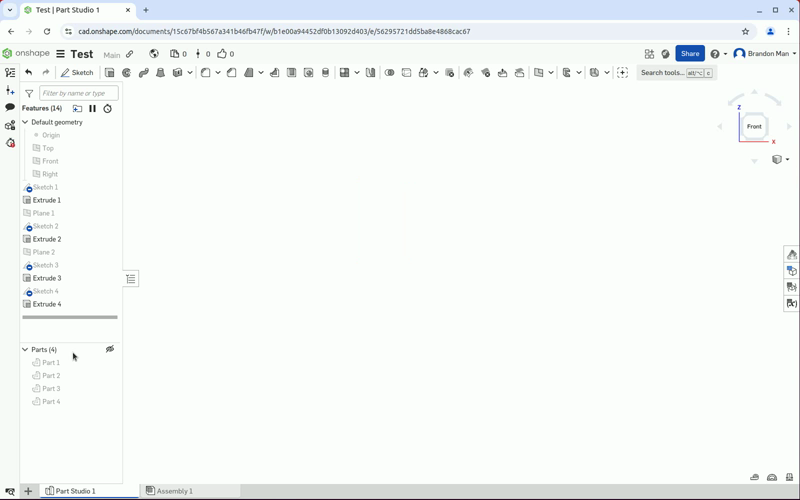
key_down(shift)
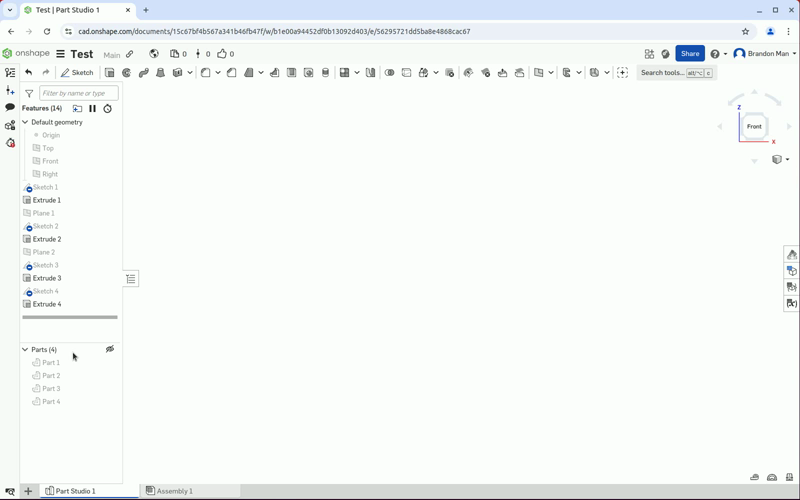
key(left)
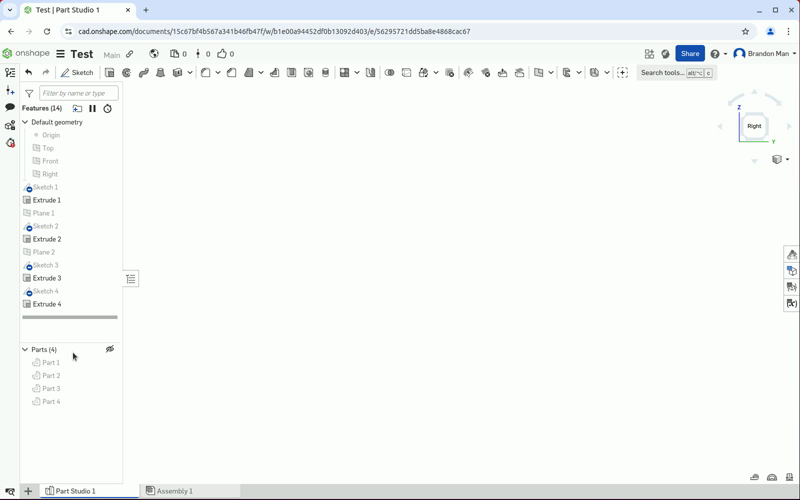
key_up(shift)
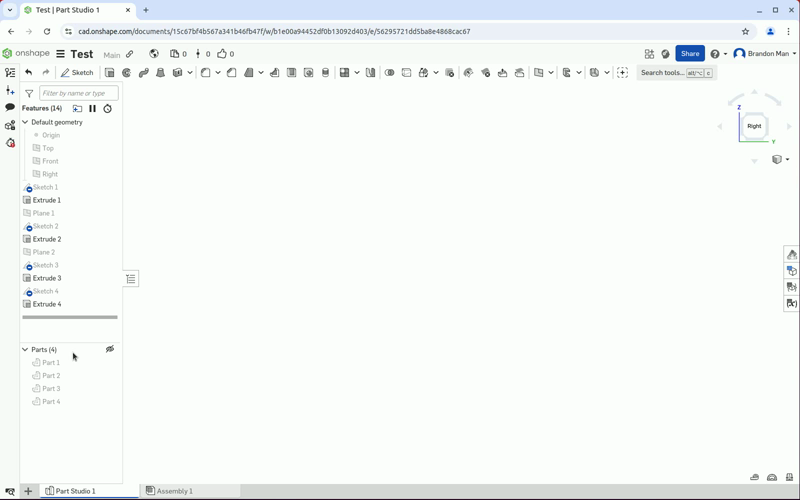
mouse_move(73, 352)
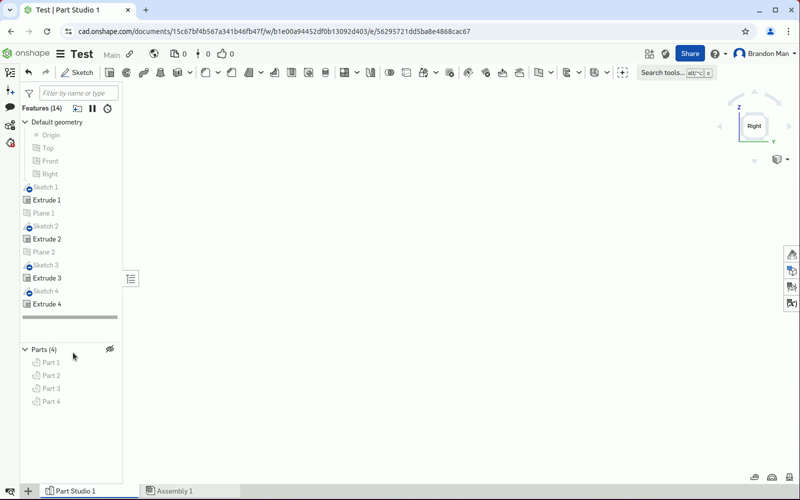
key(shift+y)
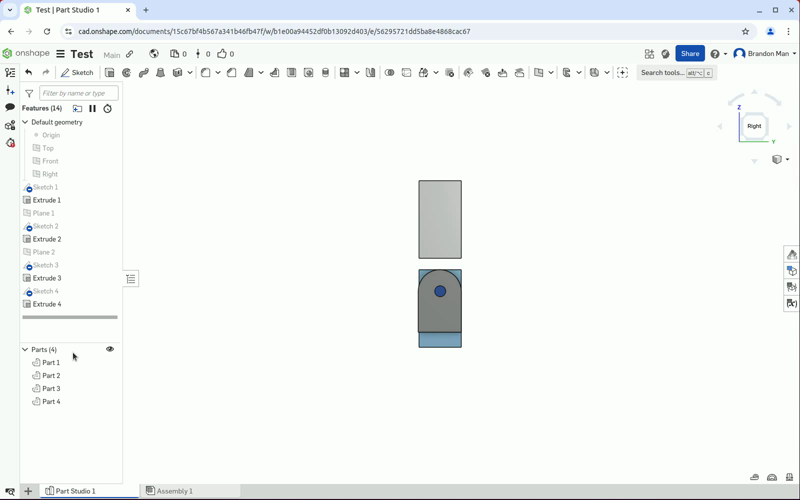
mouse_move(541, 75)
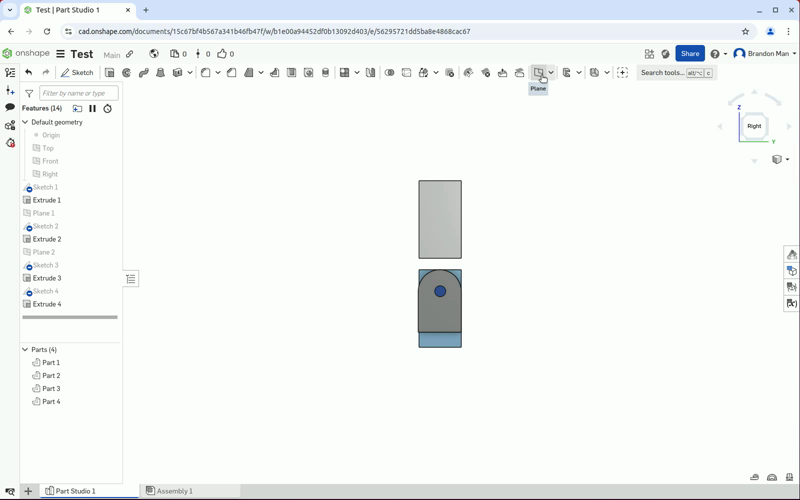
click(541, 75)
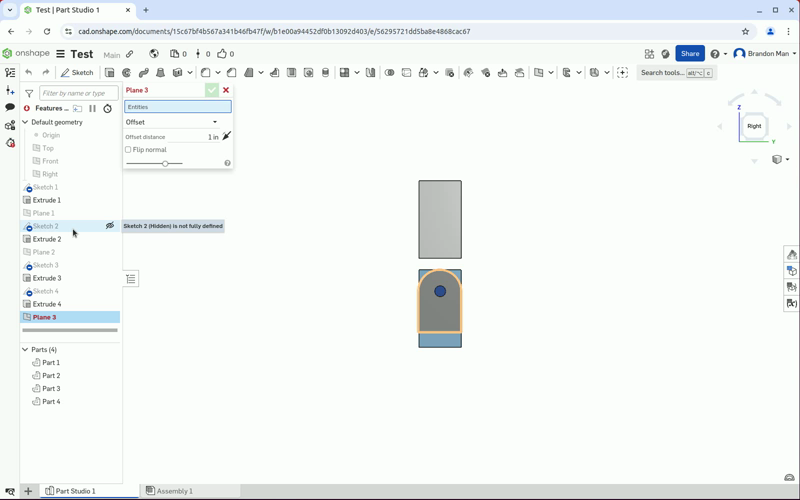
scroll(3)
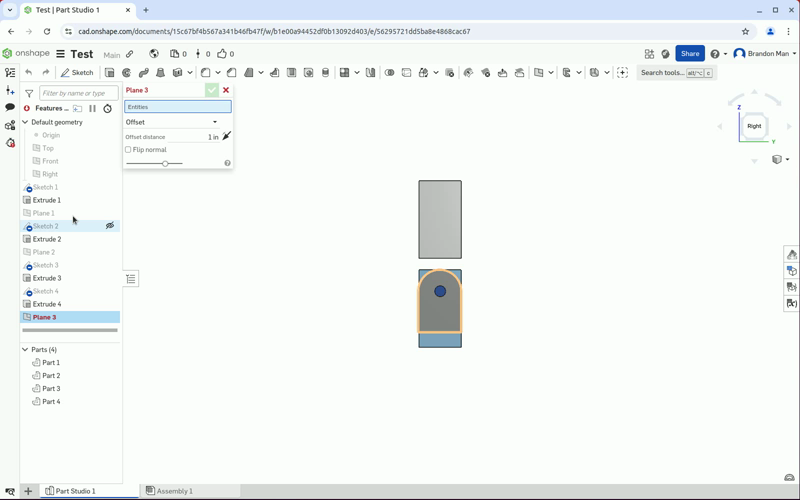
mouse_move(73, 176)
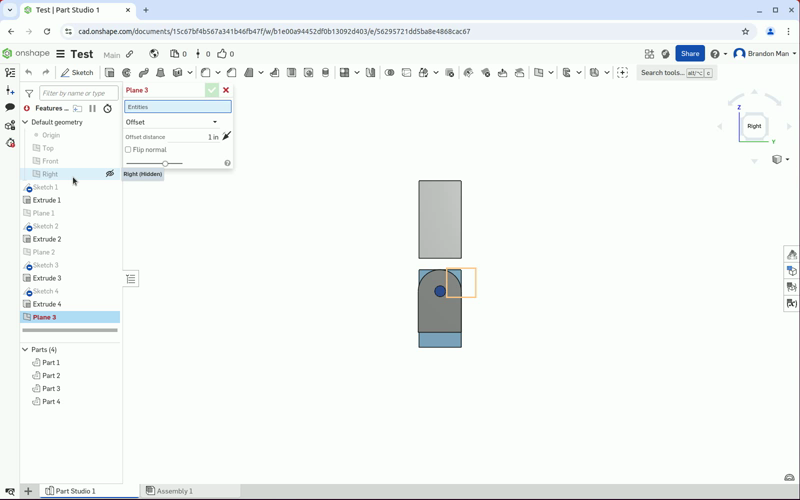
click(73, 176)
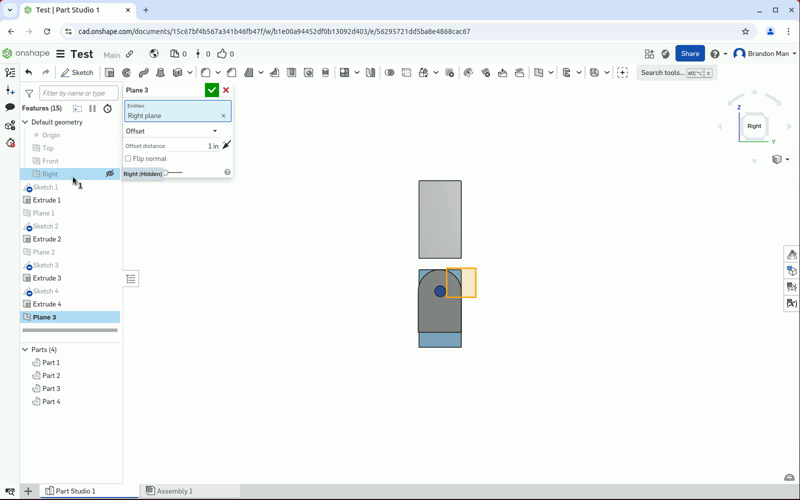
key(tab, 2)
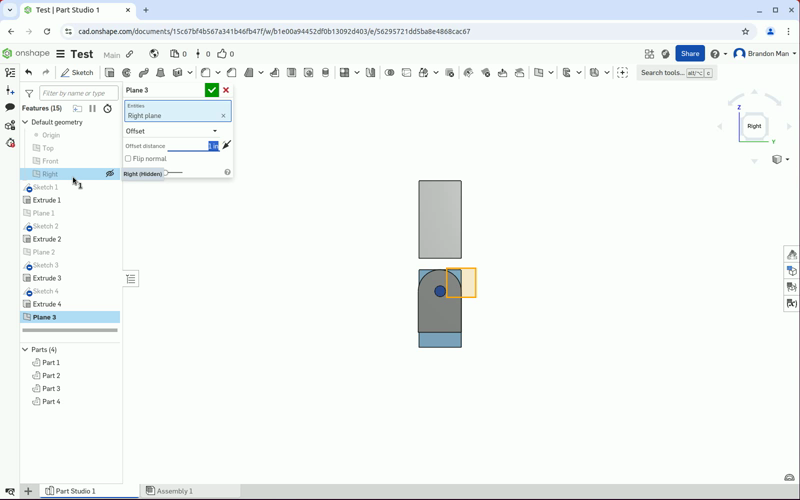
text(21.198)
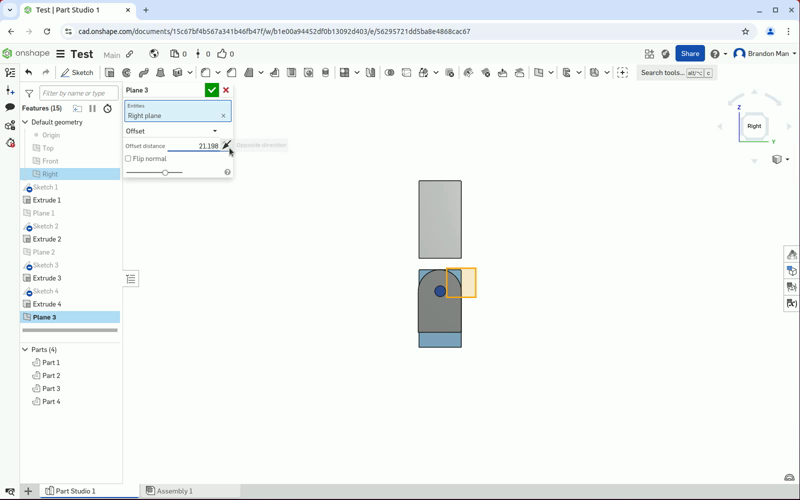
mouse_move(229, 147)
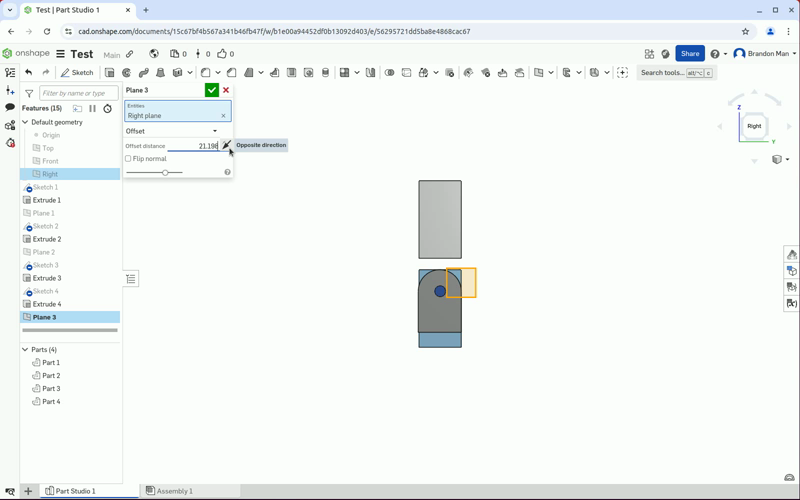
click(229, 147)
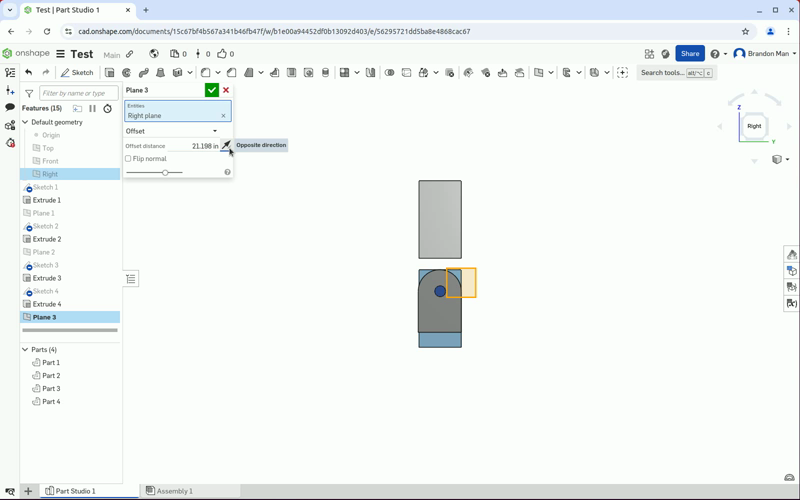
key(enter, 2)
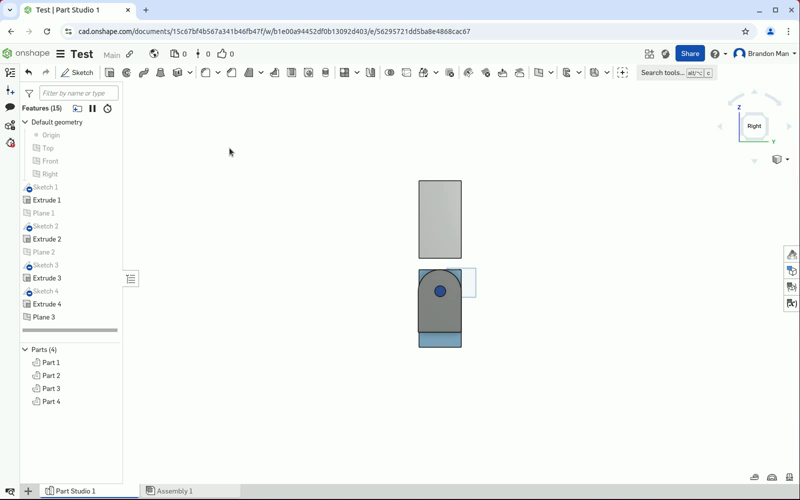
key(shift+s)
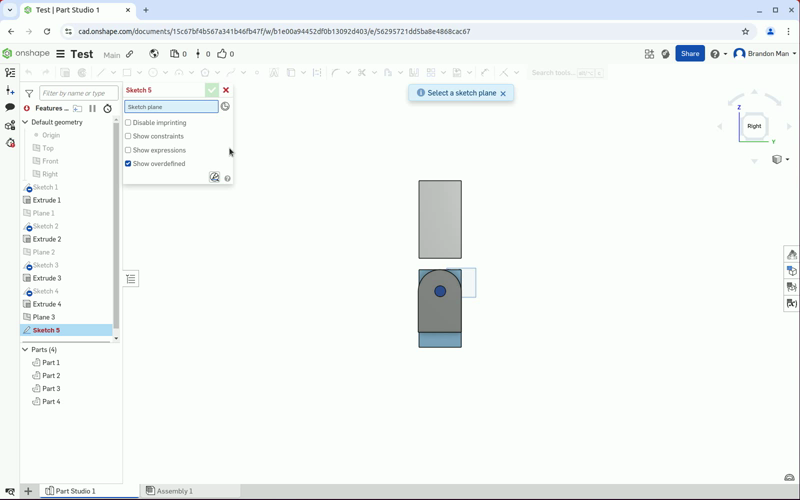
mouse_move(69, 319)
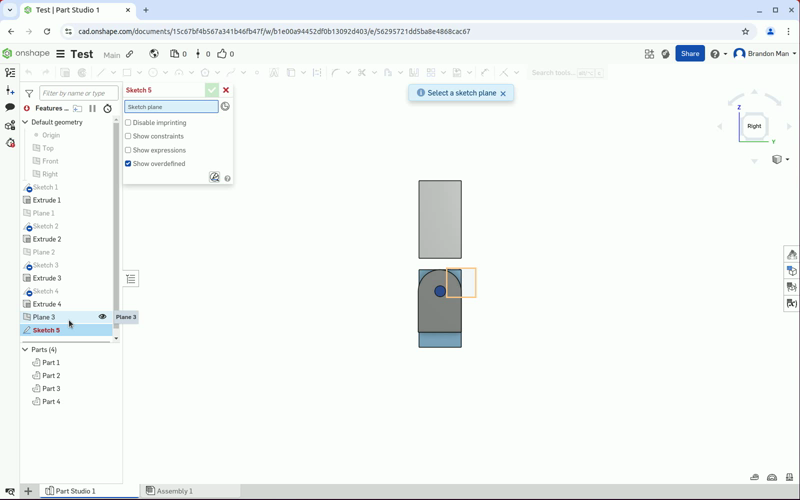
click(69, 319)
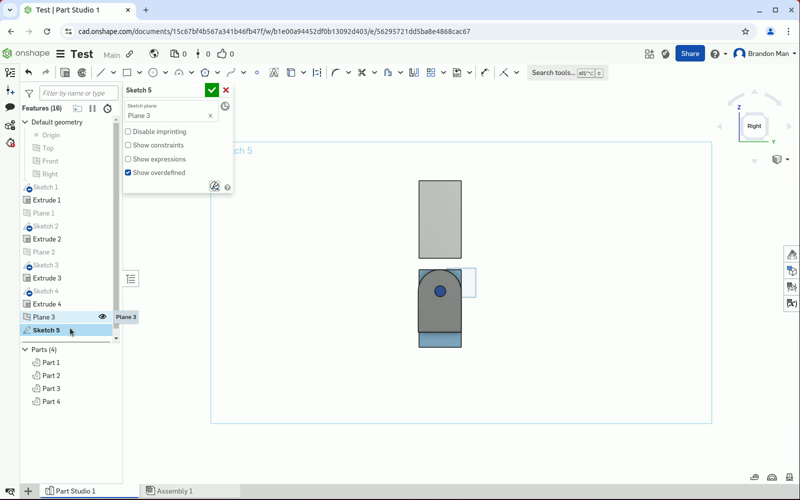
mouse_move(73, 352)
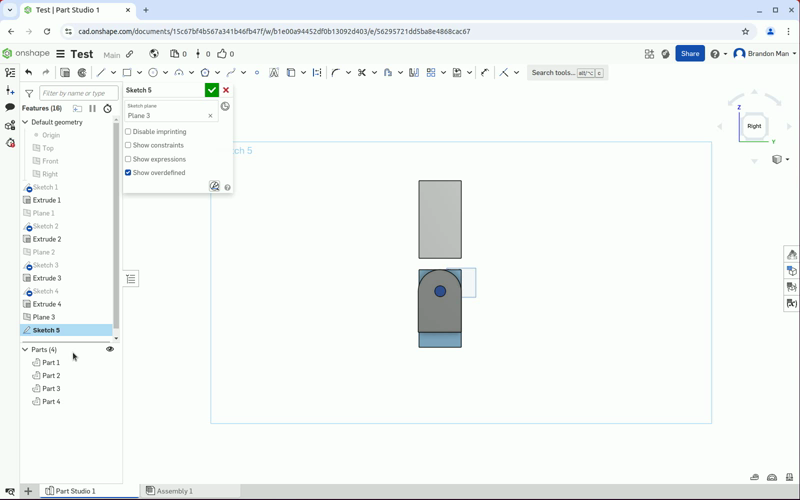
key(y)
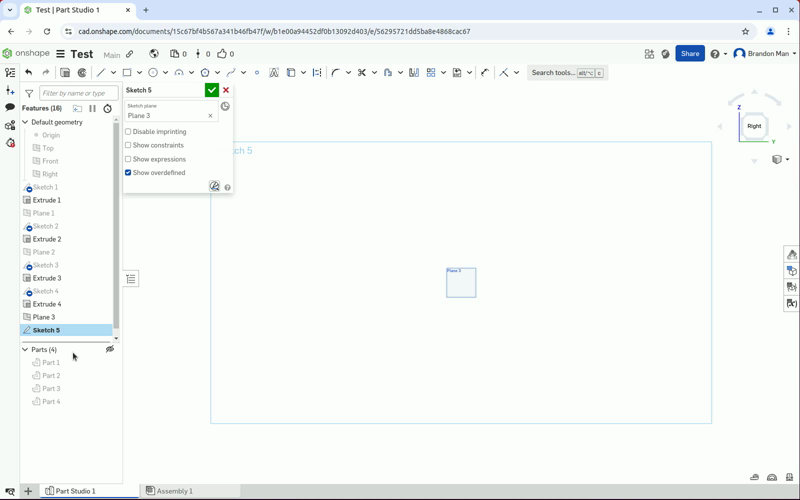
key(l)
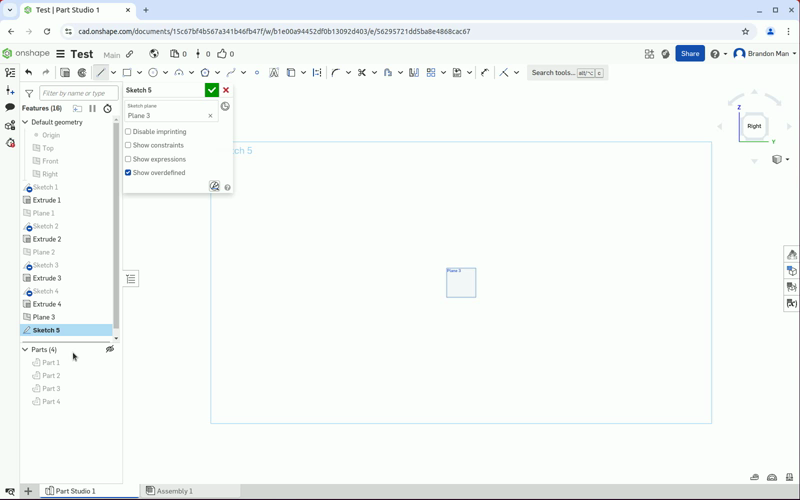
key_down(shift)
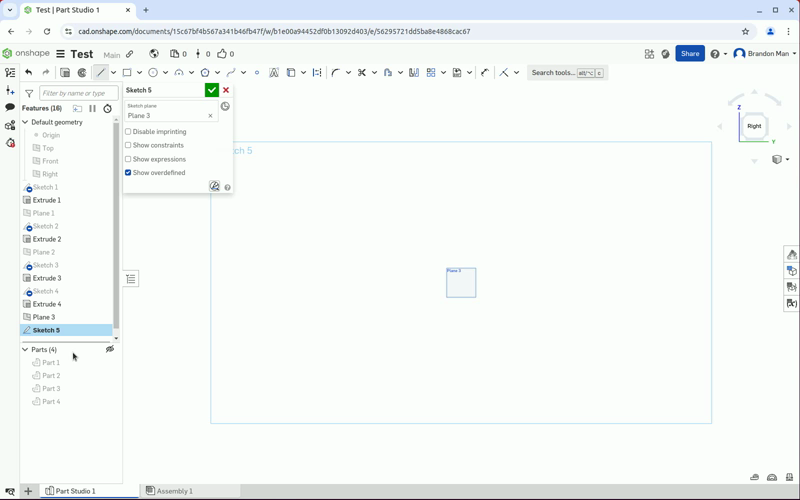
mouse_move(418, 243)
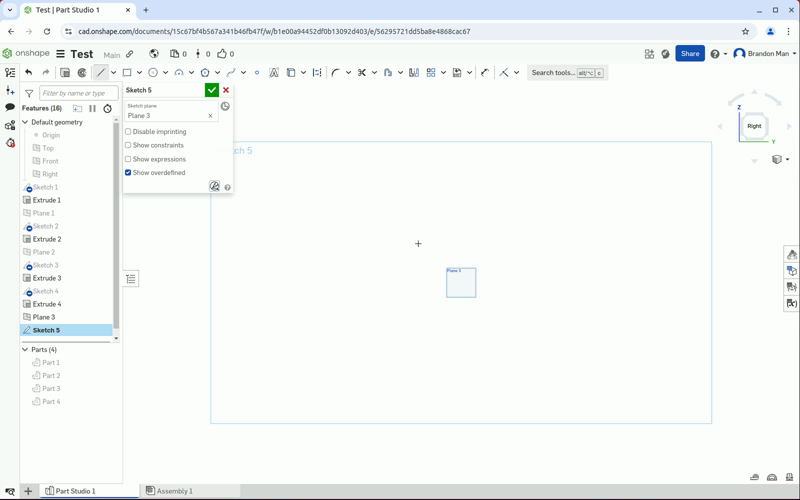
click(418, 243)
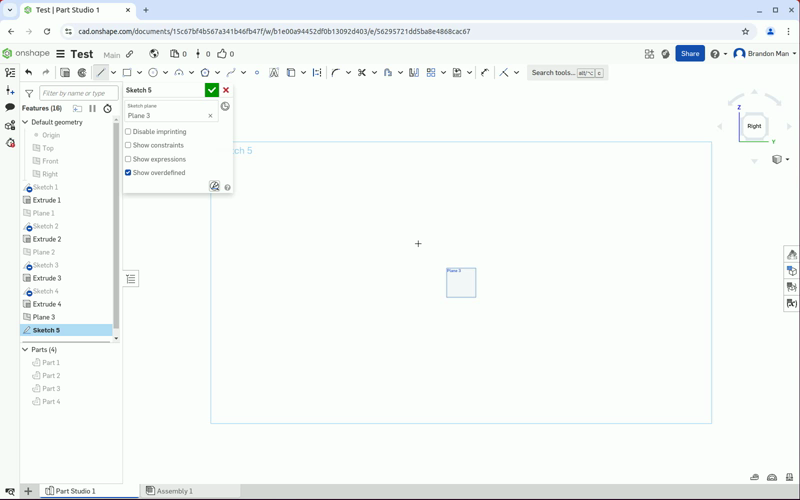
key_up(shift)
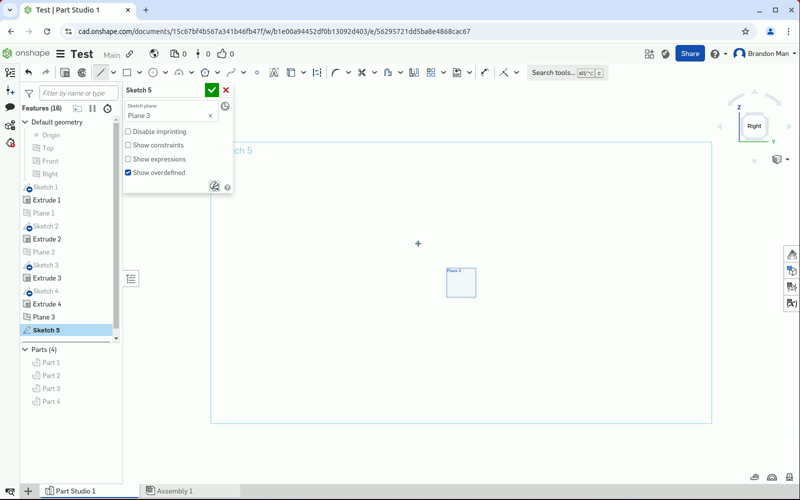
key_down(shift)
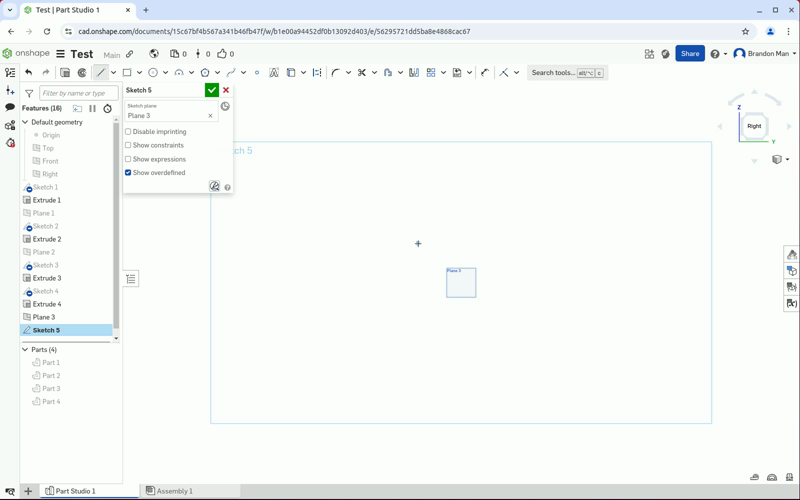
mouse_move(448, 243)
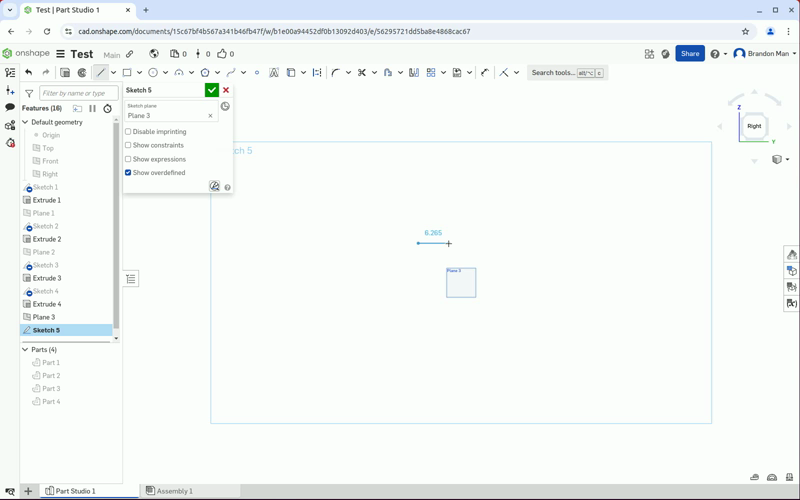
mouse_move(461, 243)
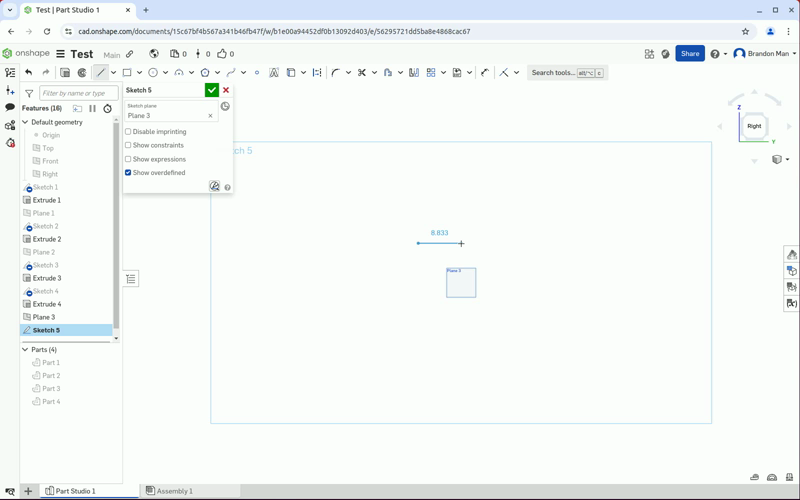
click(461, 243)
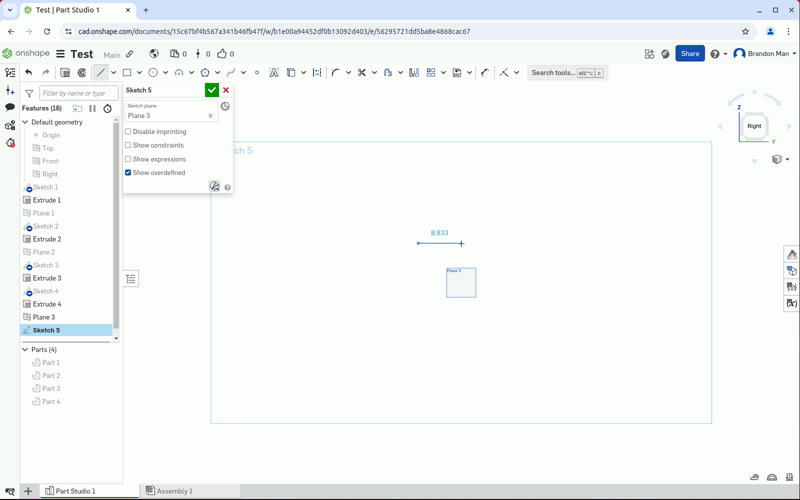
key_up(shift)
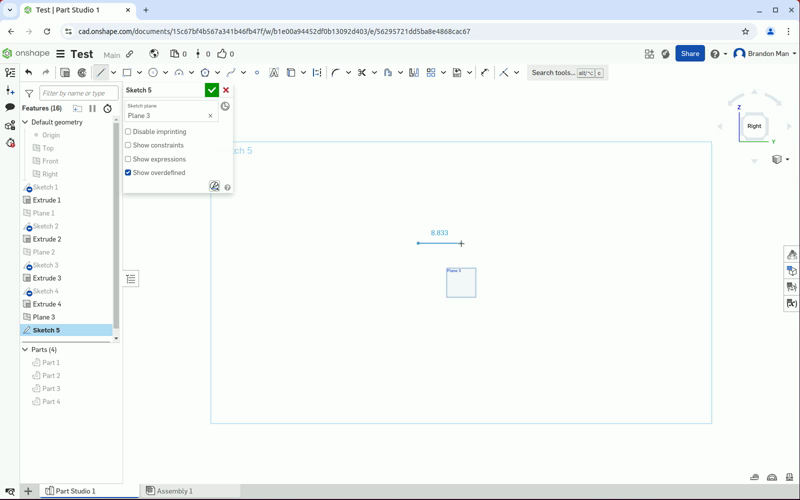
key_down(shift)
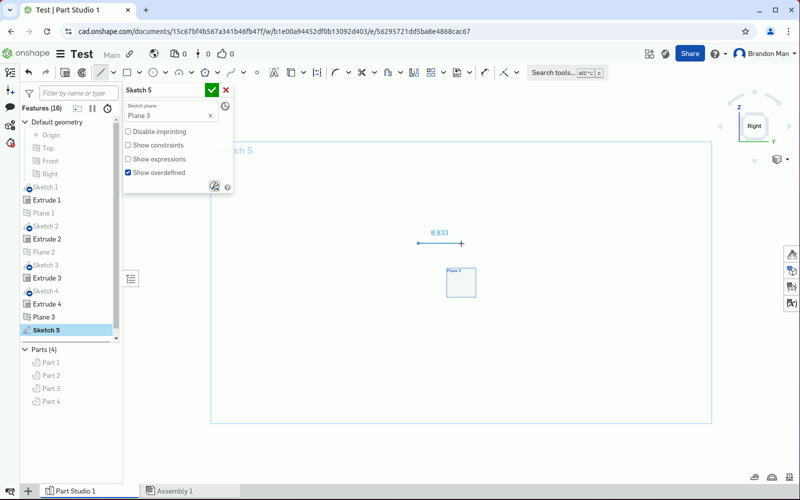
mouse_move(491, 243)
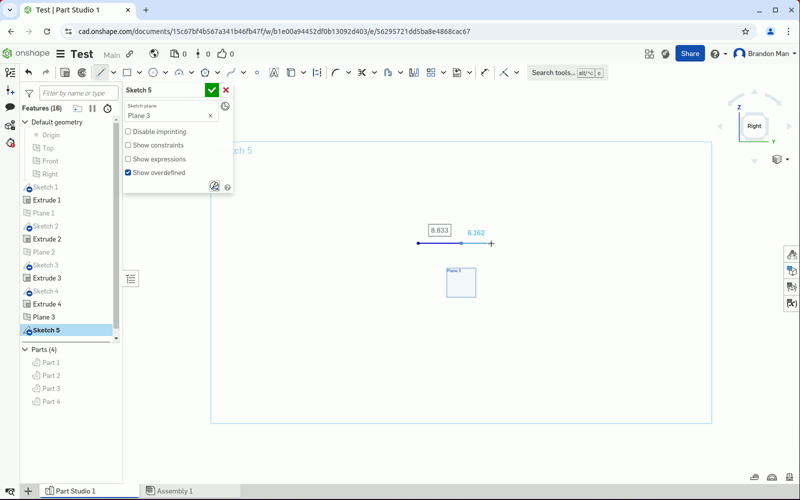
mouse_move(461, 202)
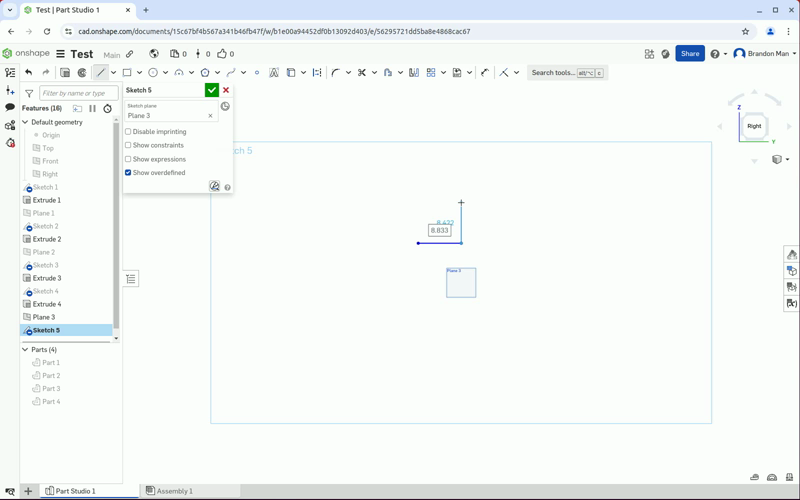
click(461, 202)
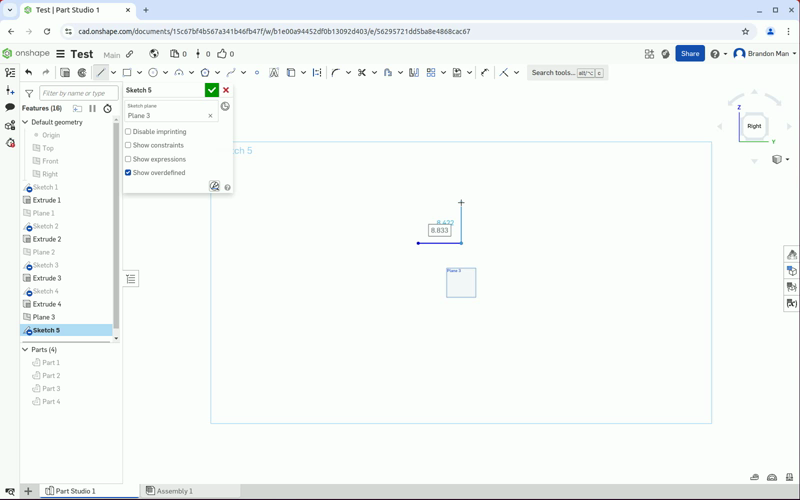
key_up(shift)
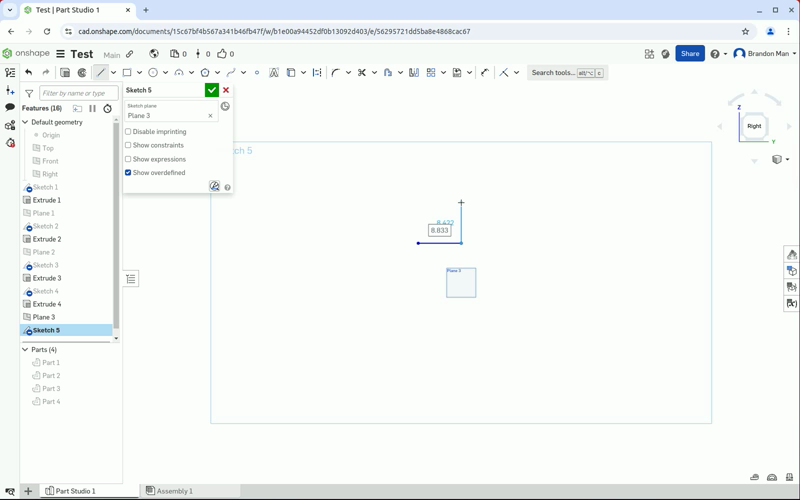
key(esc)
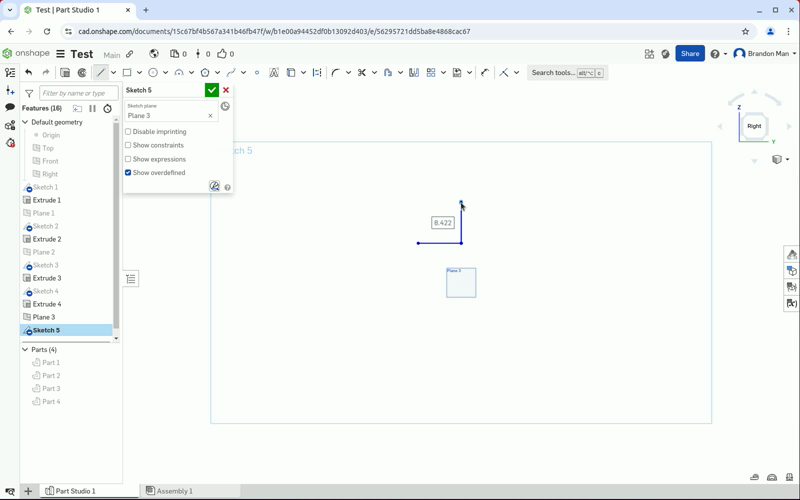
key(a)
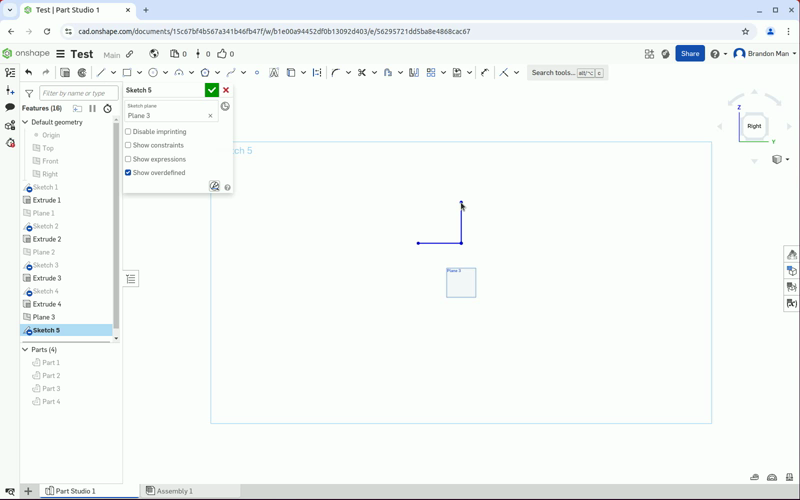
mouse_move(461, 202)
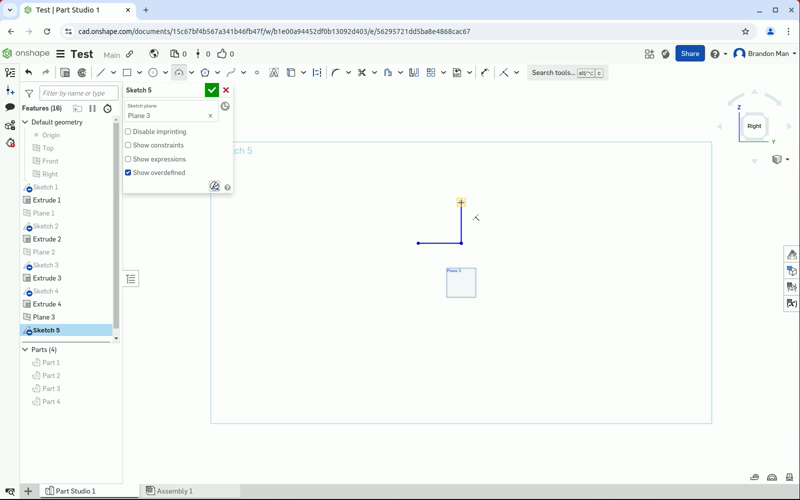
click(461, 202)
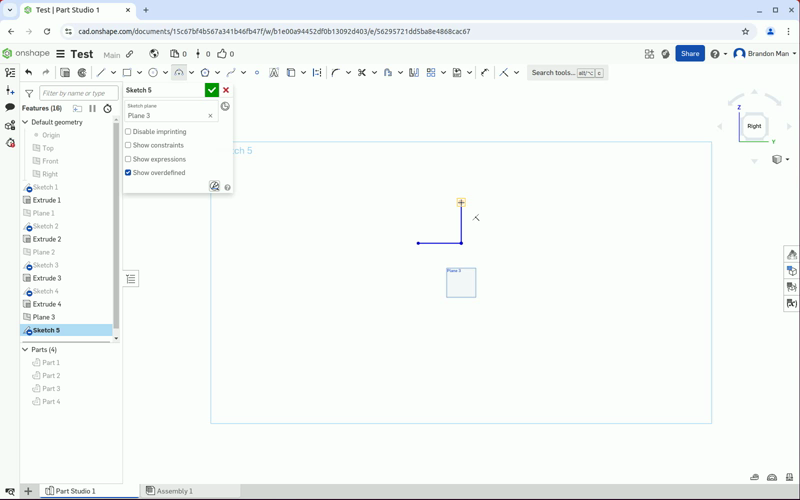
key_down(shift)
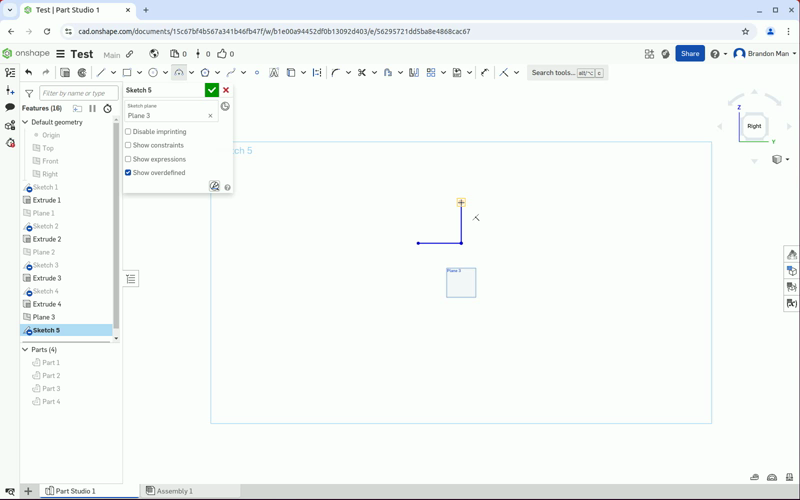
mouse_move(418, 202)
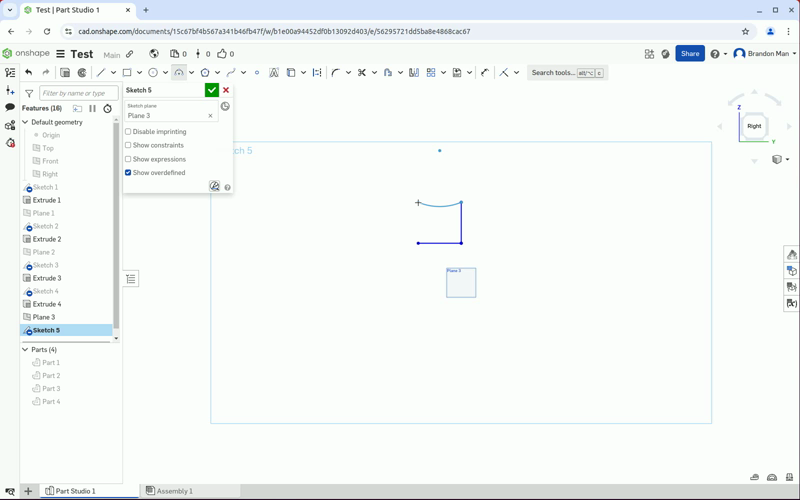
click(418, 202)
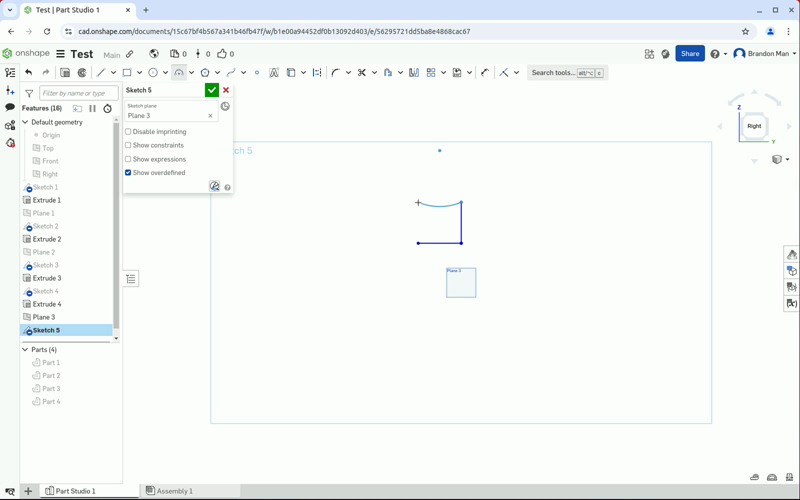
mouse_move(440, 180)
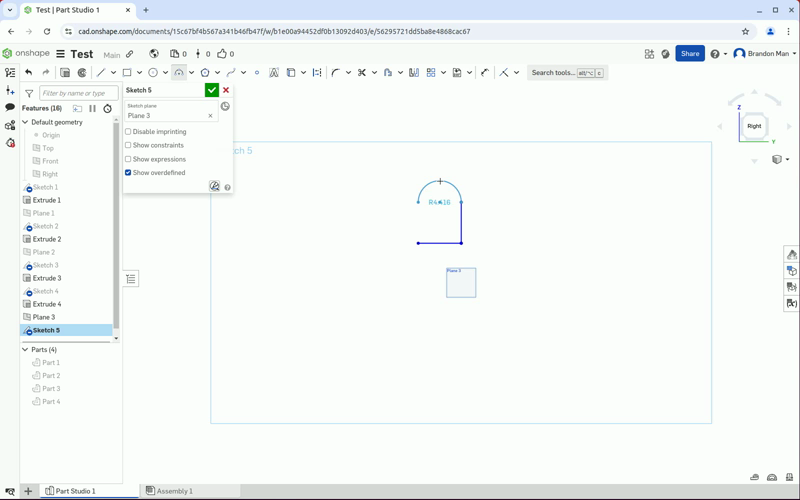
click(440, 180)
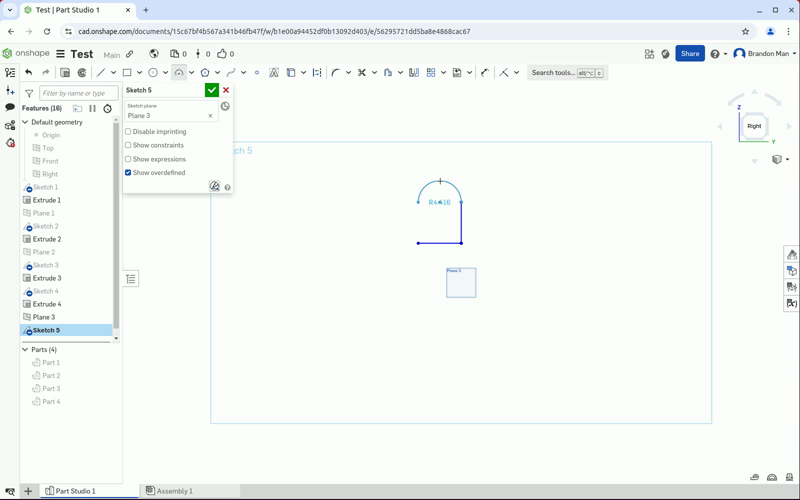
key_up(shift)
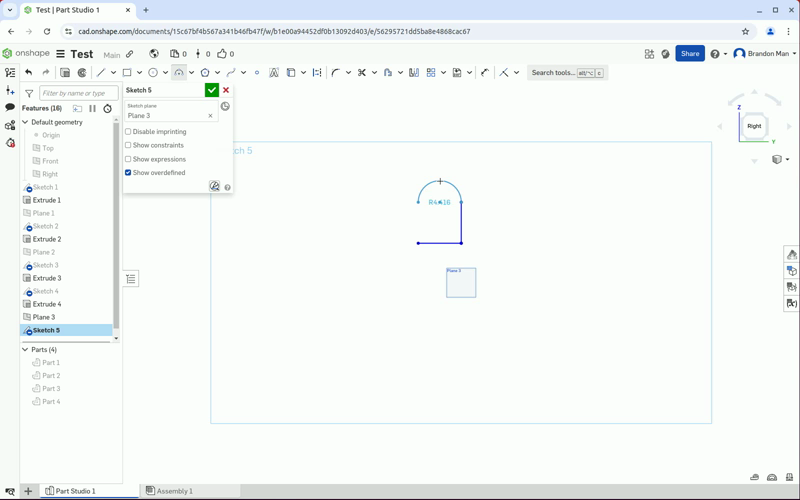
key(esc)
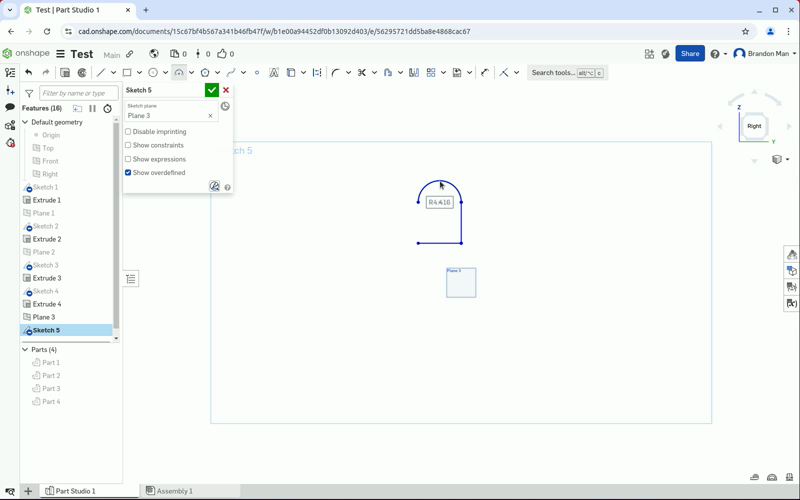
key(l)
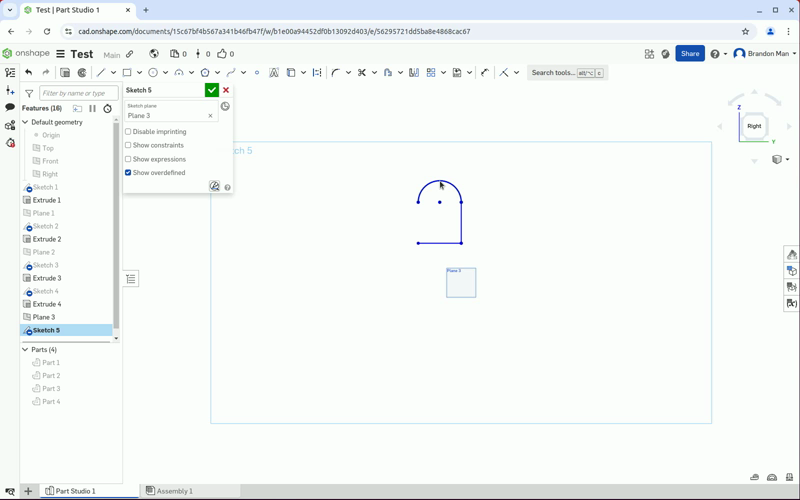
mouse_move(418, 202)
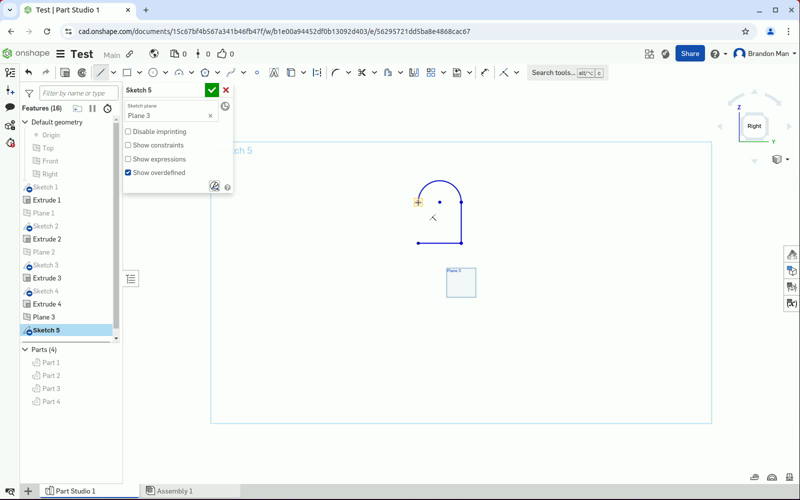
click(418, 202)
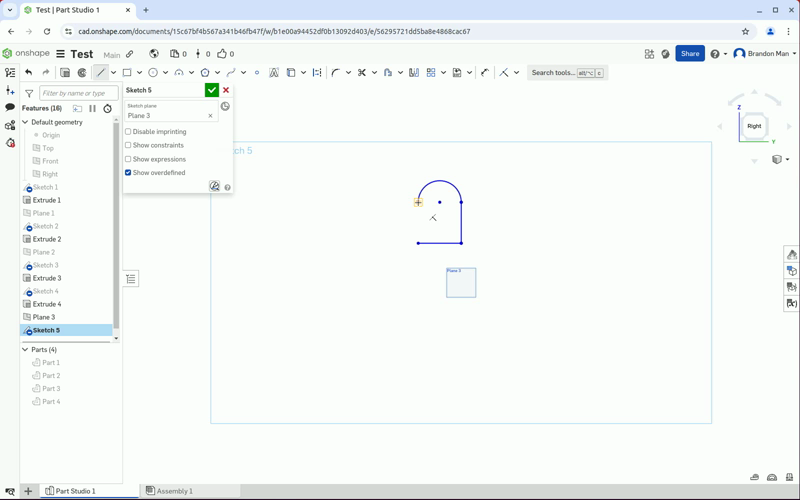
mouse_move(448, 202)
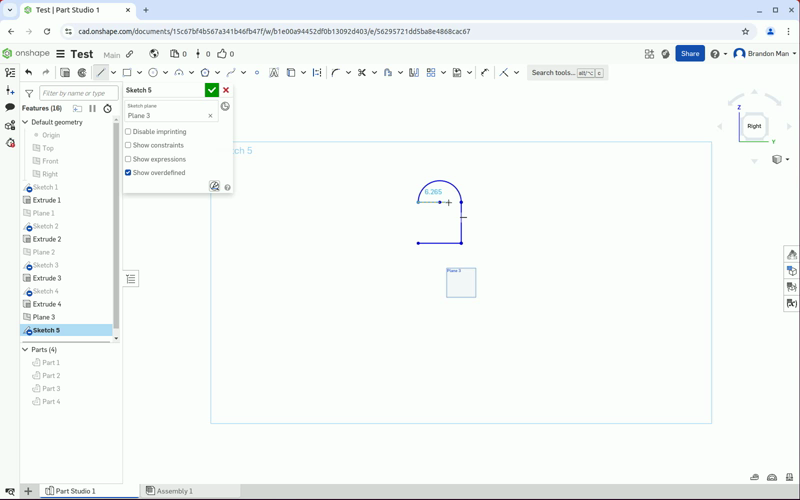
key_down(shift)
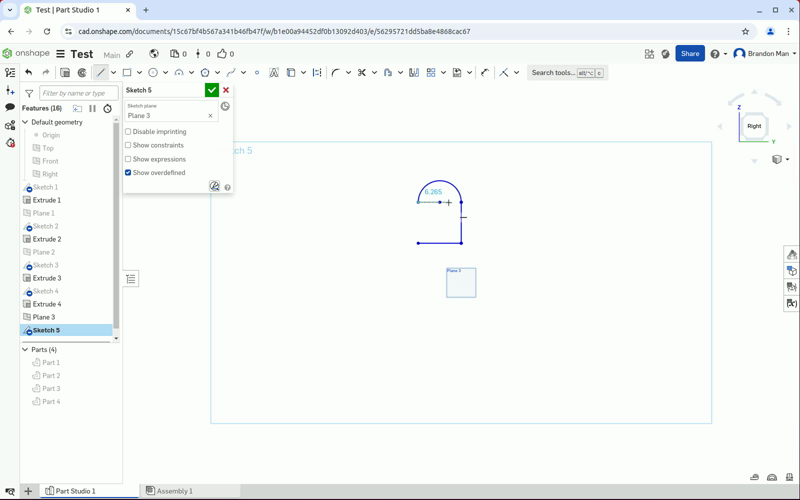
mouse_move(418, 243)
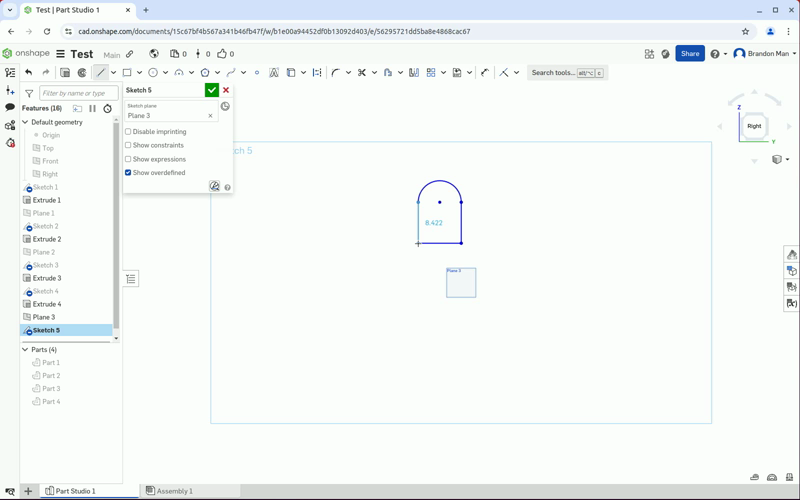
key_up(shift)
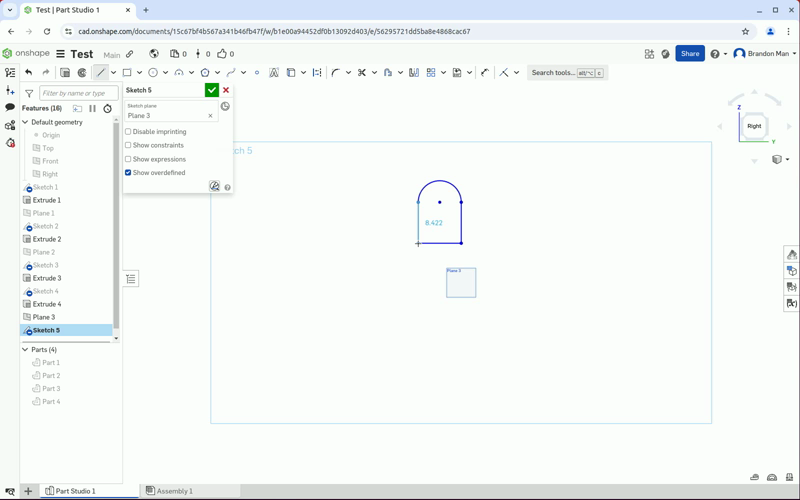
click(418, 243)
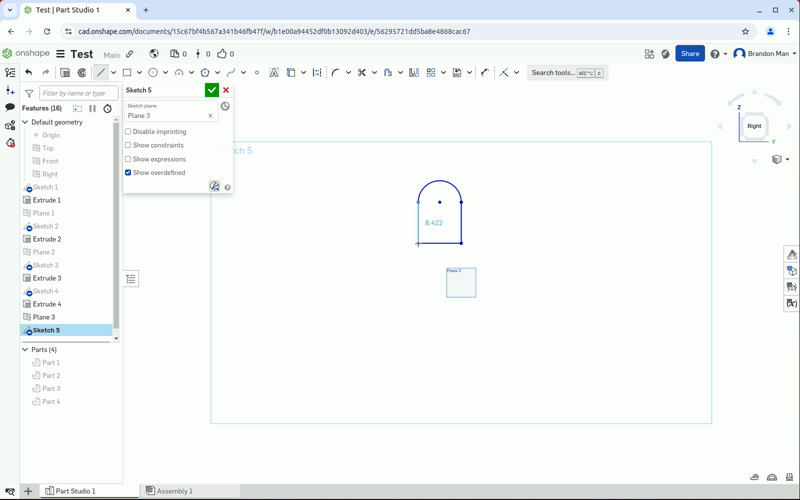
key(esc)
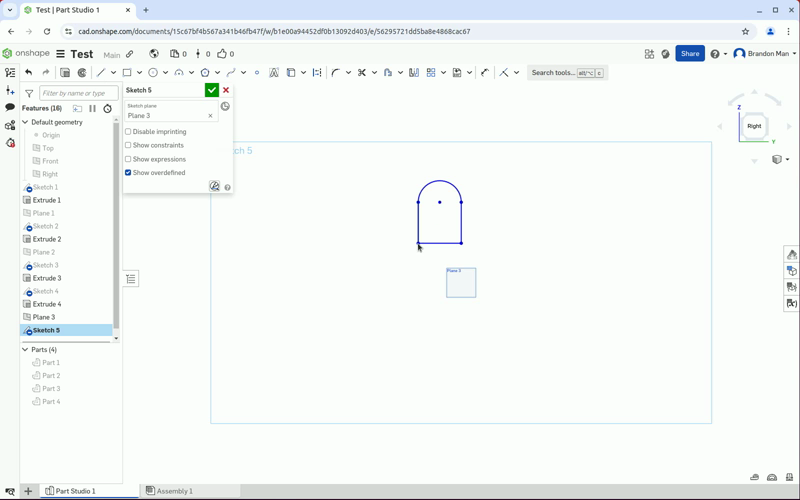
key(c)
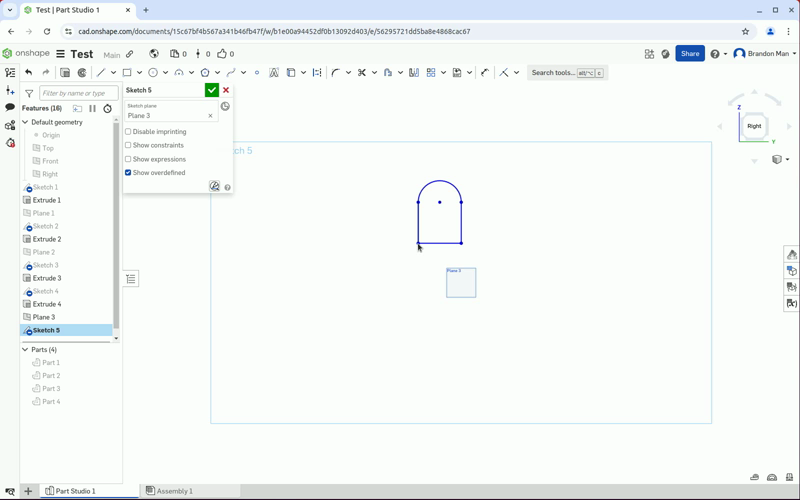
key_down(shift)
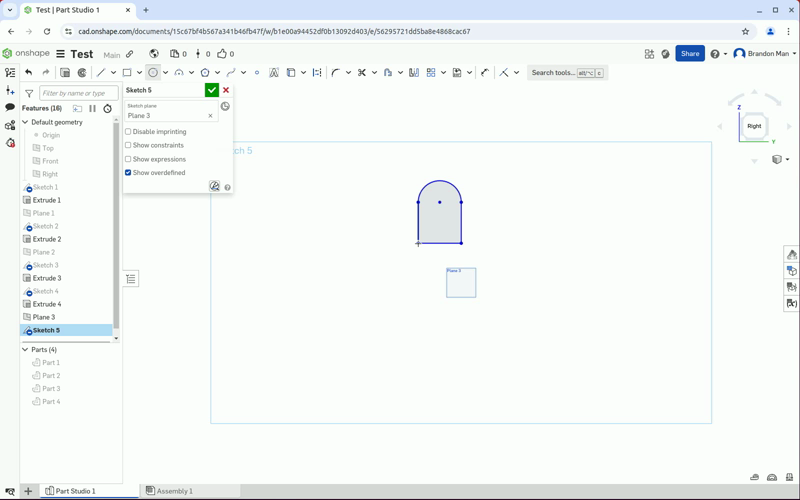
mouse_move(440, 202)
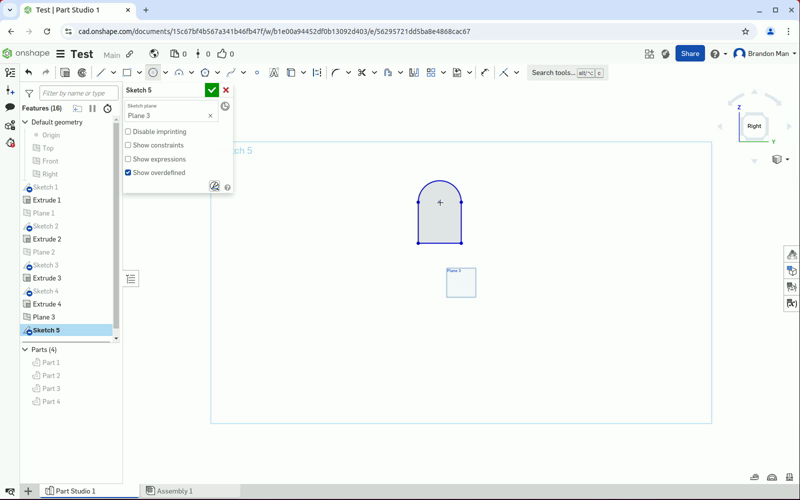
click(440, 202)
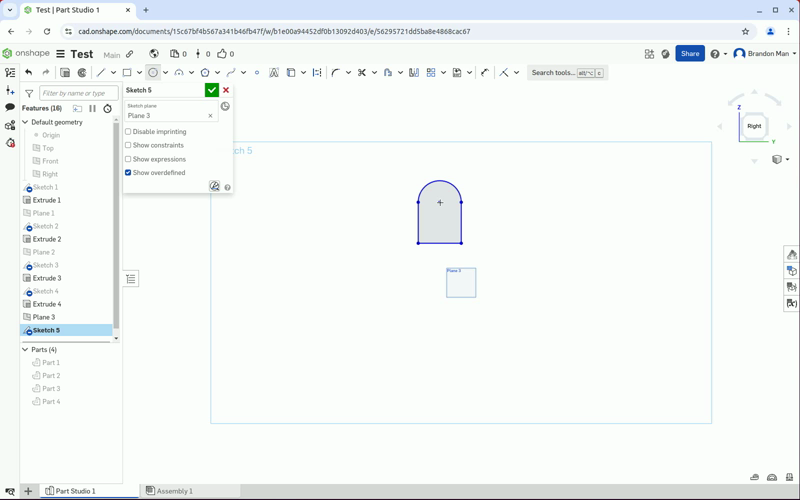
key_up(shift)
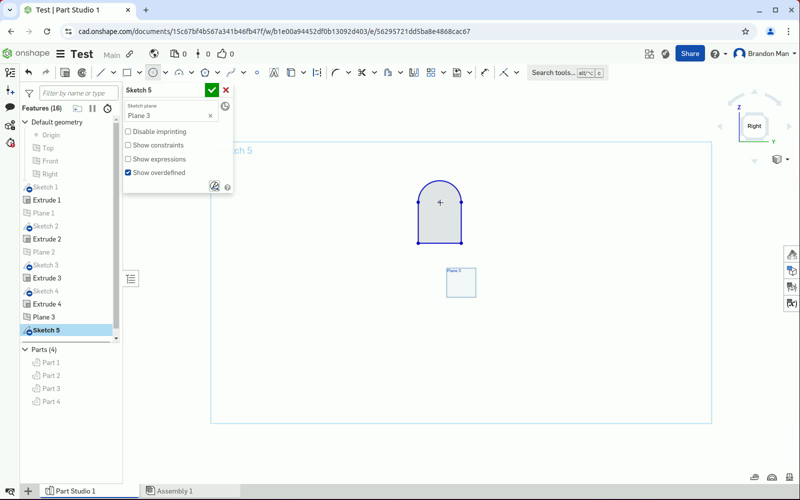
mouse_move(445, 202)
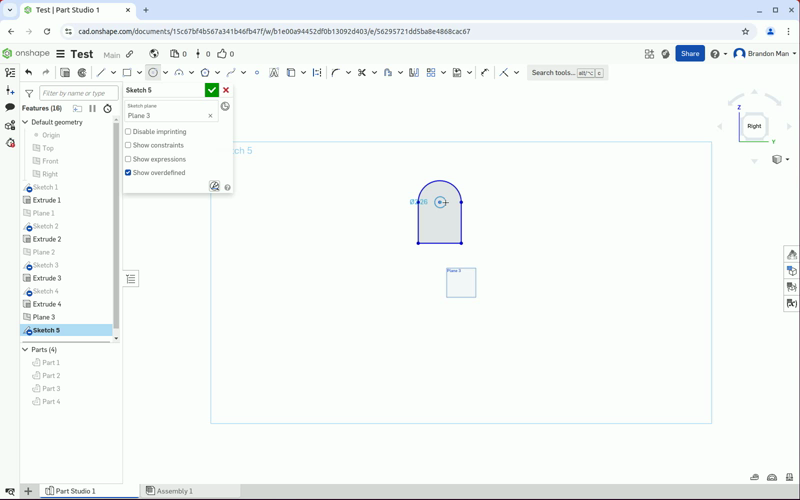
click(445, 202)
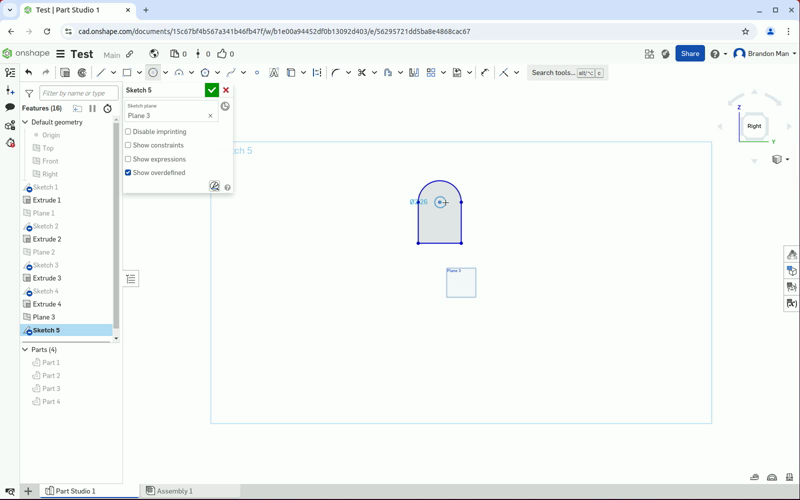
key(esc)
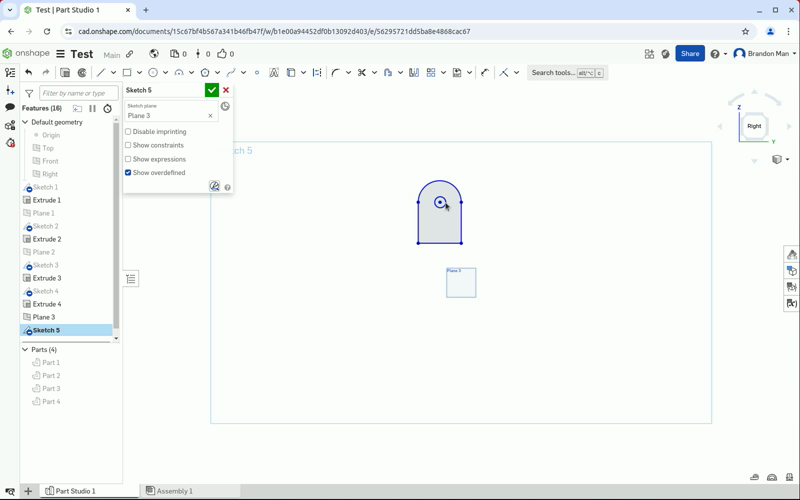
mouse_move(426, 192)
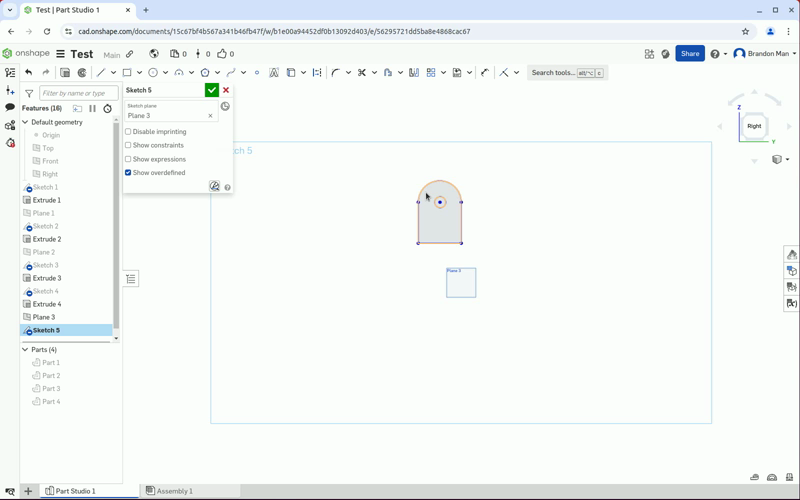
click(426, 192)
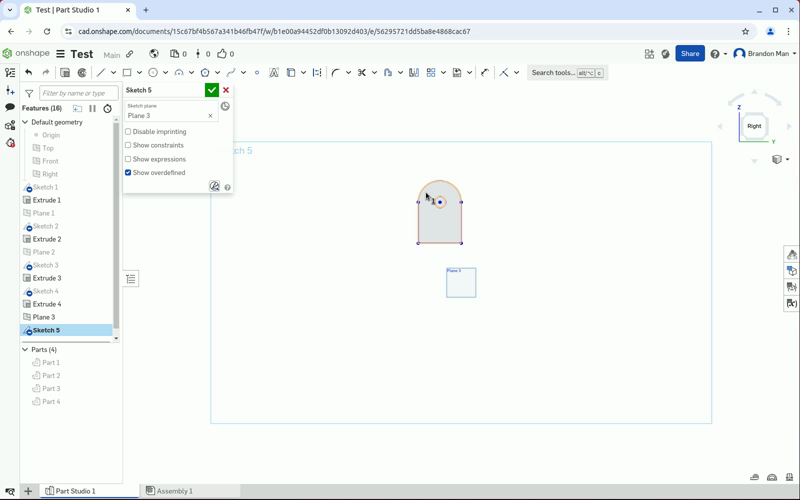
mouse_move(73, 352)
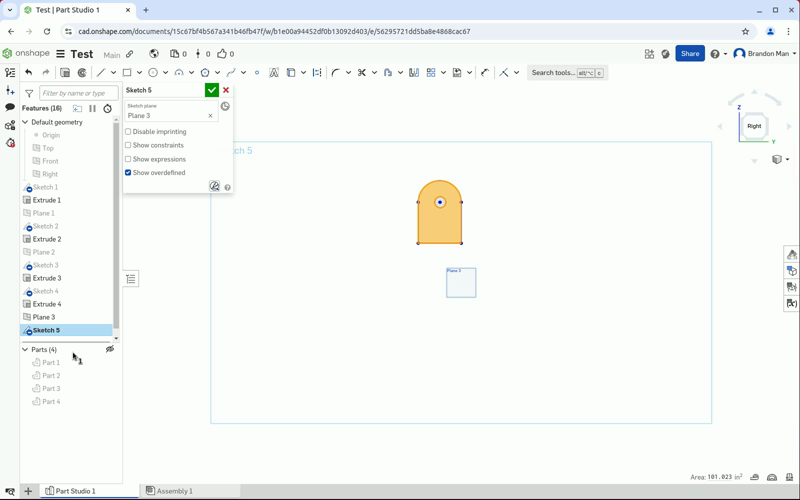
key(shift+y)
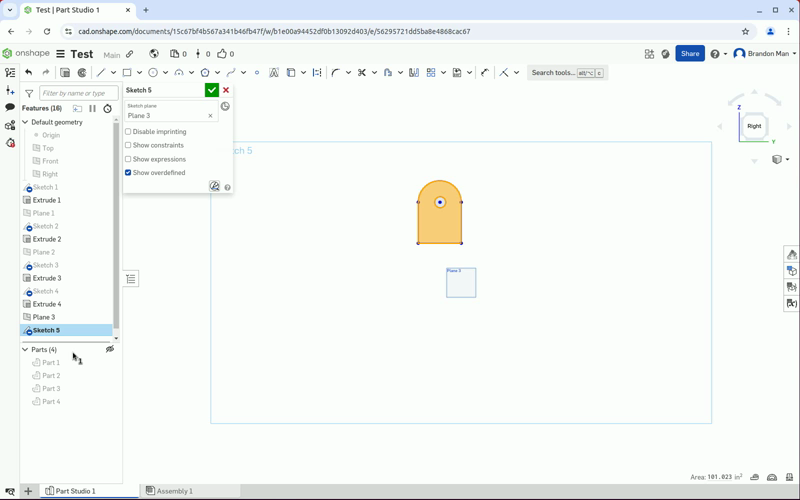
key(shift+e)
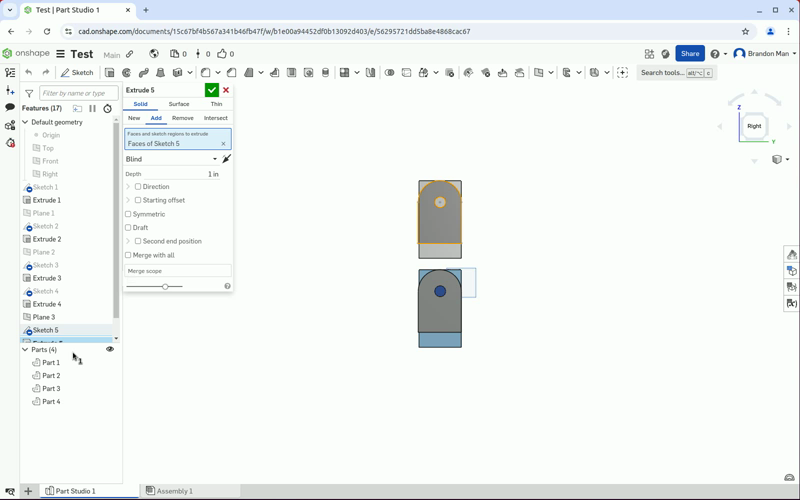
mouse_move(143, 106)
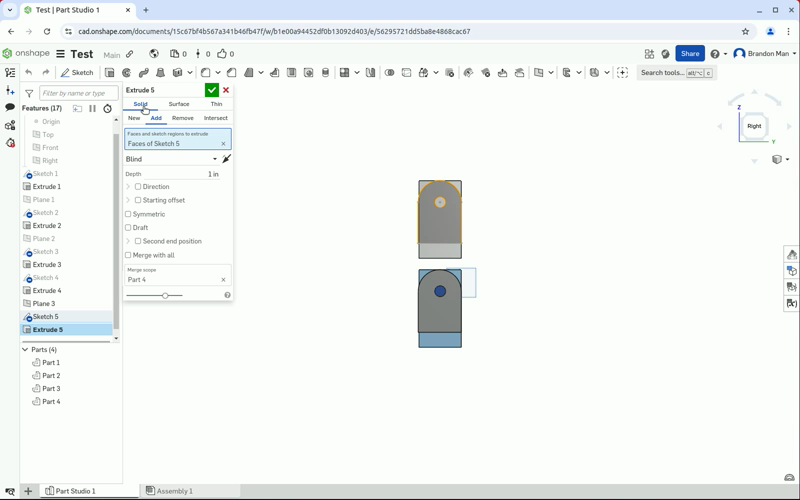
click(143, 106)
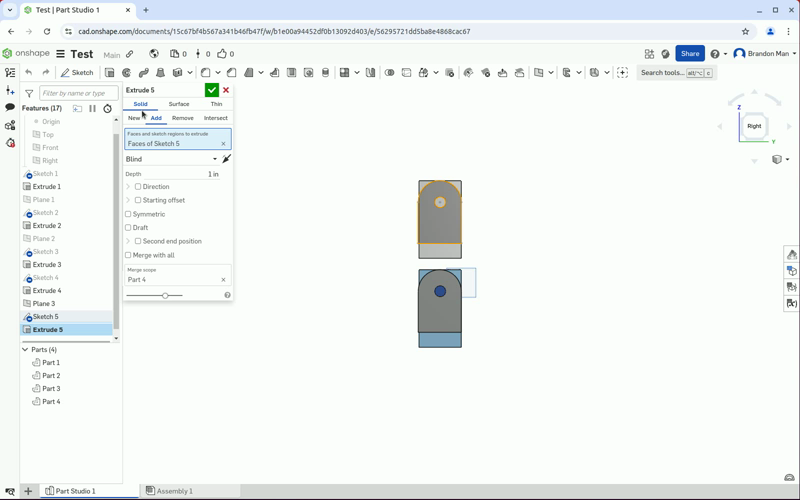
mouse_move(137, 120)
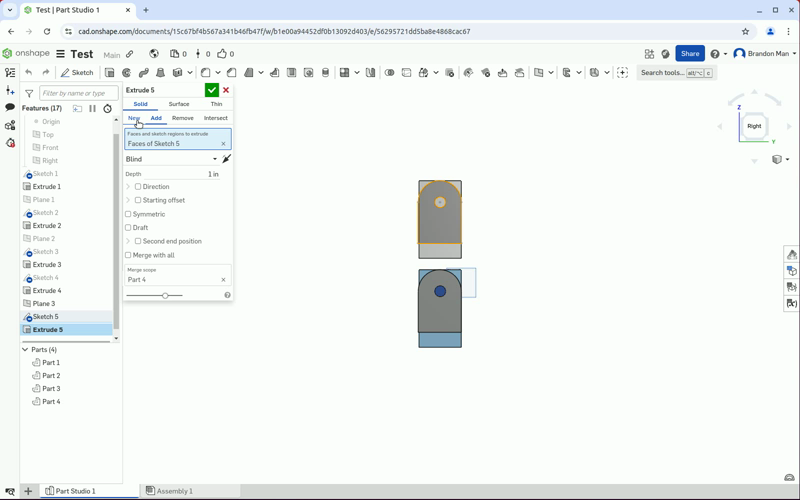
click(137, 120)
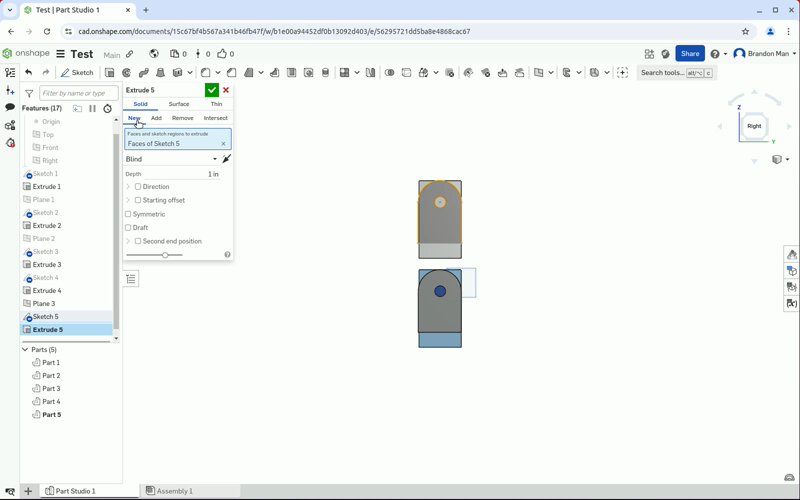
key(tab, 4)
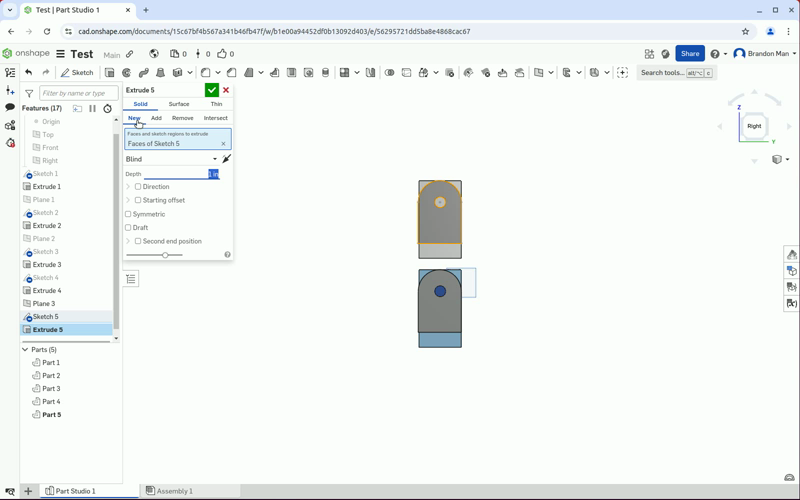
text(0.722)
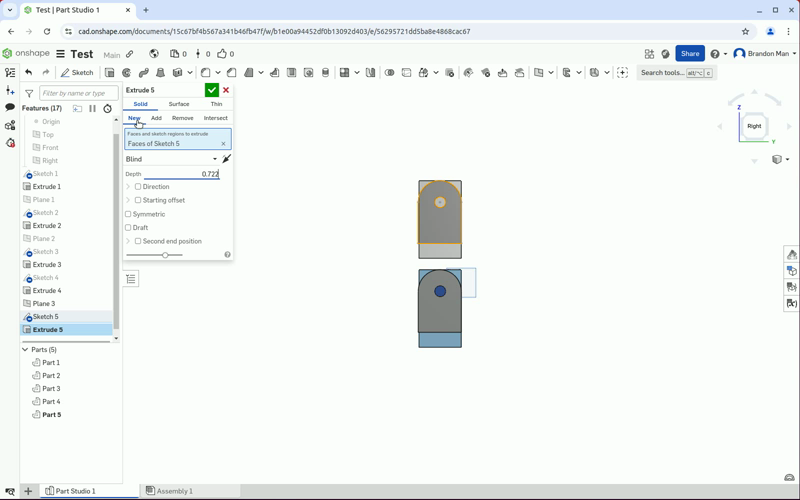
key(enter)
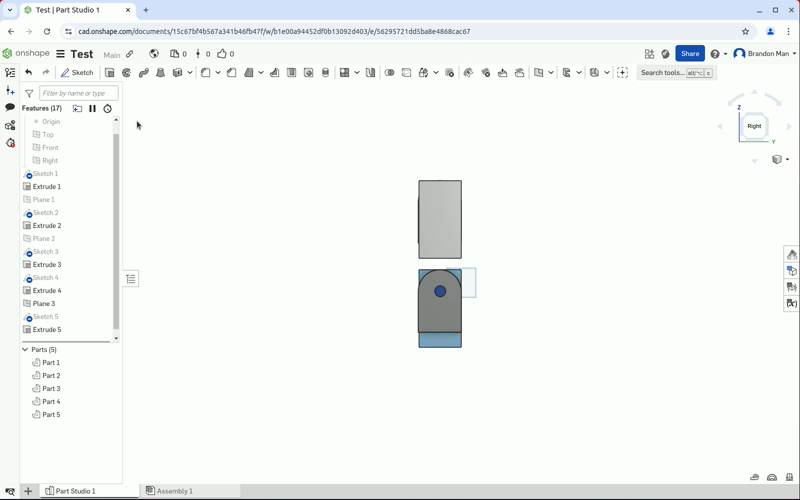
key(shift+h)
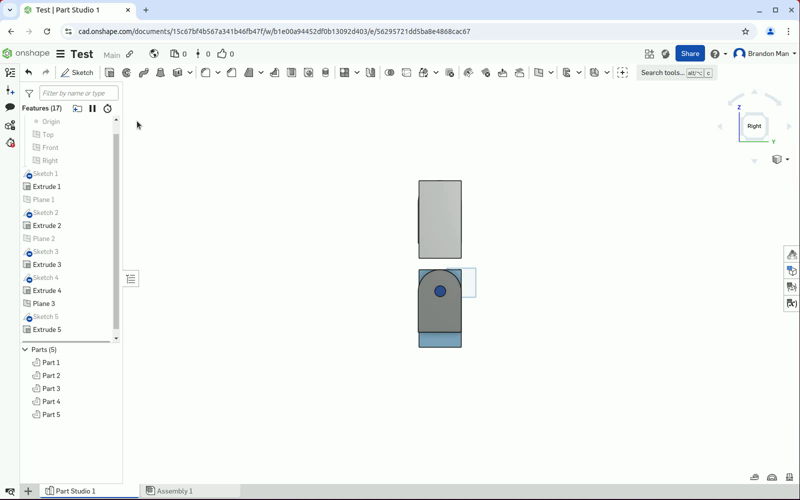
key(shift+h)
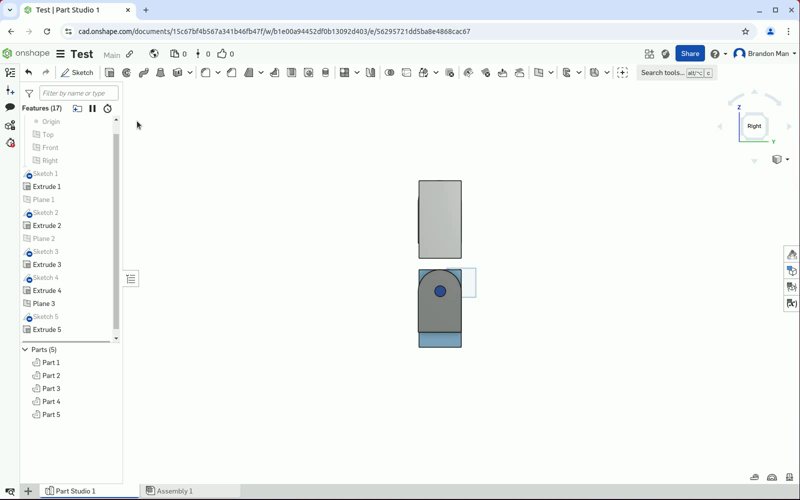
mouse_move(69, 176)
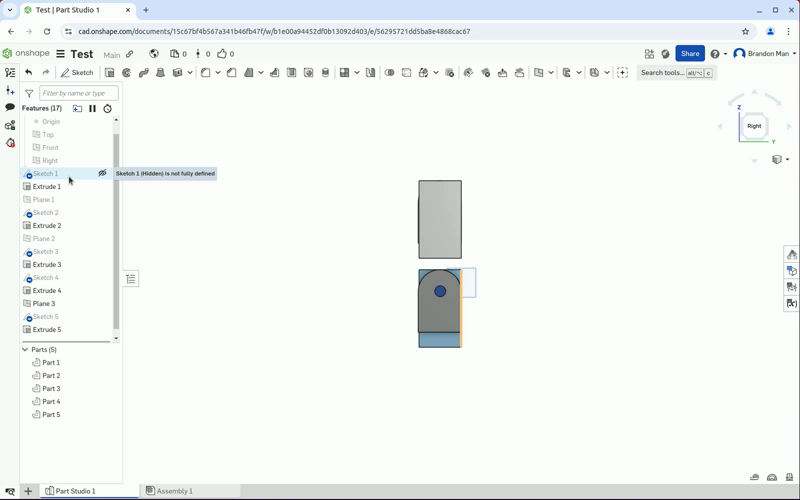
click(69, 176)
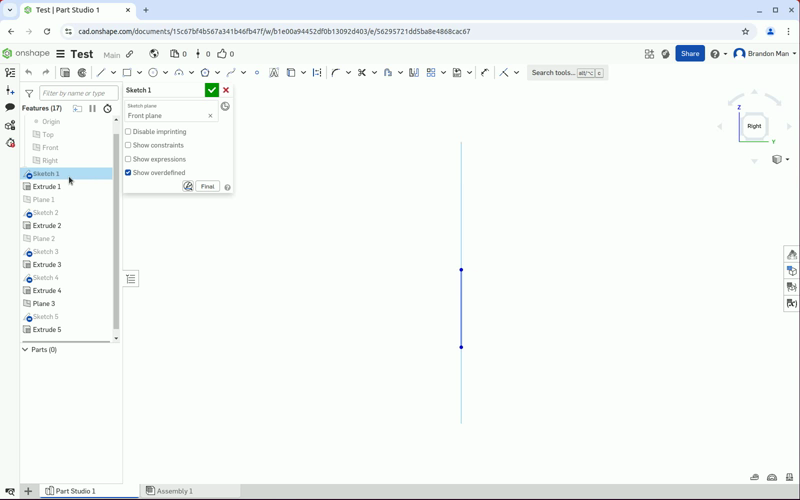
mouse_move(229, 92)
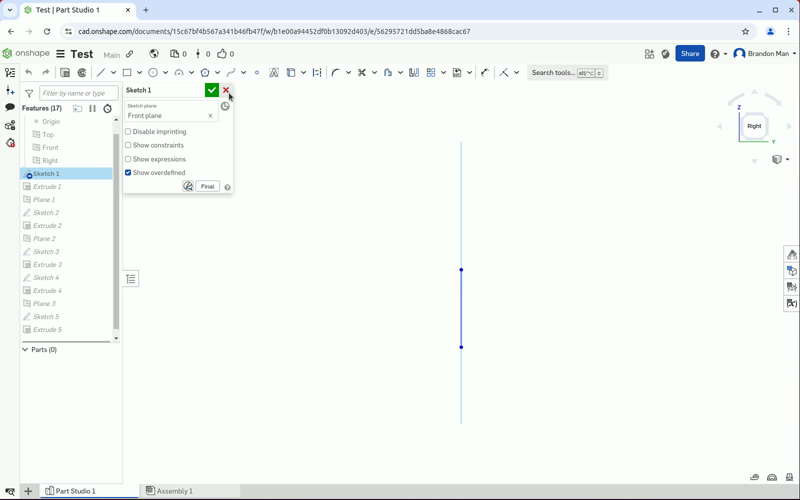
click(229, 92)
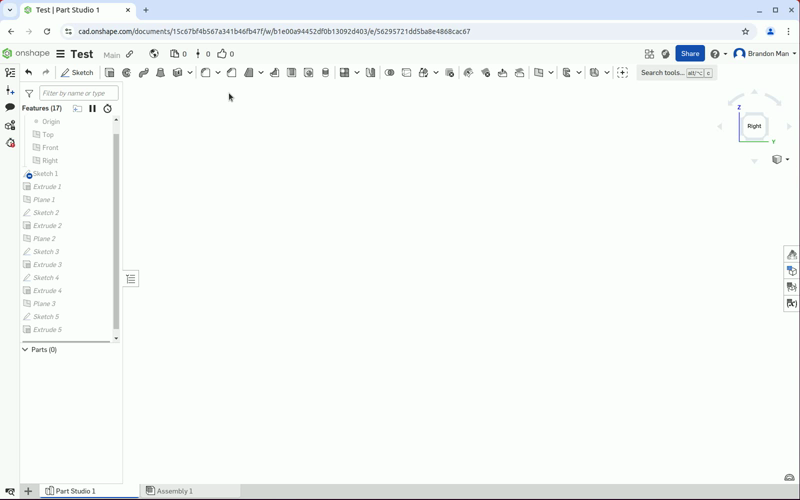
key(shift+s)
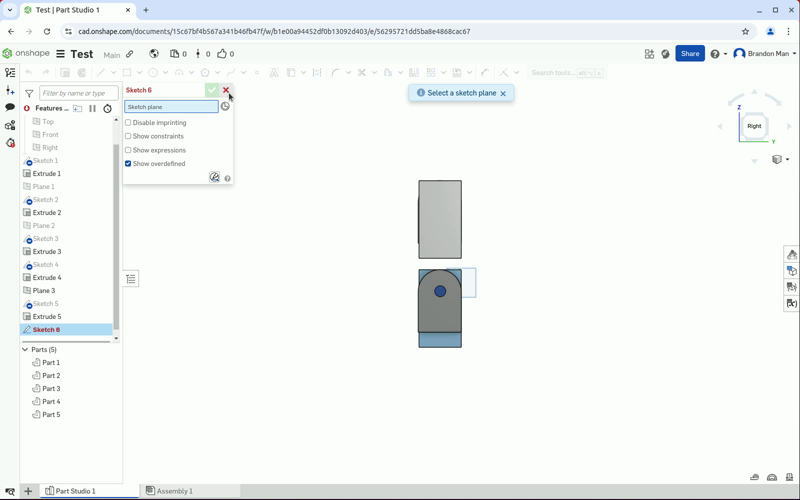
mouse_move(69, 293)
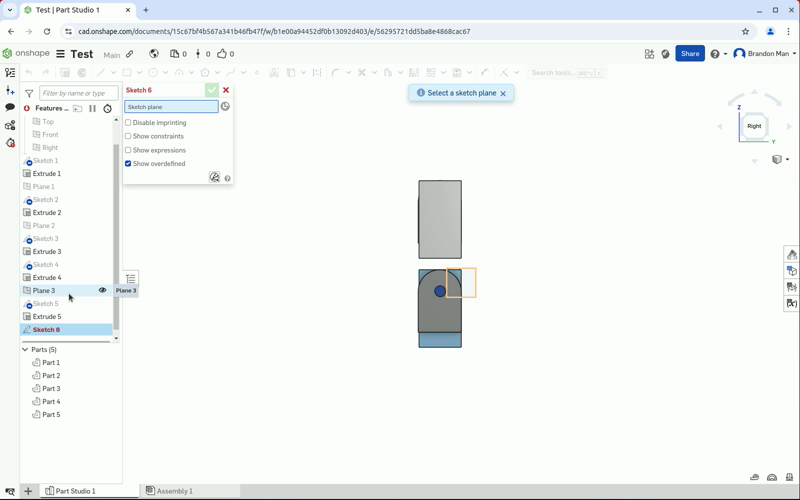
click(69, 293)
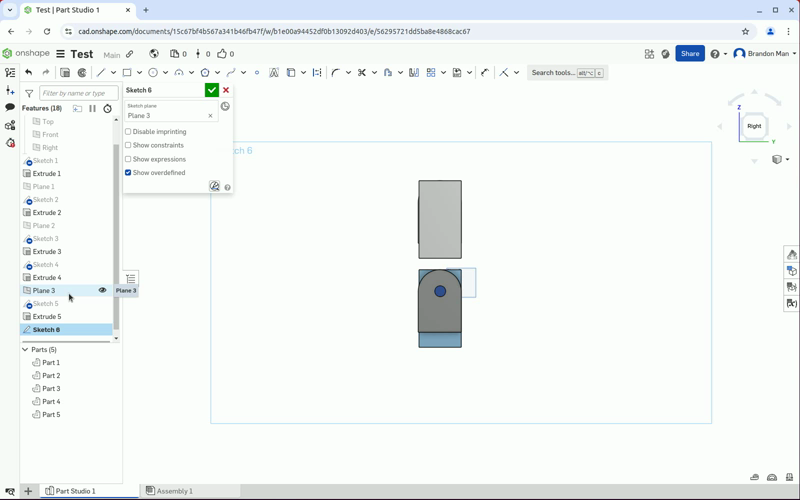
mouse_move(73, 352)
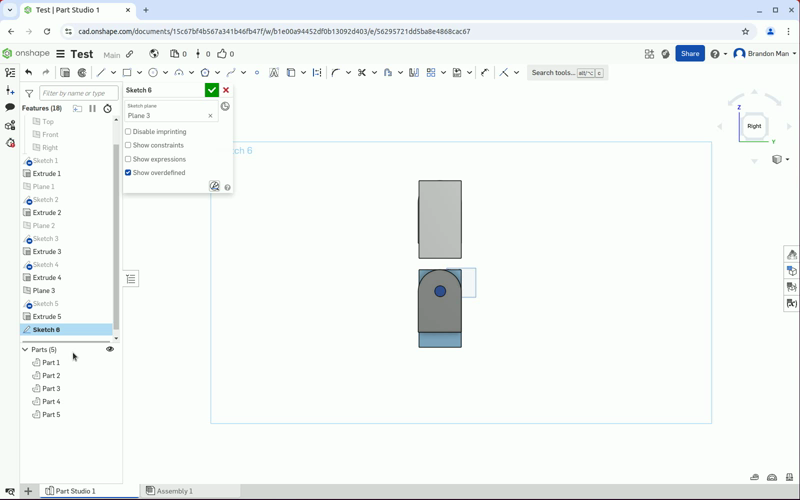
key(y)
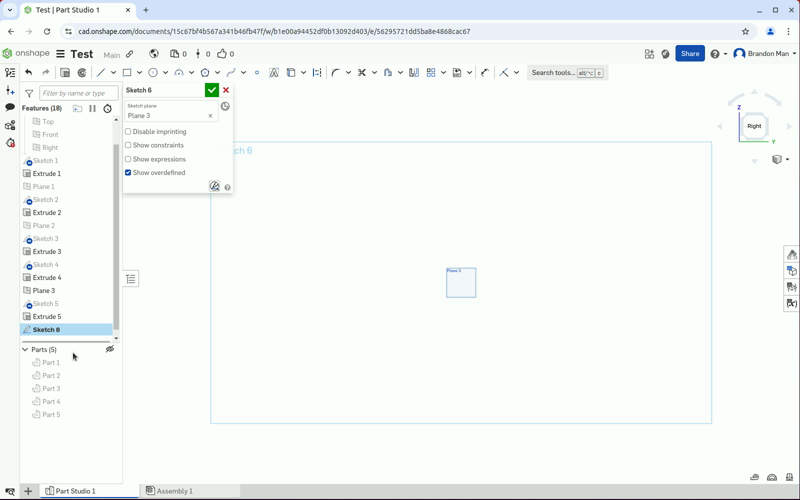
key(c)
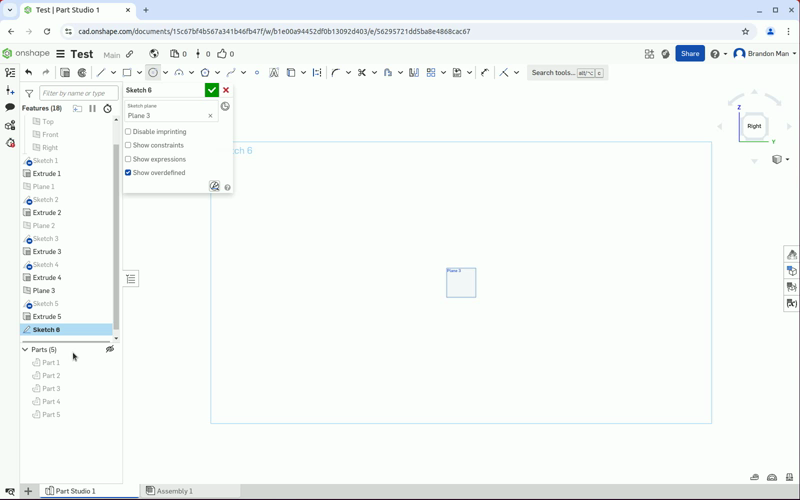
key_down(shift)
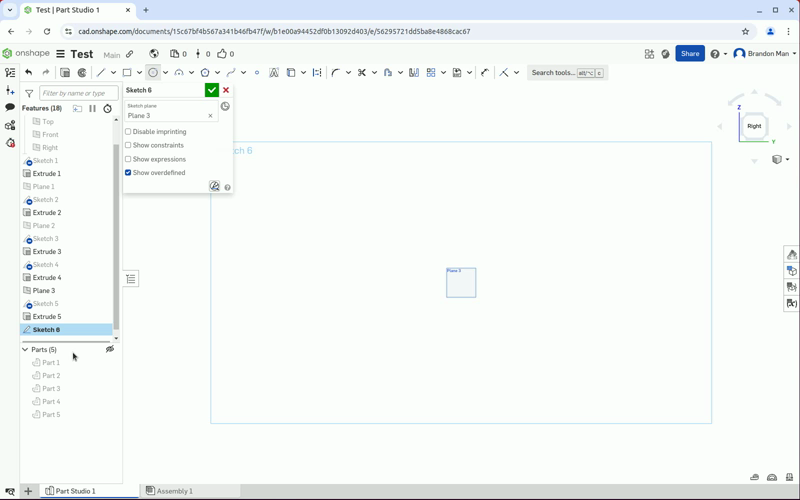
mouse_move(440, 203)
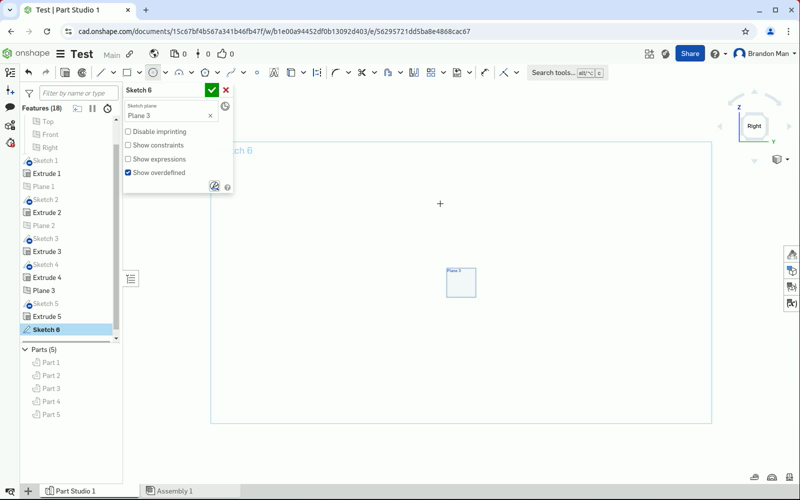
click(440, 203)
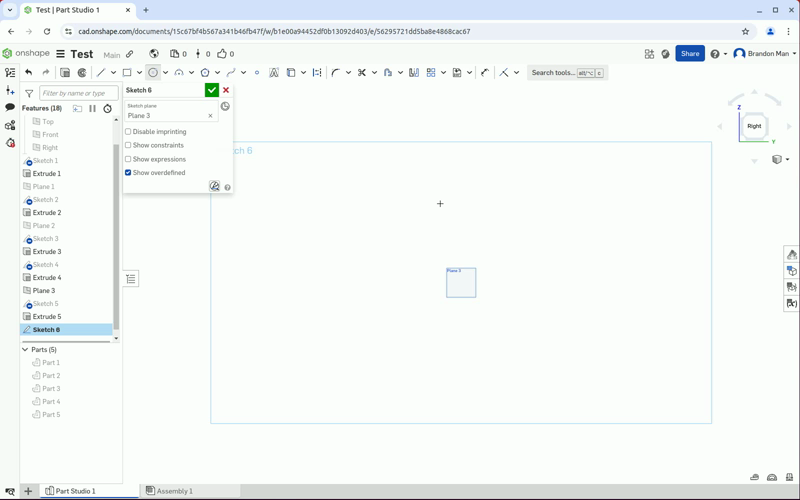
key_up(shift)
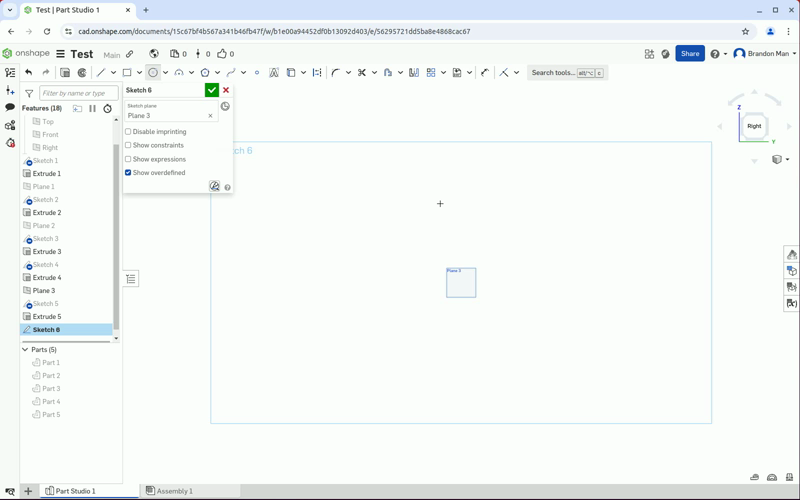
mouse_move(445, 203)
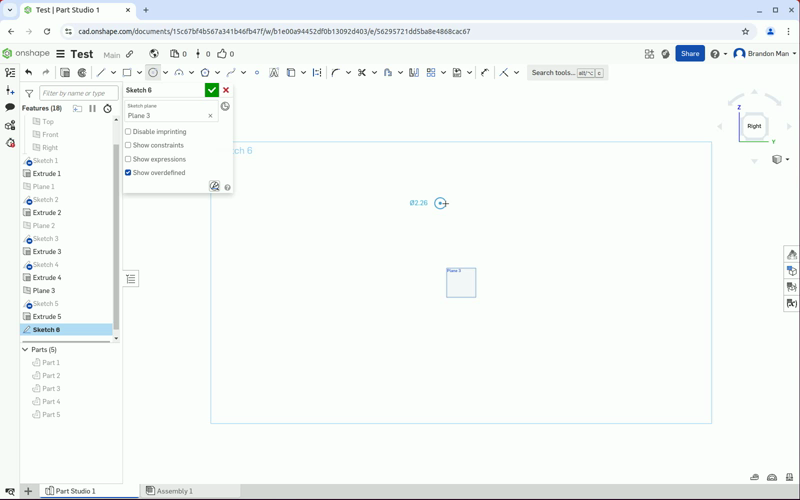
click(445, 203)
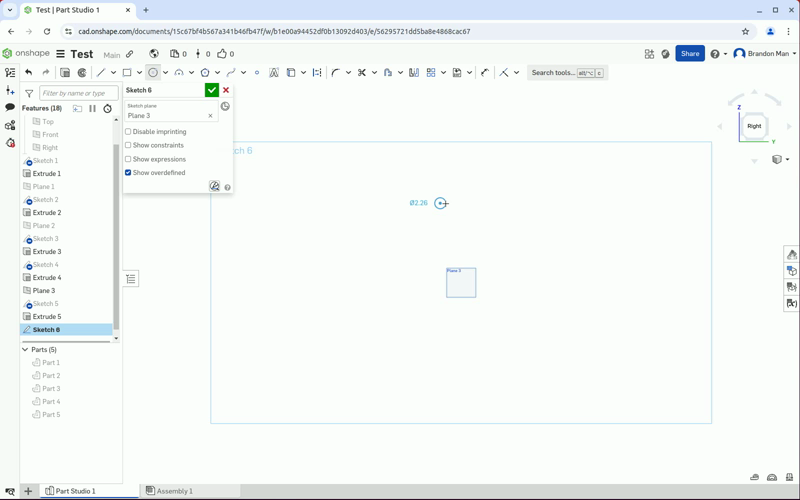
key(esc)
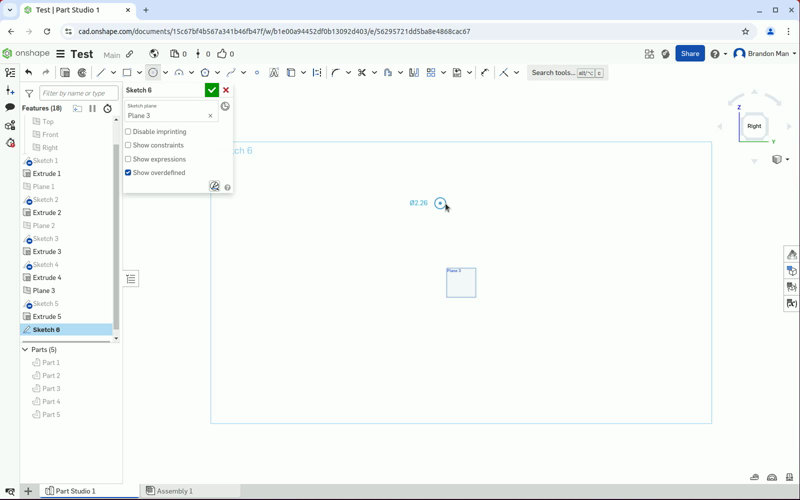
mouse_move(444, 202)
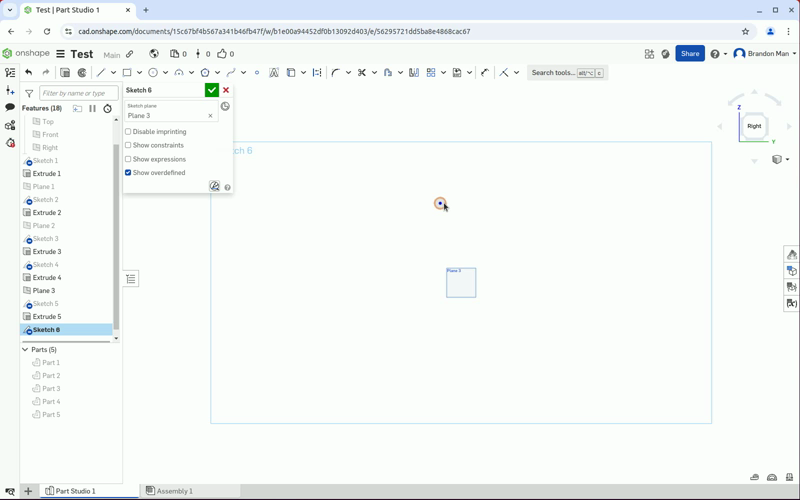
scroll(6)
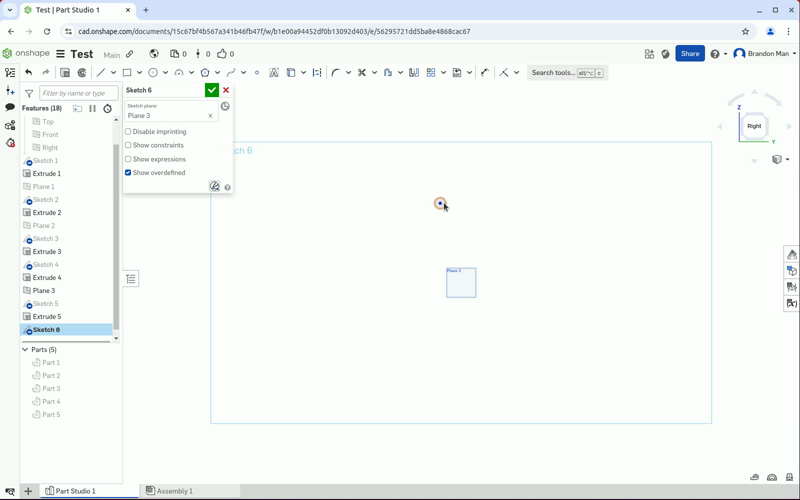
scroll(6)
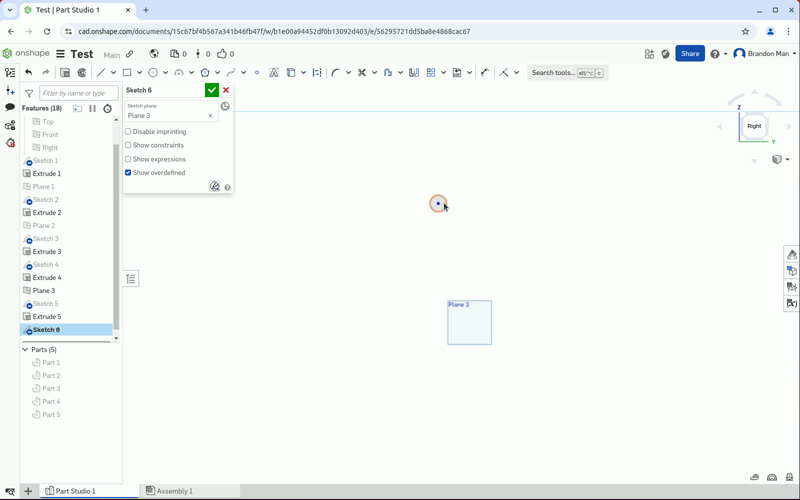
scroll(6)
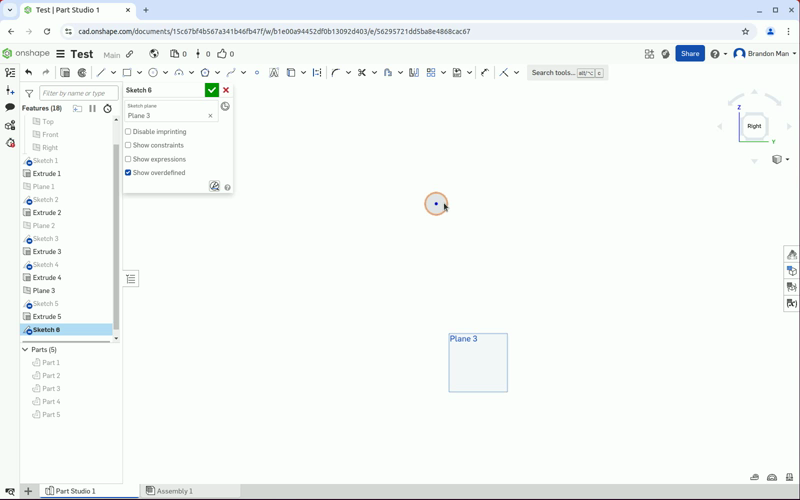
scroll(6)
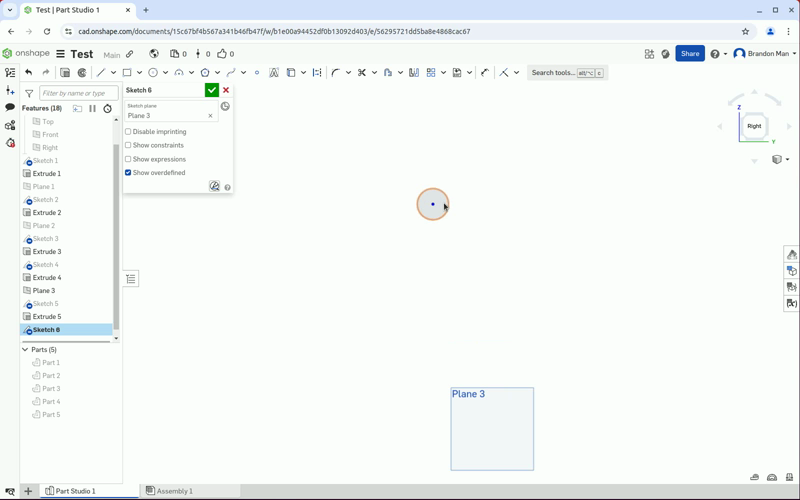
scroll(6)
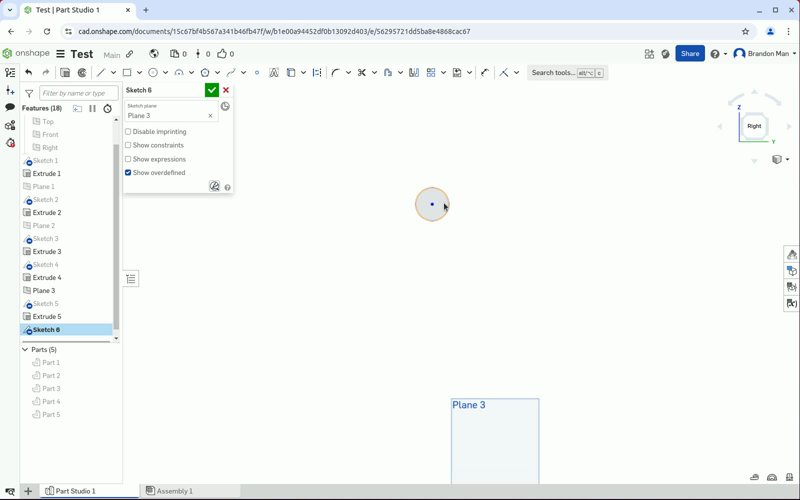
scroll(6)
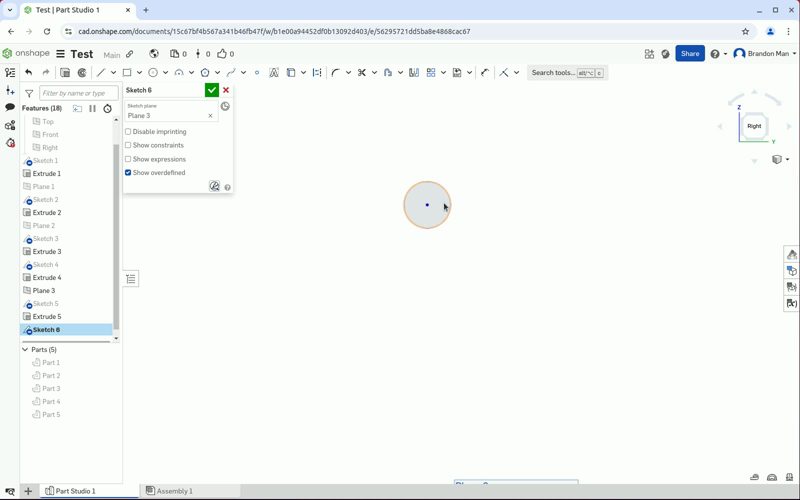
scroll(6)
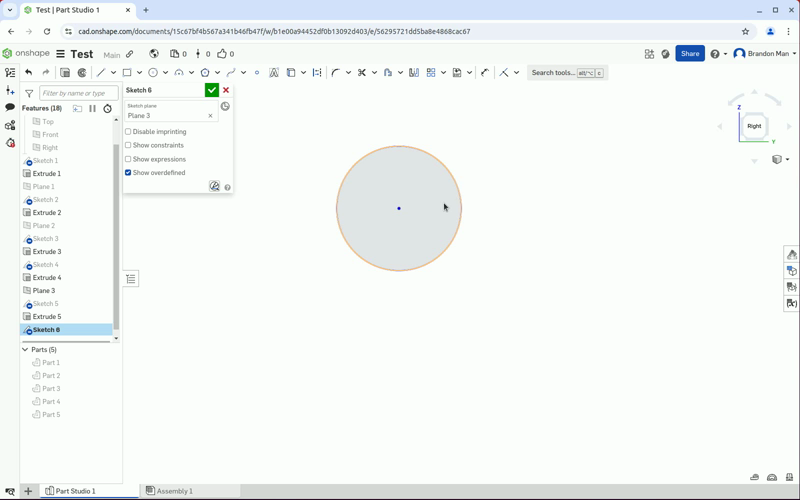
click(444, 202)
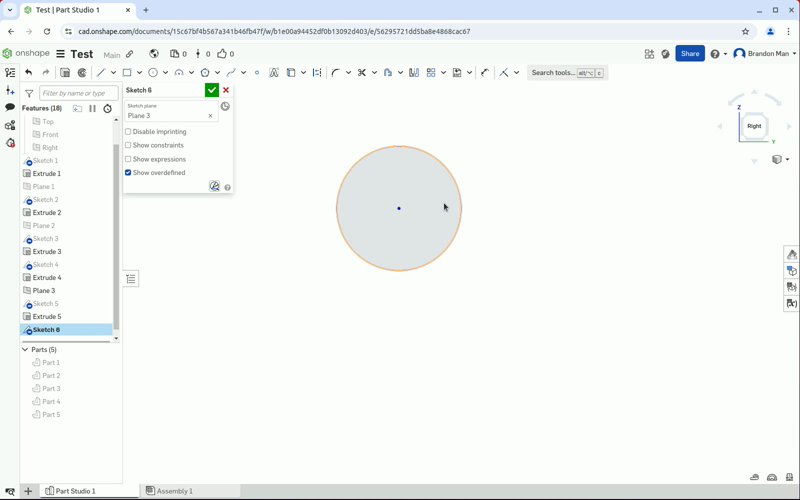
scroll(-6)
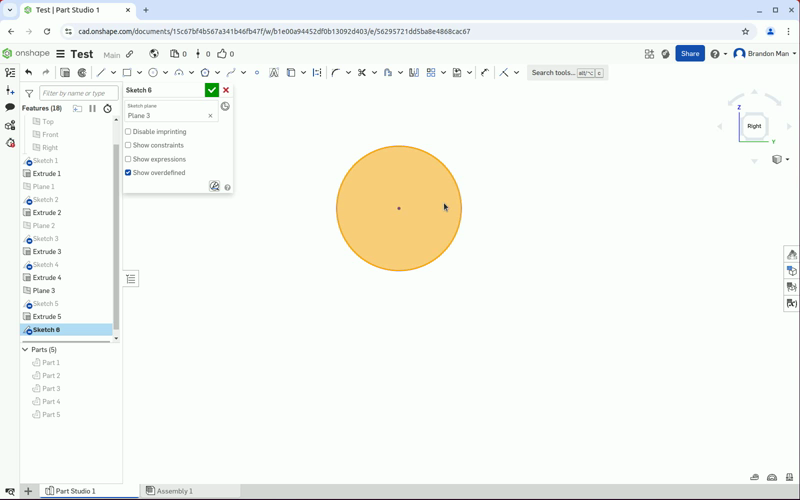
scroll(-6)
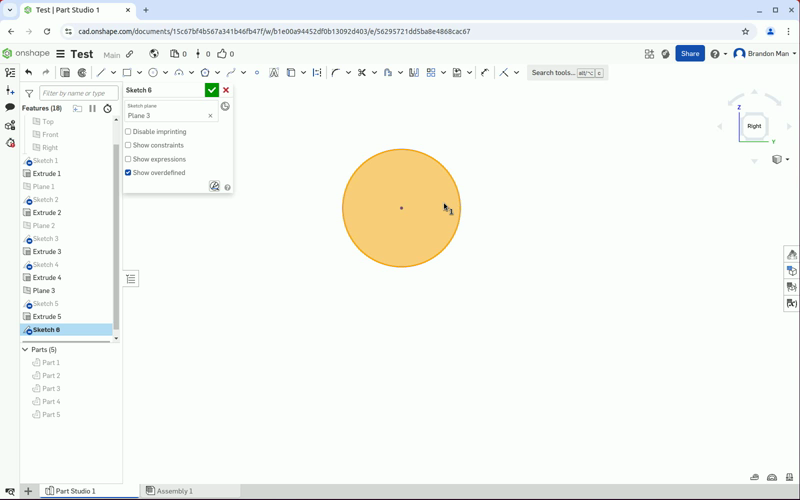
scroll(-6)
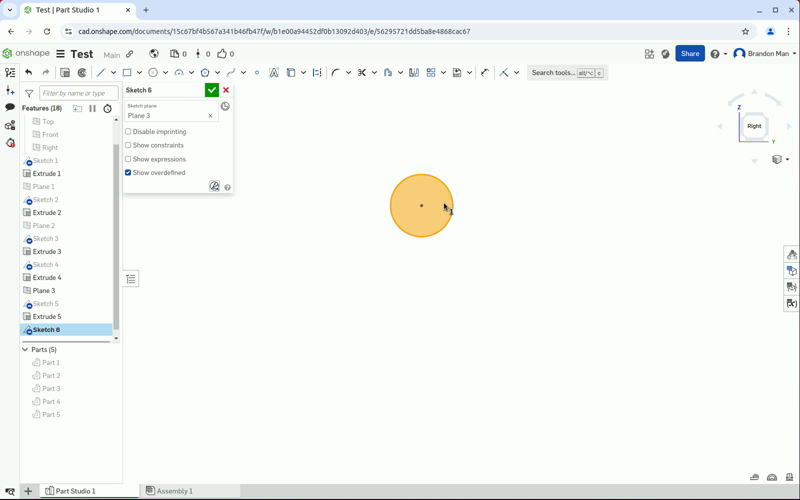
scroll(-6)
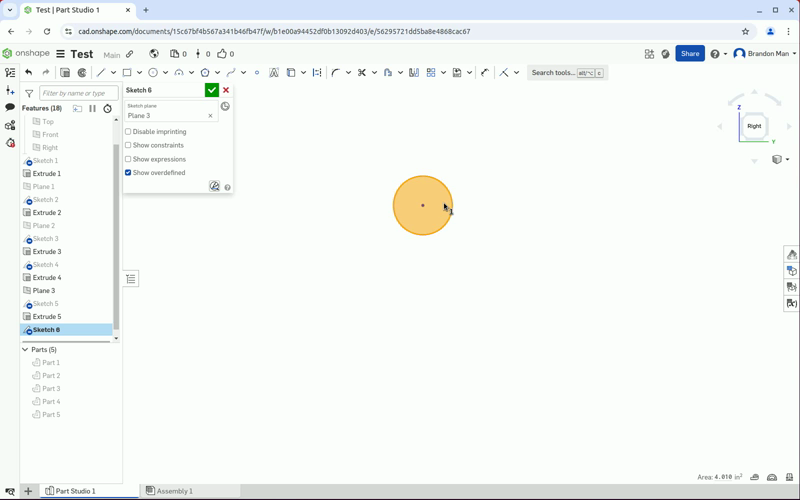
scroll(-6)
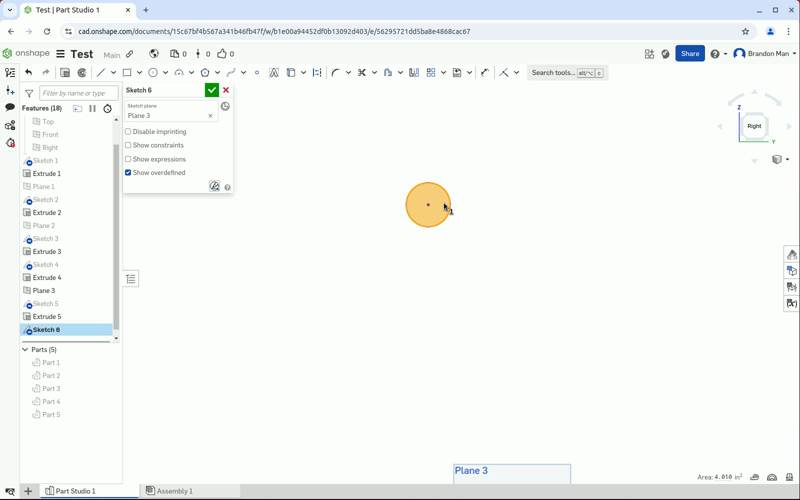
scroll(-6)
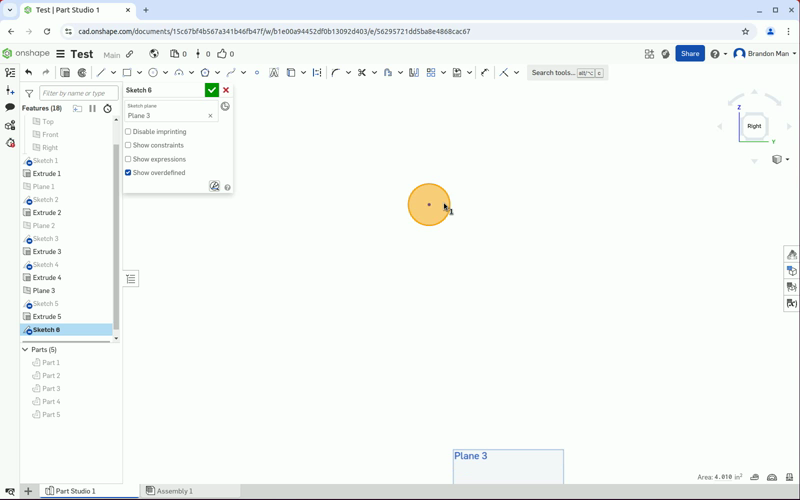
scroll(-6)
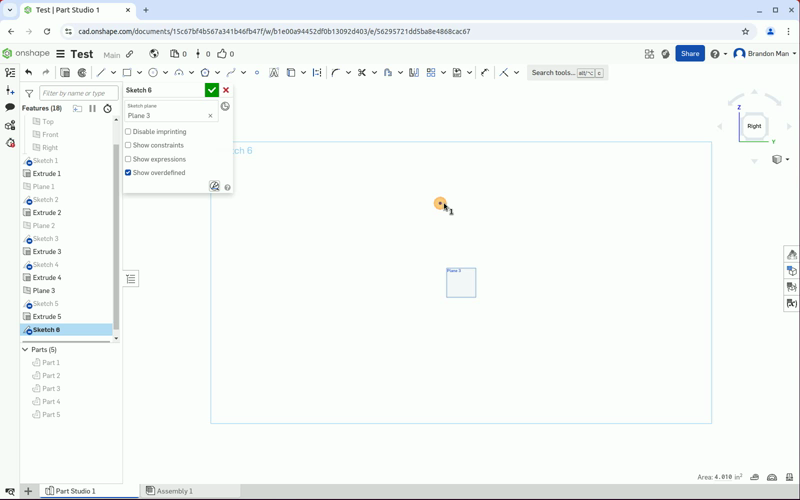
mouse_move(73, 352)
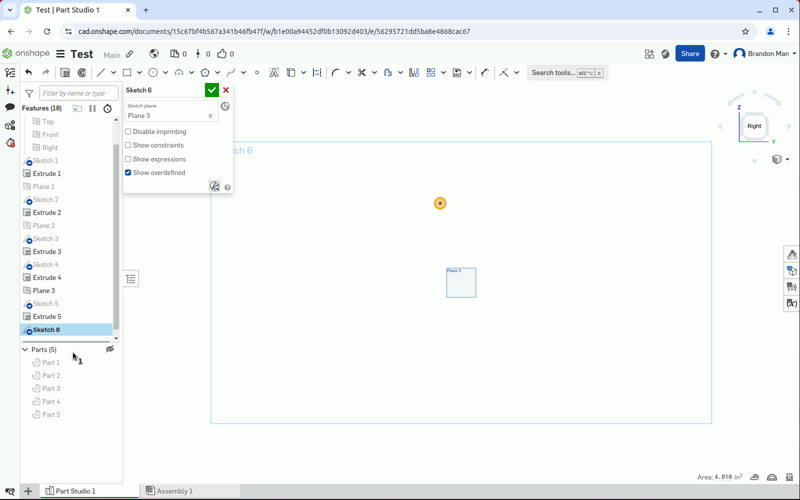
key(shift+y)
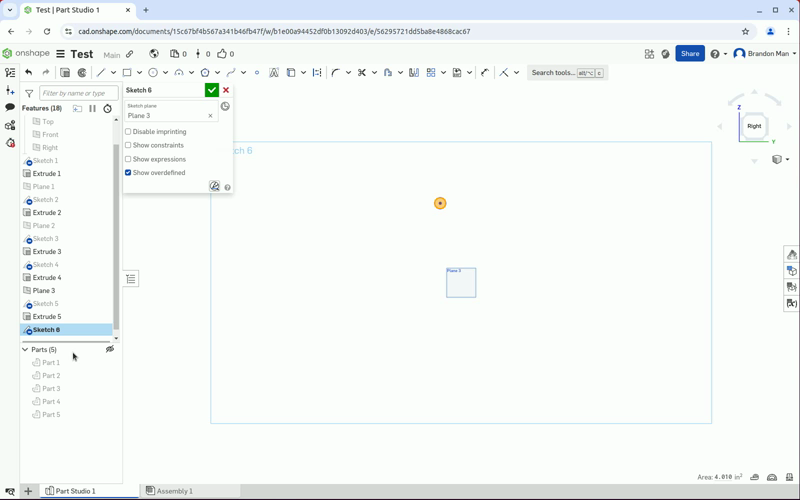
key(shift+e)
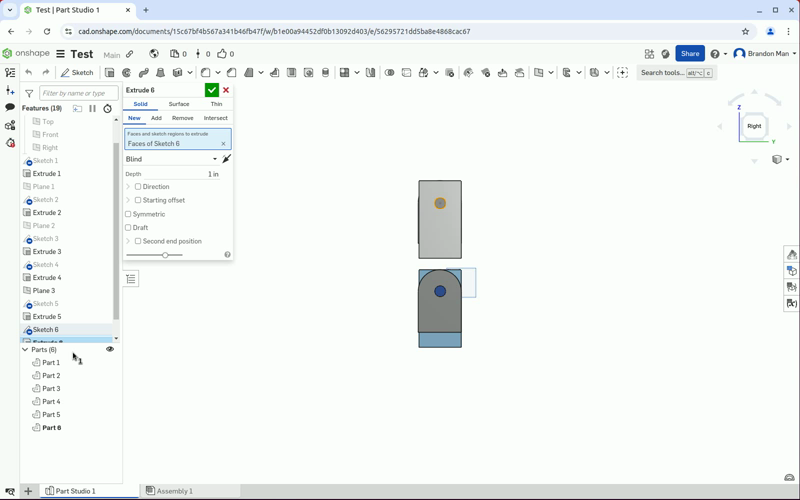
mouse_move(143, 106)
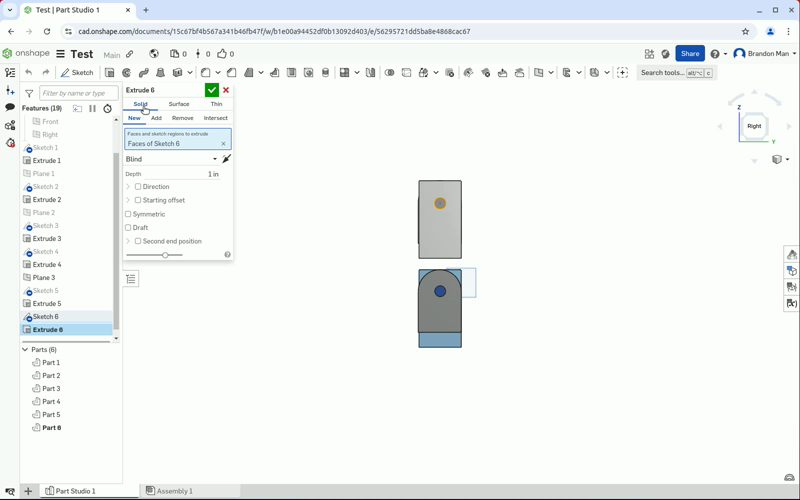
click(143, 106)
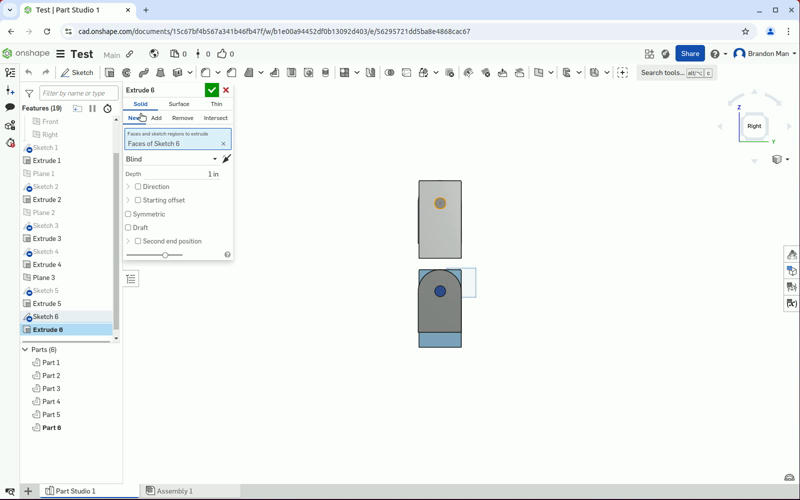
mouse_move(137, 120)
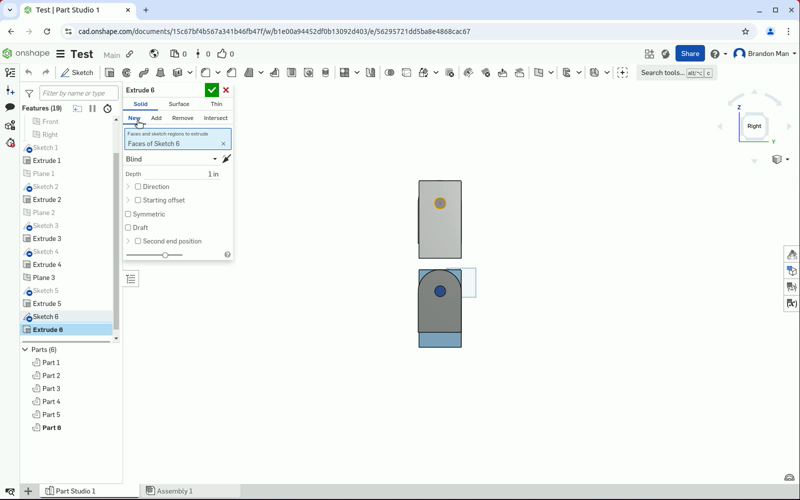
click(137, 120)
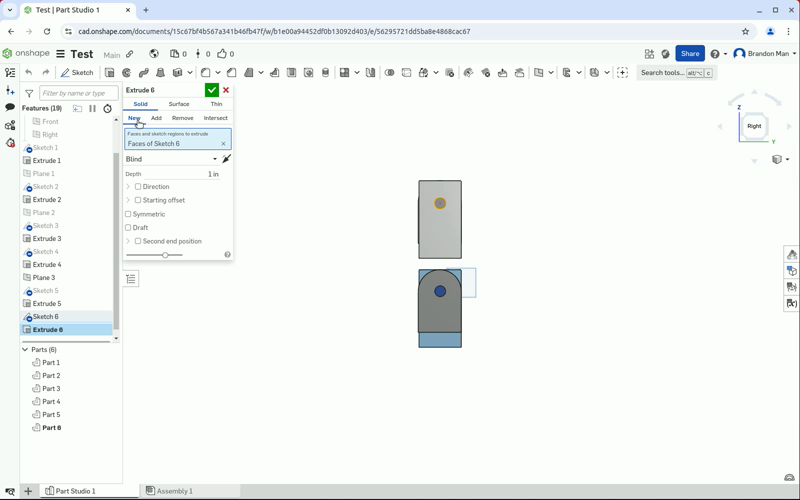
key(tab, 4)
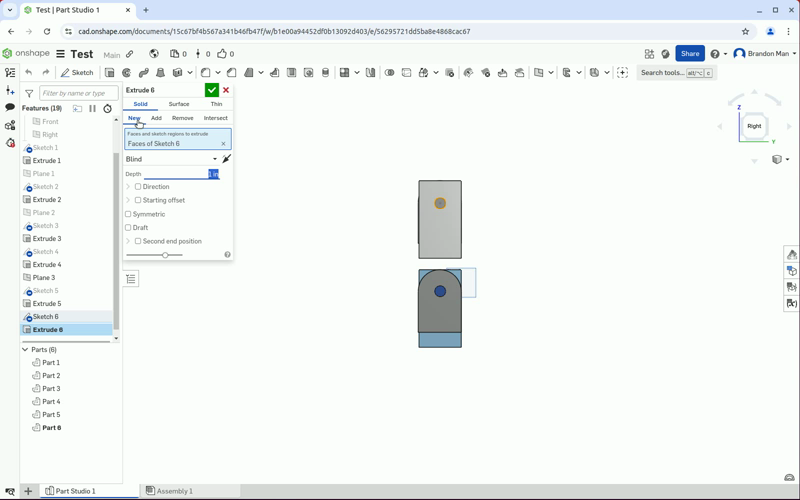
text(0.722)
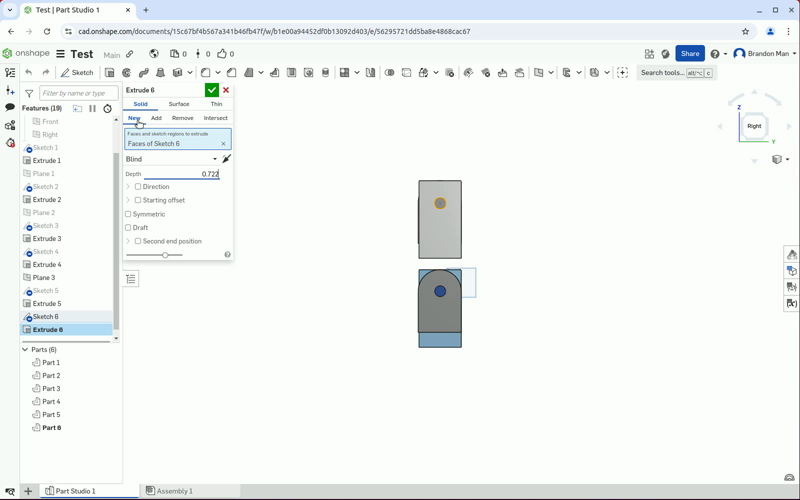
key(enter)
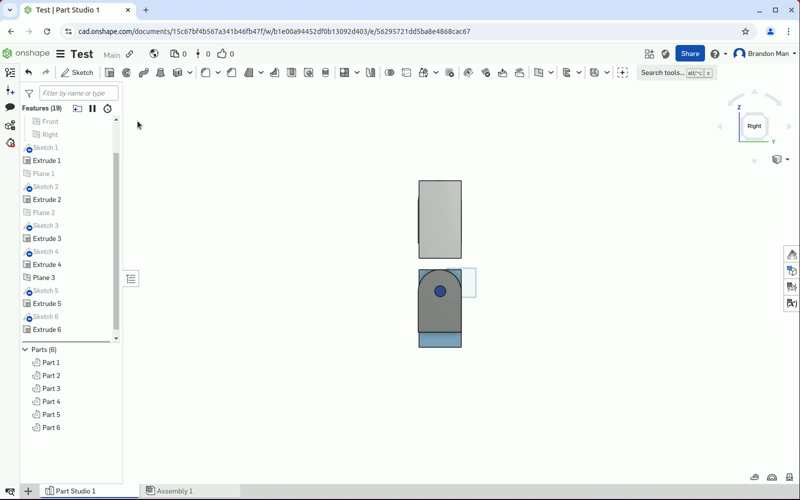
key(shift+h)
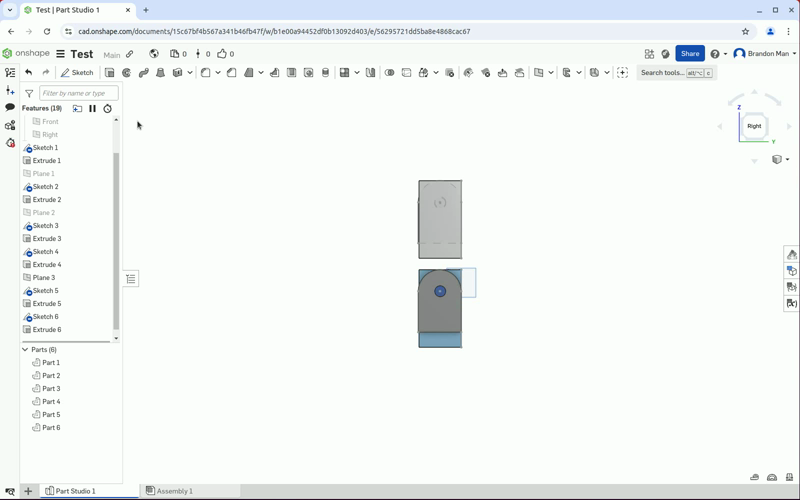
key(shift+h)
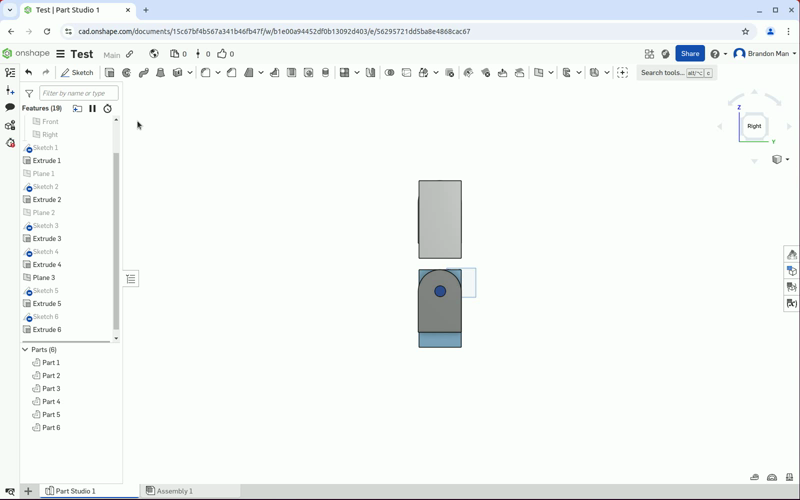
mouse_move(69, 150)
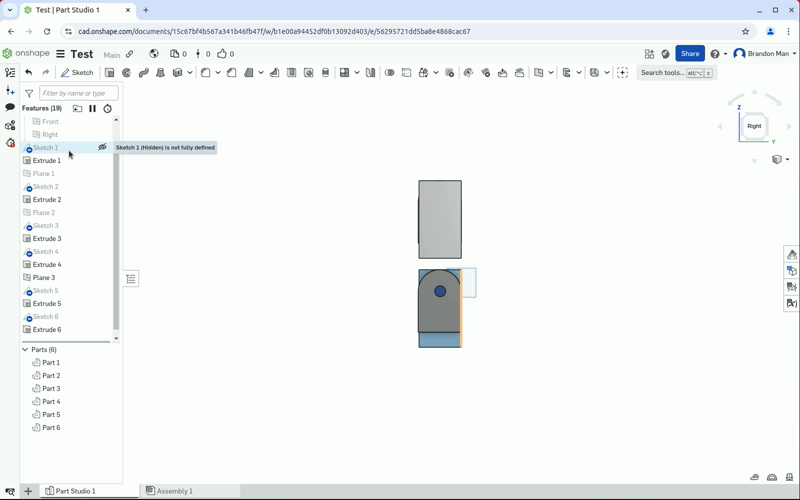
click(69, 150)
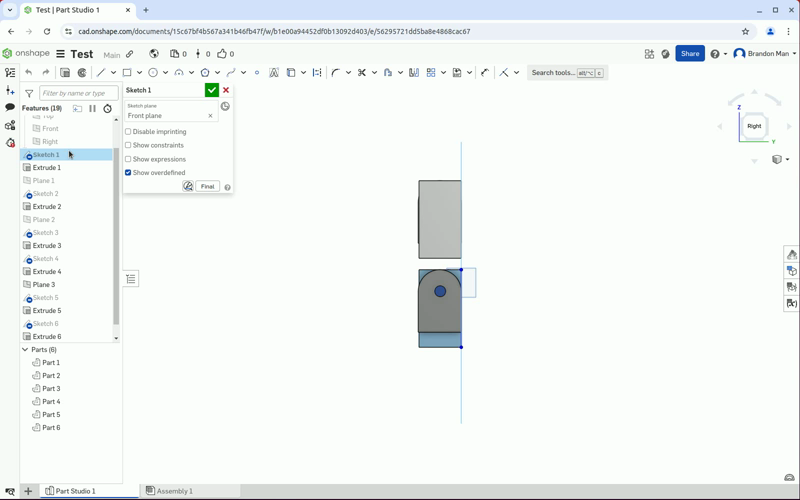
mouse_move(229, 92)
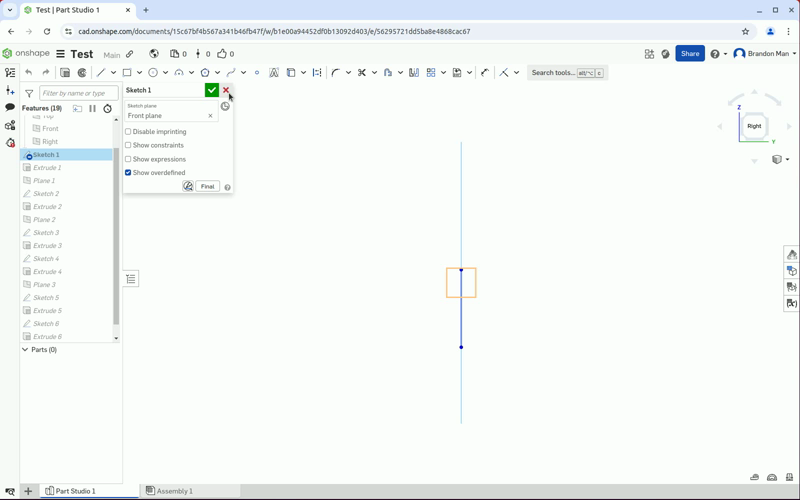
click(229, 92)
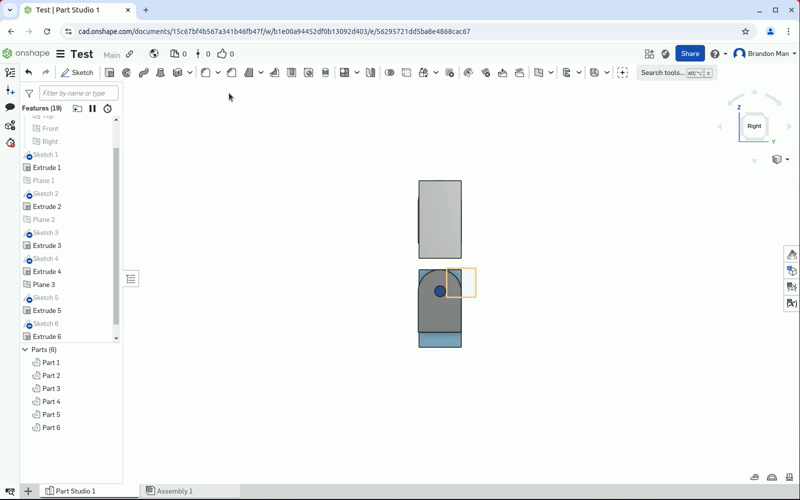
mouse_move(541, 75)
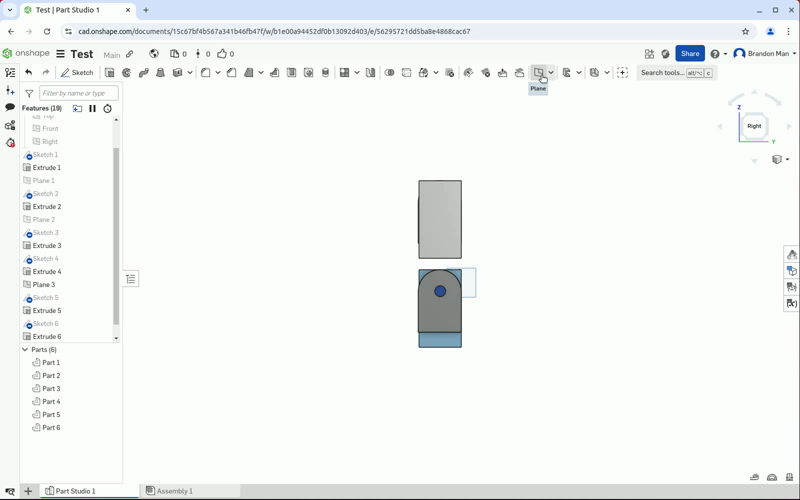
click(541, 75)
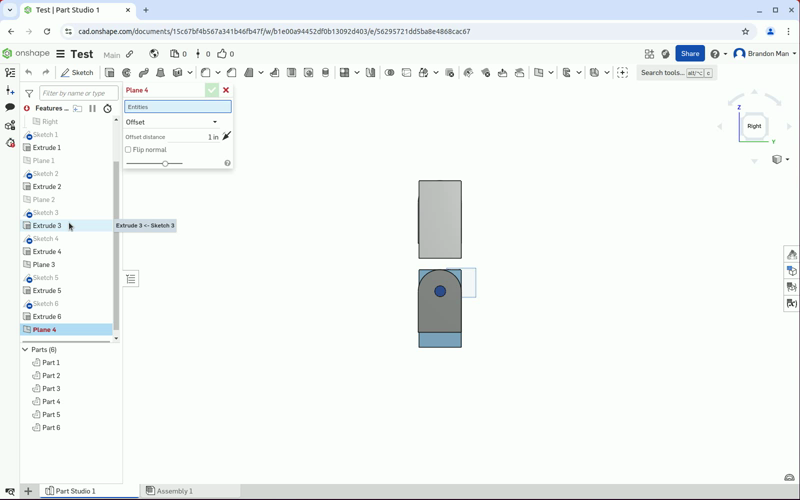
scroll(3)
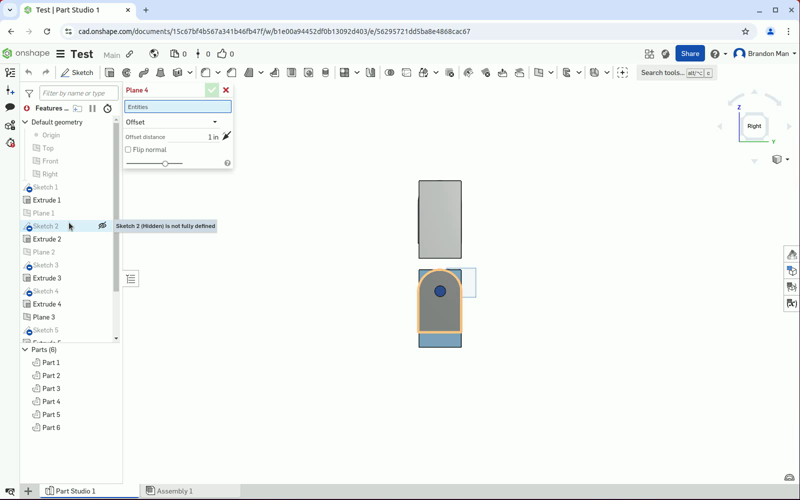
mouse_move(69, 176)
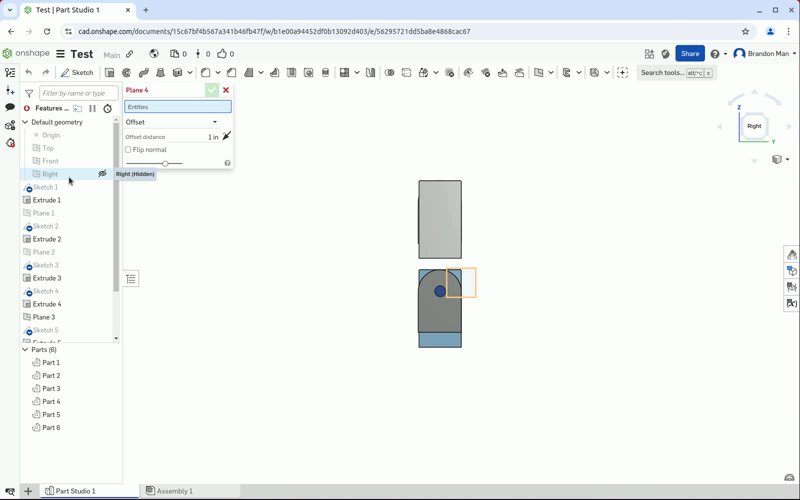
click(69, 176)
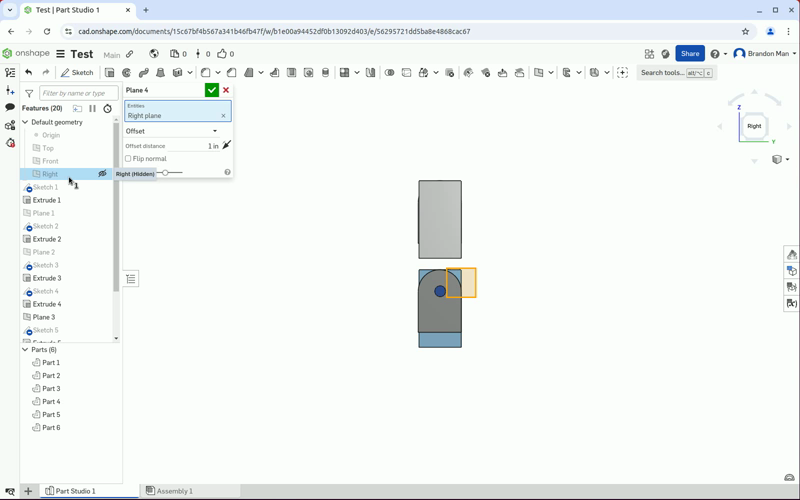
key(tab, 2)
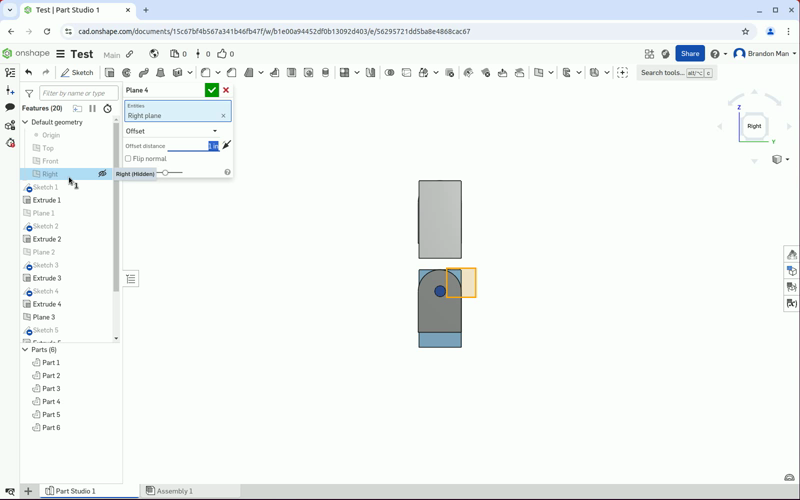
text(21.907)
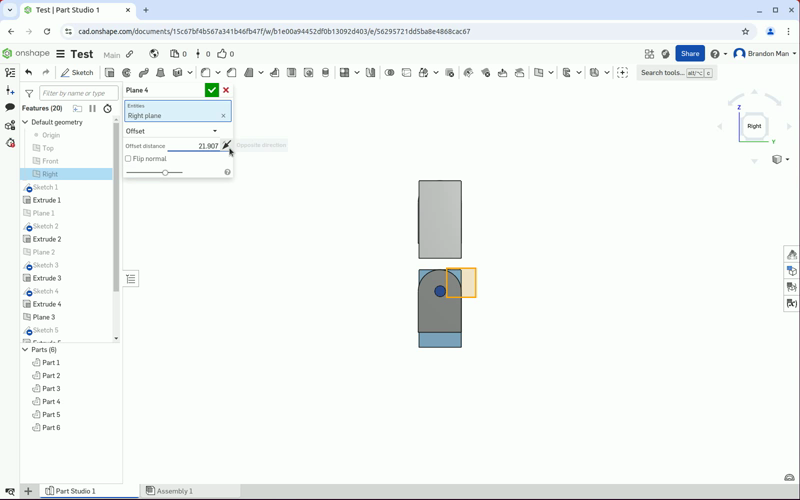
mouse_move(229, 147)
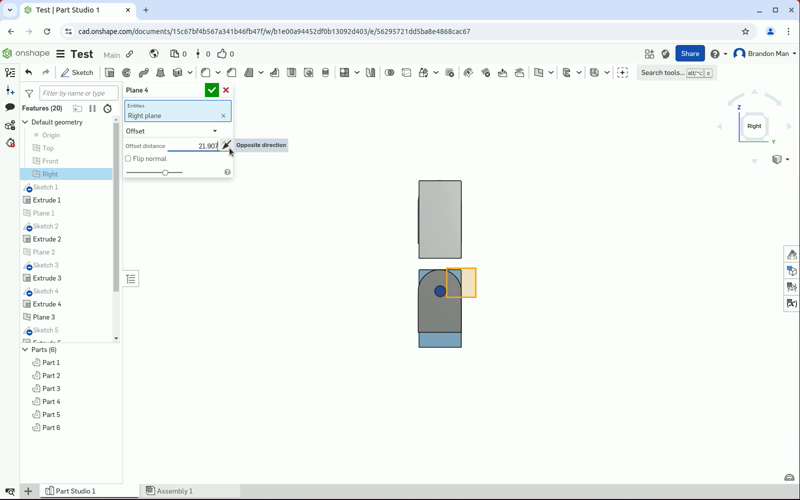
click(229, 147)
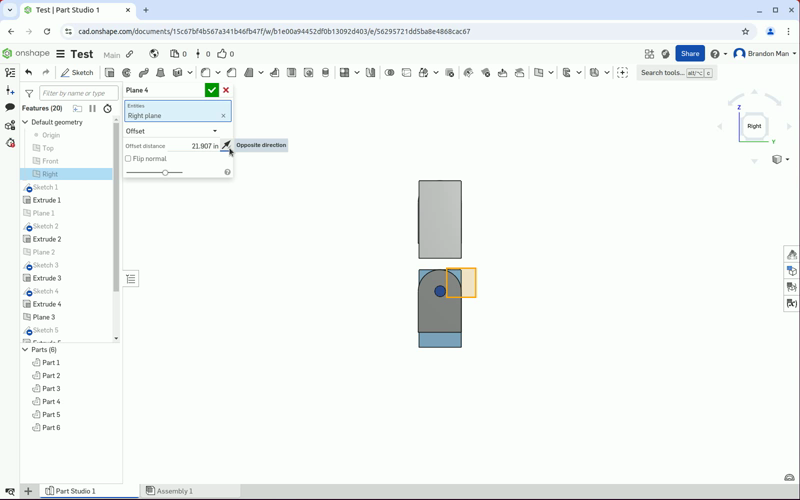
key(enter, 2)
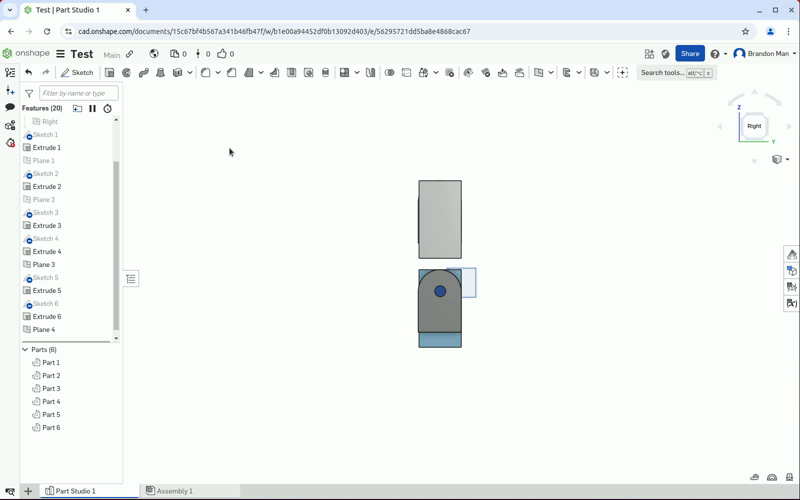
key(shift+s)
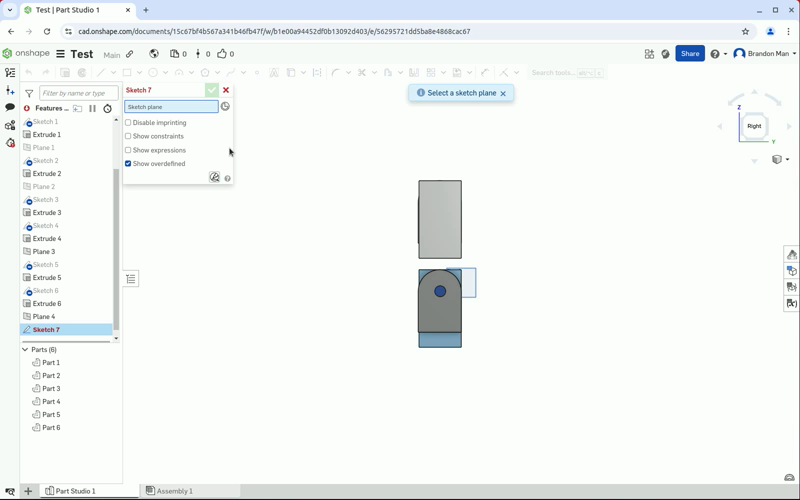
mouse_move(69, 319)
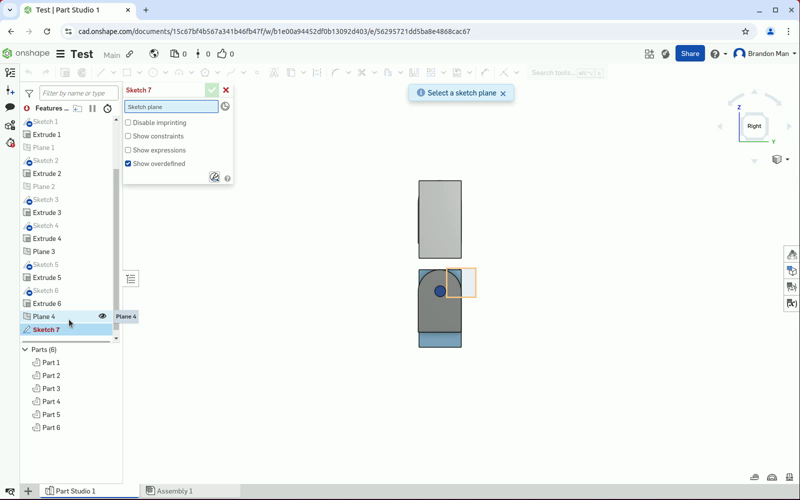
click(69, 319)
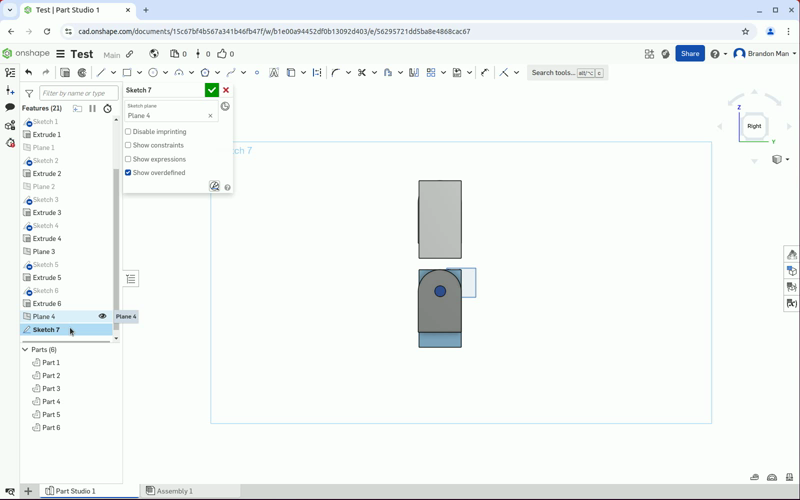
mouse_move(73, 352)
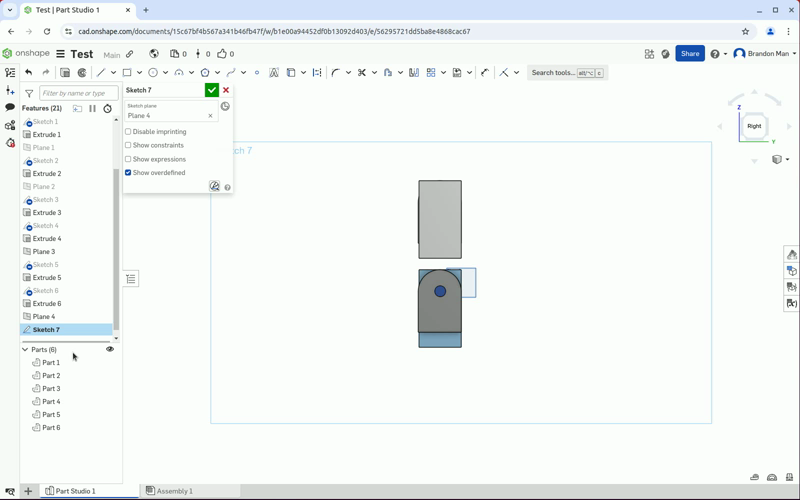
key(y)
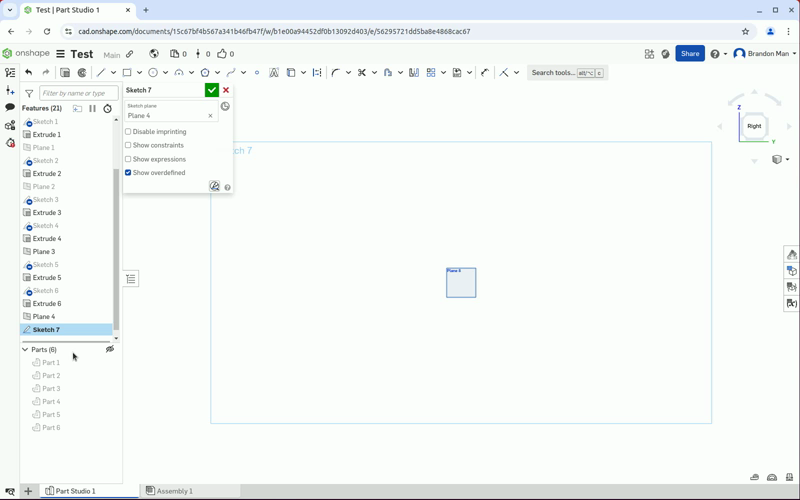
key(c)
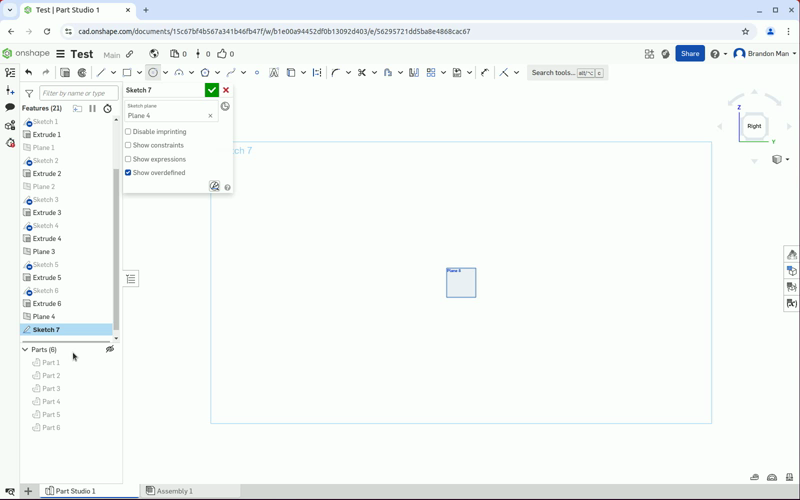
key_down(shift)
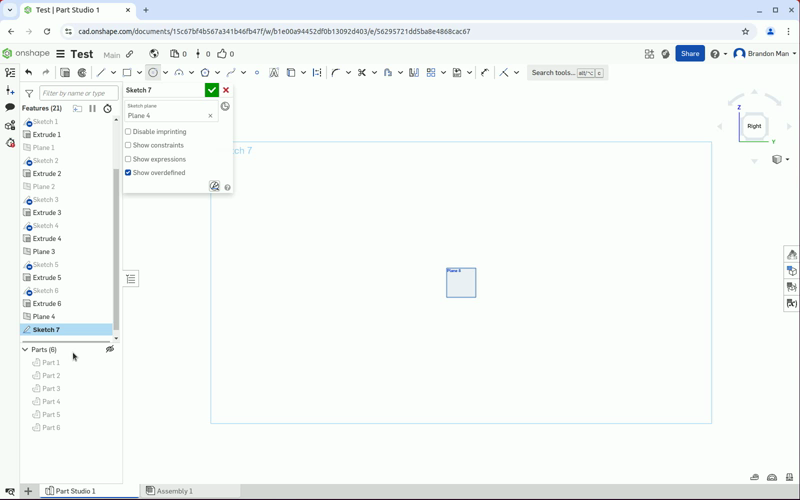
mouse_move(440, 203)
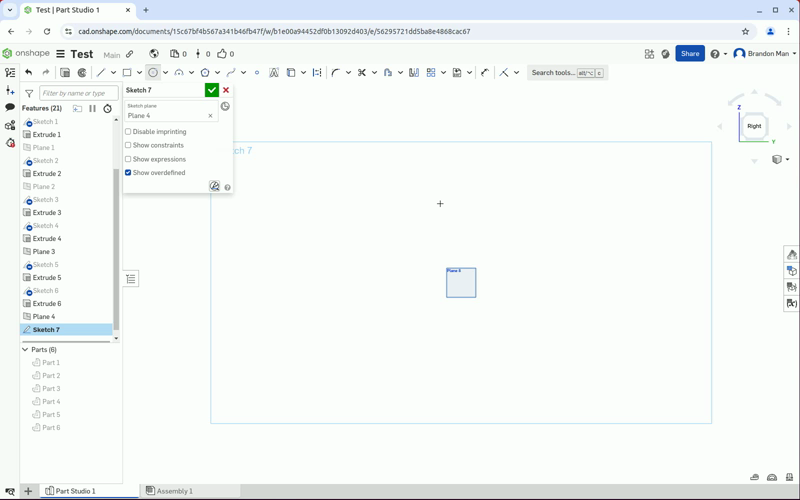
click(440, 203)
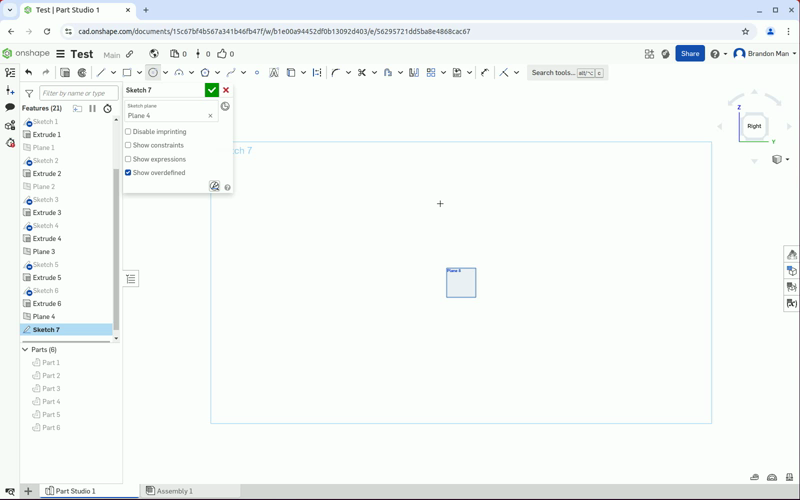
key_up(shift)
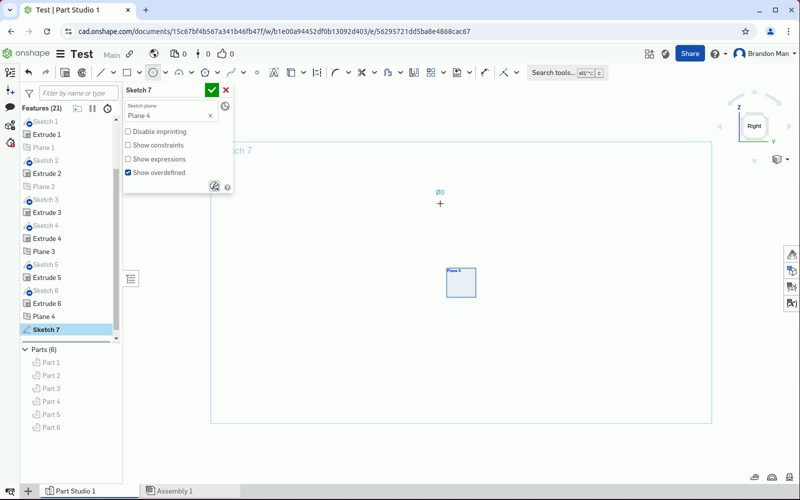
mouse_move(445, 203)
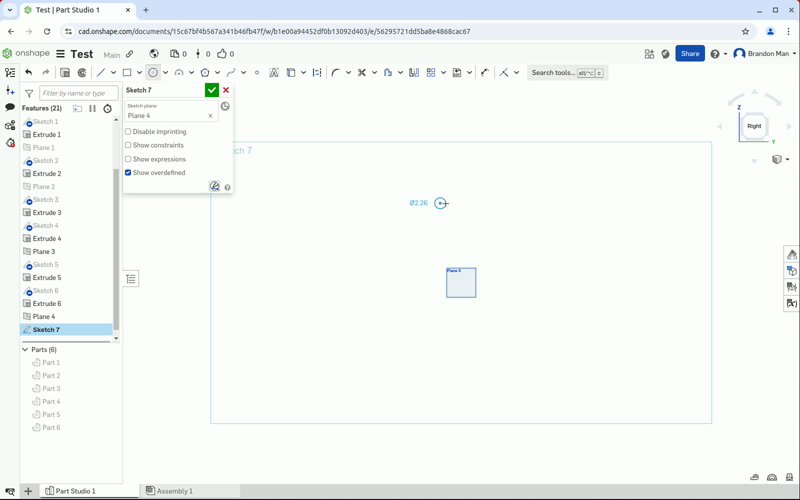
click(445, 203)
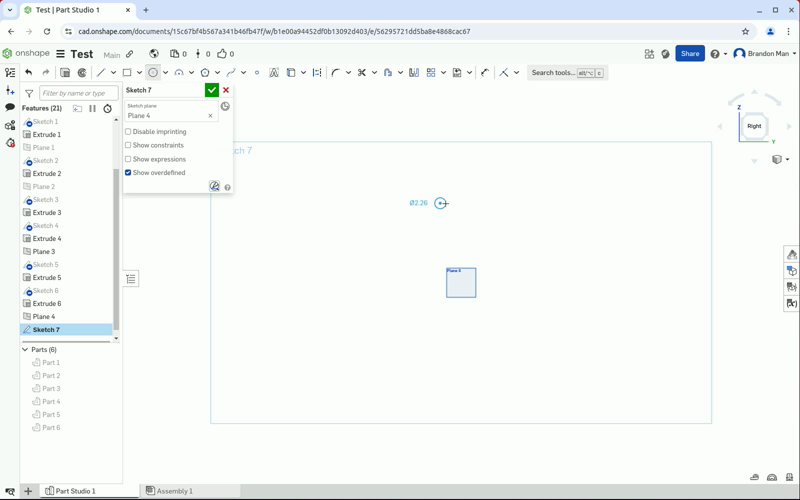
key(esc)
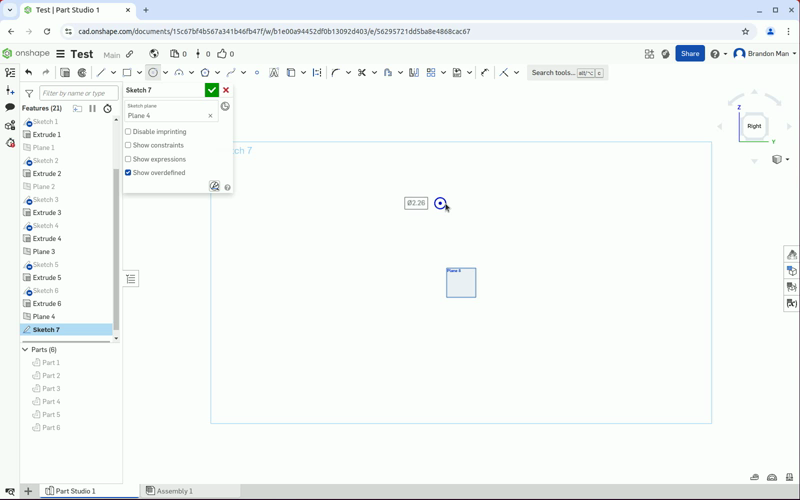
mouse_move(445, 203)
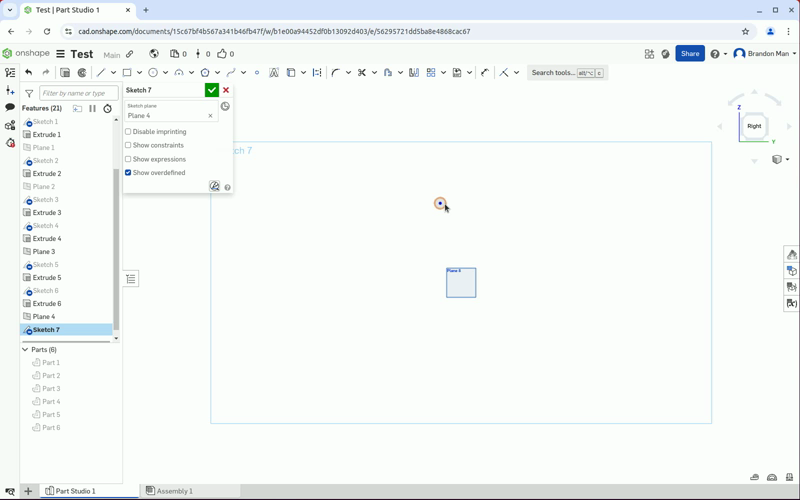
scroll(6)
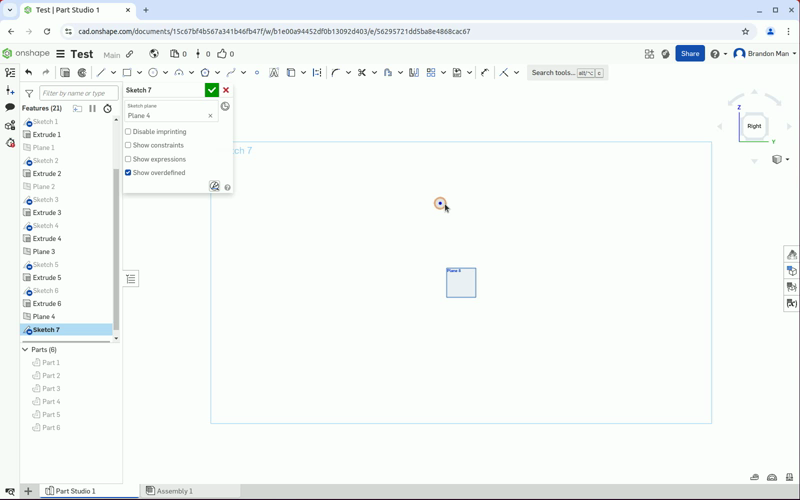
scroll(6)
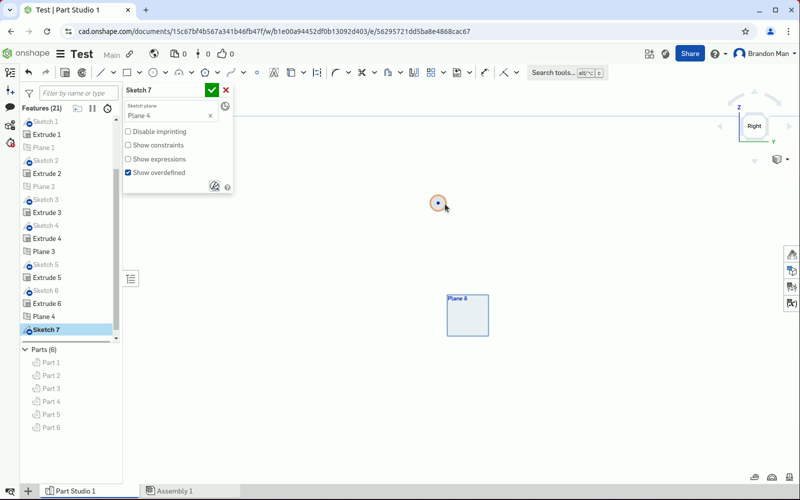
scroll(6)
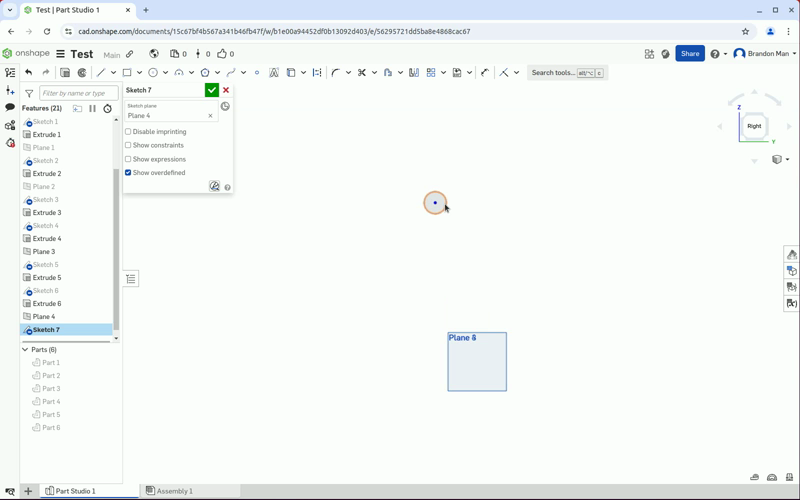
scroll(6)
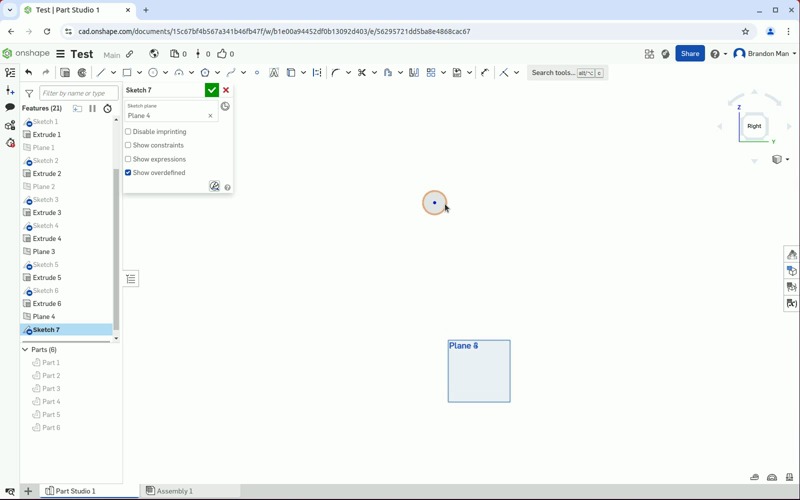
scroll(6)
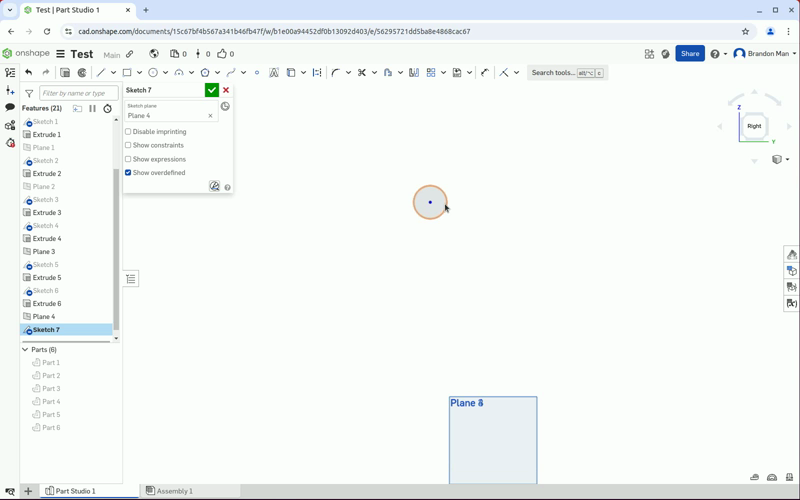
scroll(6)
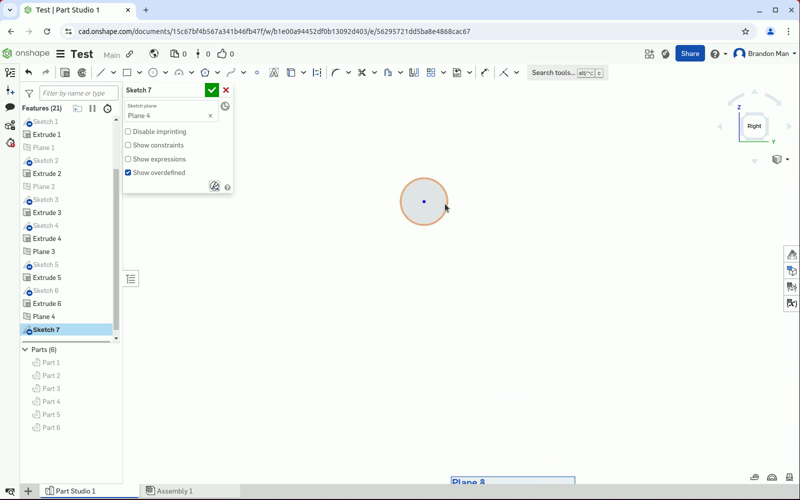
scroll(6)
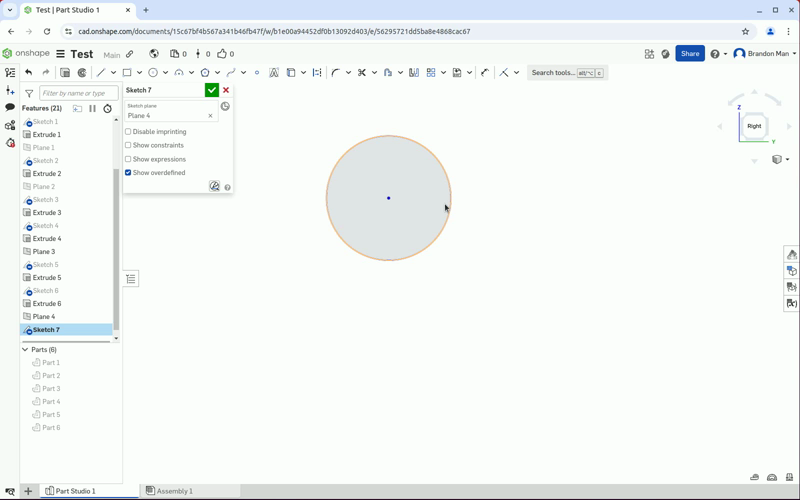
click(445, 203)
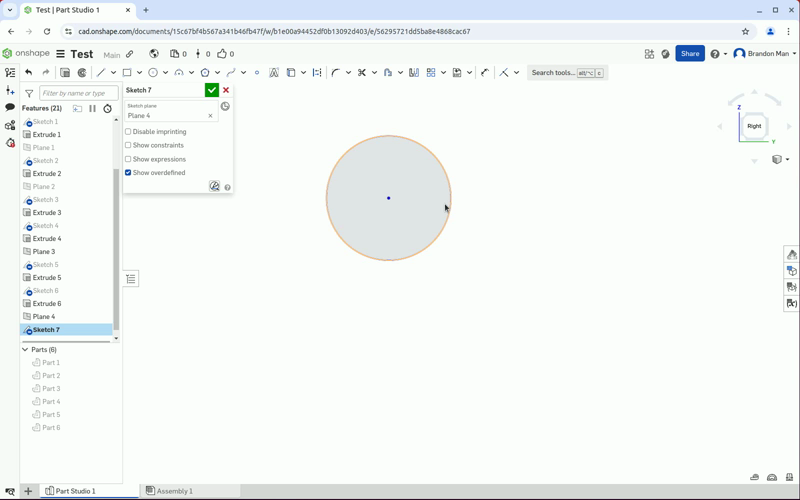
scroll(-6)
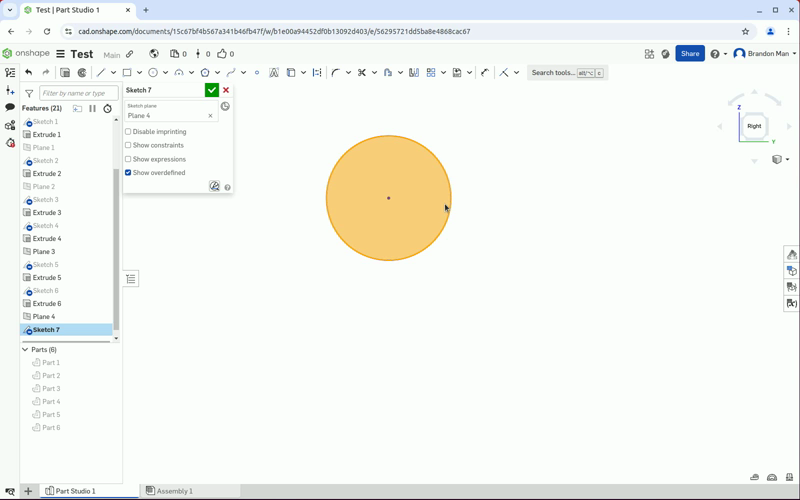
scroll(-6)
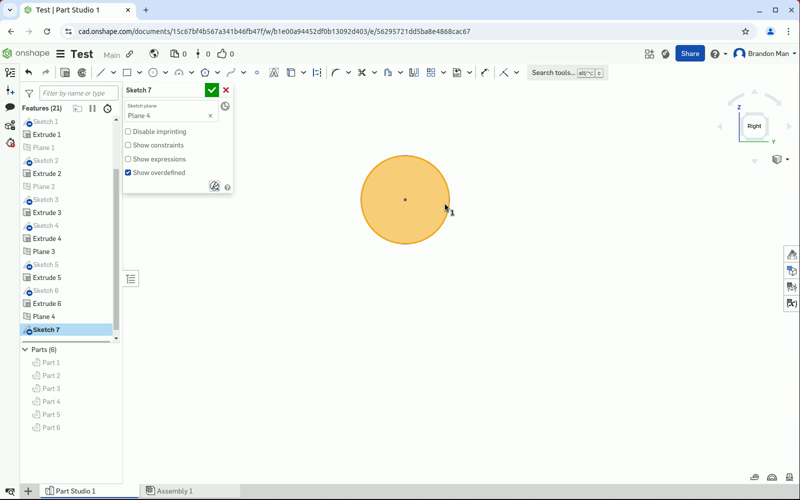
scroll(-6)
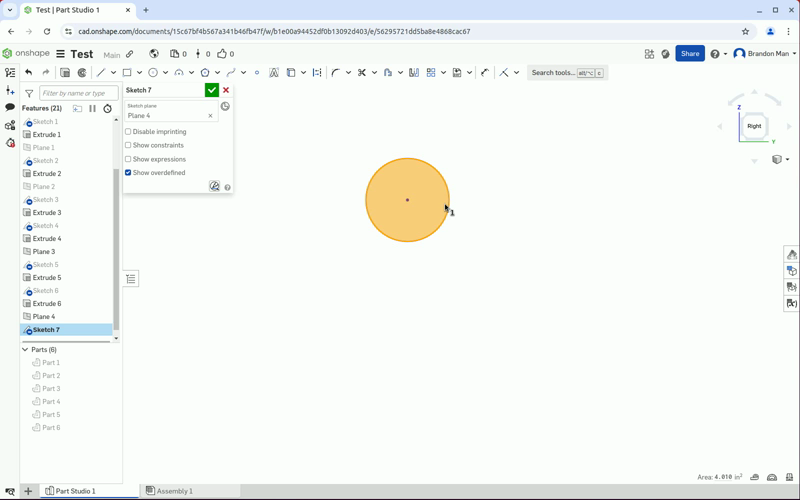
scroll(-6)
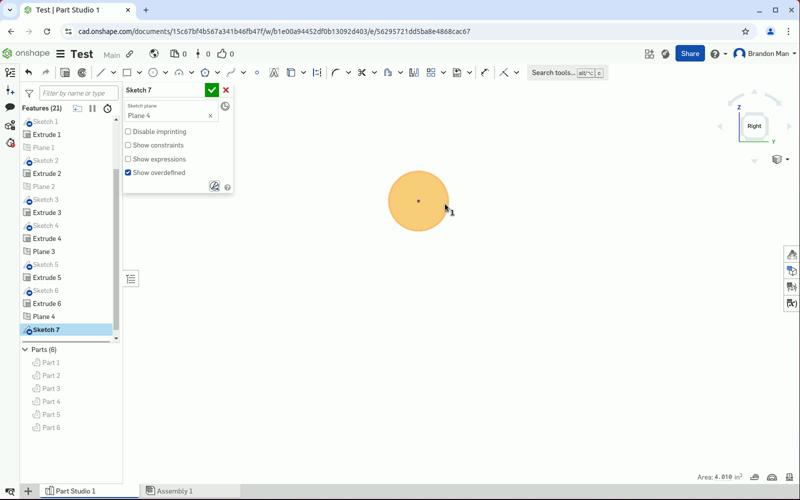
scroll(-6)
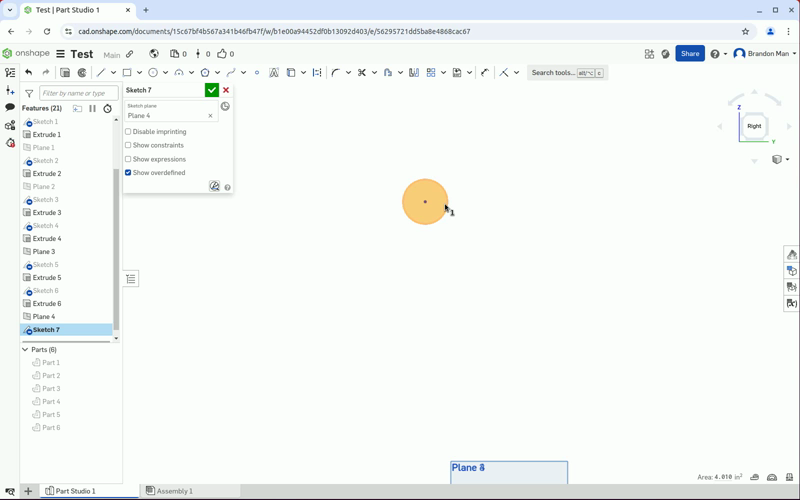
scroll(-6)
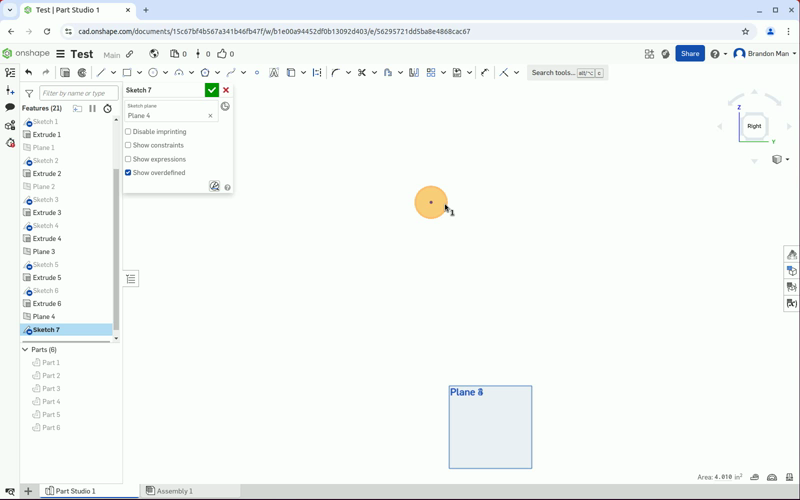
scroll(-6)
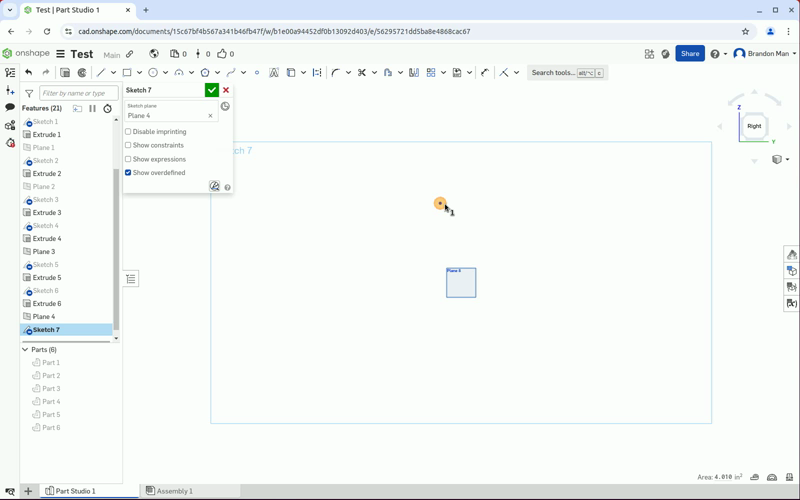
mouse_move(73, 352)
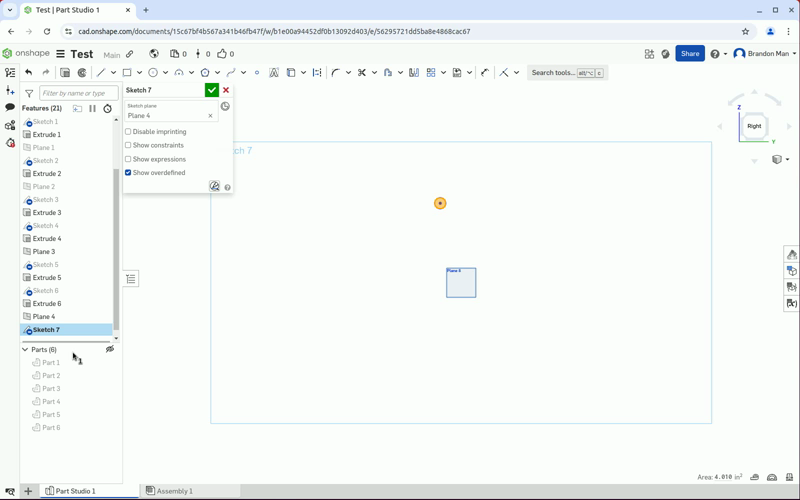
key(shift+y)
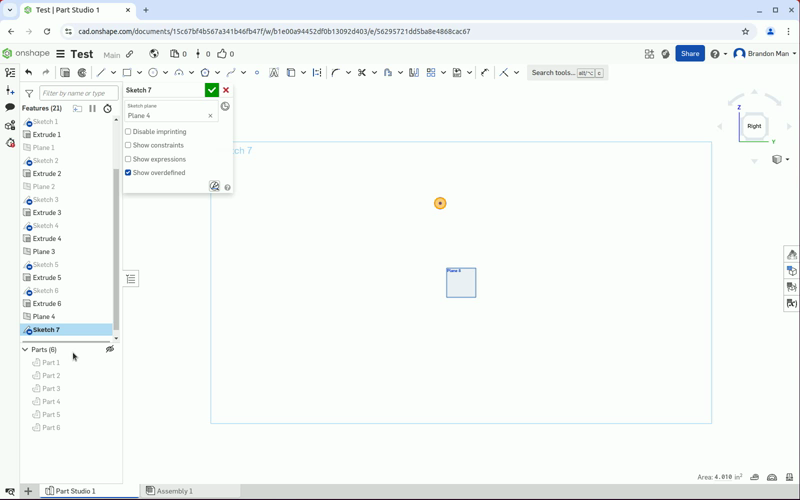
key(shift+e)
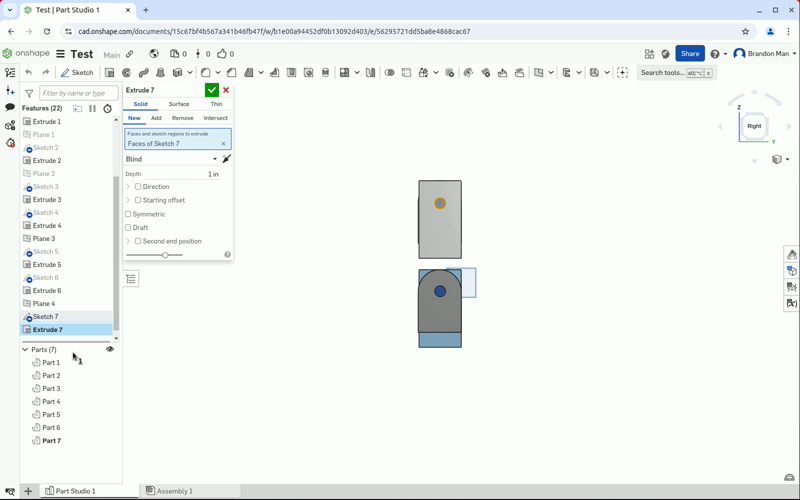
mouse_move(143, 106)
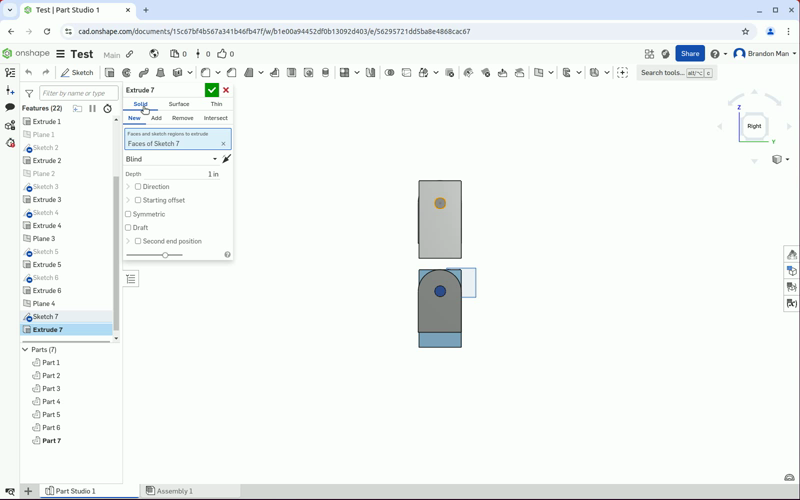
click(143, 106)
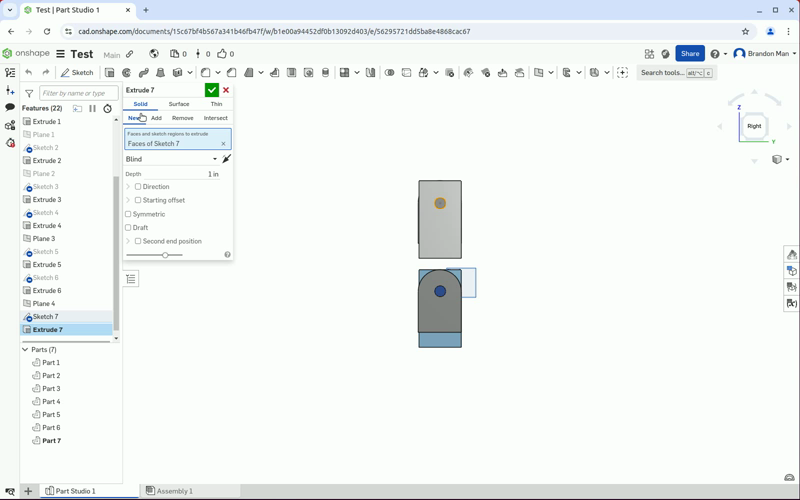
mouse_move(137, 120)
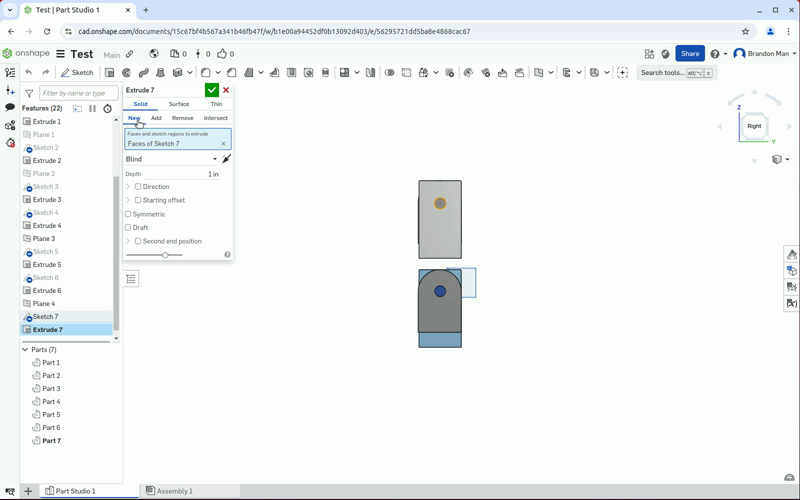
click(137, 120)
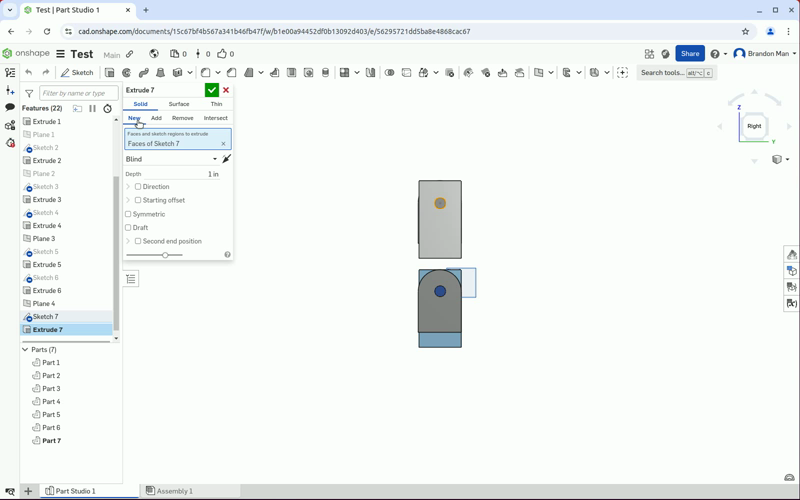
key(tab, 4)
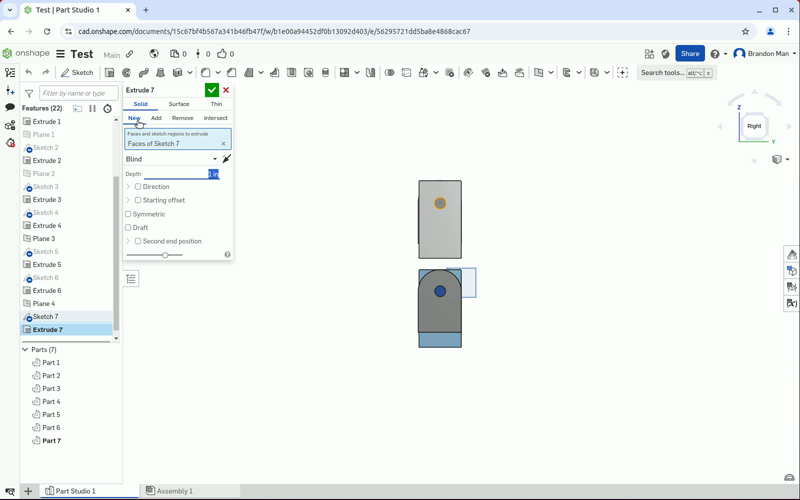
text(0.481)
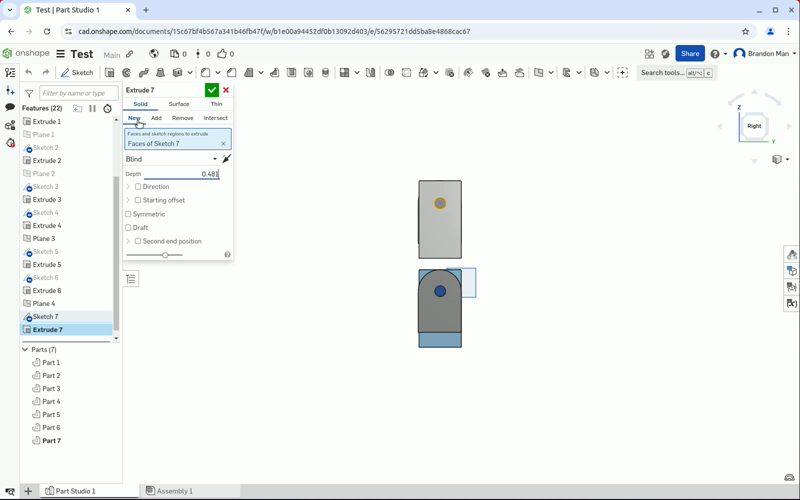
key(enter)
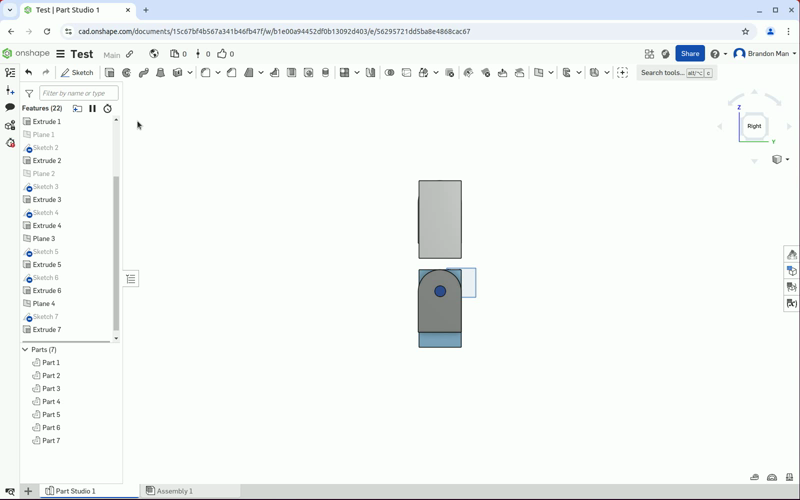
key(shift+h)
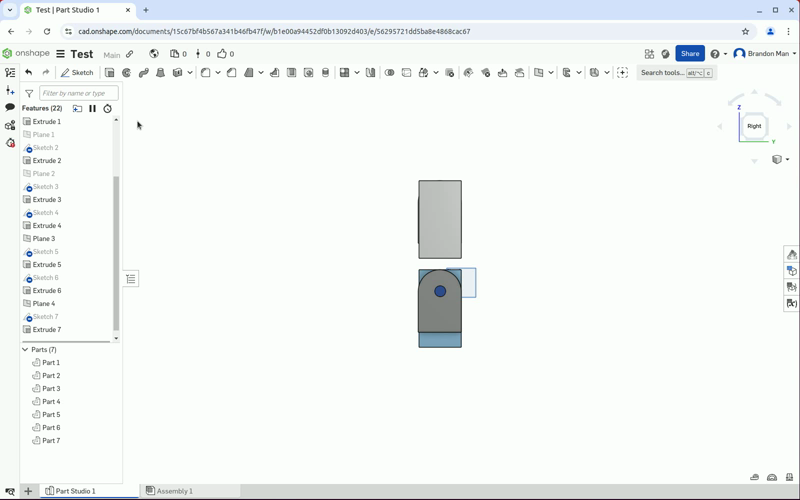
key(shift+h)
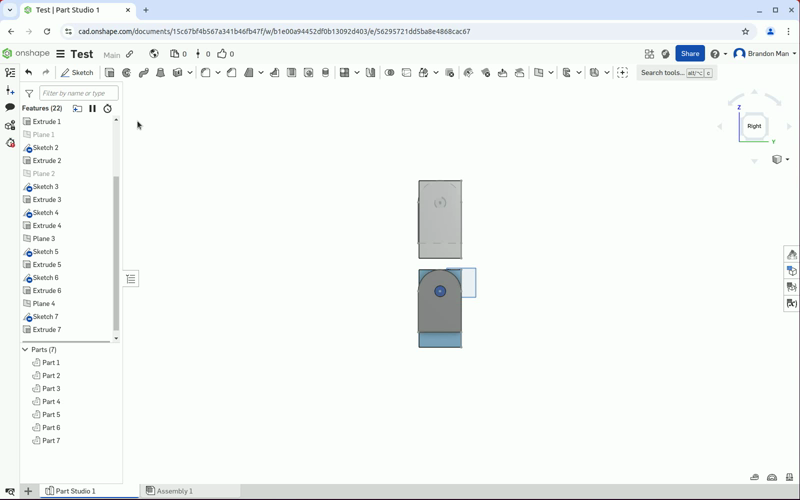
key(shift+7)
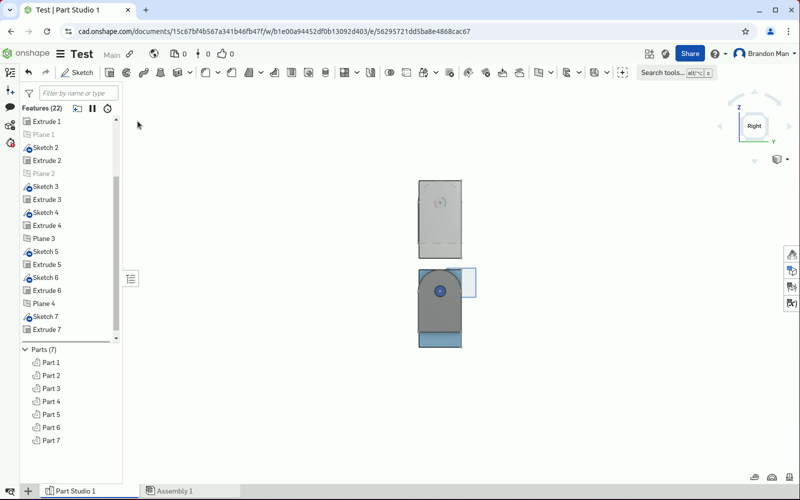
key(right, 2)
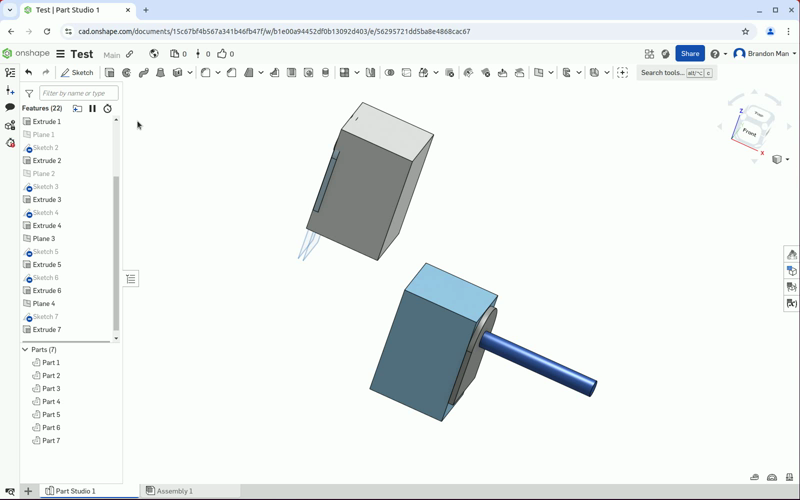
key(down, 2)
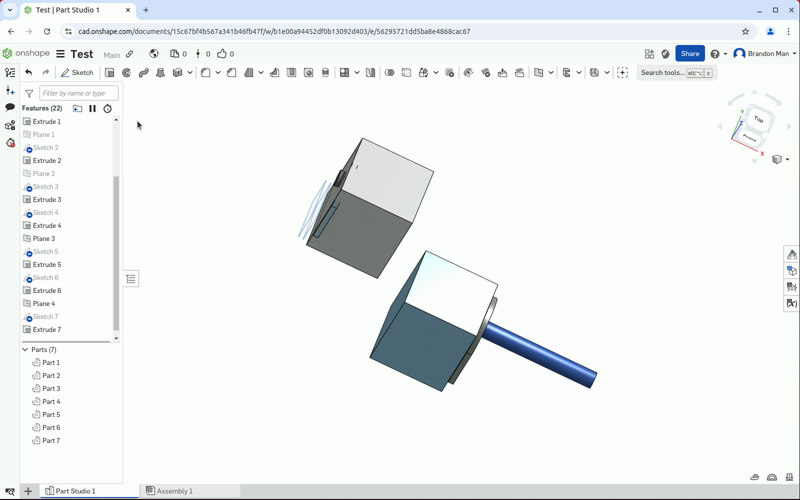
key(up, 2)
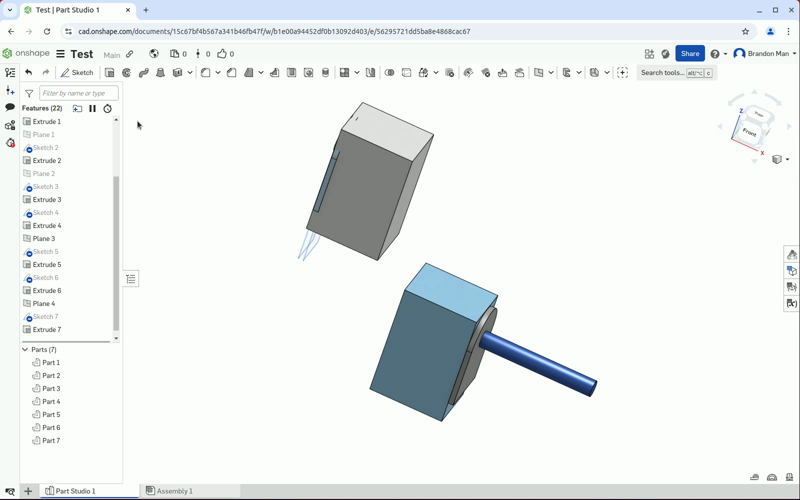
key(left, 2)
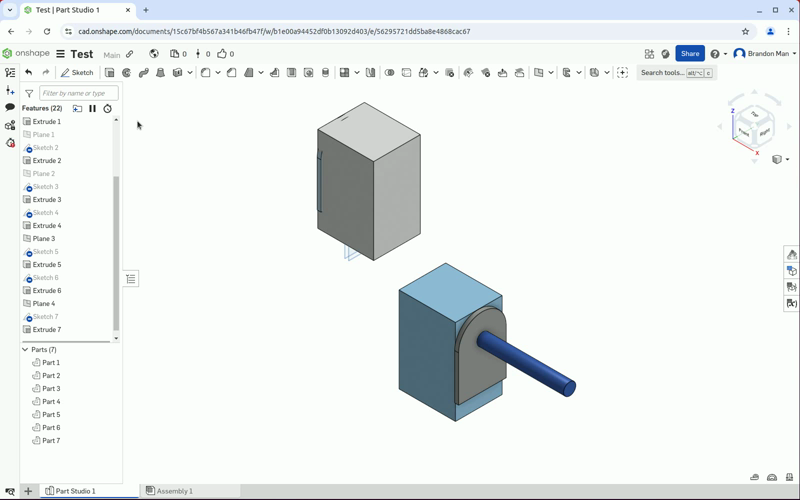
mouse_move(69, 111)
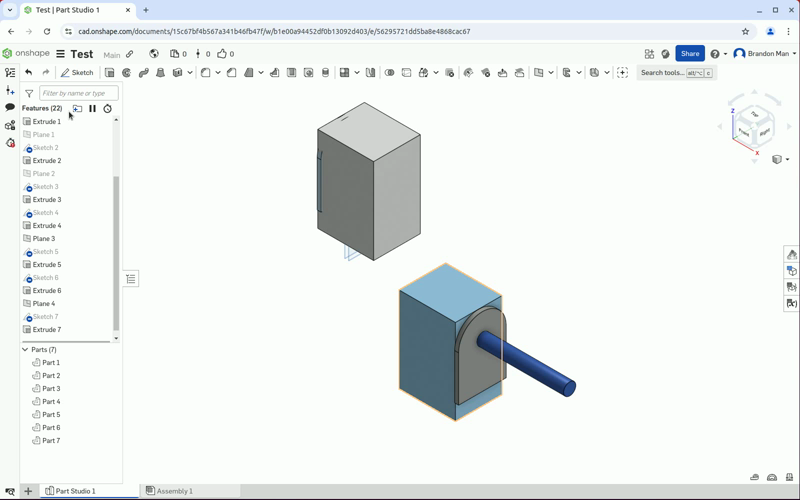
click(69, 111)